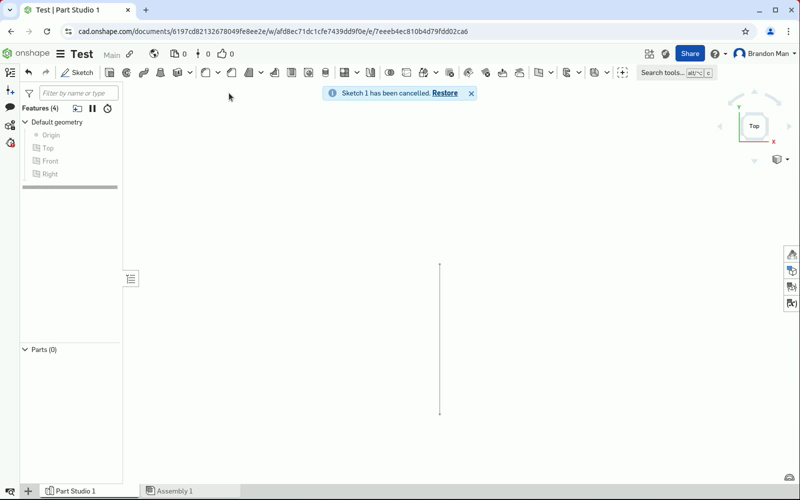
key(shift+h)
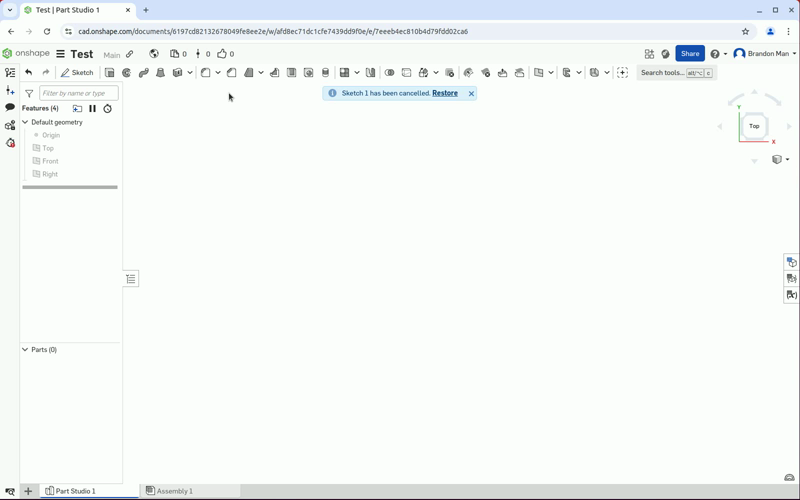
mouse_move(73, 352)
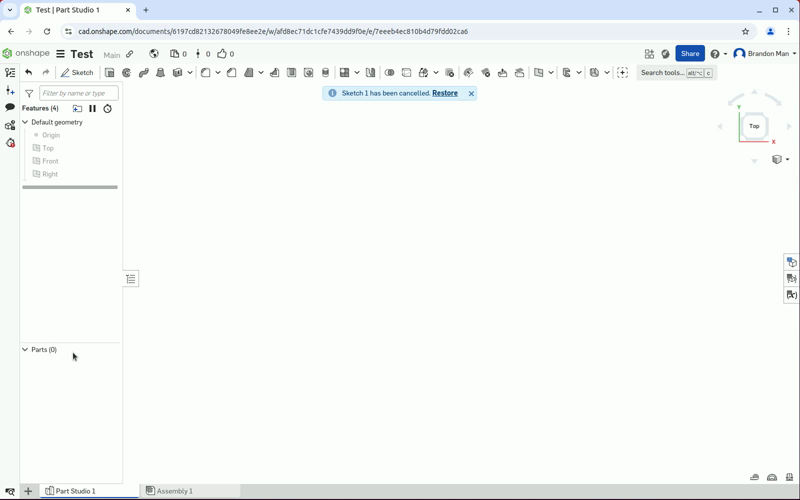
key(y)
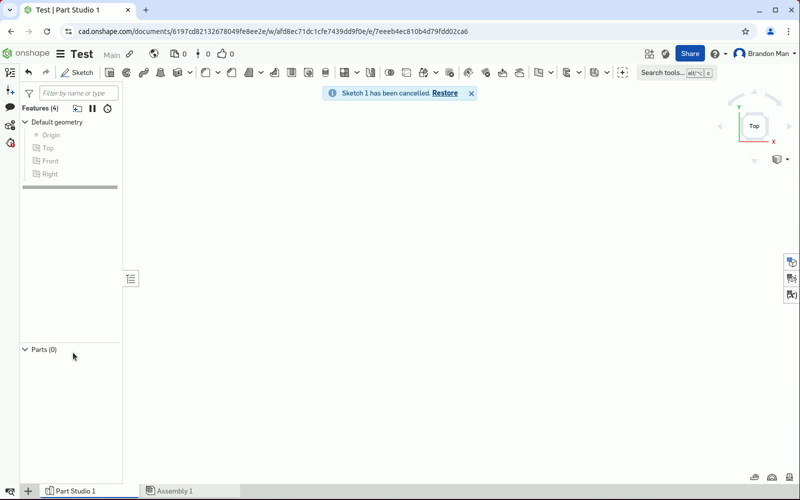
key(shift+p)
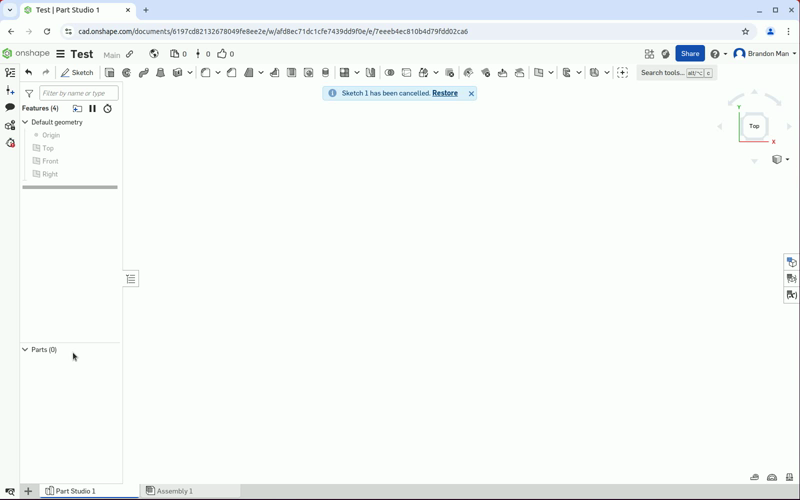
key(space)
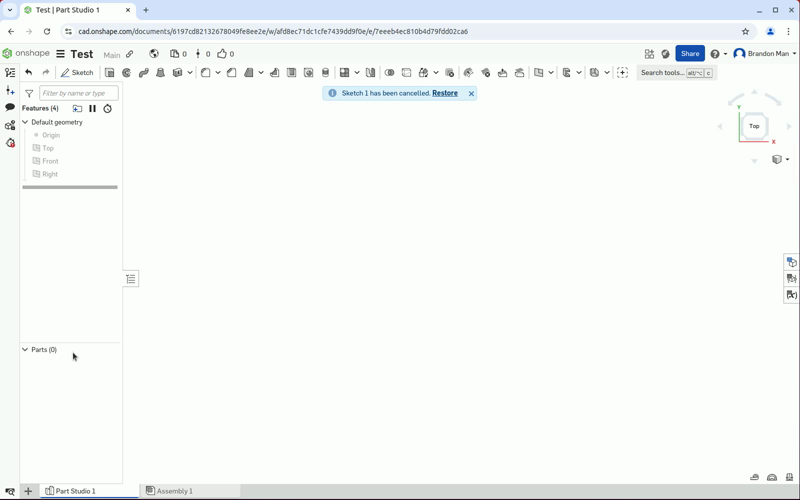
key_down(shift)
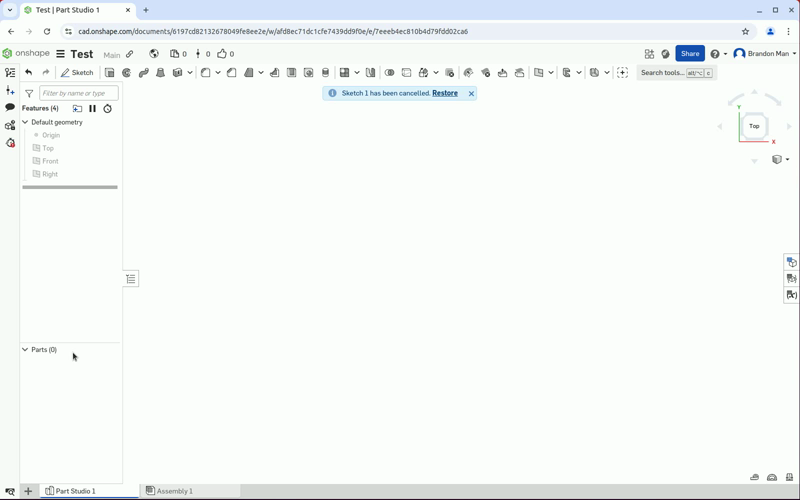
key(up)
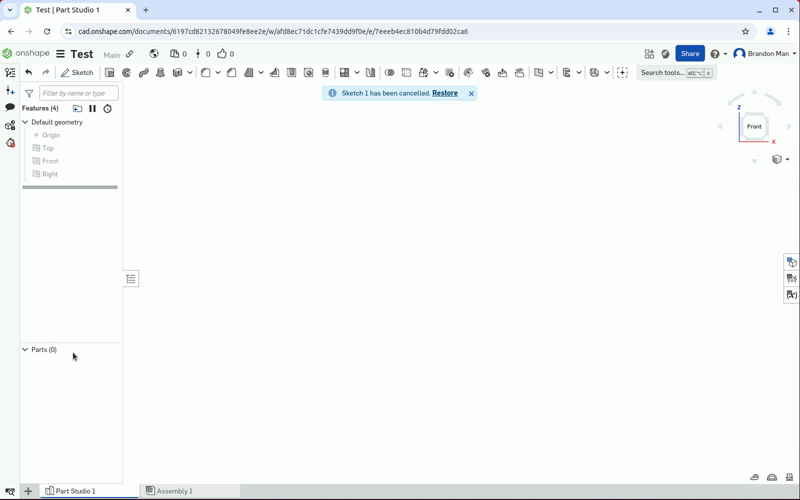
key_up(shift)
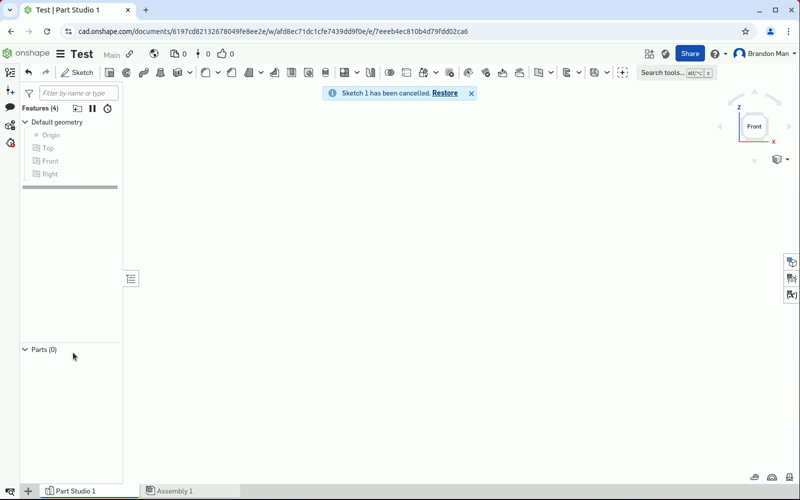
mouse_move(73, 352)
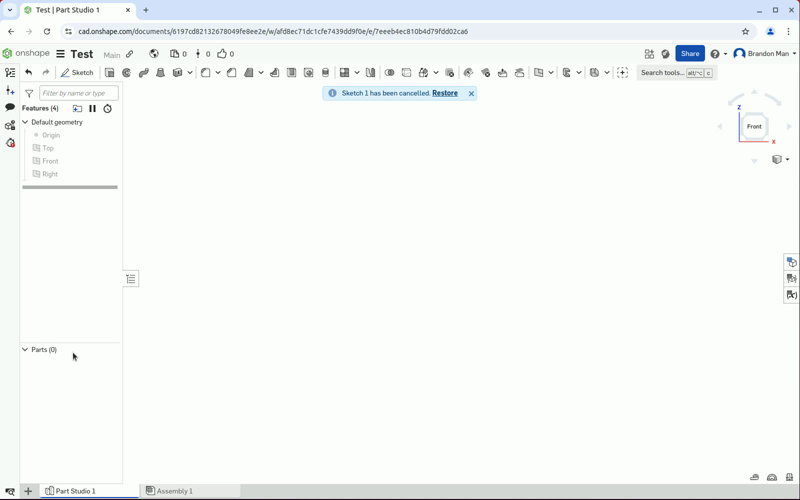
key(shift+y)
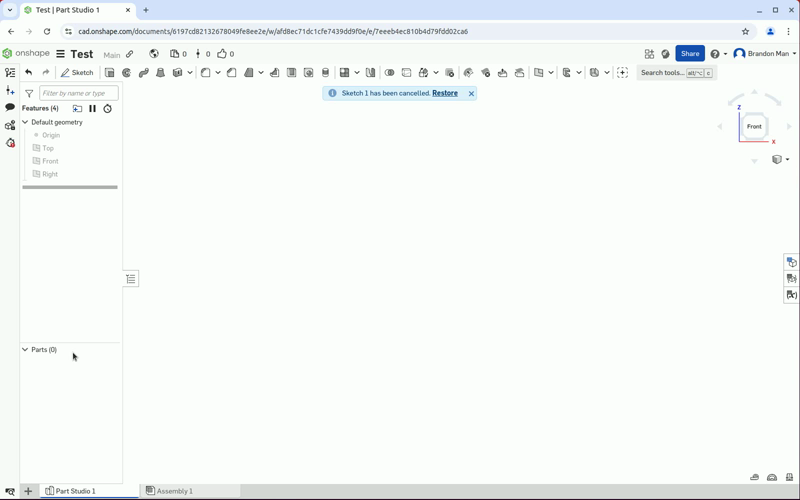
key(shift+s)
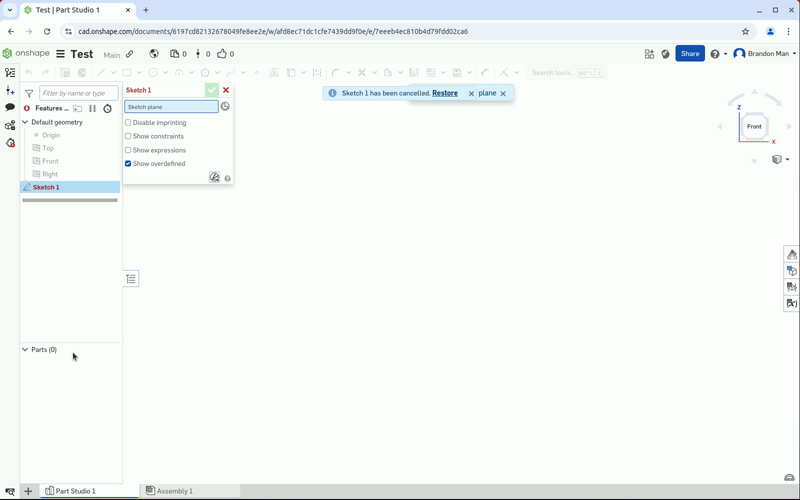
mouse_move(73, 163)
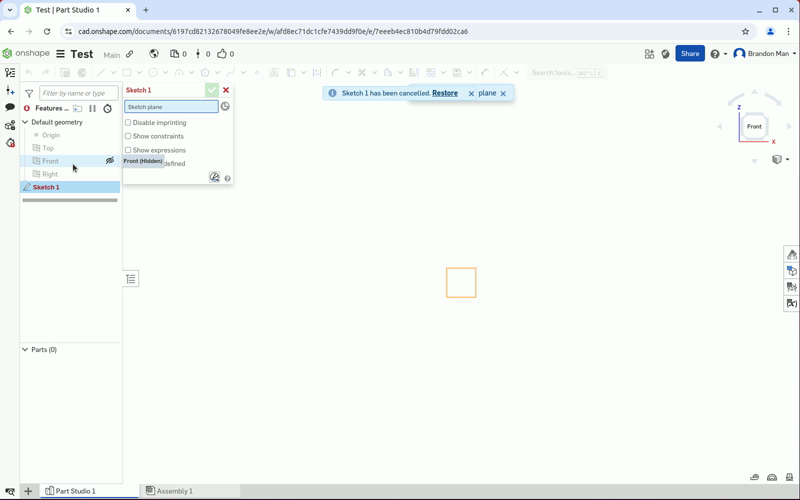
click(73, 163)
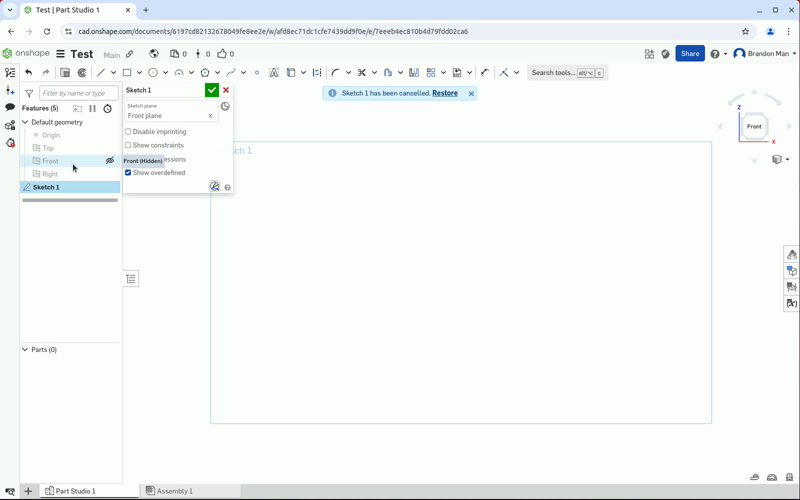
mouse_move(73, 352)
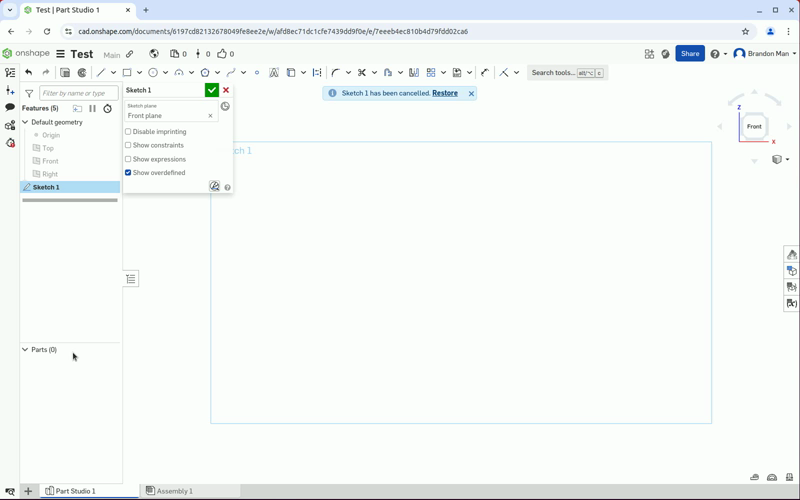
key(y)
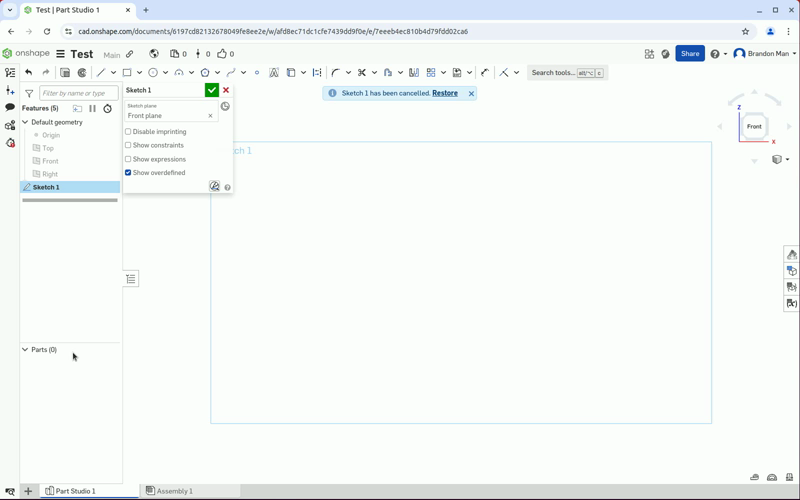
key(c)
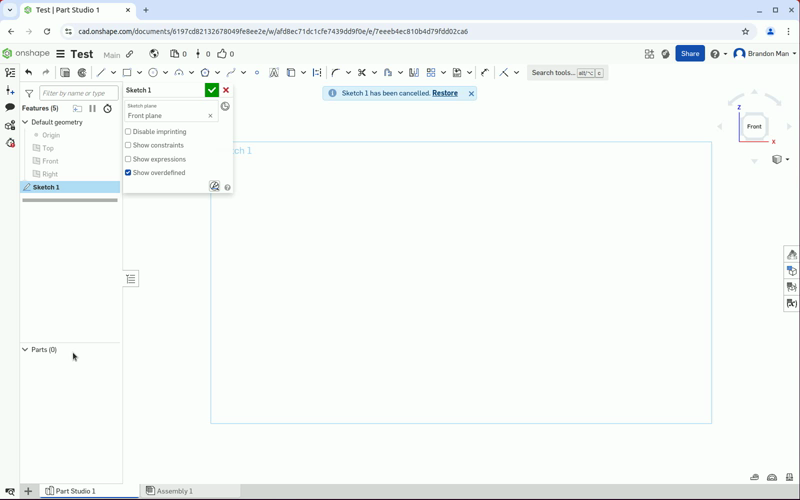
key_down(shift)
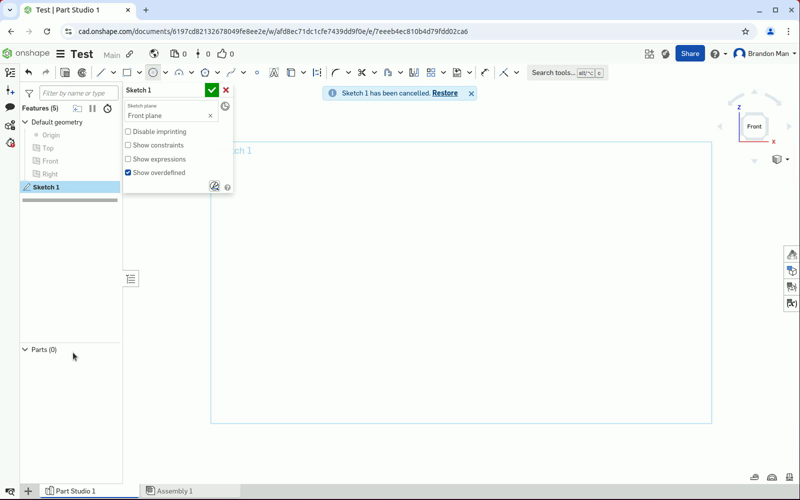
mouse_move(502, 211)
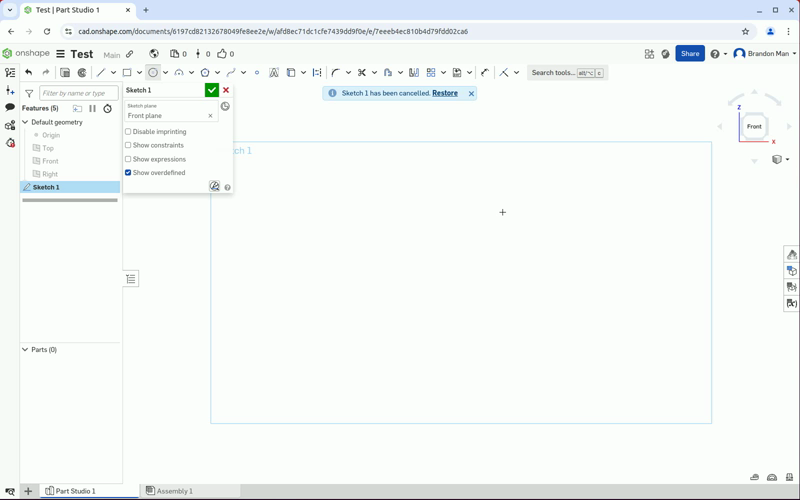
click(502, 211)
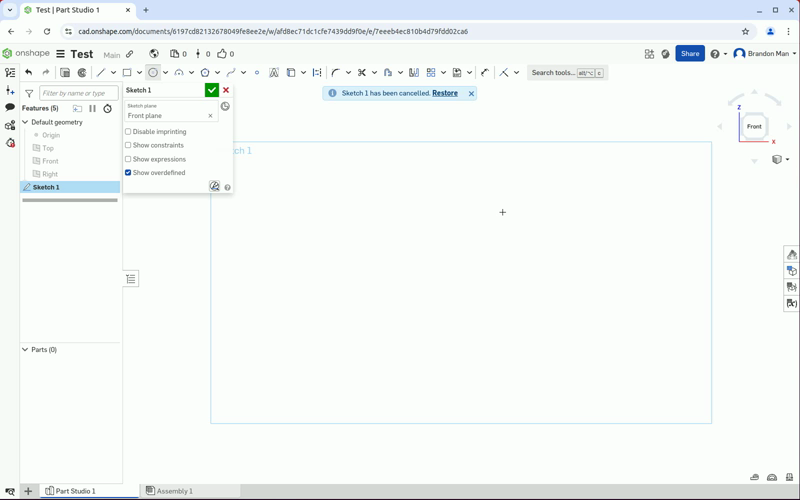
key_up(shift)
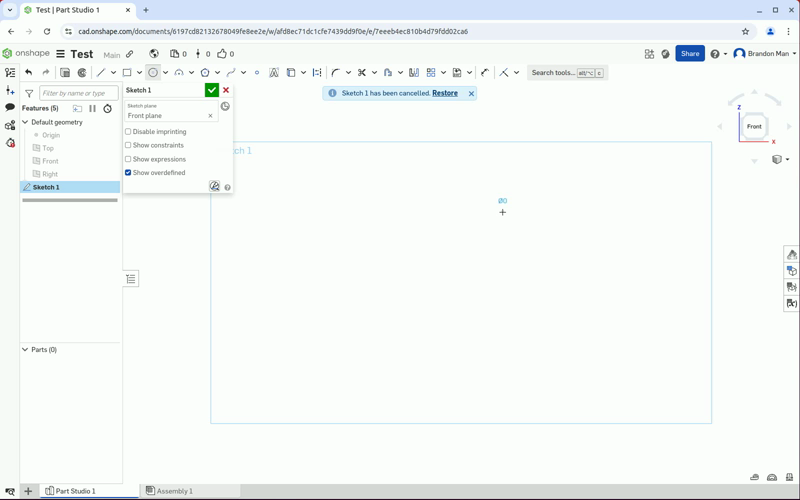
mouse_move(533, 211)
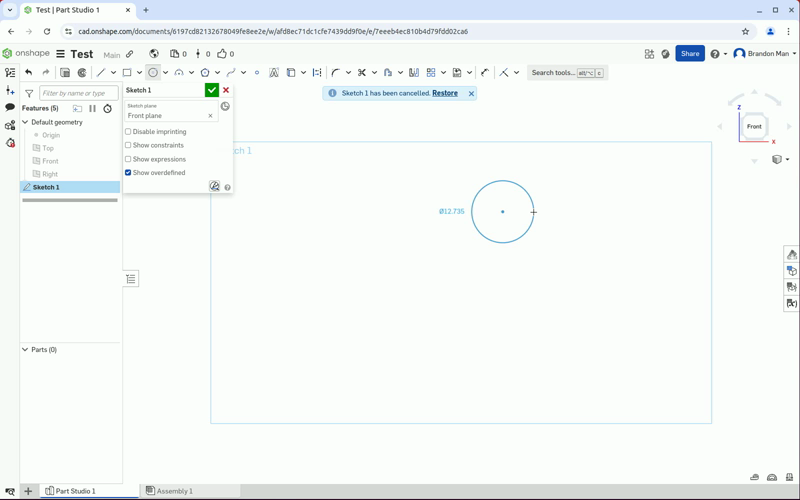
click(533, 211)
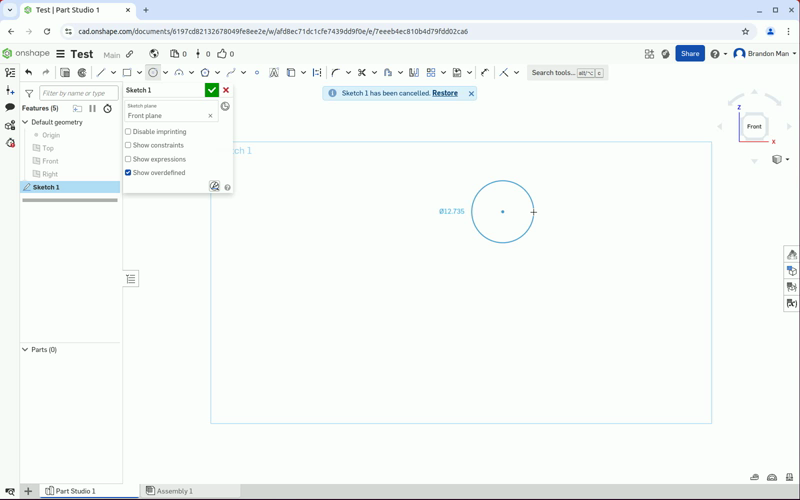
key(esc)
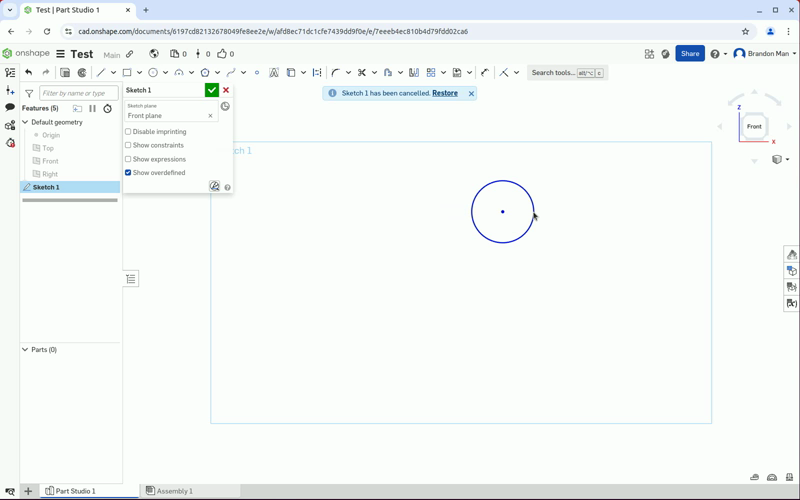
key(c)
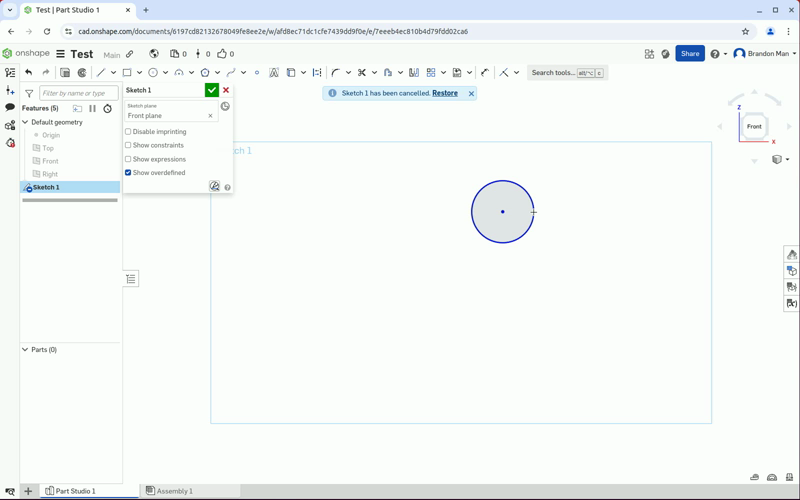
key_down(shift)
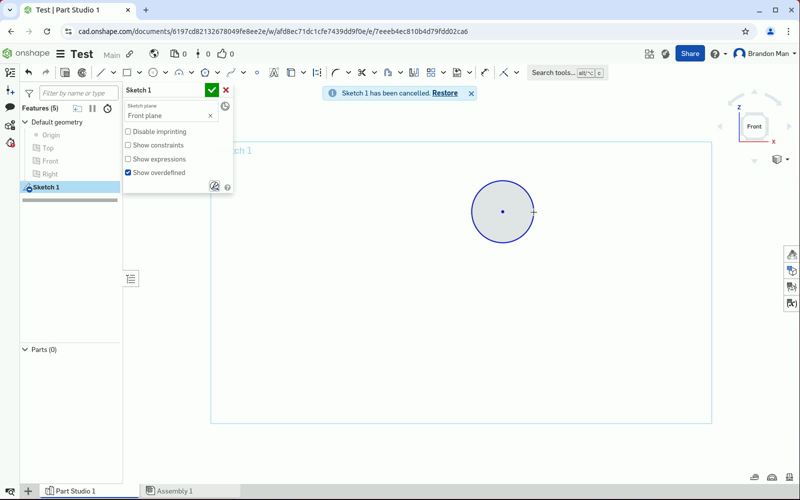
mouse_move(502, 211)
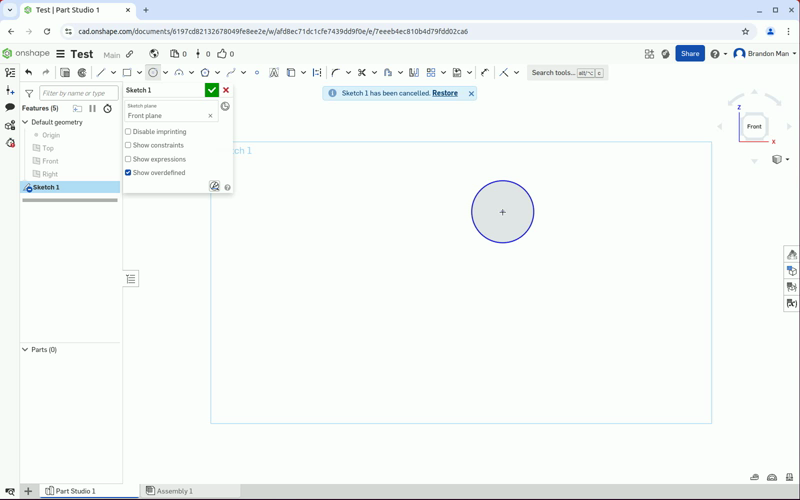
click(502, 211)
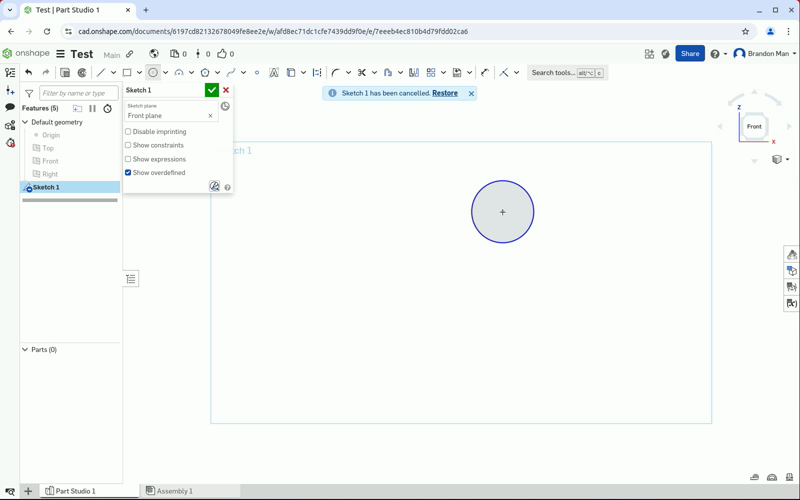
key_up(shift)
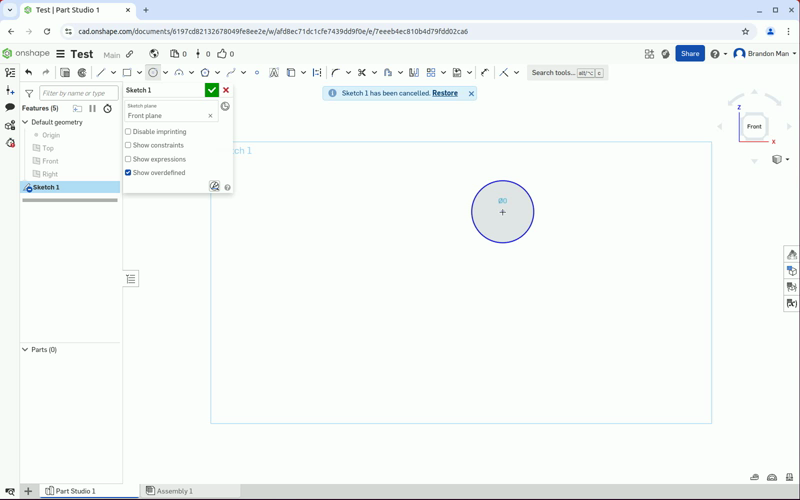
mouse_move(526, 211)
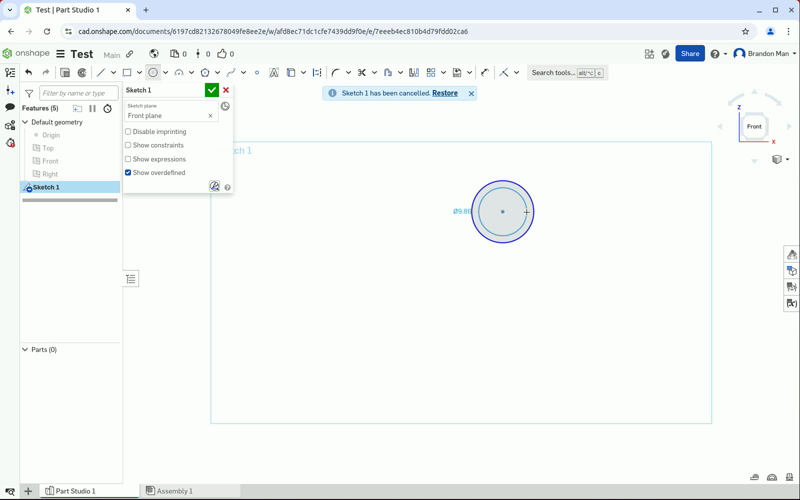
click(526, 211)
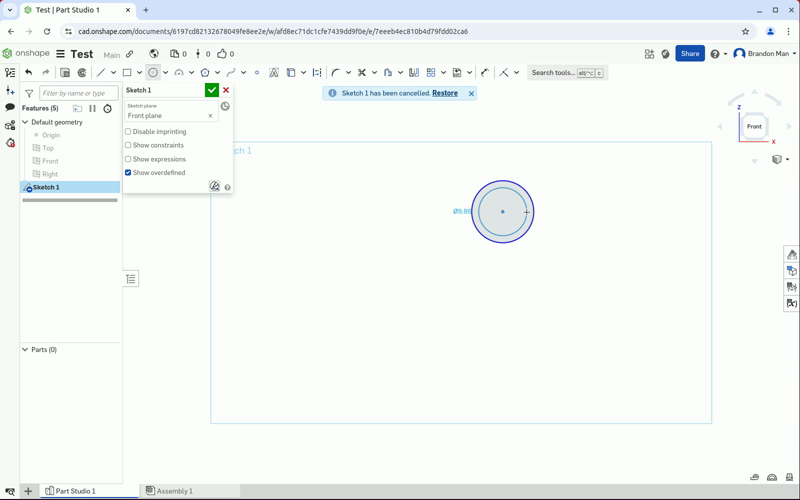
key(esc)
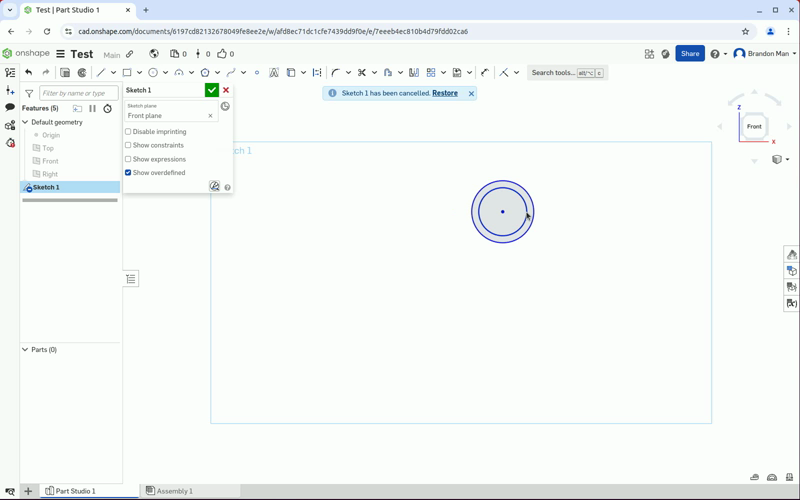
mouse_move(525, 225)
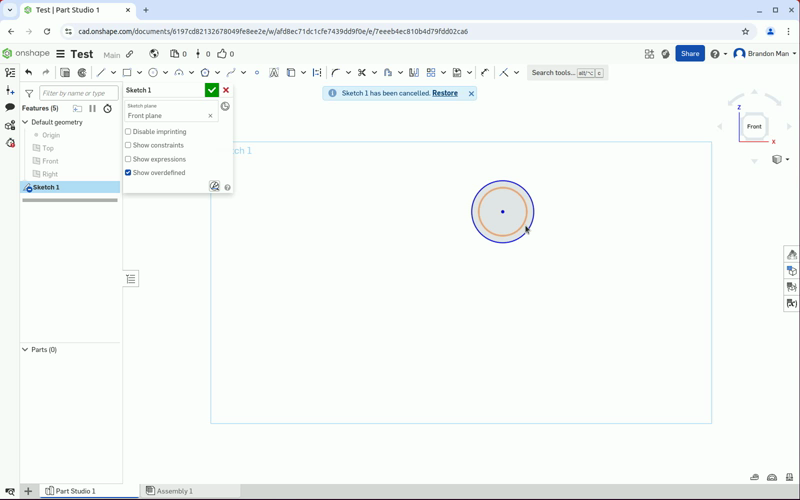
scroll(6)
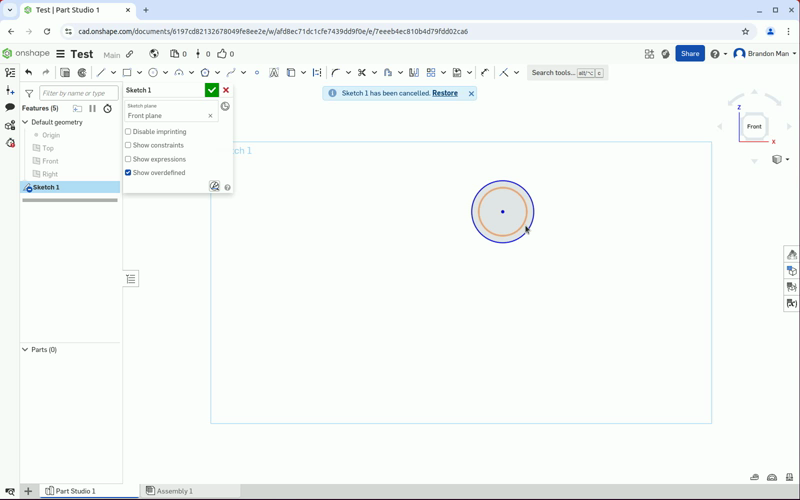
scroll(6)
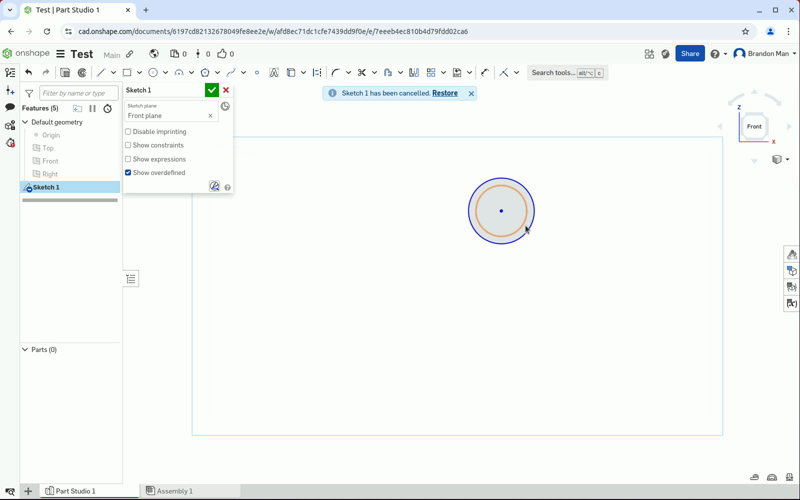
scroll(6)
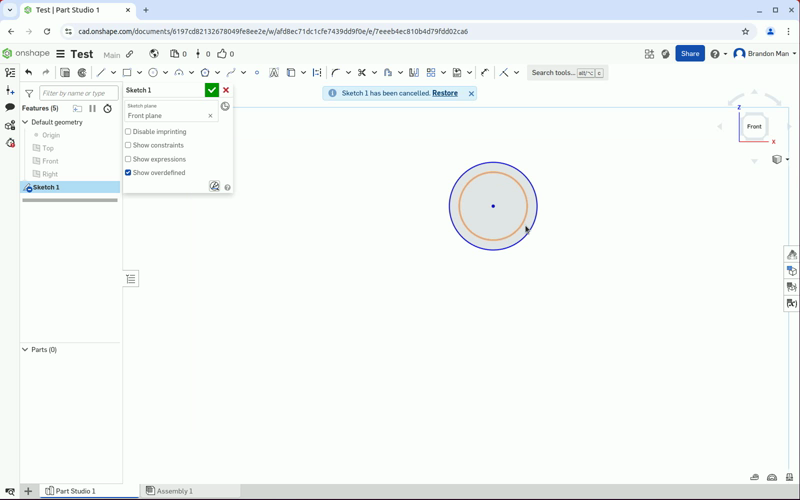
scroll(6)
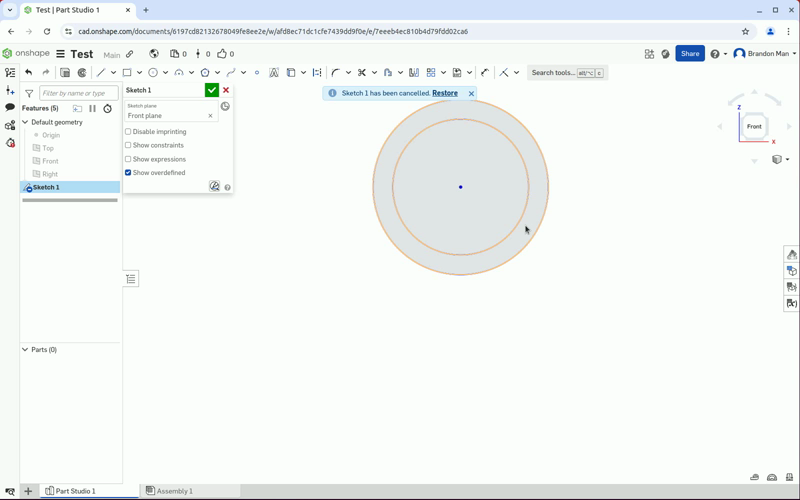
scroll(6)
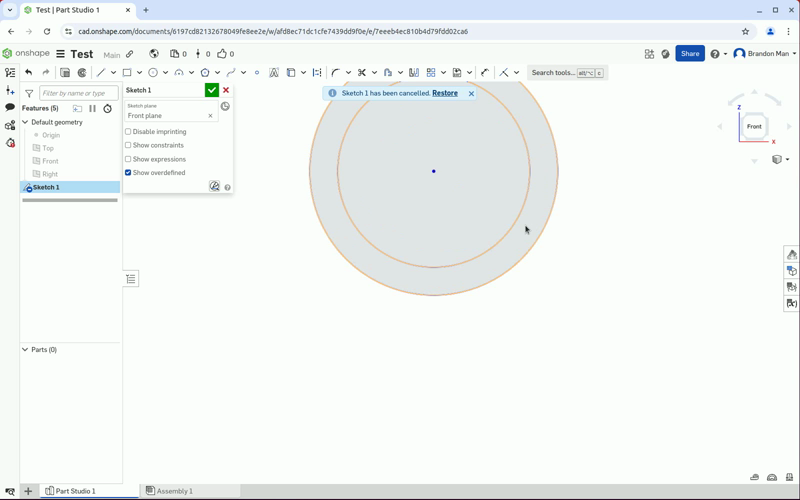
scroll(6)
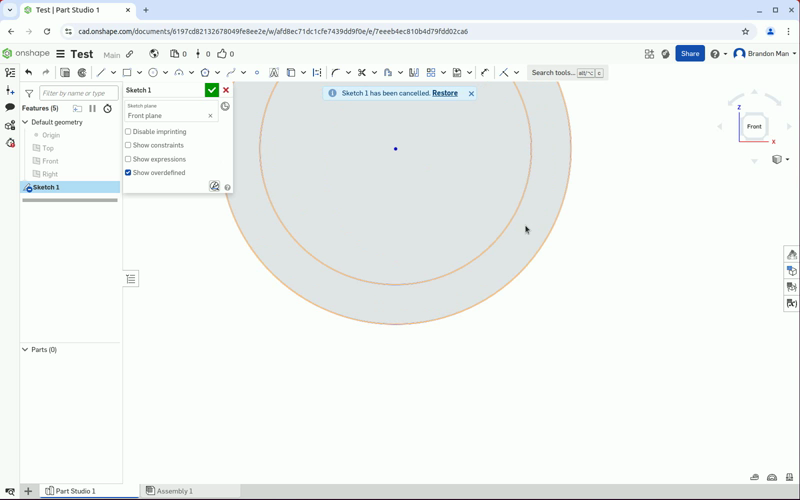
scroll(6)
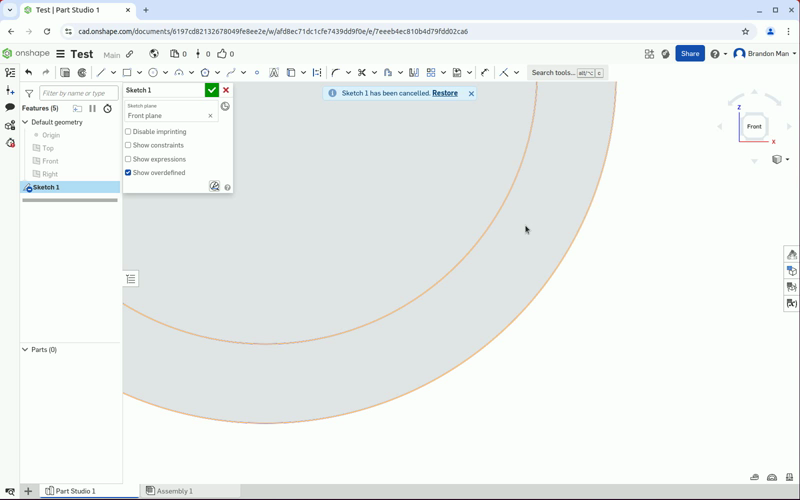
click(525, 225)
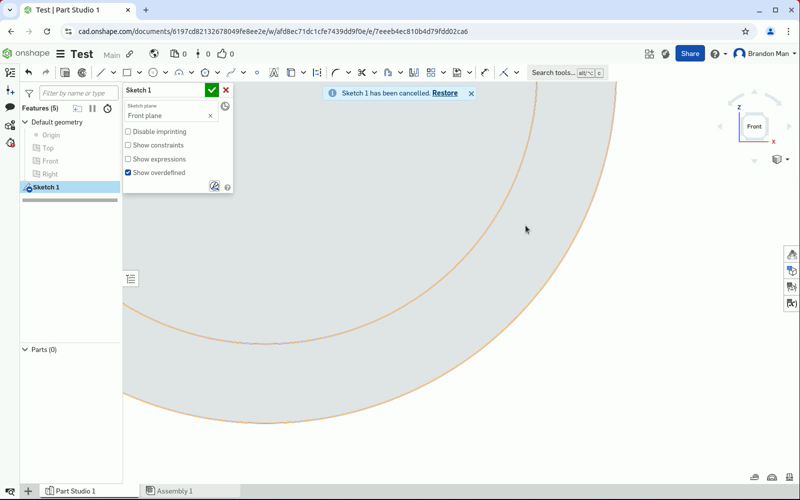
scroll(-6)
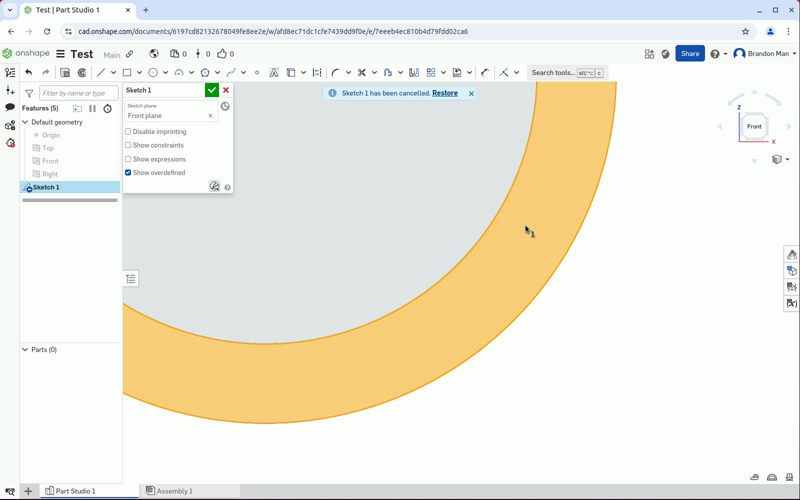
scroll(-6)
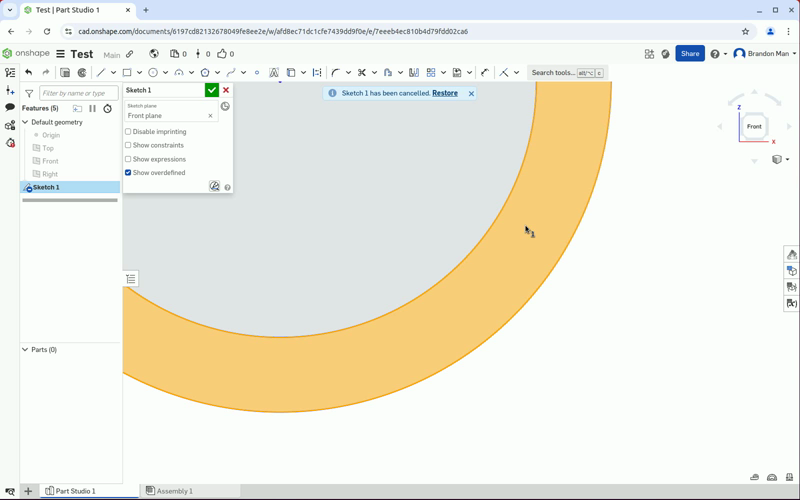
scroll(-6)
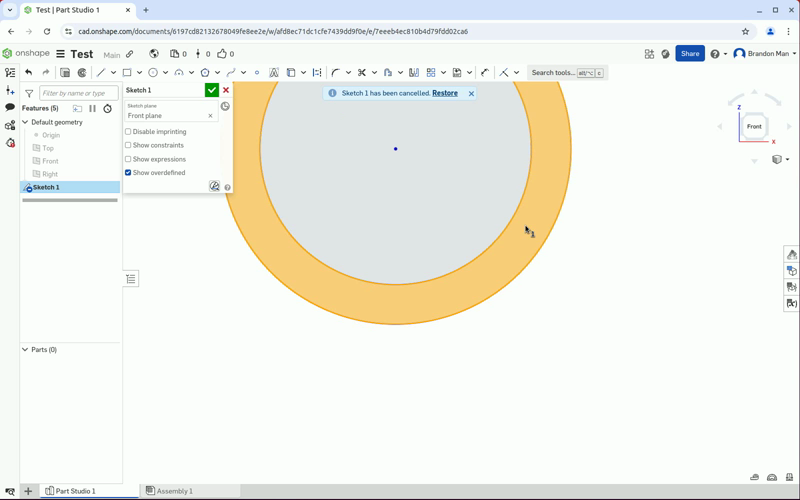
scroll(-6)
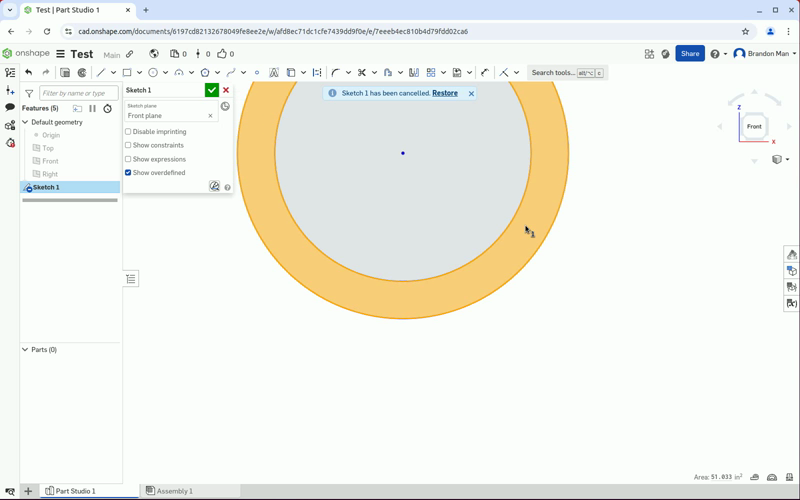
scroll(-6)
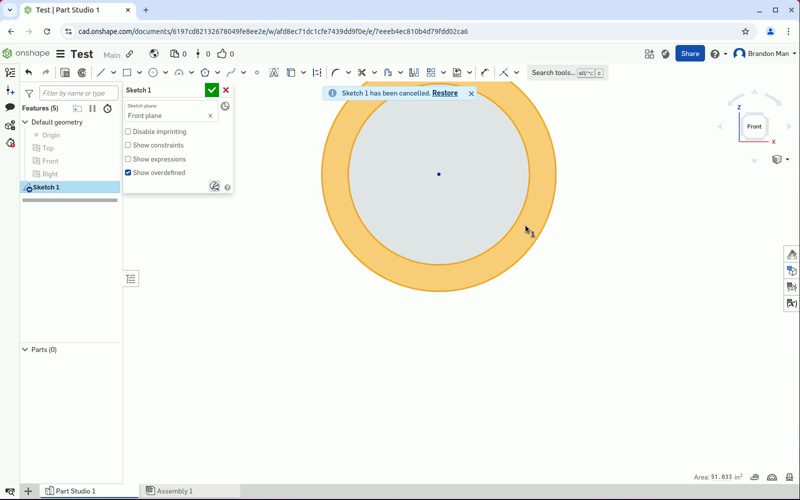
scroll(-6)
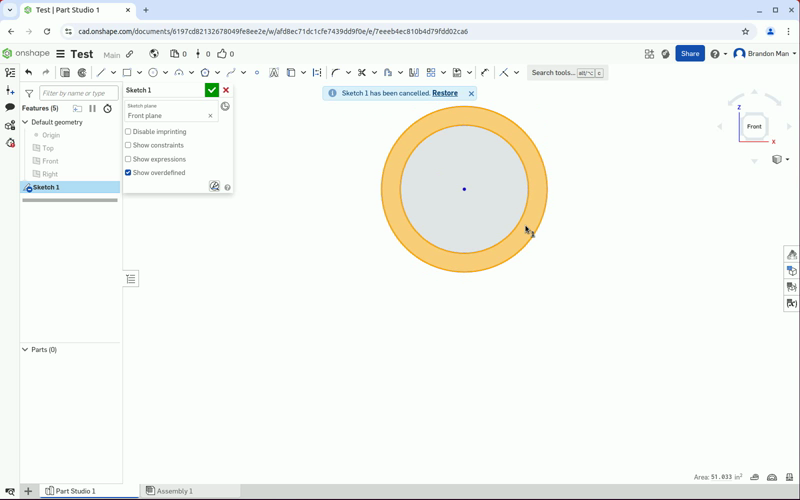
scroll(-6)
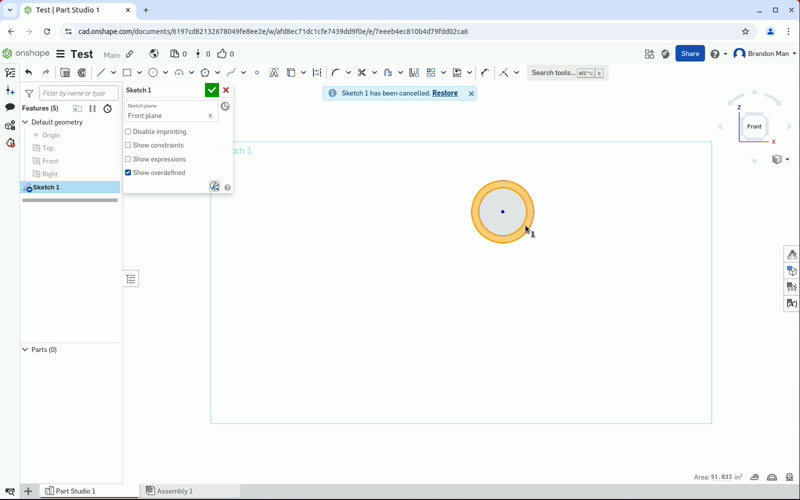
mouse_move(73, 352)
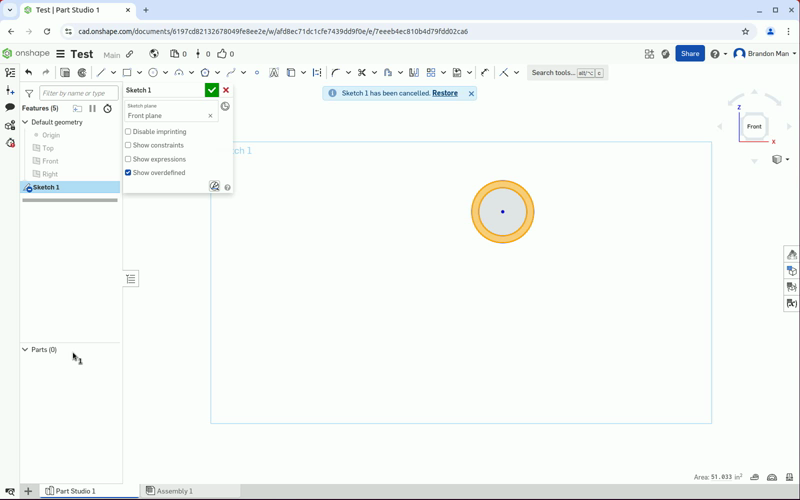
key(shift+y)
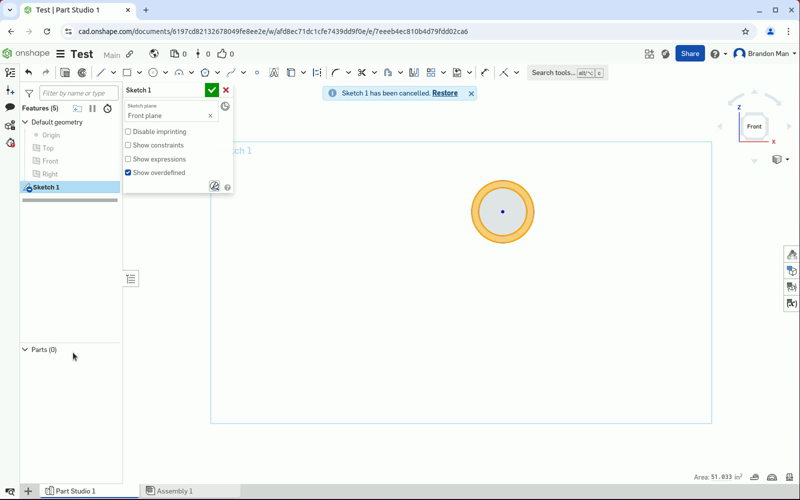
key(shift+e)
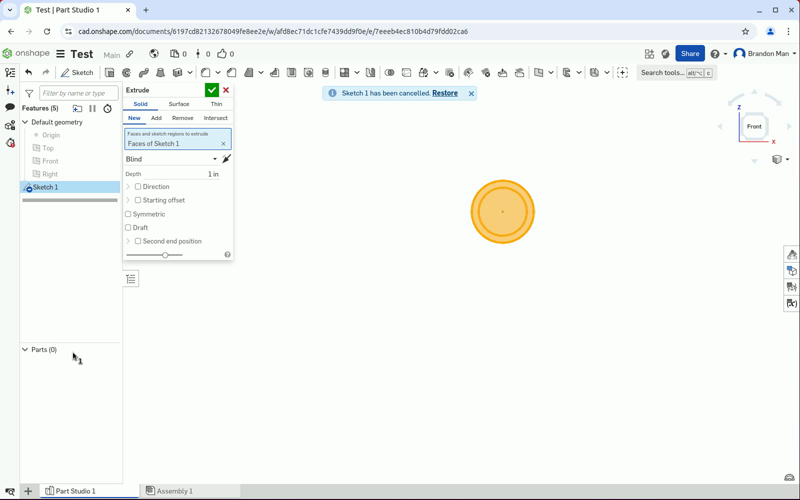
mouse_move(143, 106)
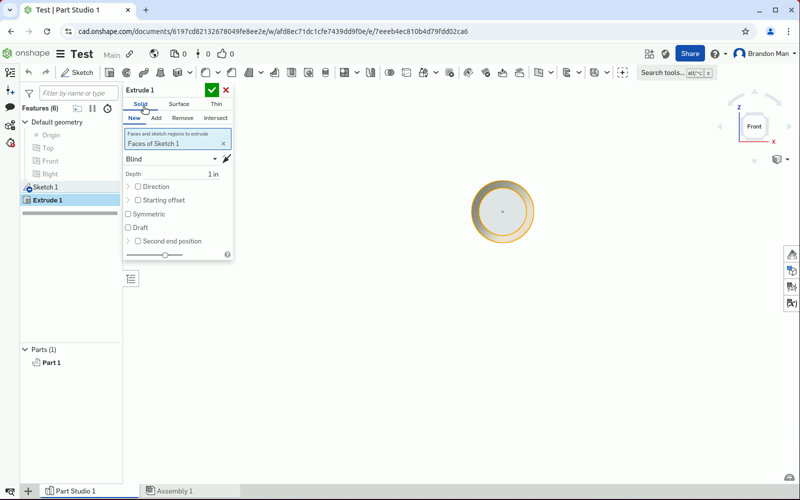
click(143, 106)
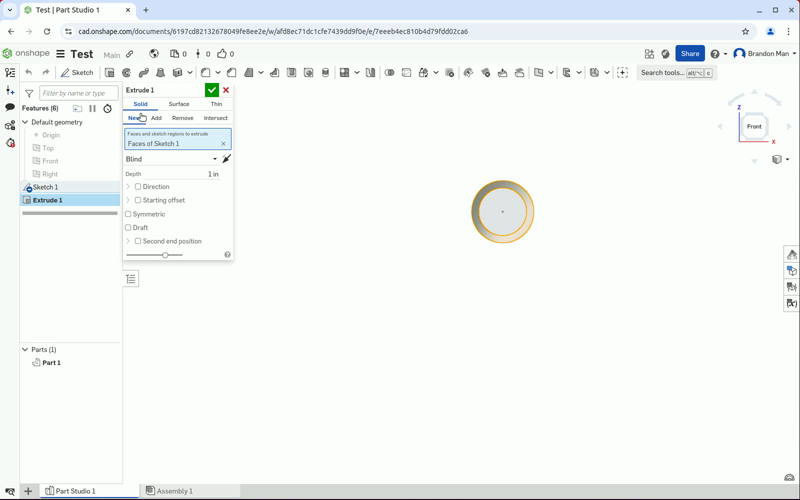
mouse_move(137, 120)
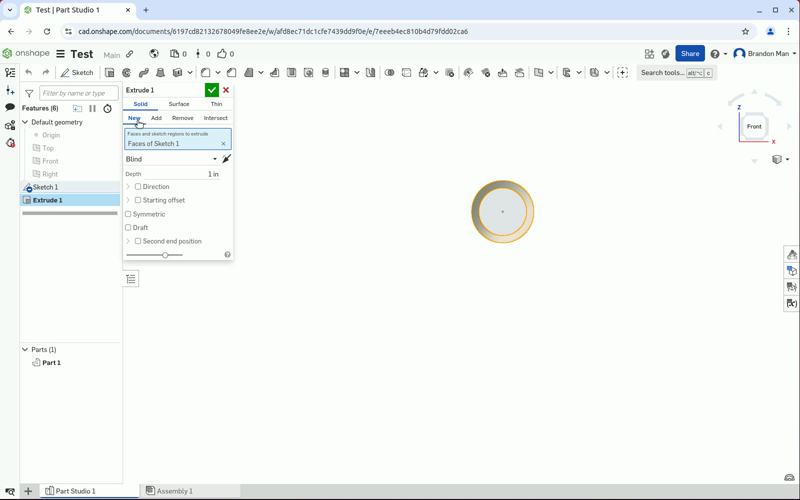
click(137, 120)
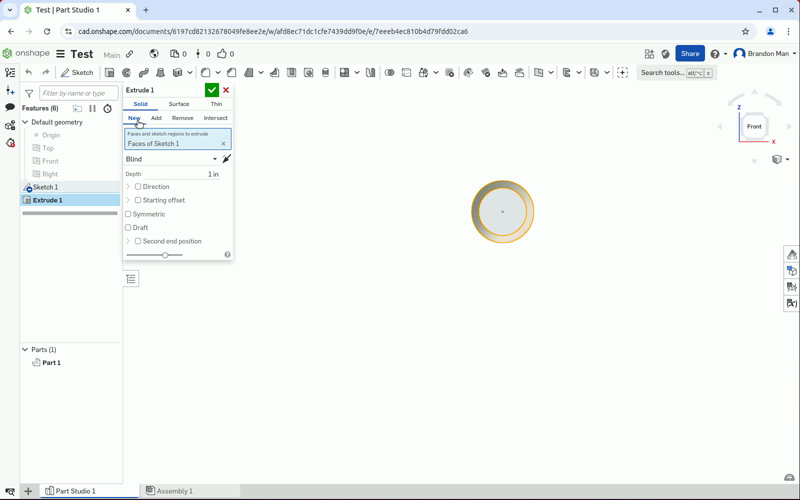
key(tab, 4)
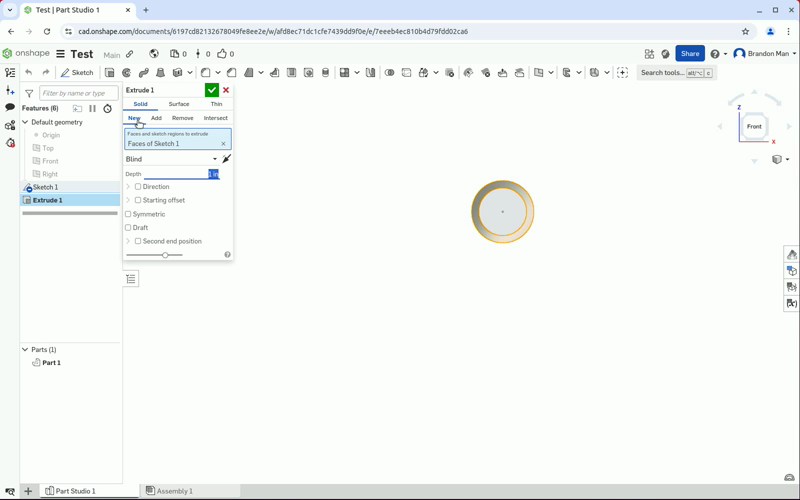
text(2.889)
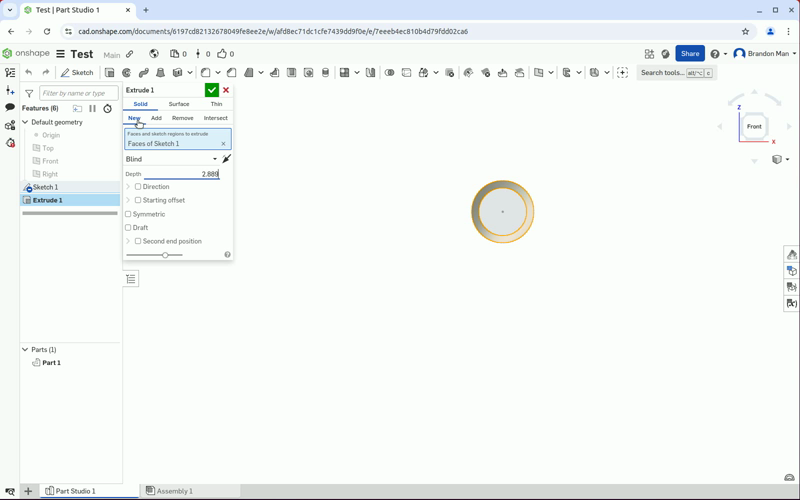
key(enter)
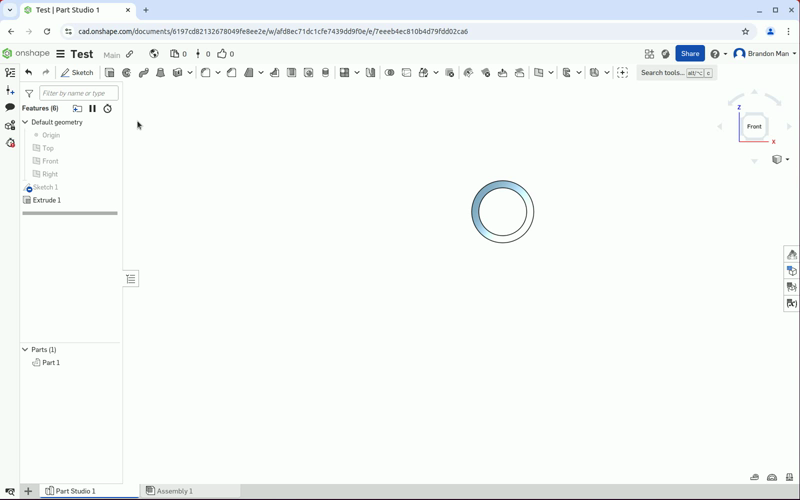
key(shift+h)
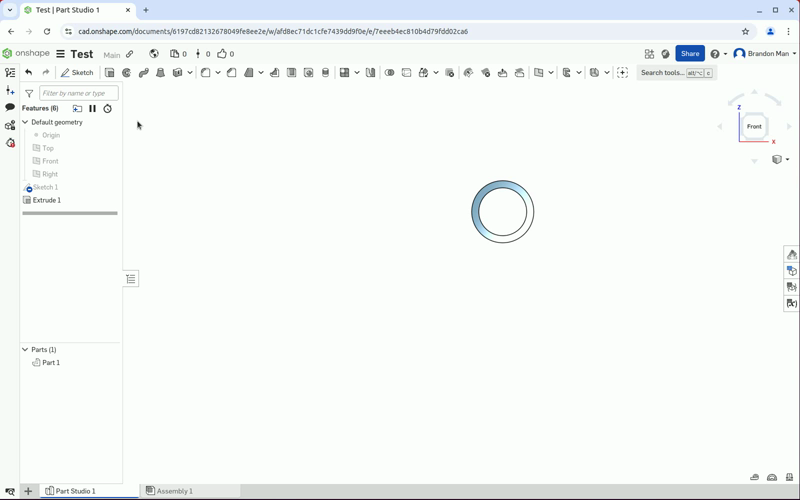
key(shift+h)
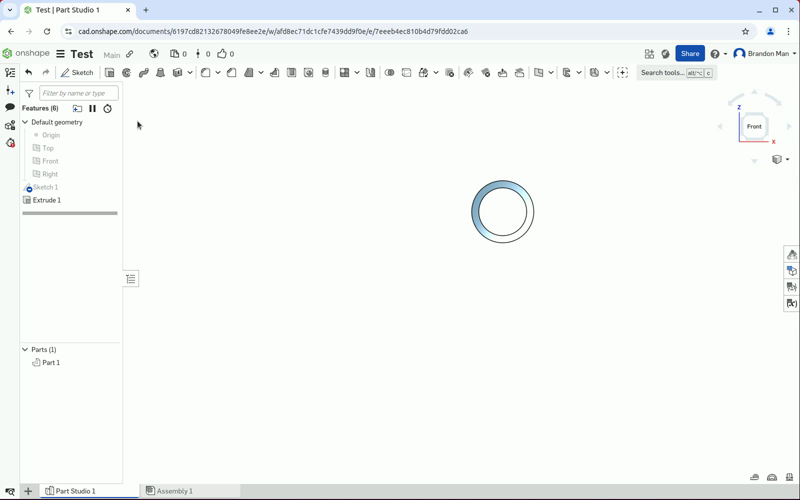
mouse_move(73, 189)
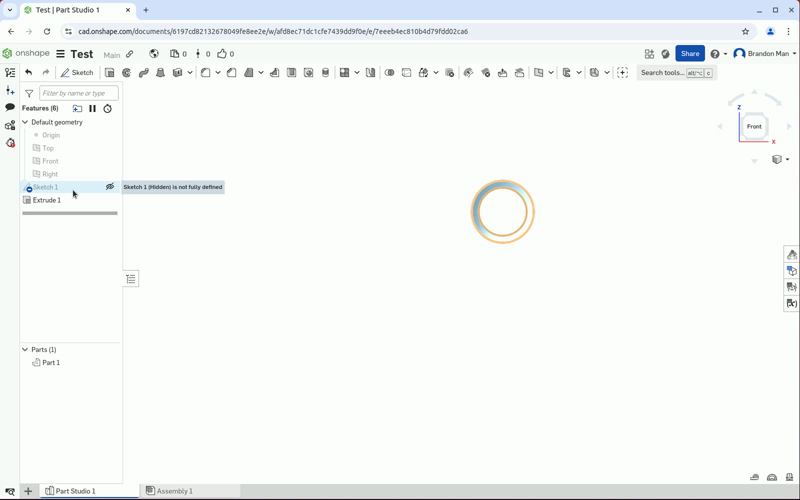
click(73, 189)
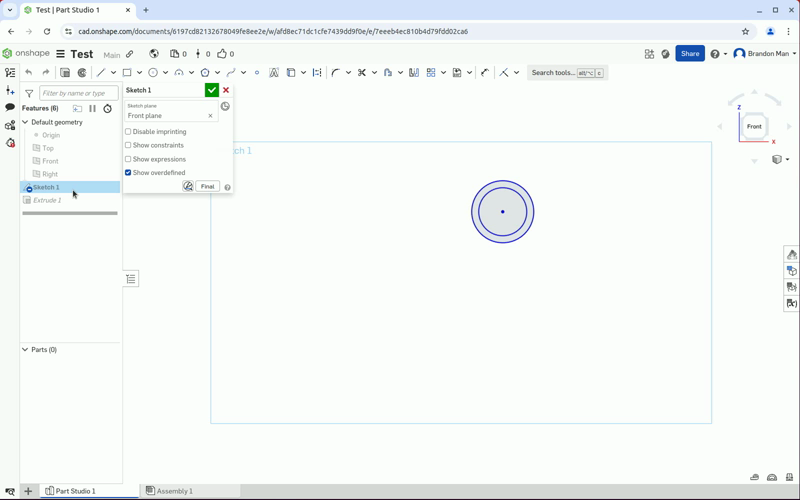
mouse_move(229, 92)
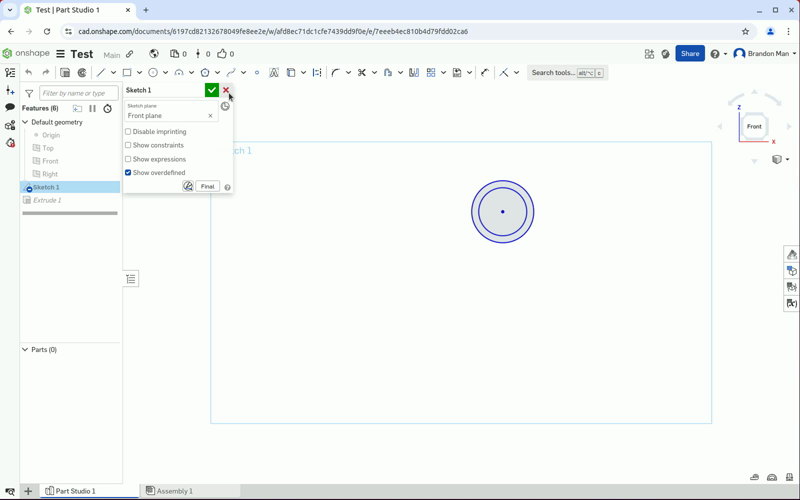
click(229, 92)
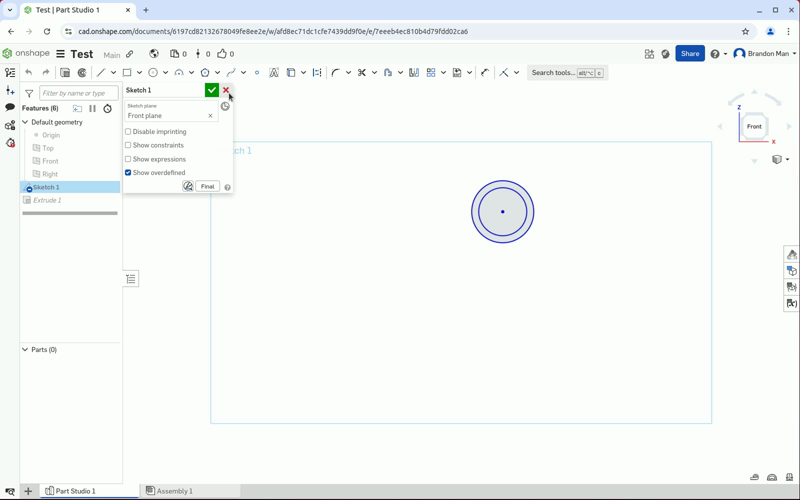
key(shift+s)
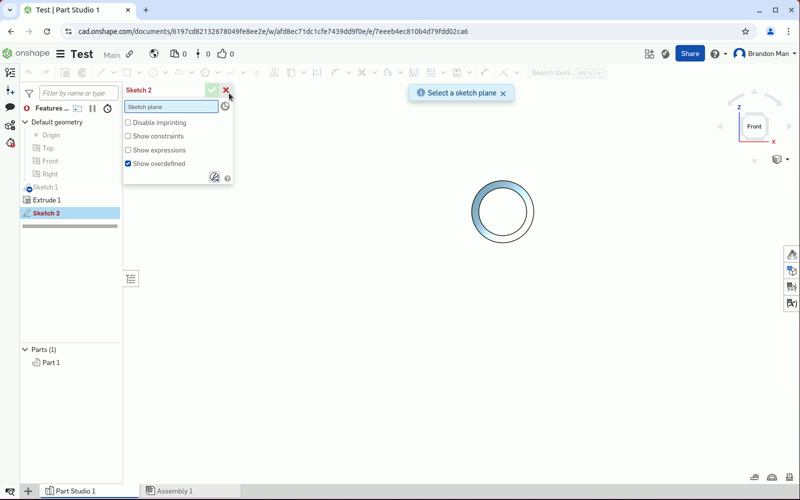
mouse_move(73, 163)
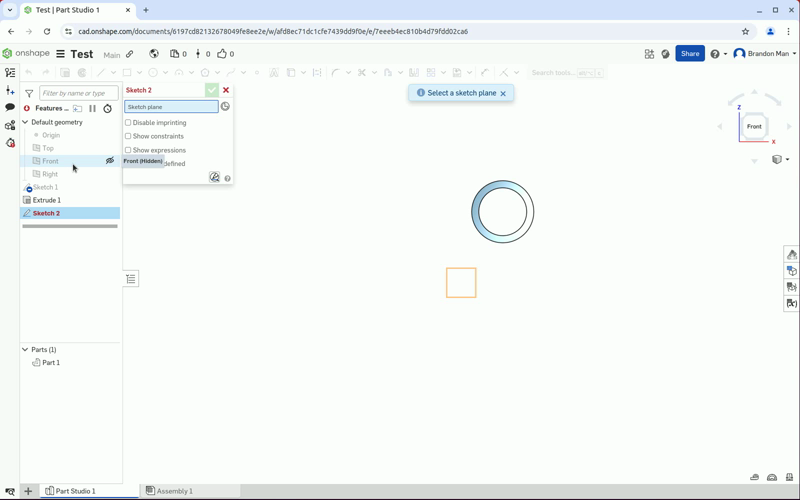
click(73, 163)
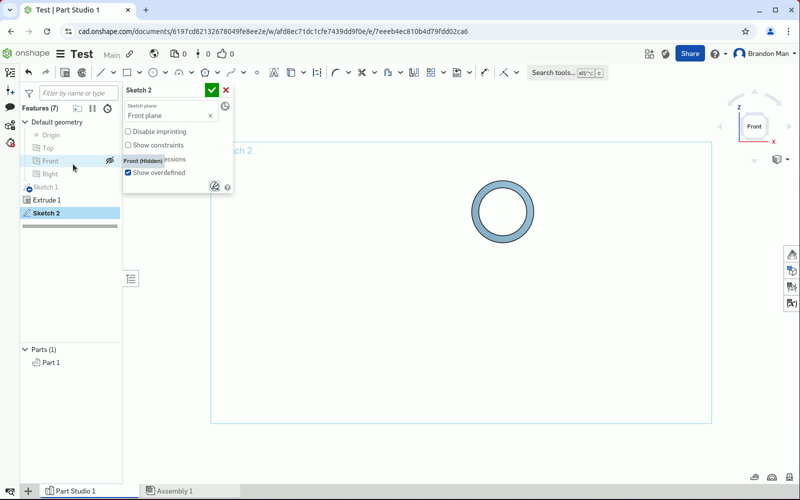
mouse_move(73, 352)
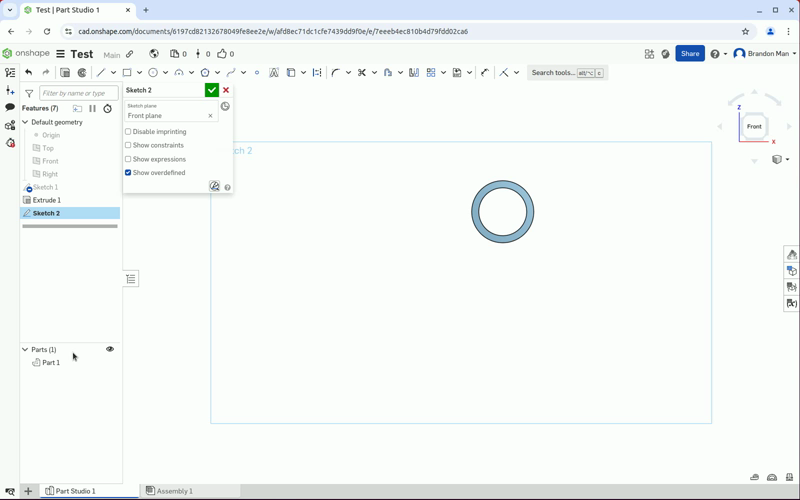
key(y)
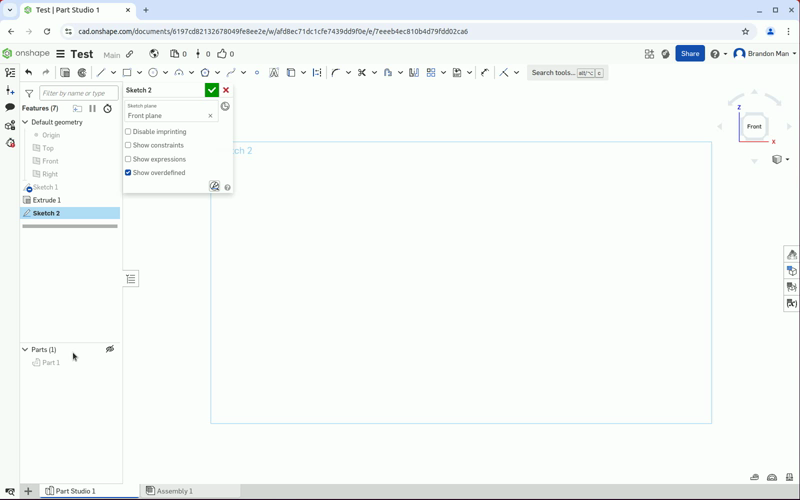
key(a)
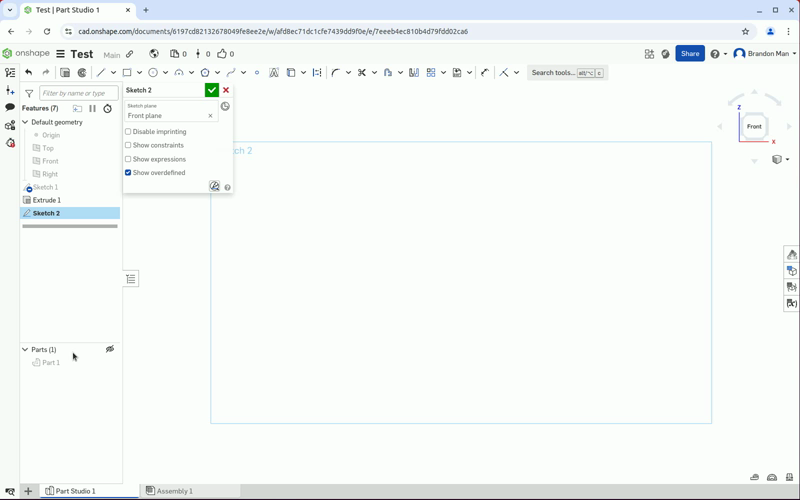
key_down(shift)
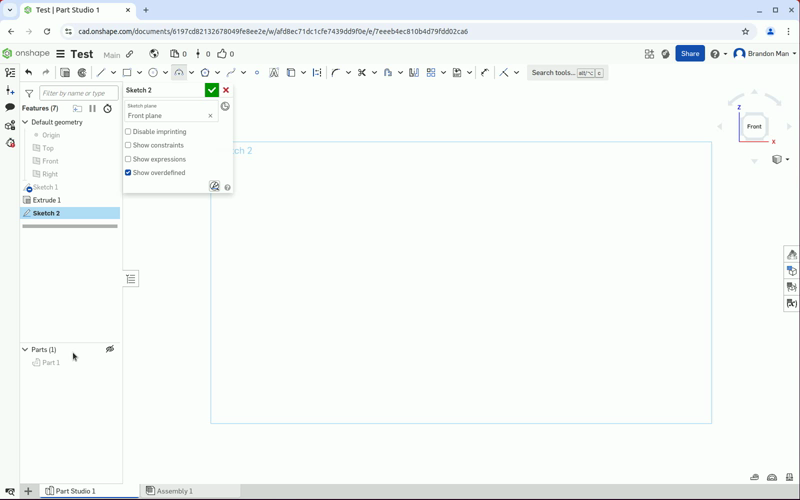
mouse_move(445, 255)
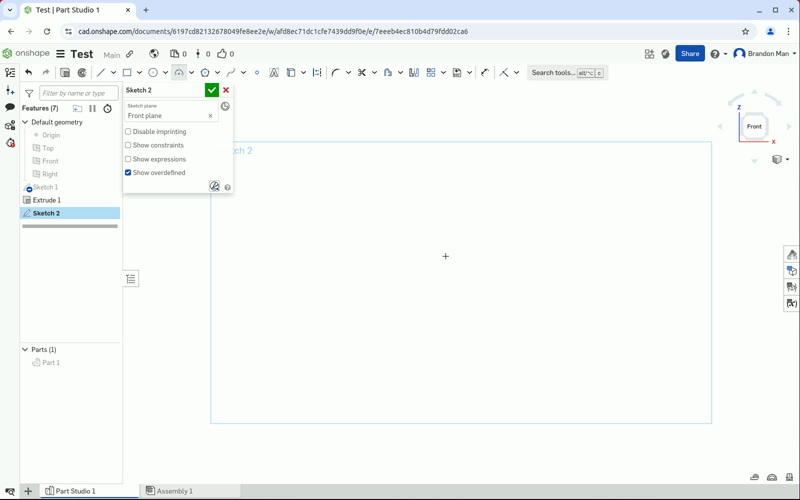
click(445, 255)
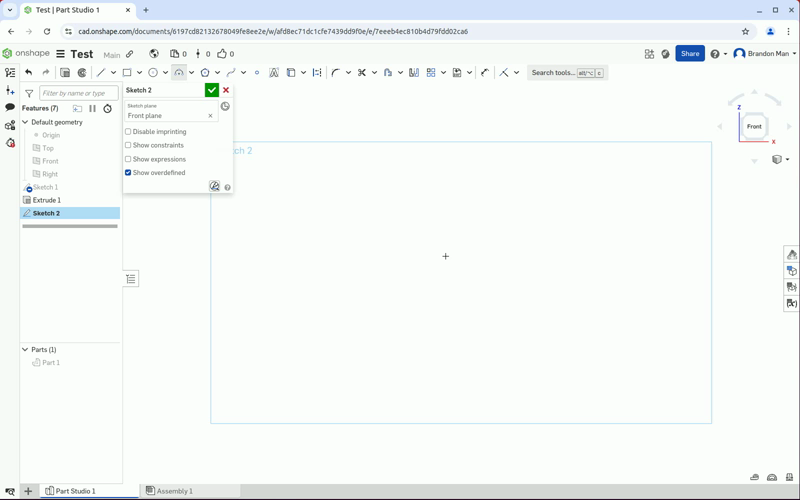
key_up(shift)
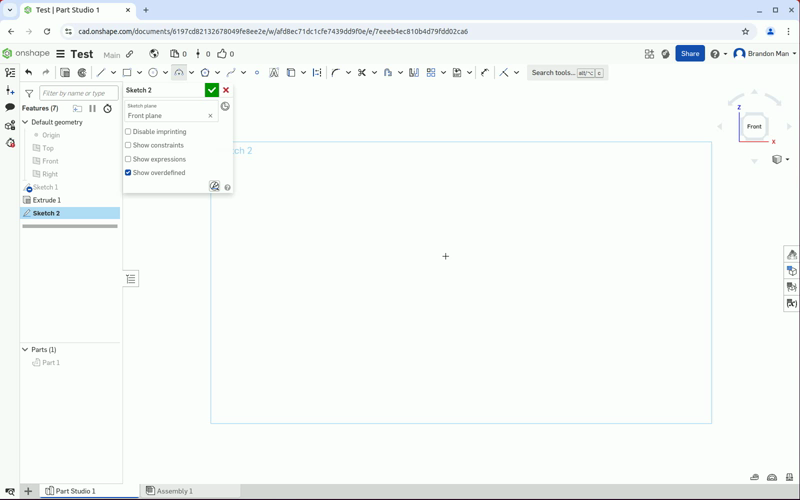
key_down(shift)
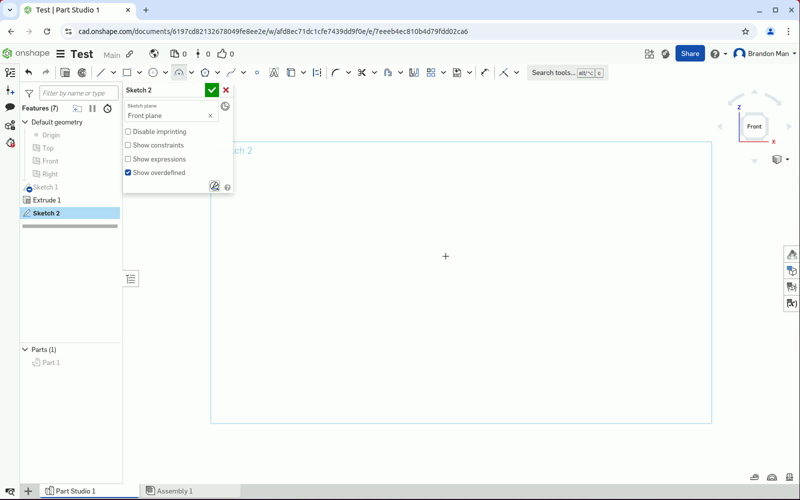
mouse_move(491, 282)
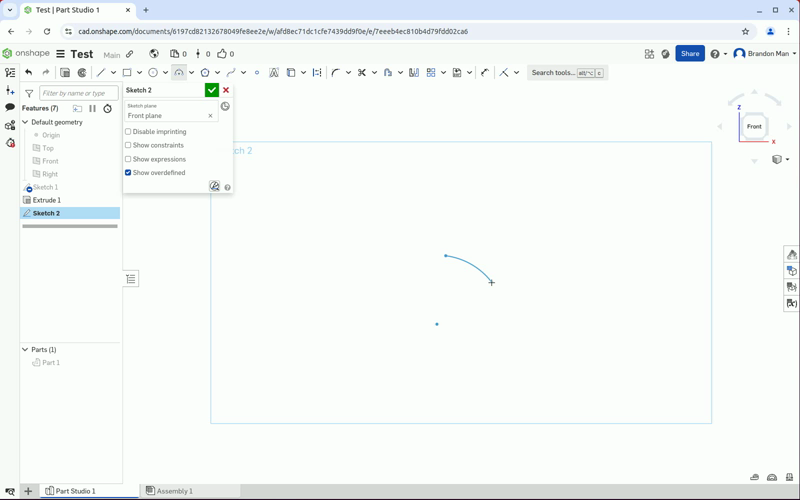
click(491, 282)
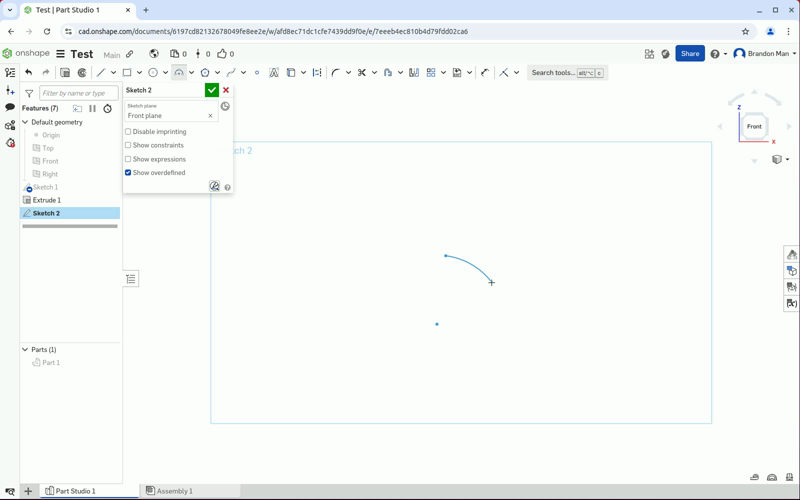
mouse_move(476, 255)
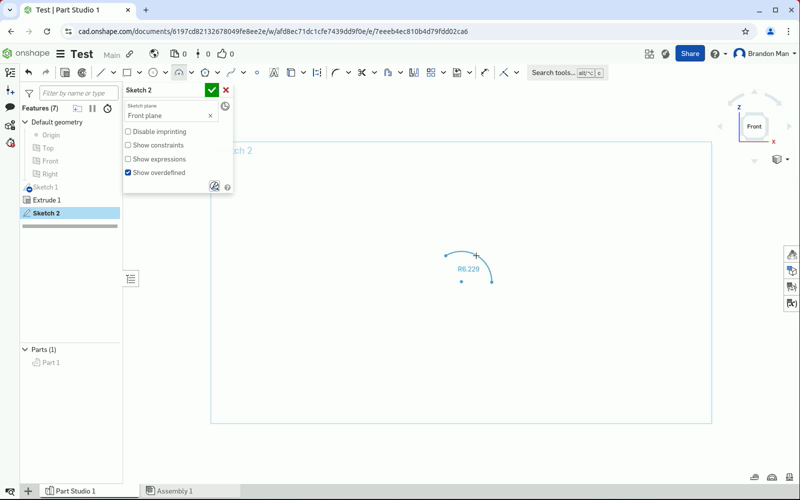
click(476, 255)
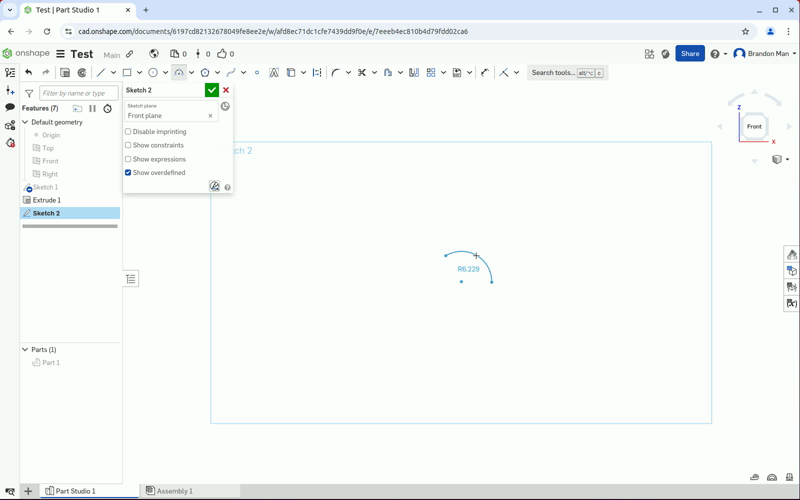
key_up(shift)
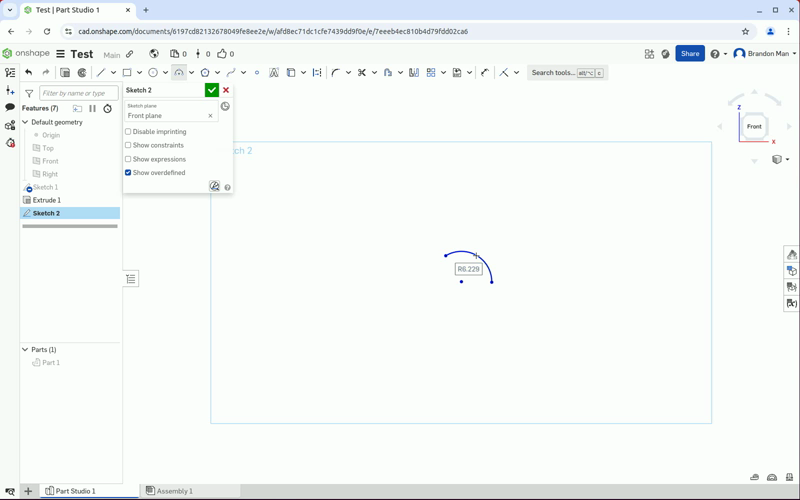
mouse_move(491, 282)
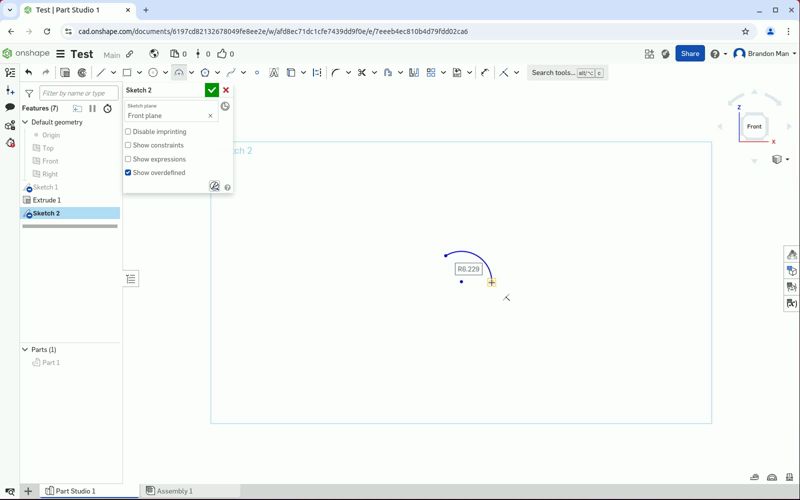
click(491, 282)
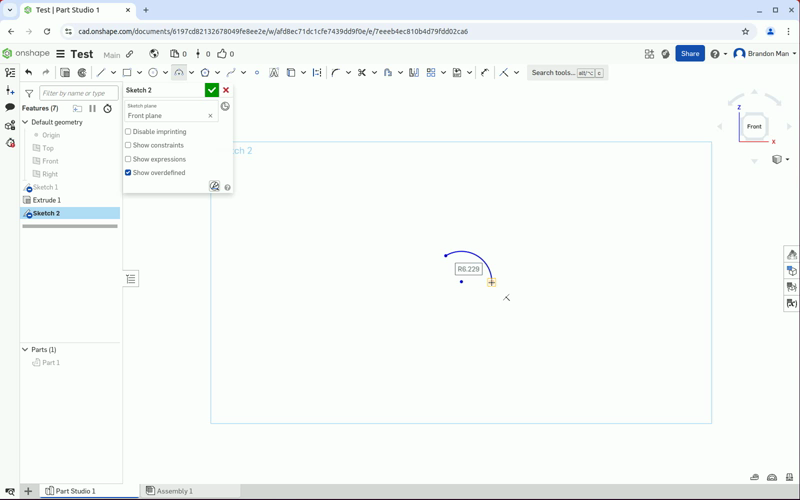
key_down(shift)
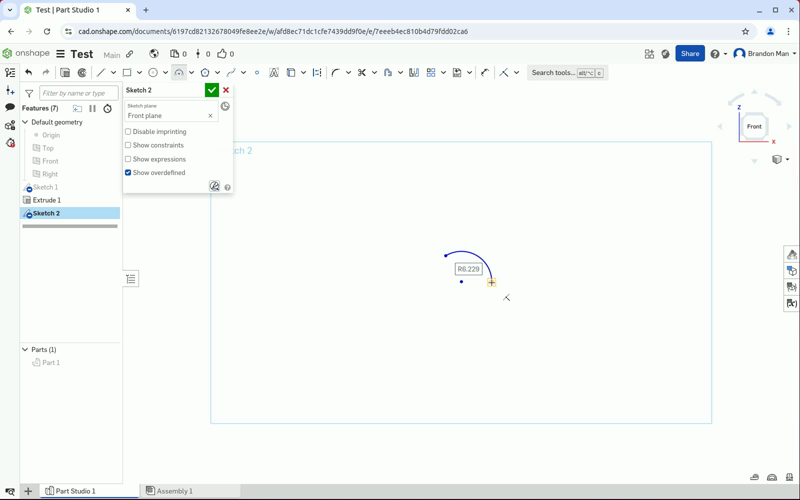
mouse_move(517, 237)
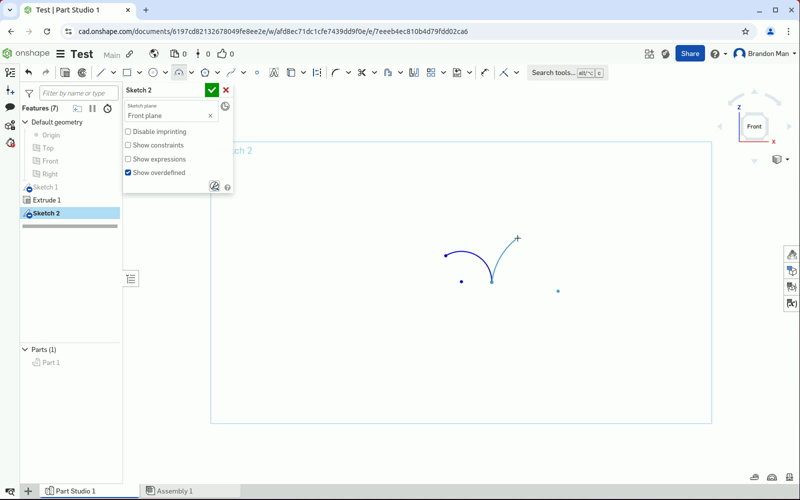
click(517, 237)
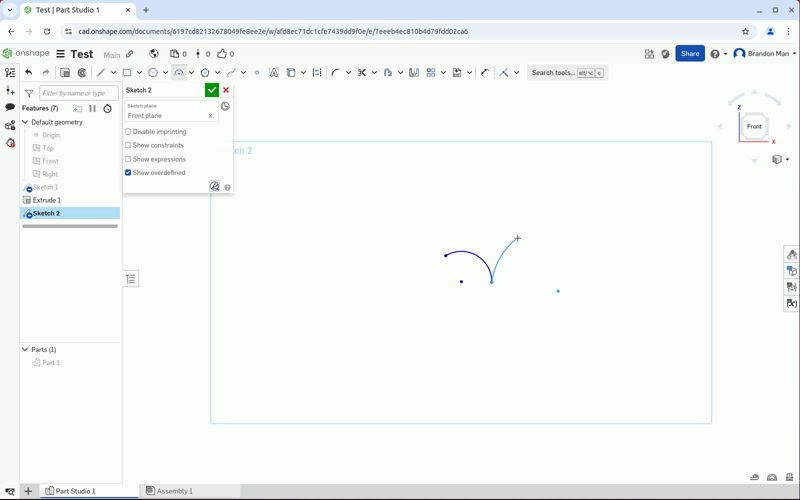
mouse_move(498, 256)
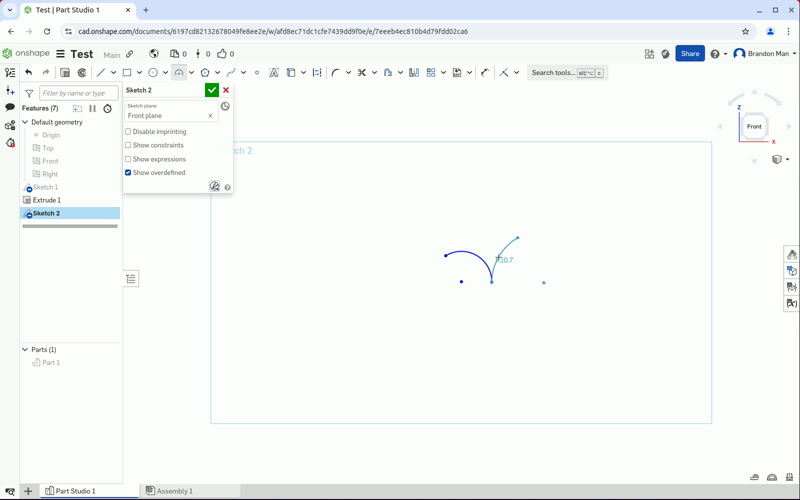
click(498, 256)
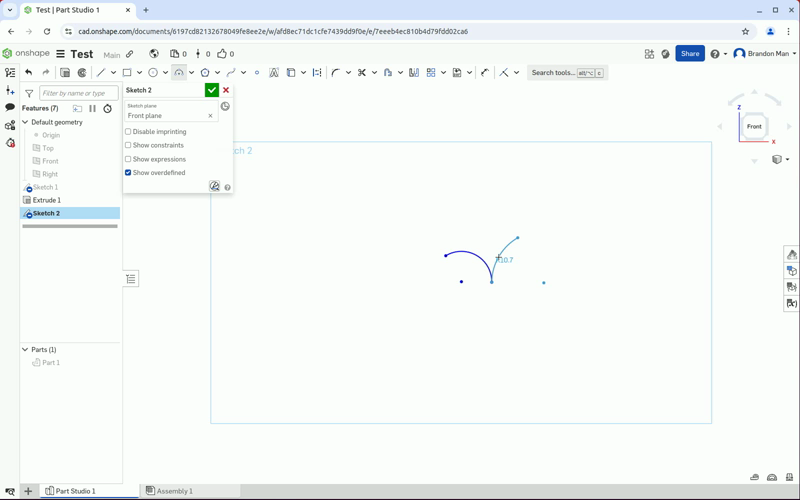
key_up(shift)
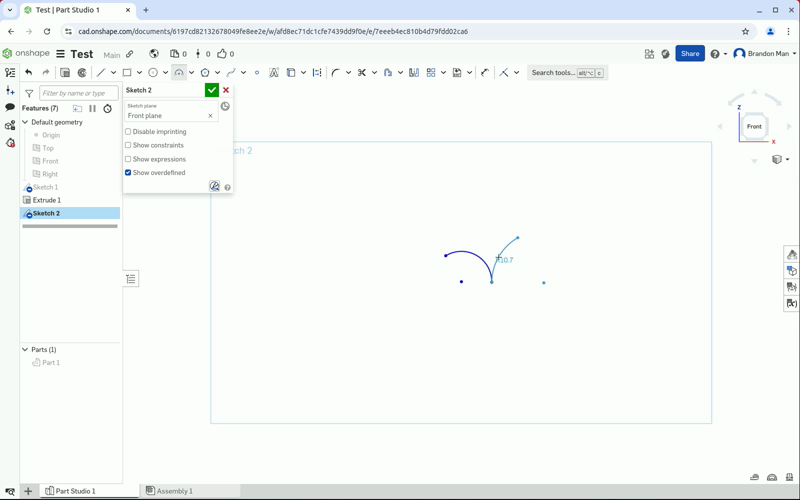
mouse_move(517, 237)
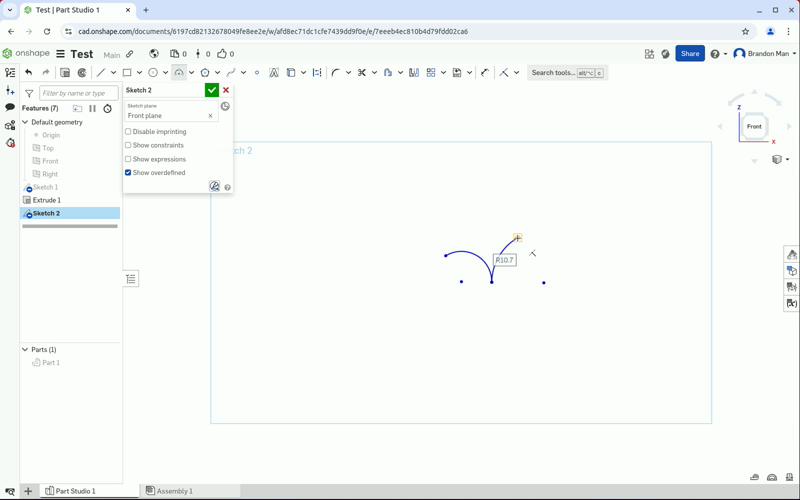
click(517, 237)
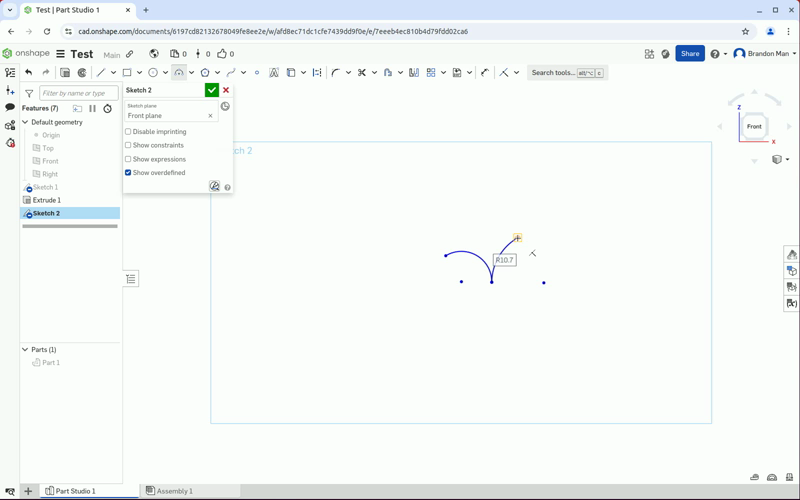
key_down(shift)
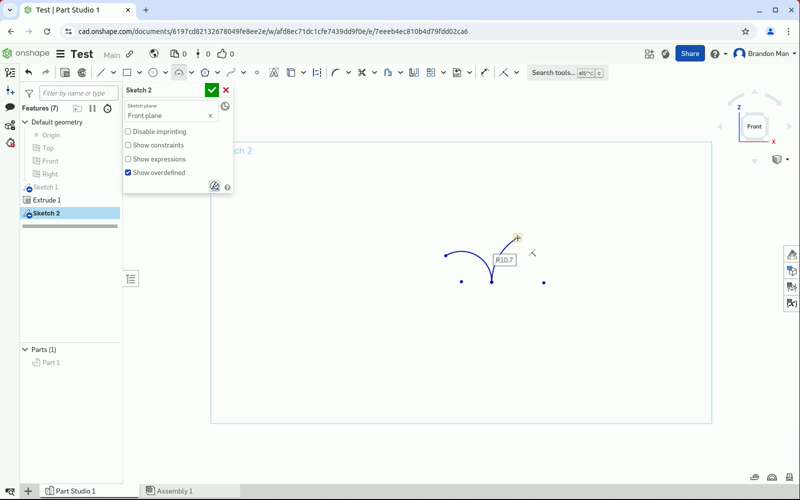
mouse_move(471, 211)
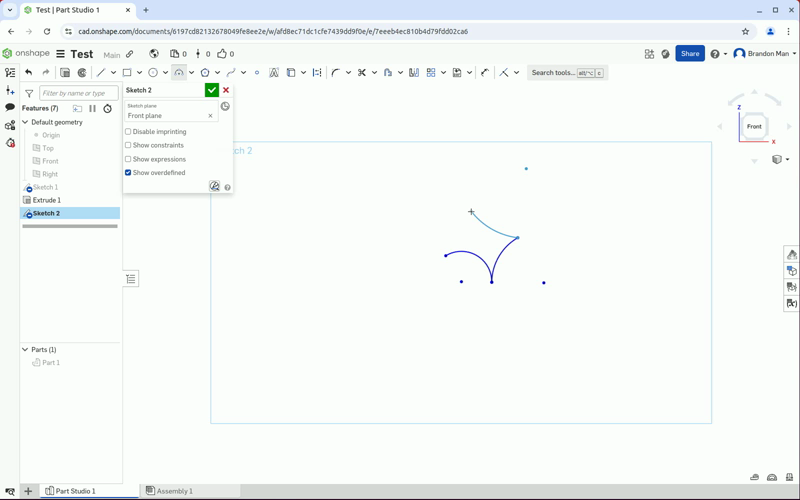
click(471, 211)
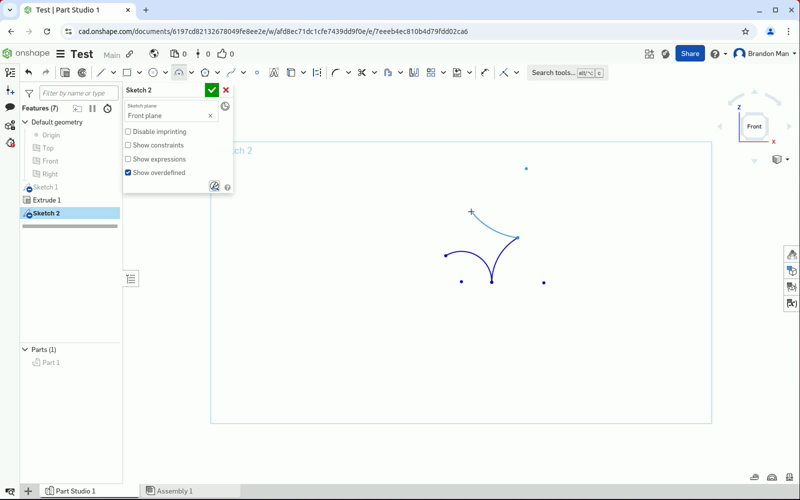
mouse_move(486, 238)
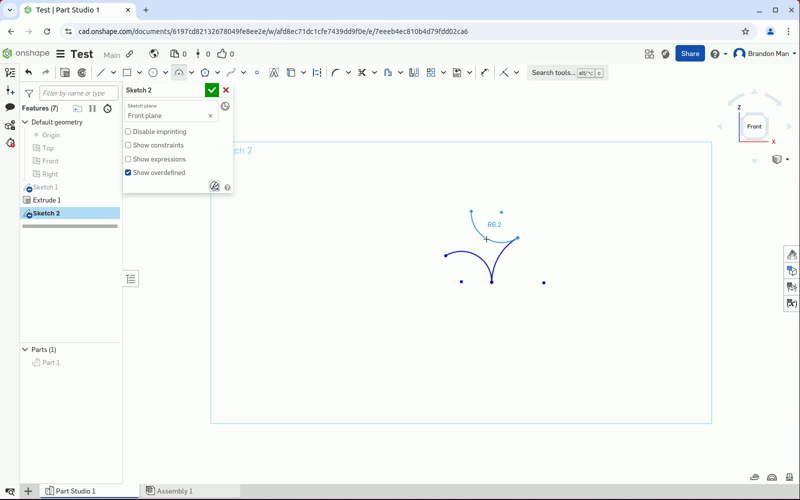
click(486, 238)
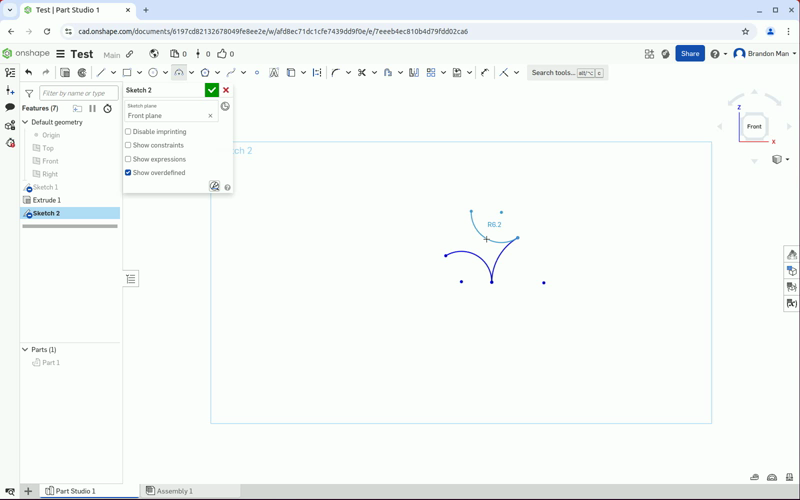
key_up(shift)
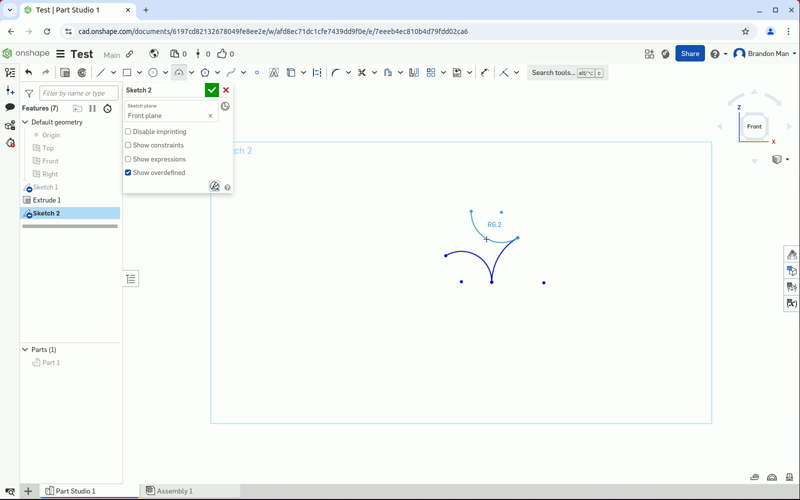
mouse_move(471, 211)
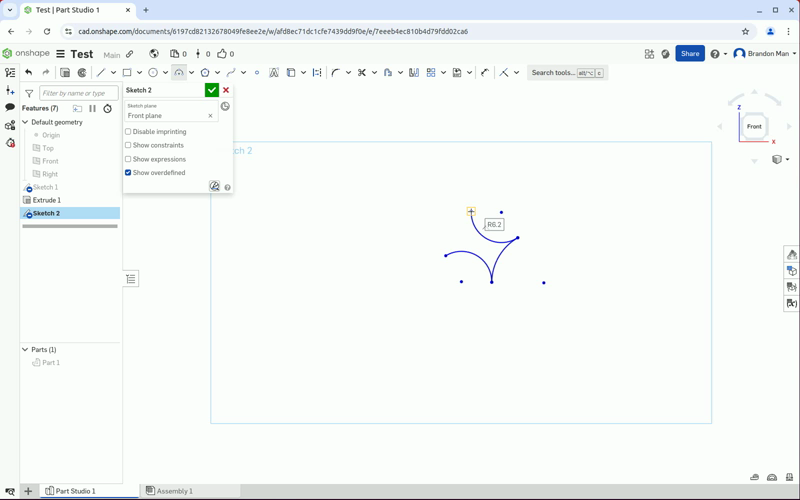
click(471, 211)
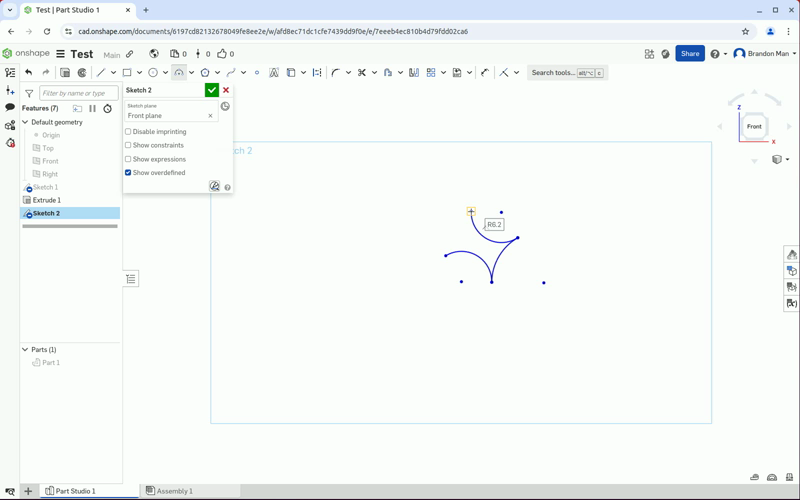
mouse_move(445, 255)
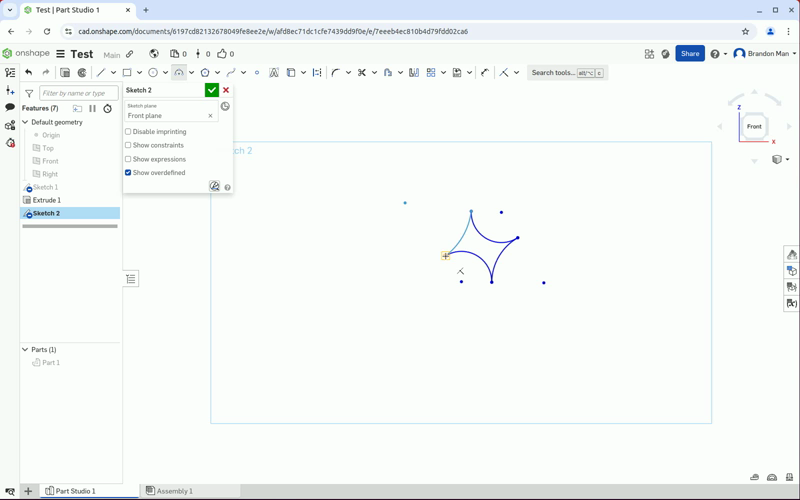
click(445, 255)
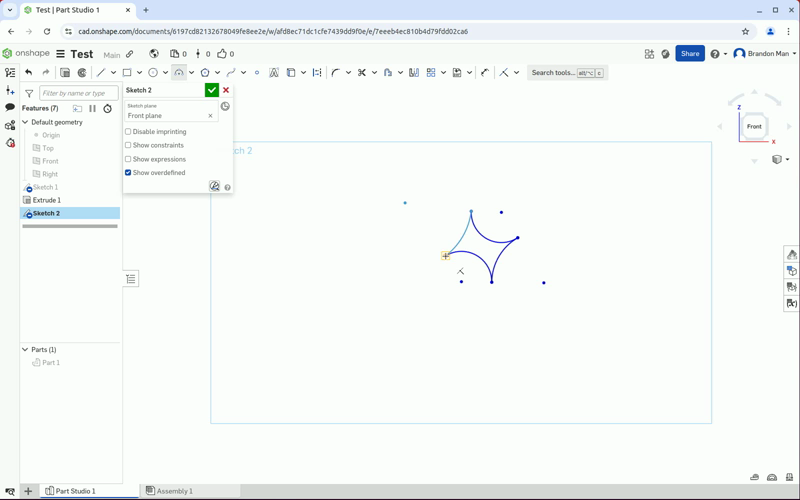
key_down(shift)
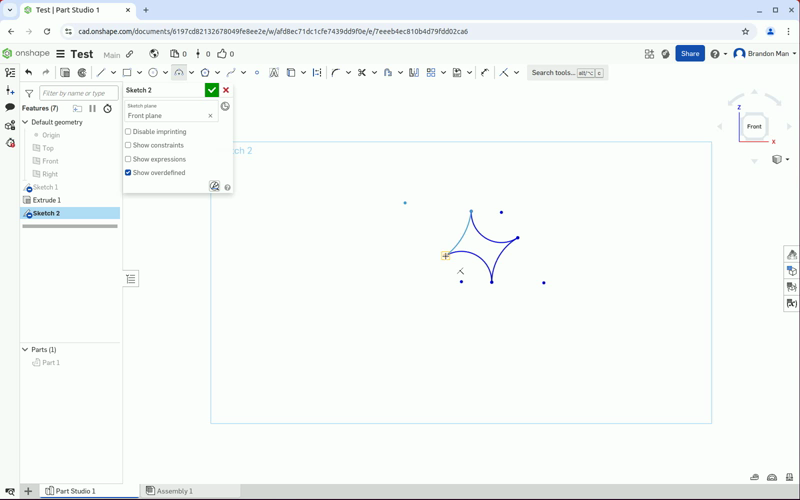
mouse_move(464, 237)
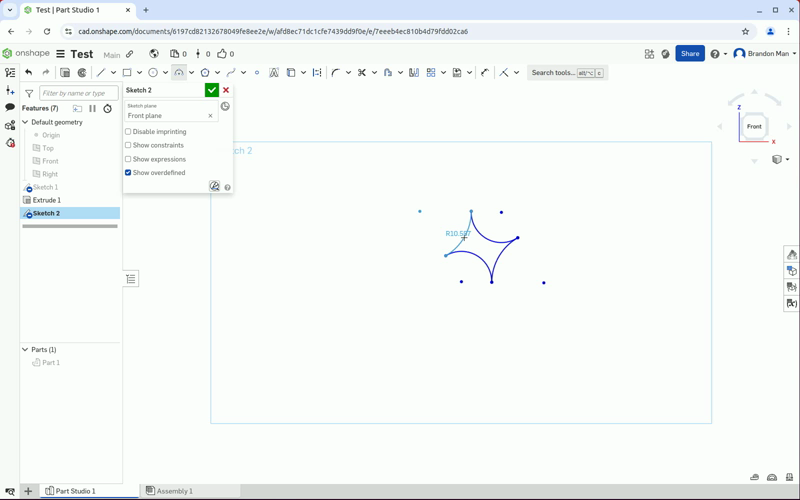
click(464, 237)
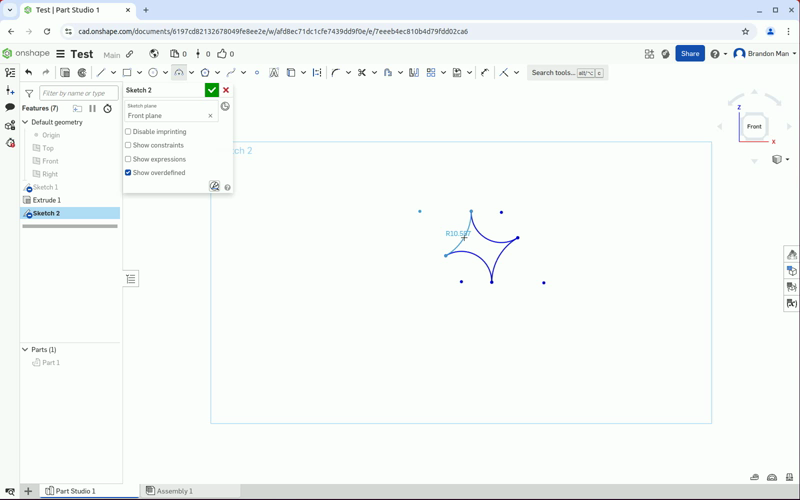
key_up(shift)
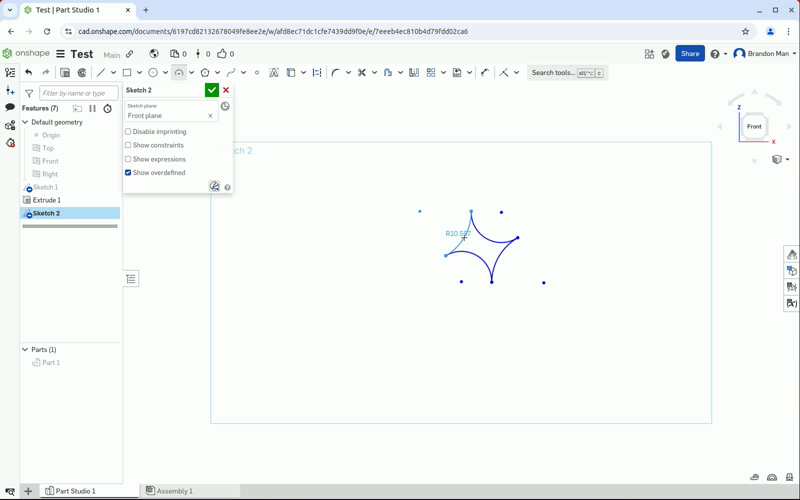
key(esc)
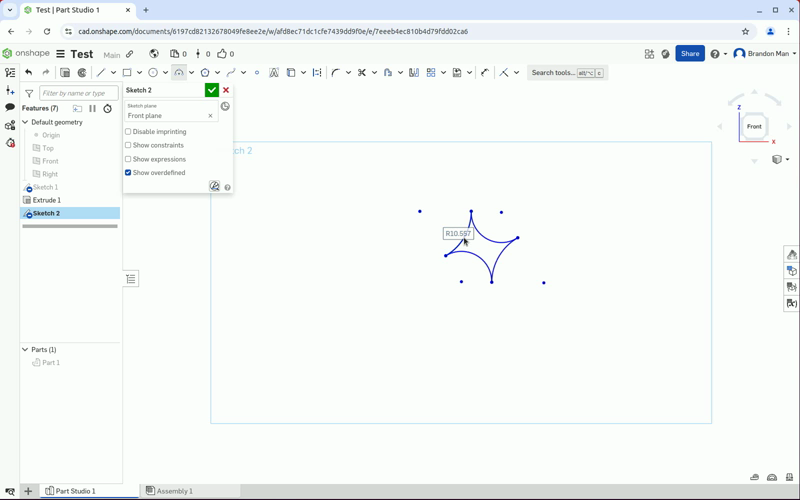
mouse_move(475, 237)
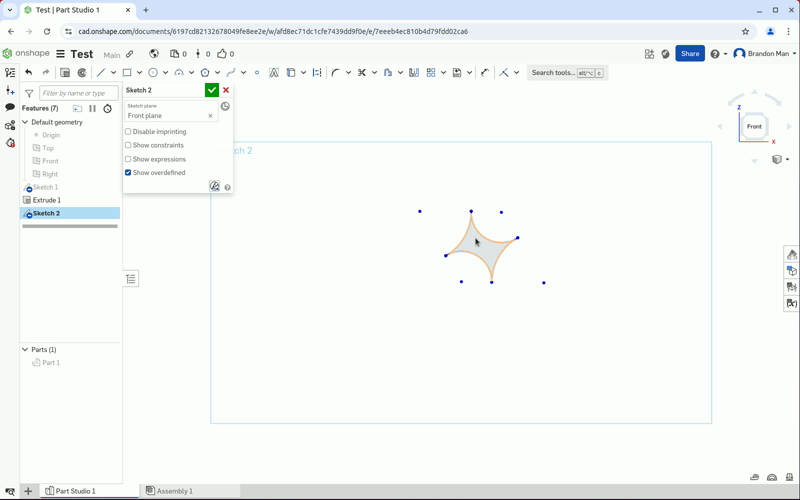
scroll(6)
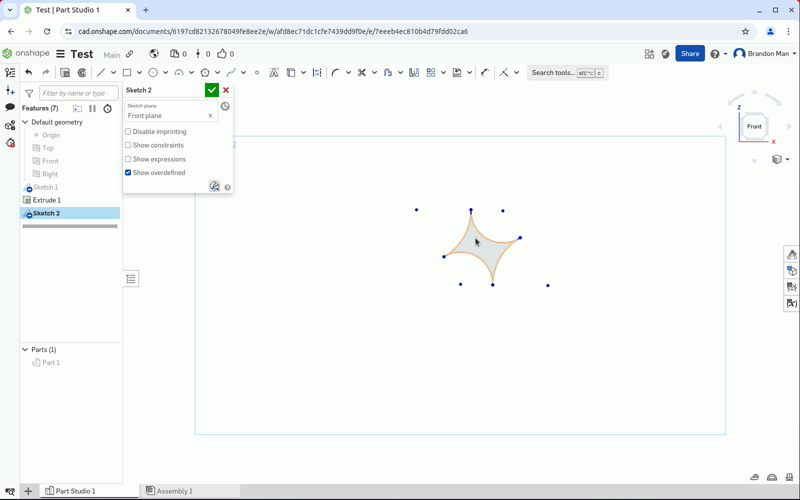
scroll(6)
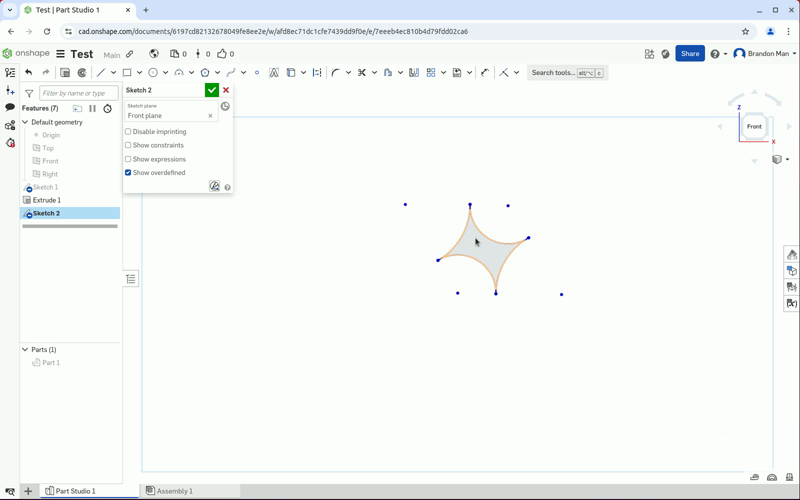
scroll(6)
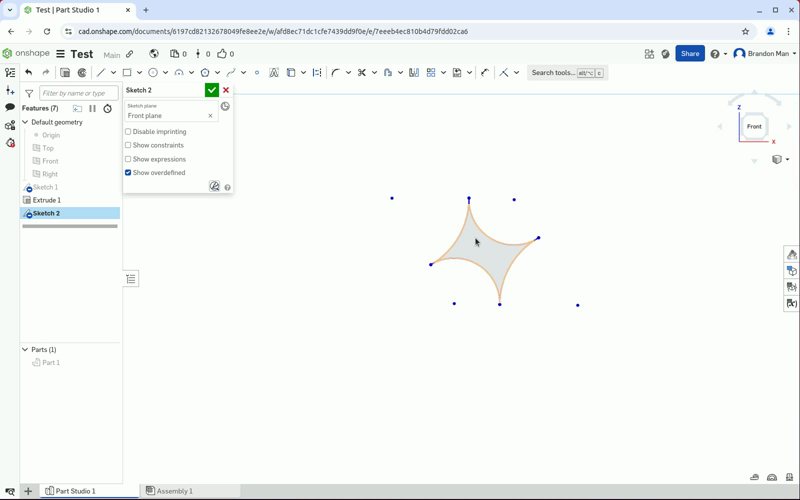
scroll(6)
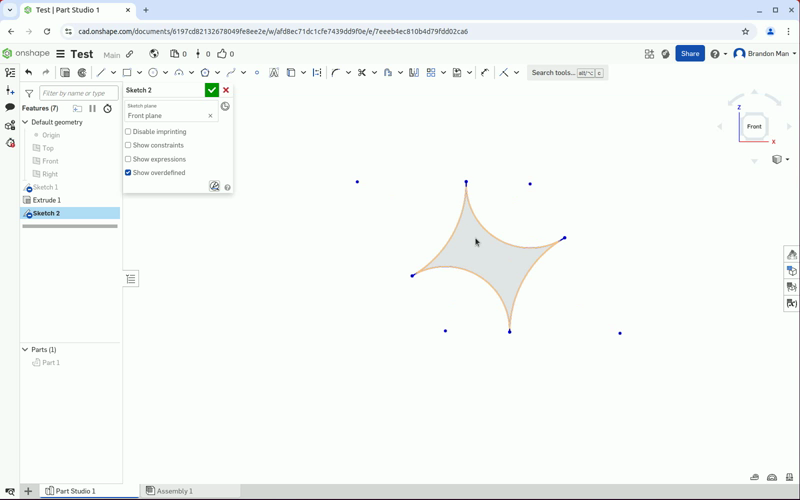
scroll(6)
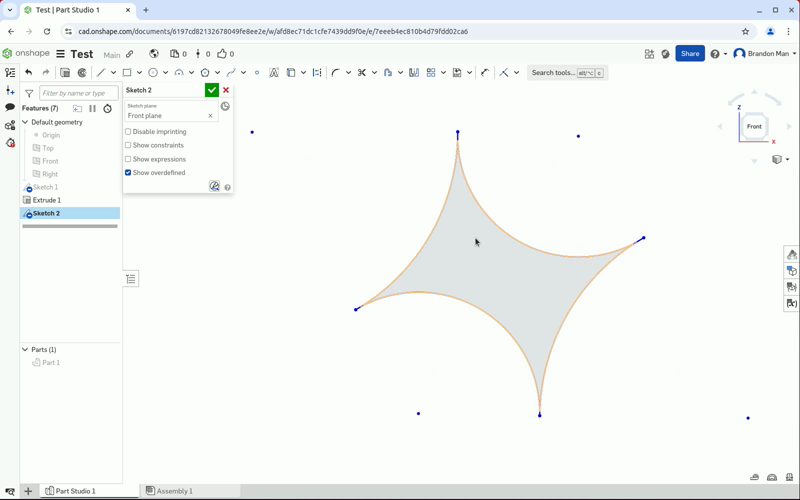
scroll(6)
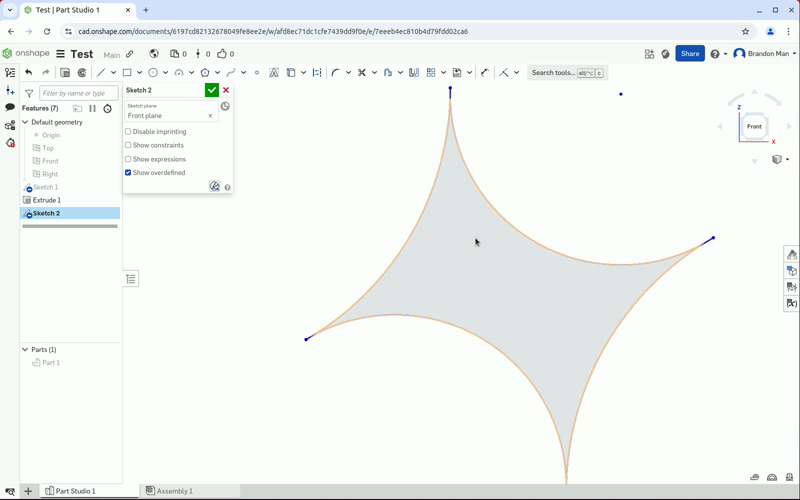
scroll(6)
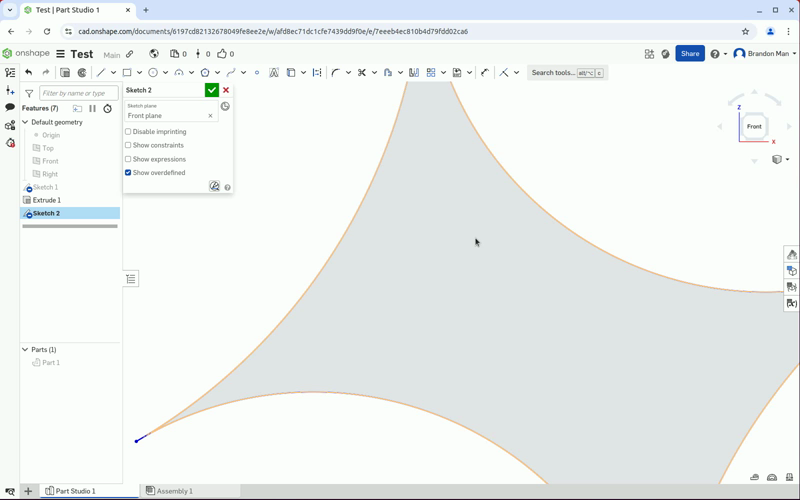
click(475, 237)
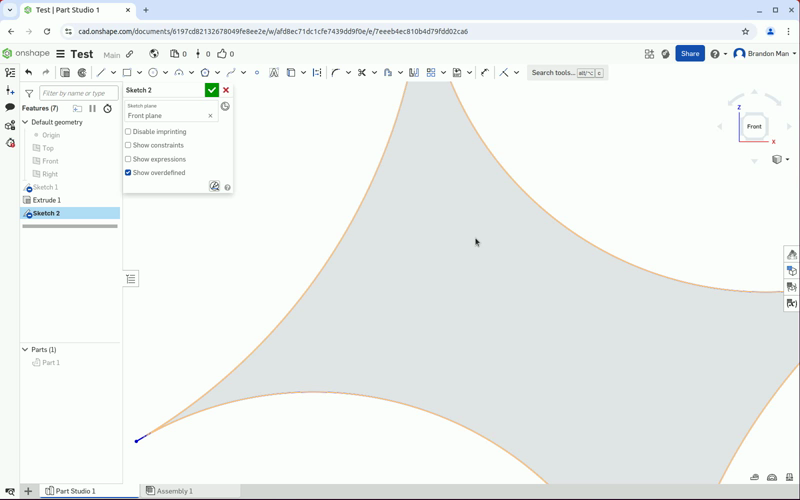
scroll(-6)
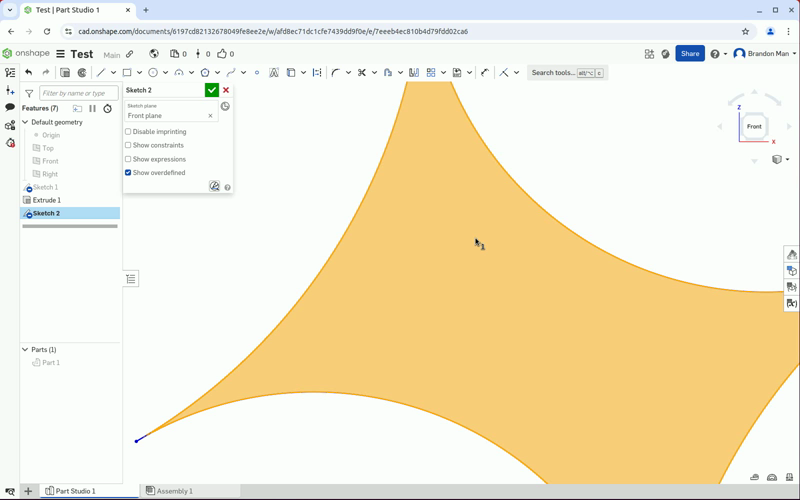
scroll(-6)
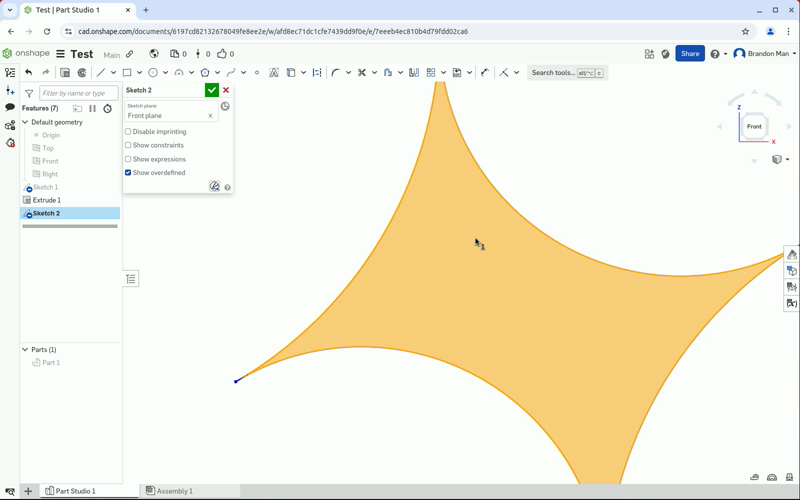
scroll(-6)
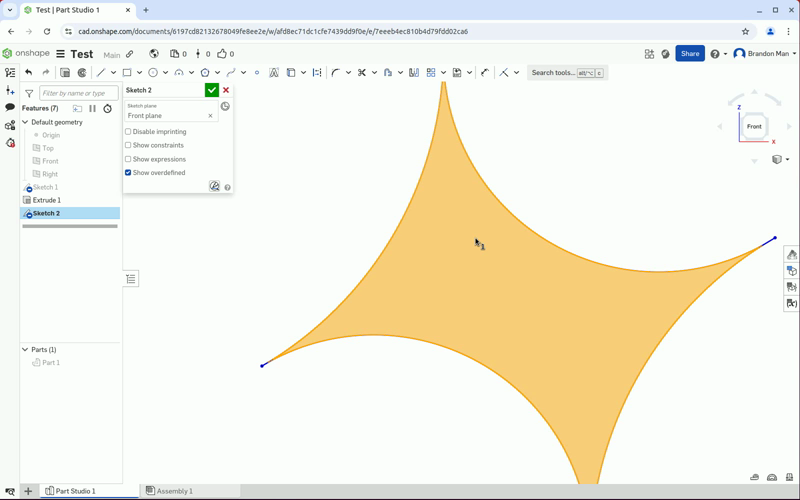
scroll(-6)
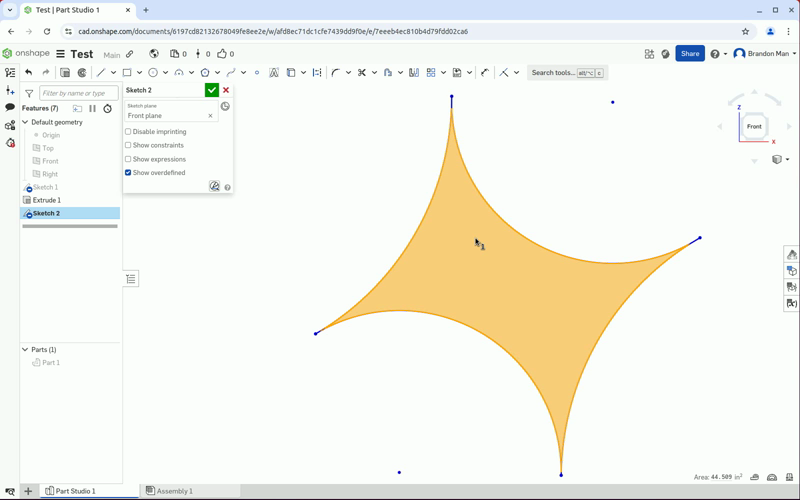
scroll(-6)
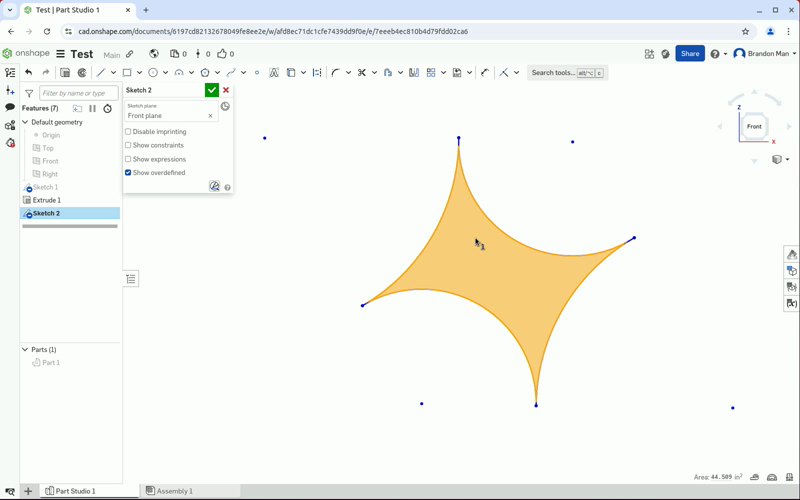
scroll(-6)
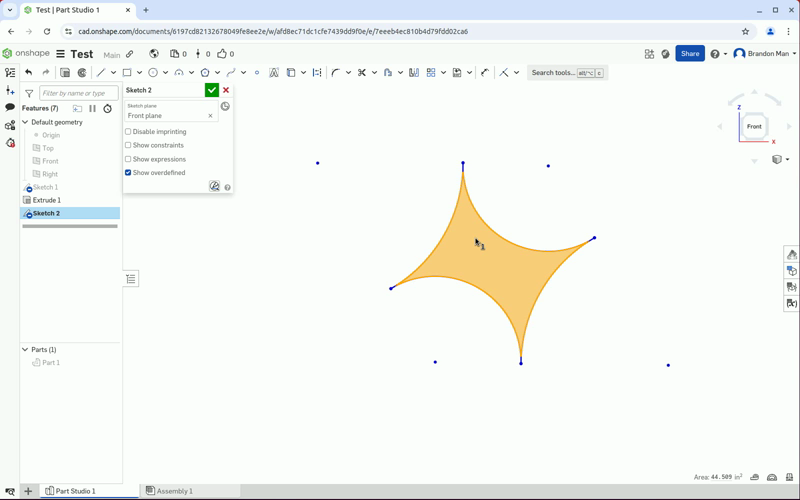
scroll(-6)
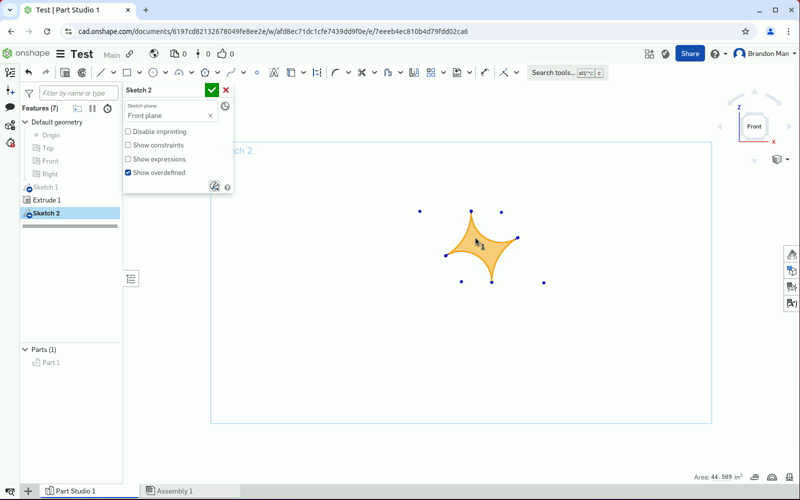
mouse_move(73, 352)
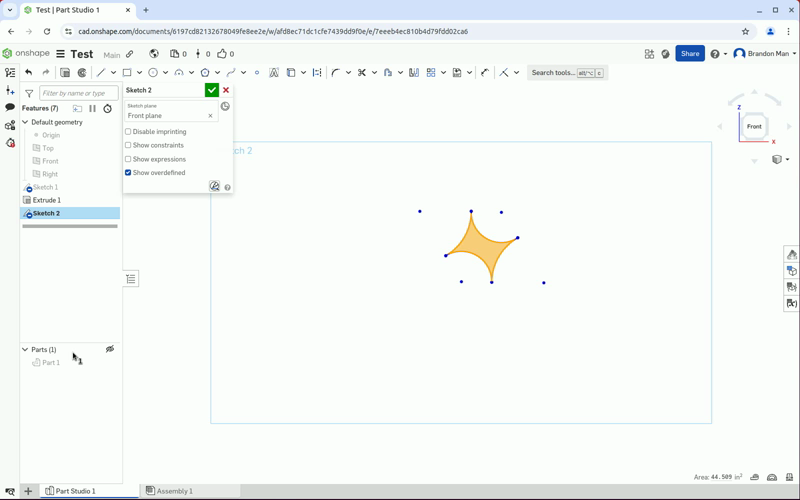
key(shift+y)
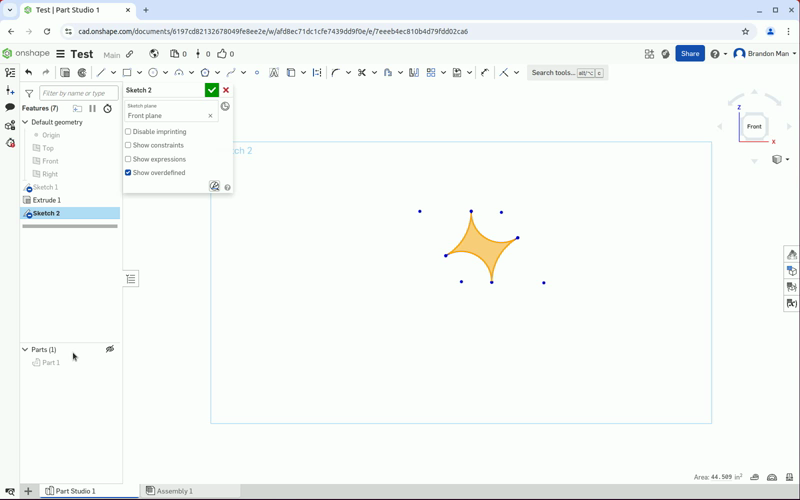
key(shift+e)
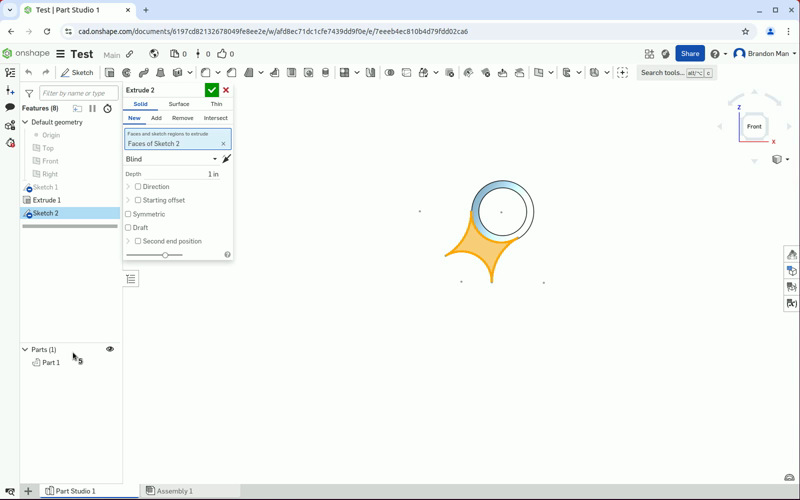
mouse_move(143, 106)
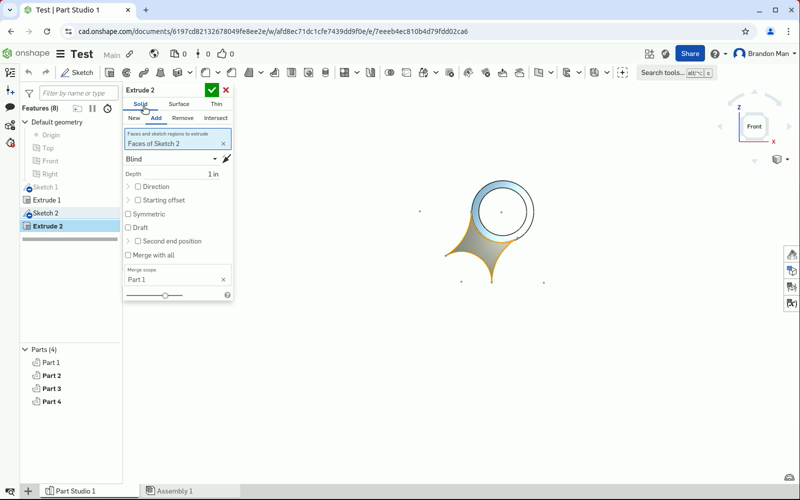
click(143, 106)
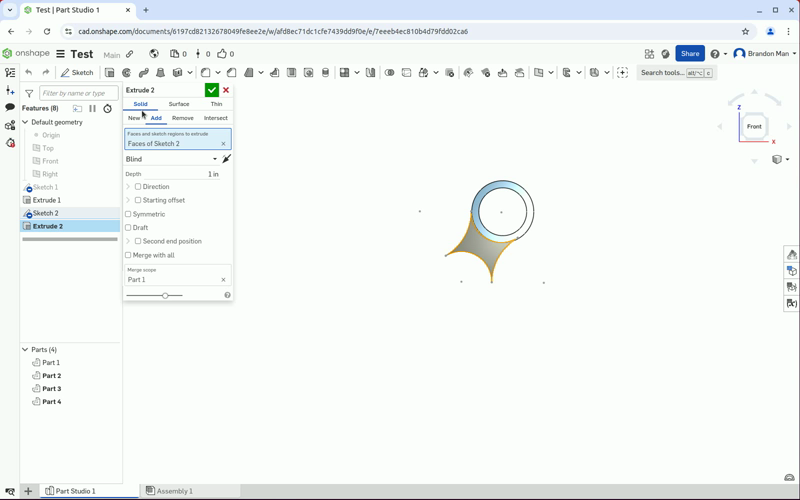
mouse_move(137, 120)
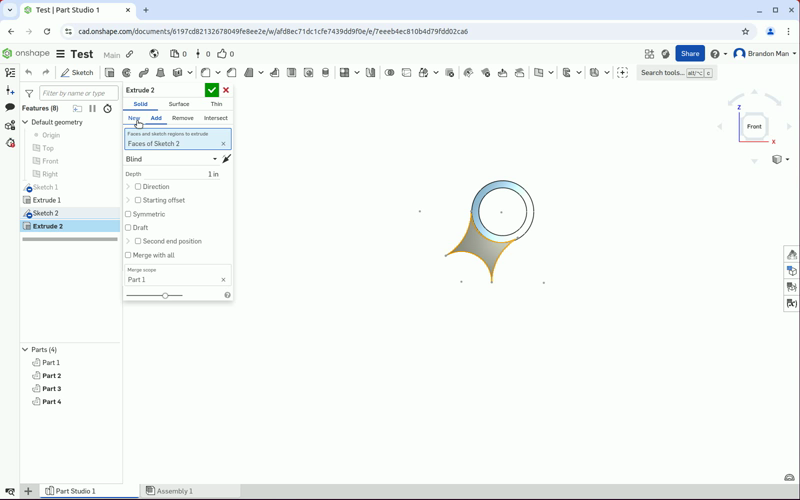
click(137, 120)
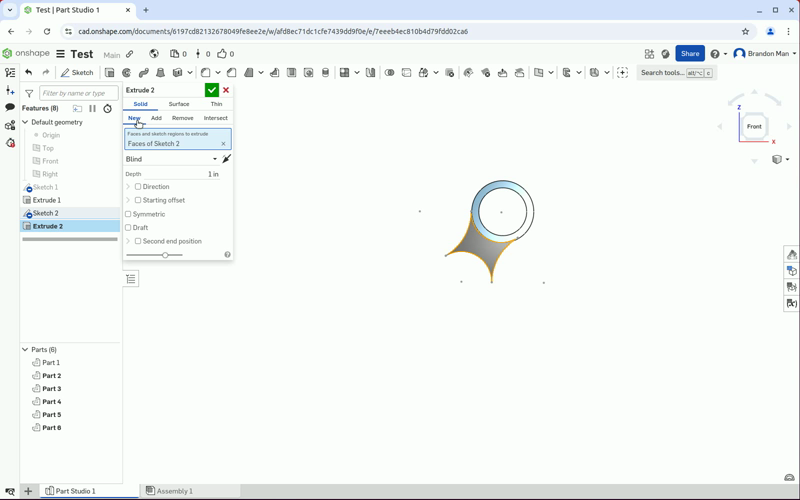
key(tab, 4)
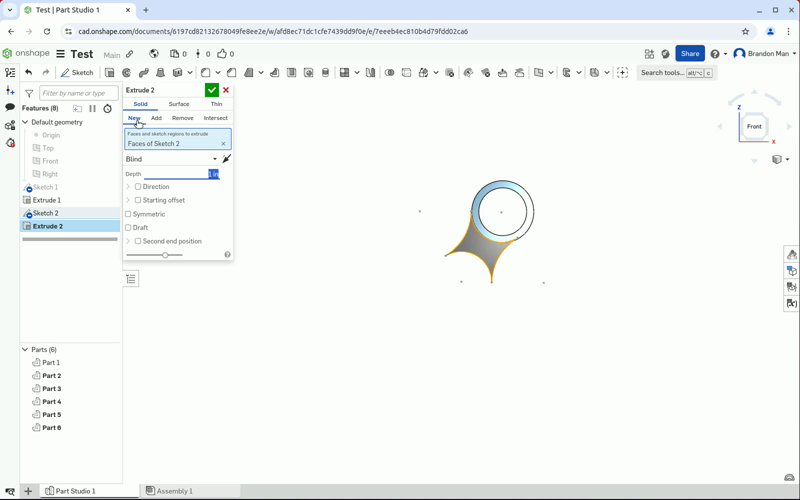
text(2.889)
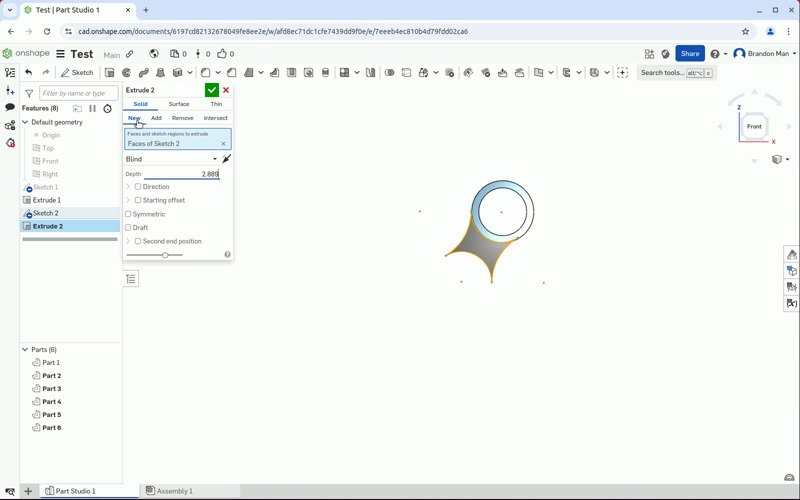
key(enter)
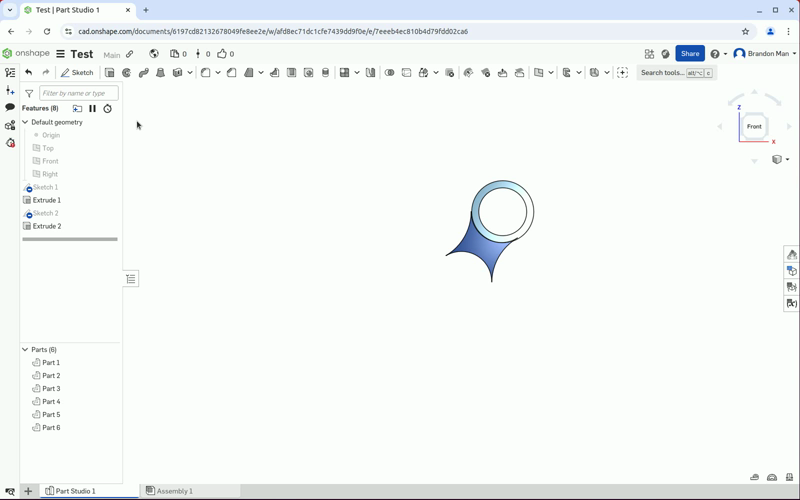
key(shift+h)
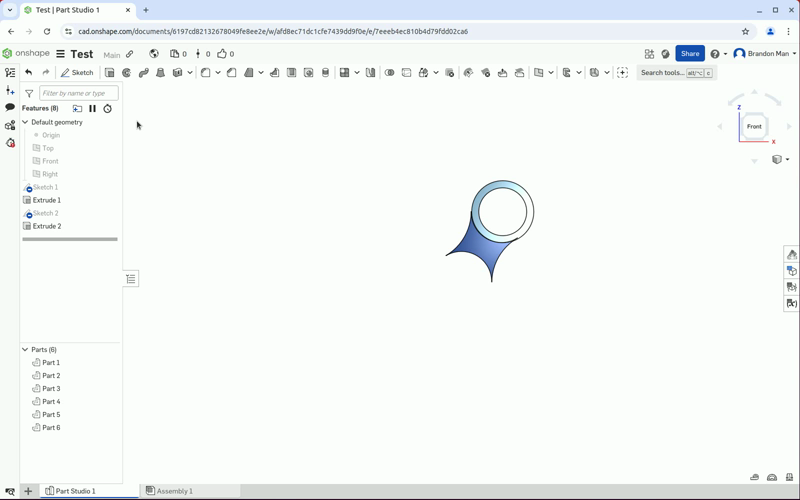
key(shift+h)
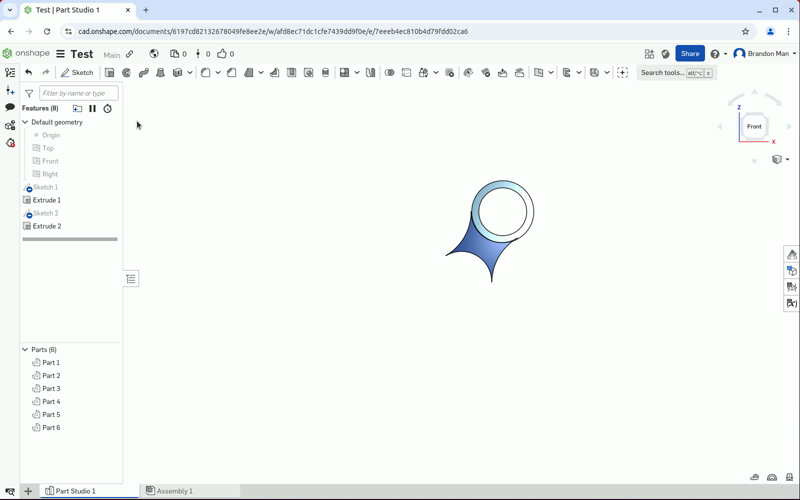
mouse_move(73, 189)
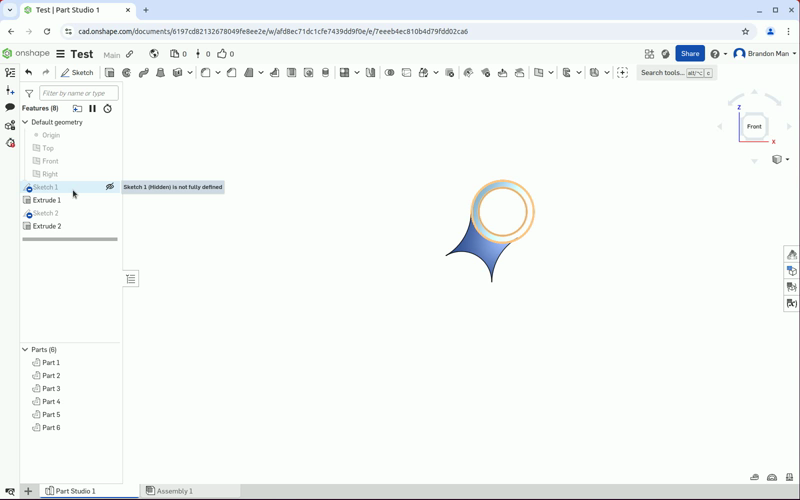
click(73, 189)
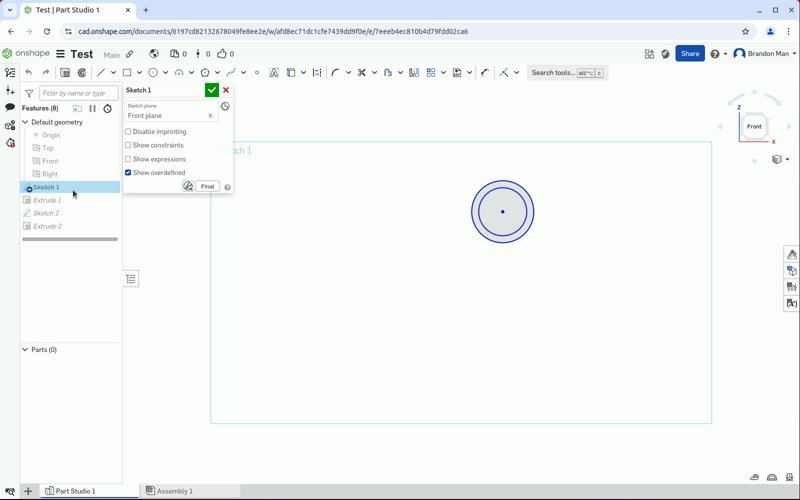
mouse_move(229, 92)
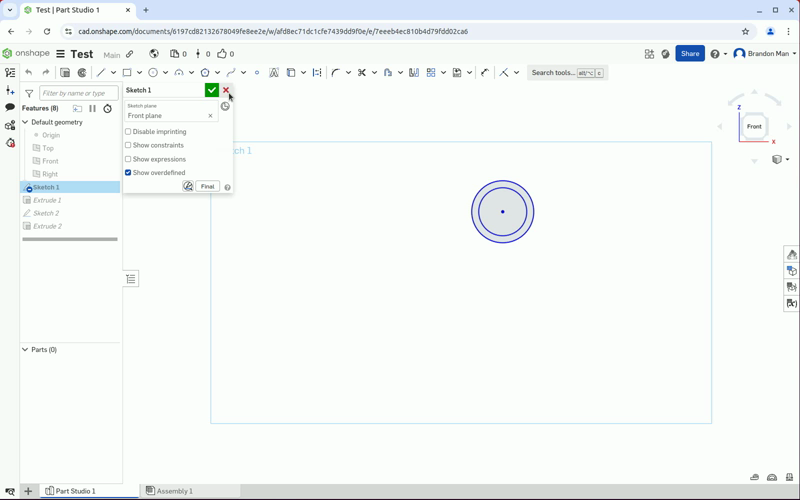
click(229, 92)
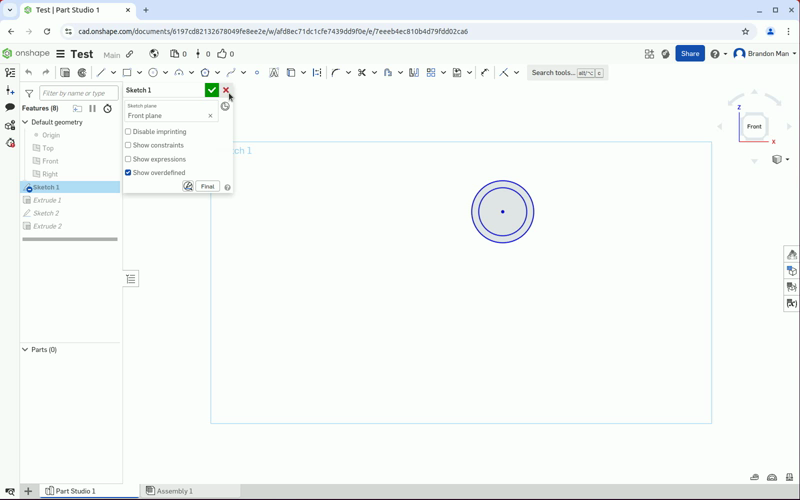
key(shift+s)
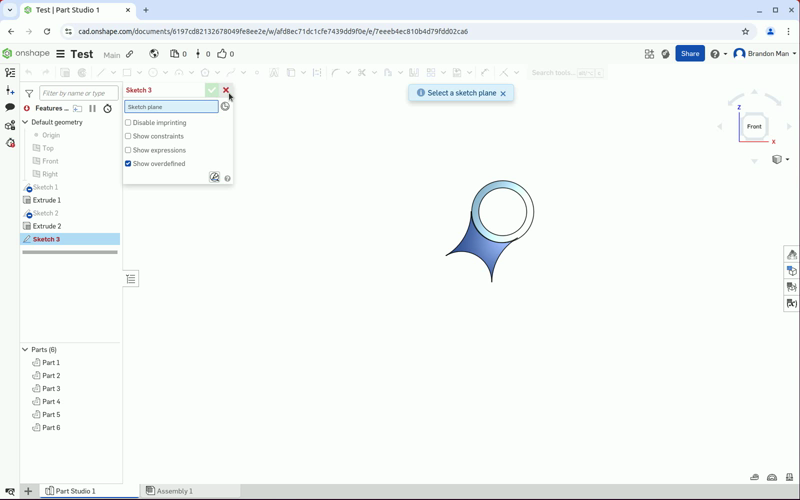
mouse_move(73, 163)
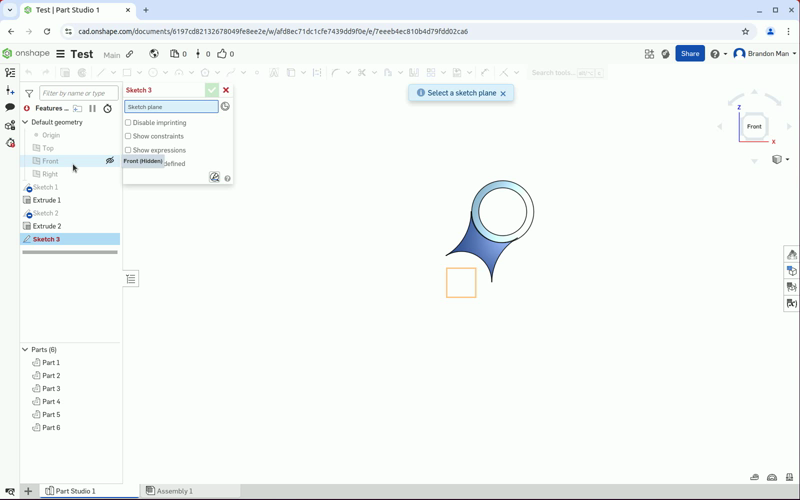
click(73, 163)
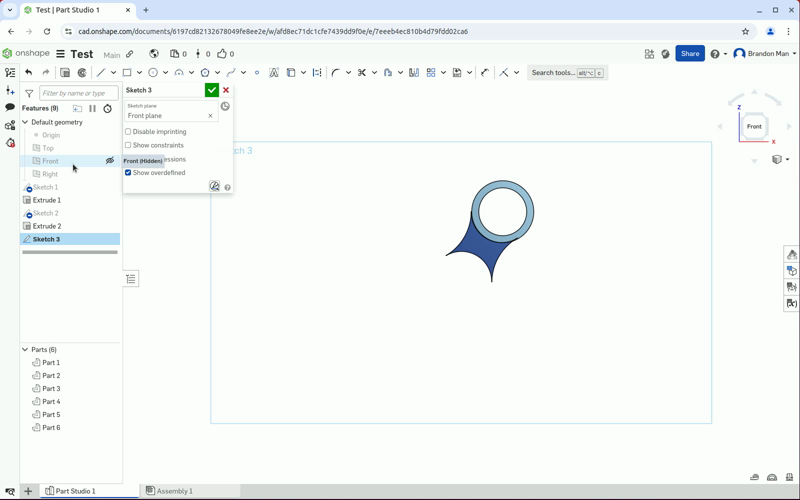
mouse_move(73, 352)
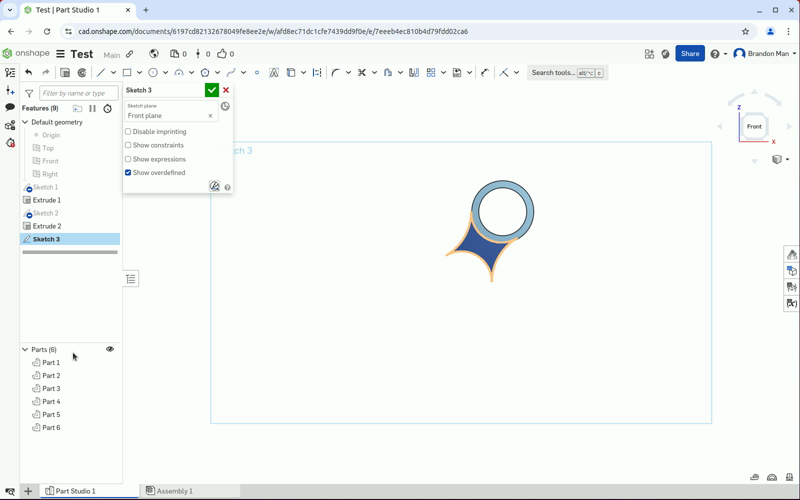
key(y)
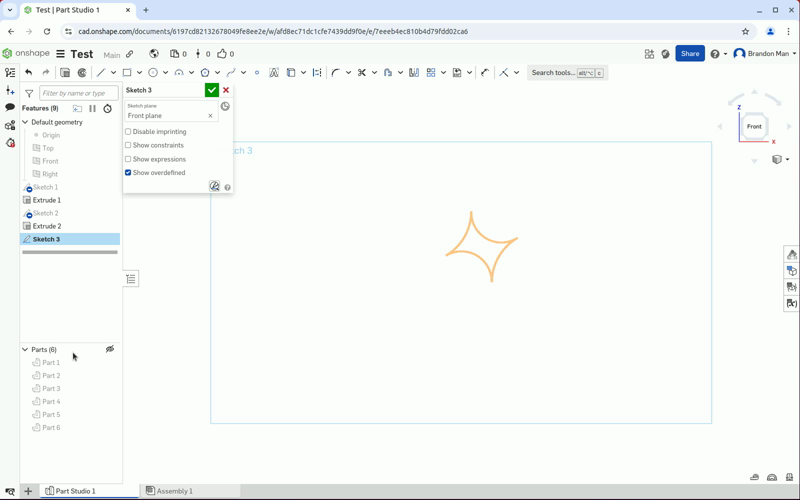
key(a)
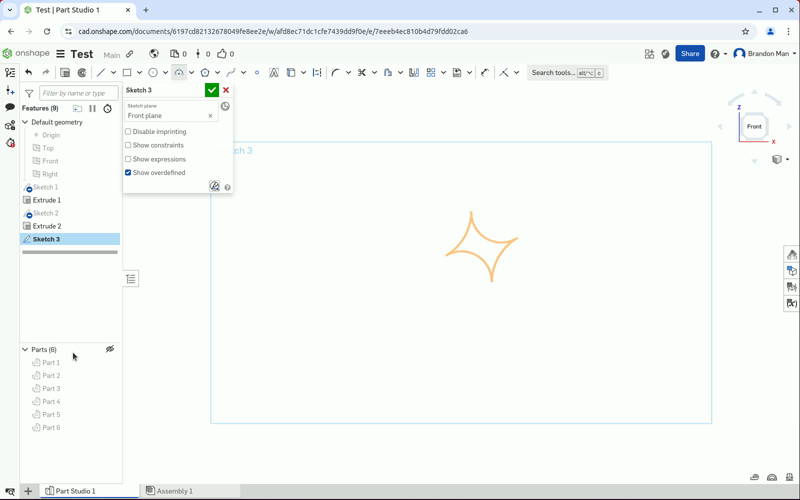
key_down(shift)
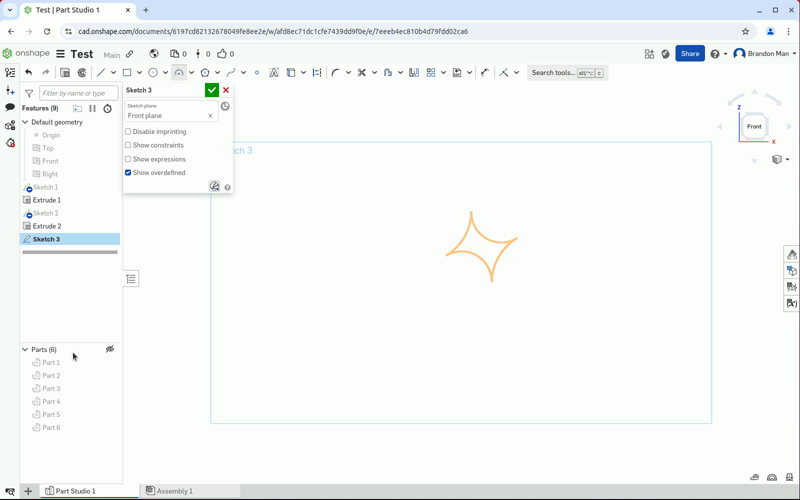
mouse_move(445, 309)
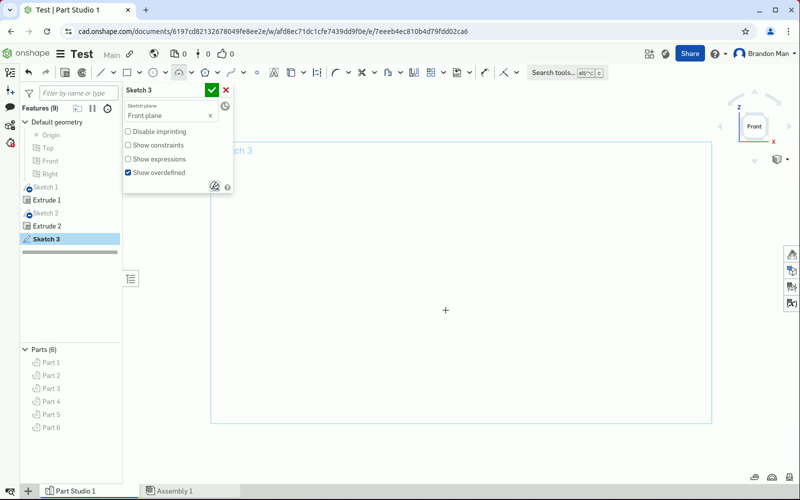
click(445, 309)
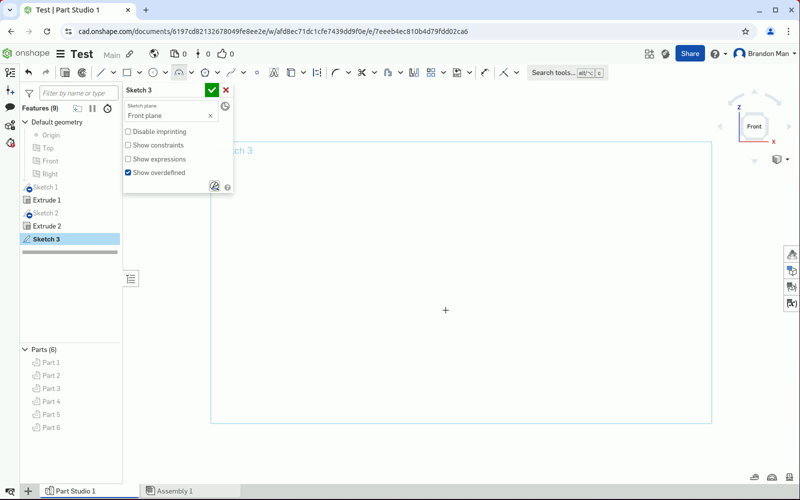
key_up(shift)
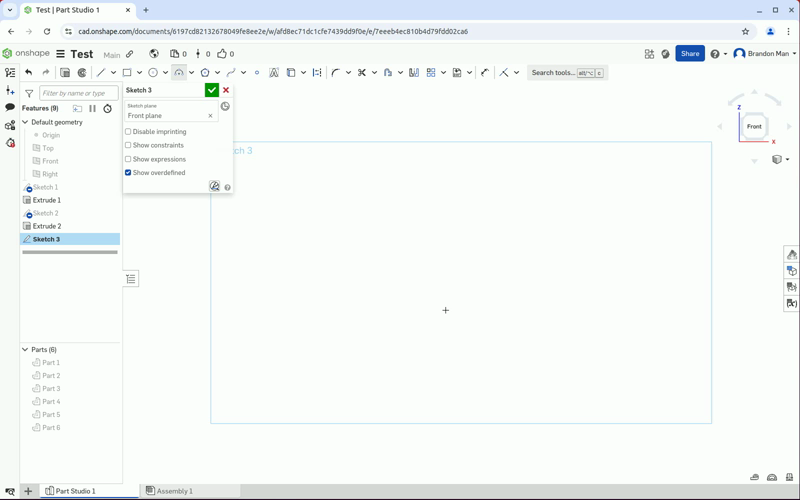
key_down(shift)
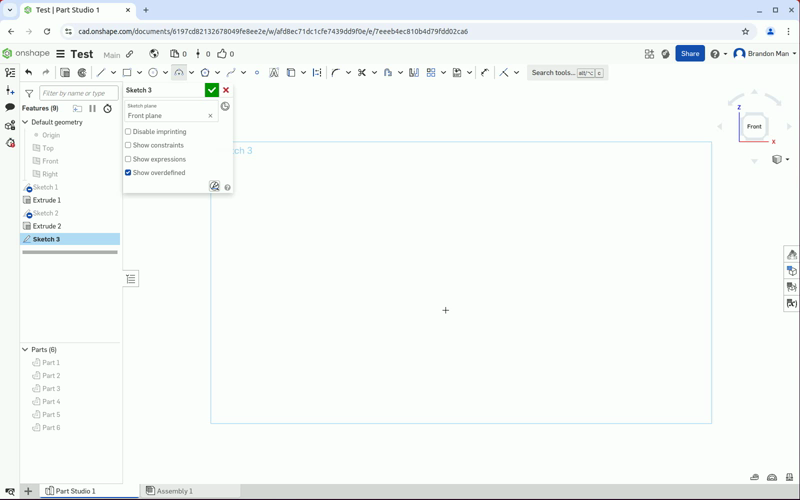
mouse_move(471, 354)
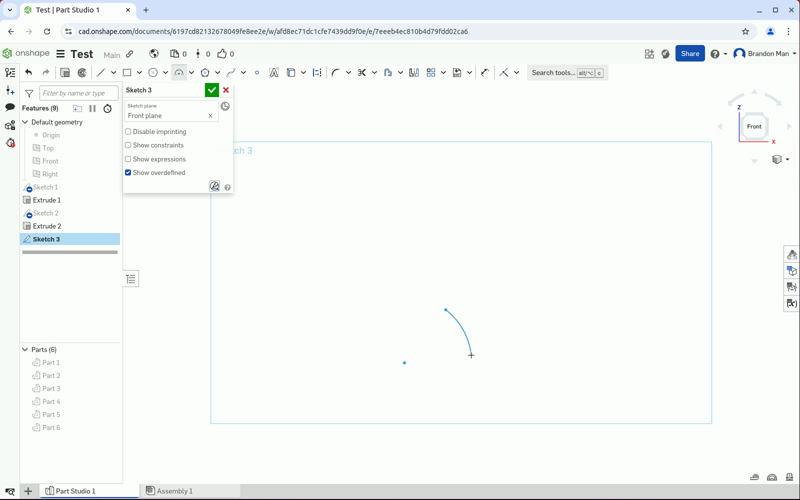
click(471, 354)
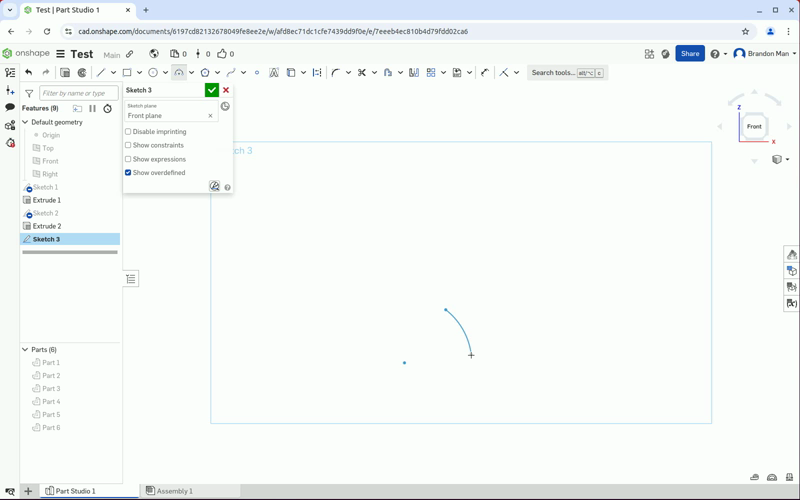
mouse_move(464, 328)
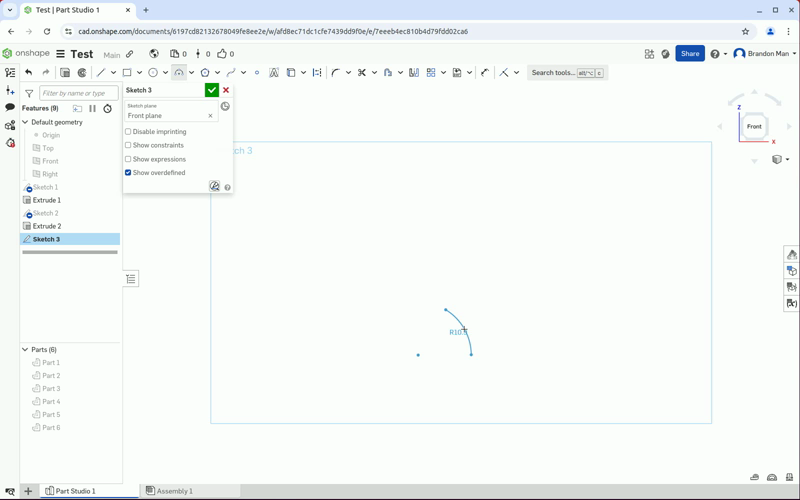
click(464, 328)
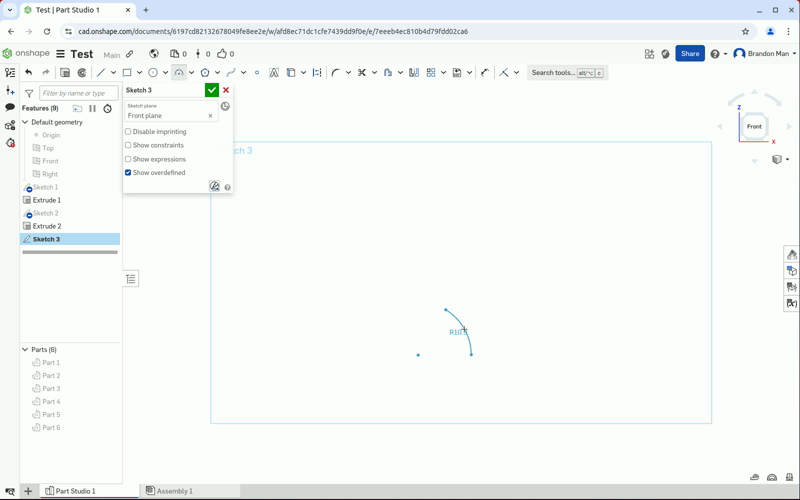
key_up(shift)
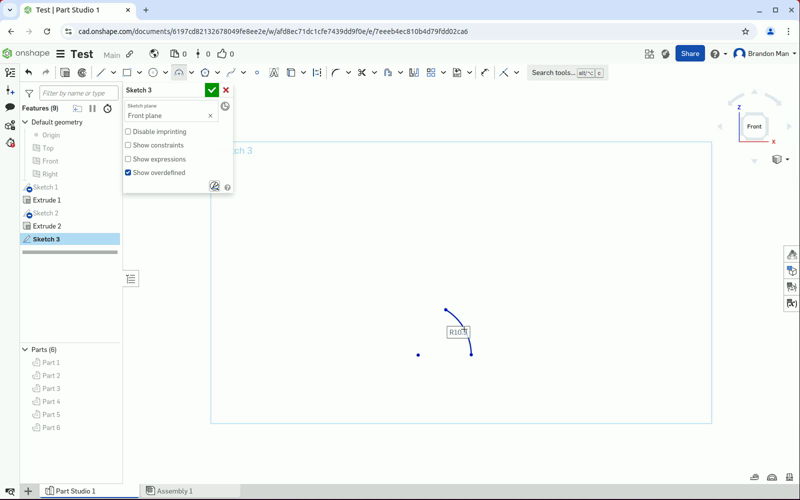
mouse_move(471, 354)
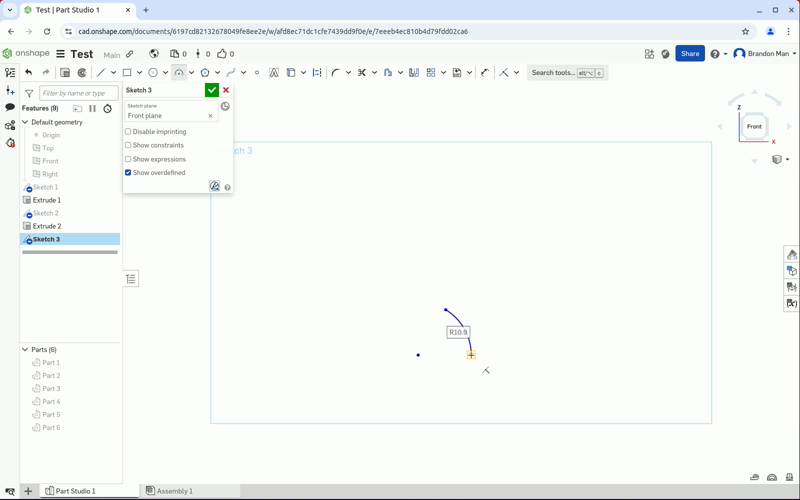
click(471, 354)
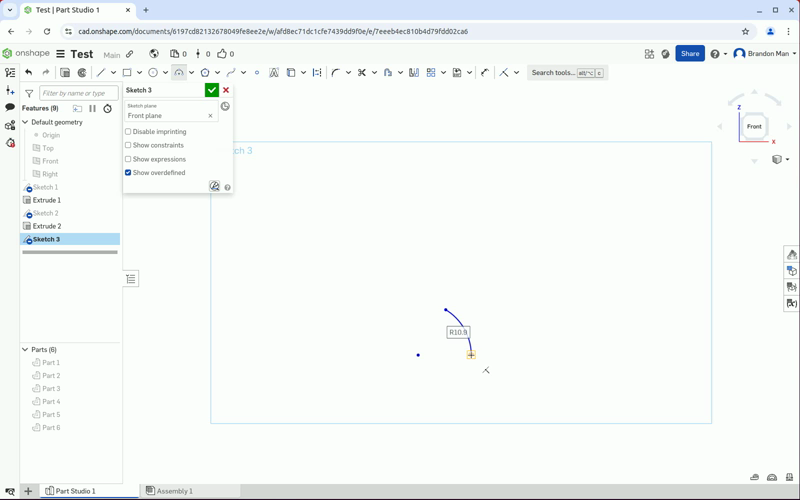
key_down(shift)
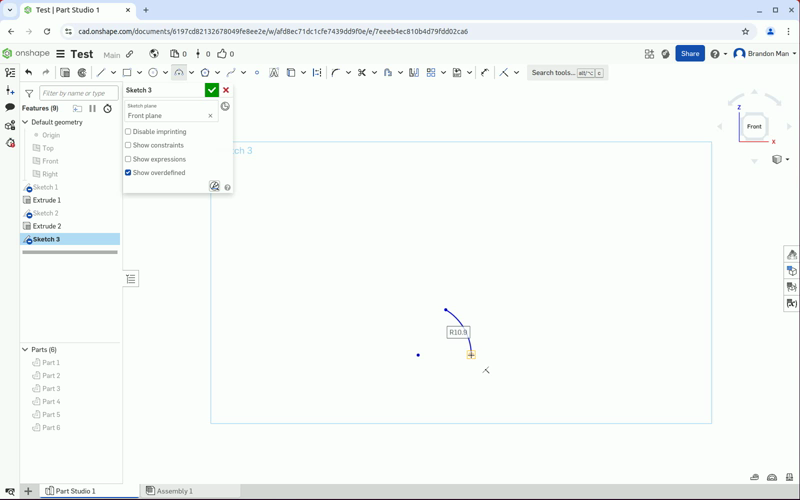
mouse_move(517, 328)
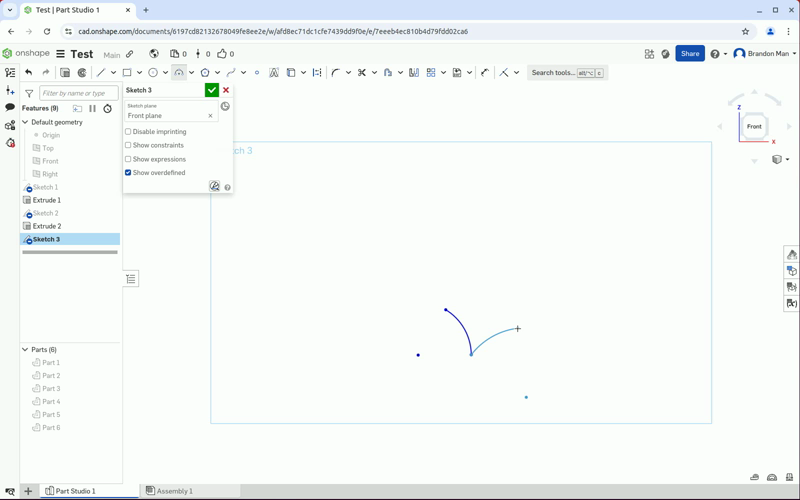
click(517, 328)
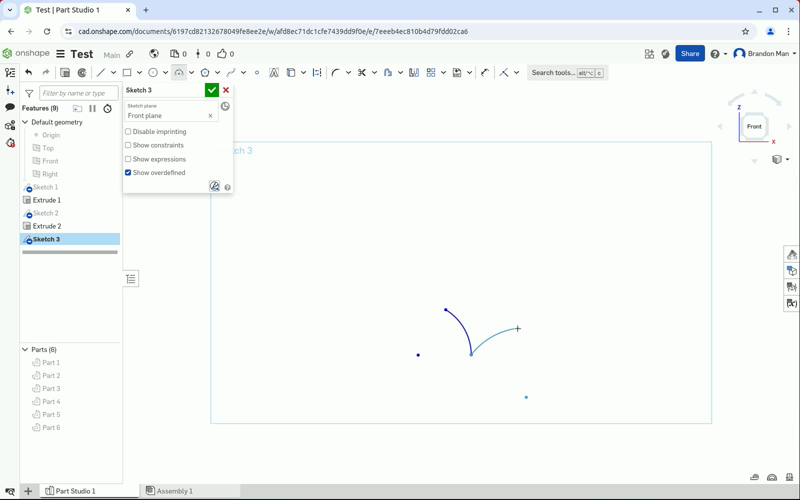
mouse_move(486, 327)
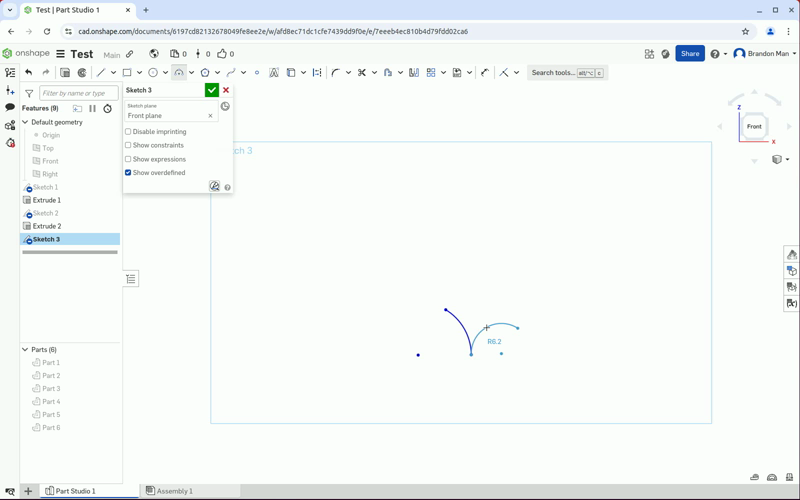
click(486, 327)
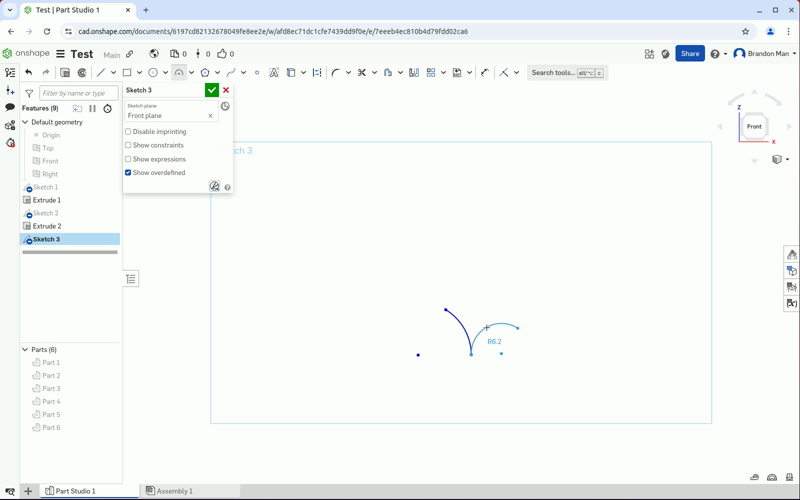
key_up(shift)
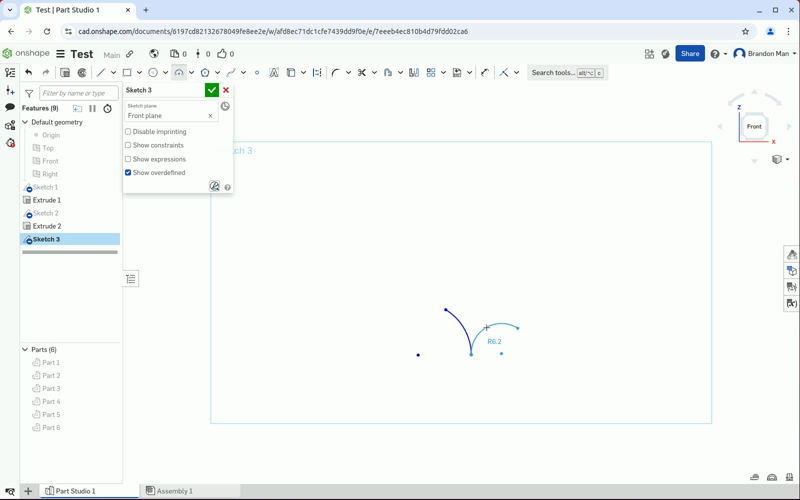
mouse_move(517, 328)
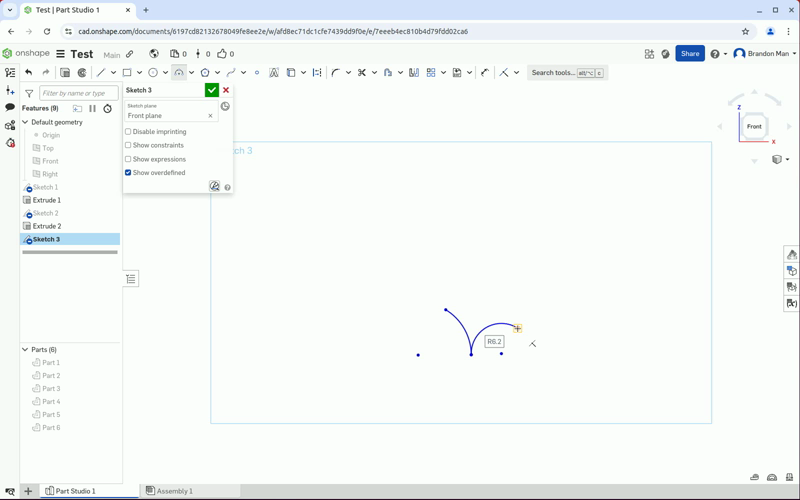
click(517, 328)
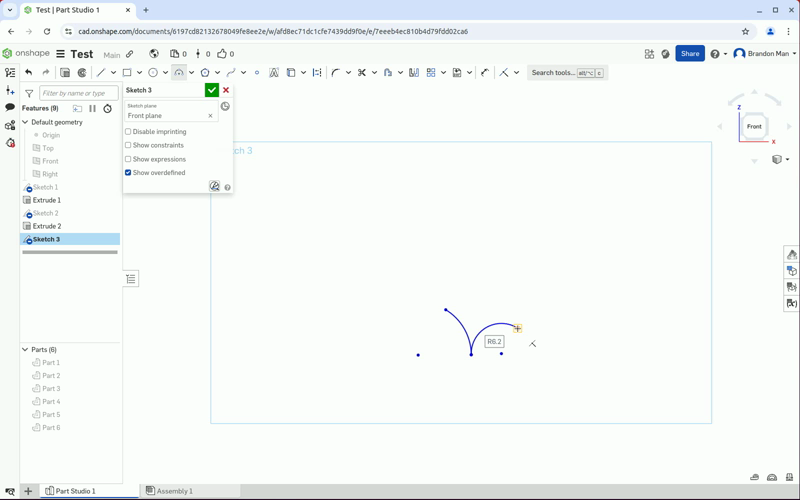
key_down(shift)
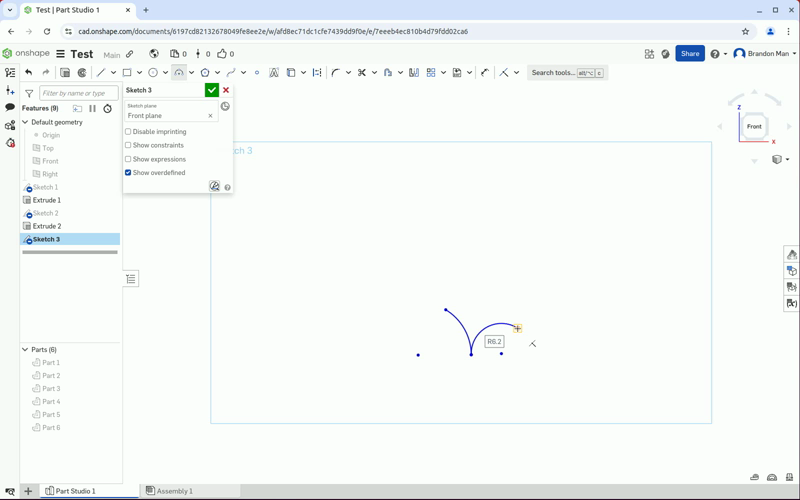
mouse_move(491, 283)
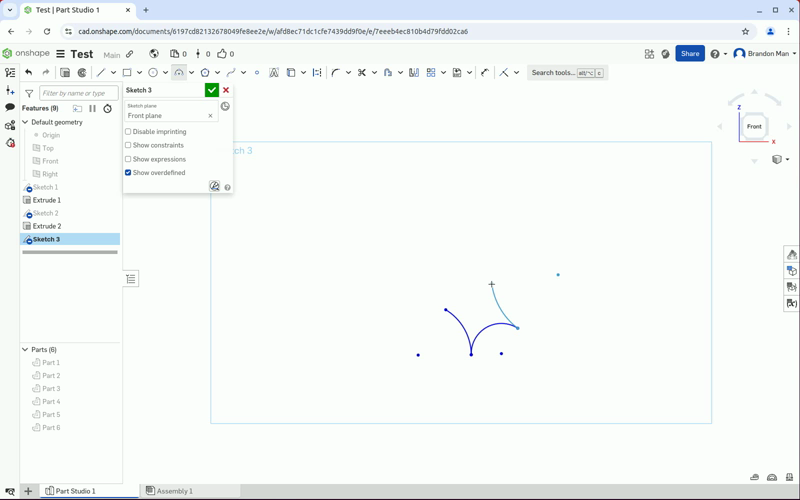
click(491, 283)
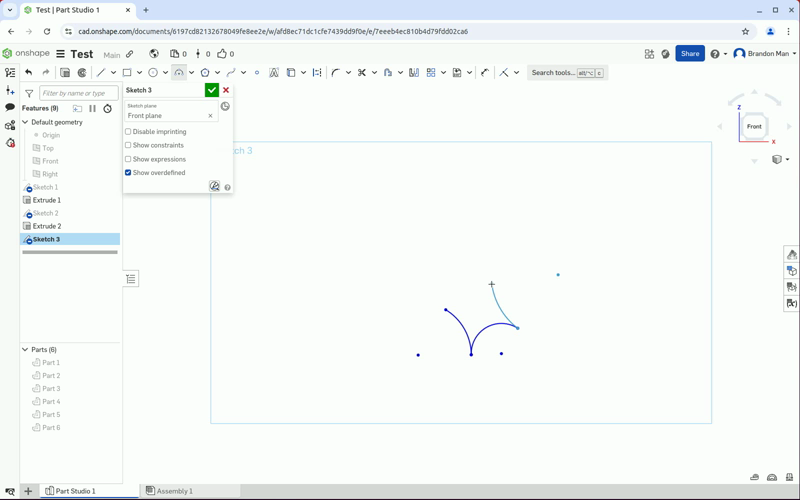
mouse_move(498, 309)
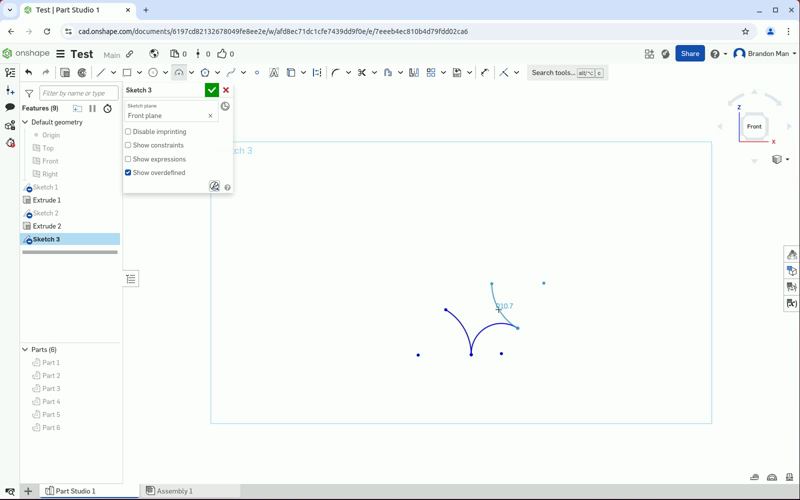
click(498, 309)
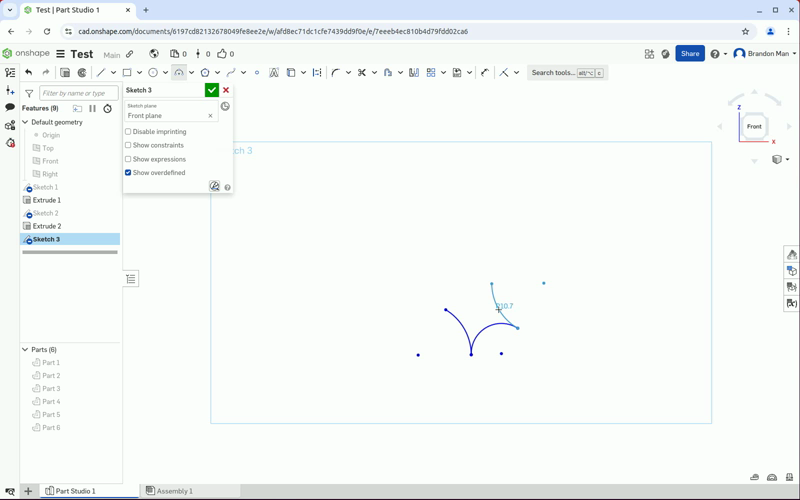
key_up(shift)
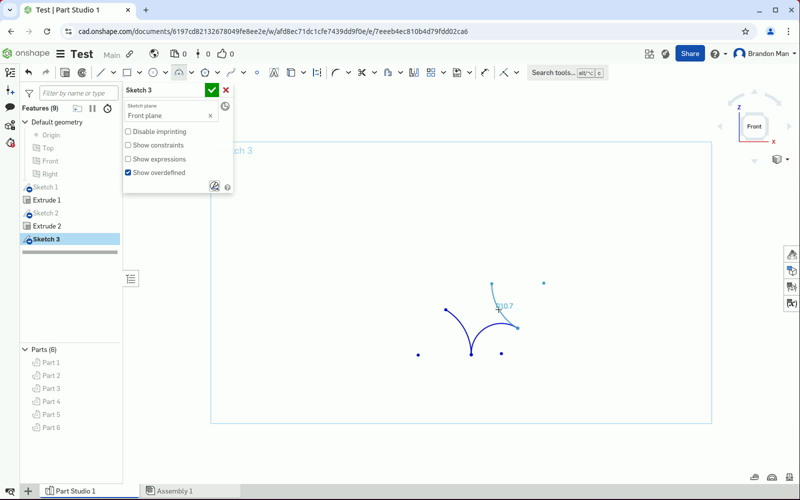
mouse_move(491, 283)
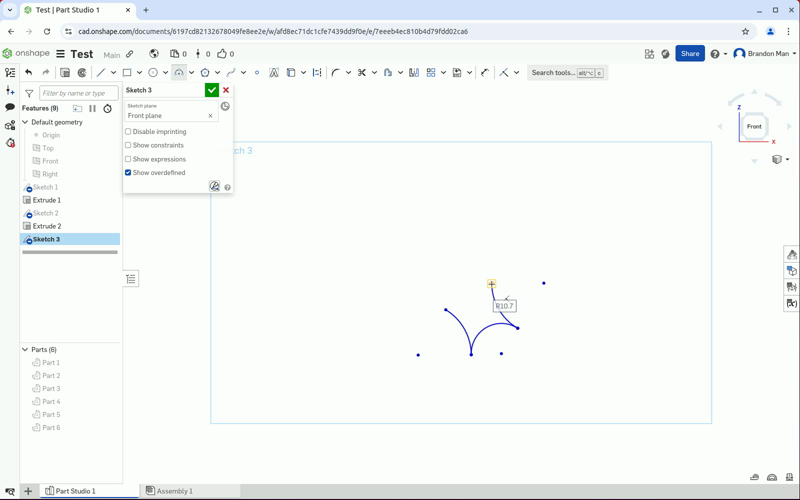
click(491, 283)
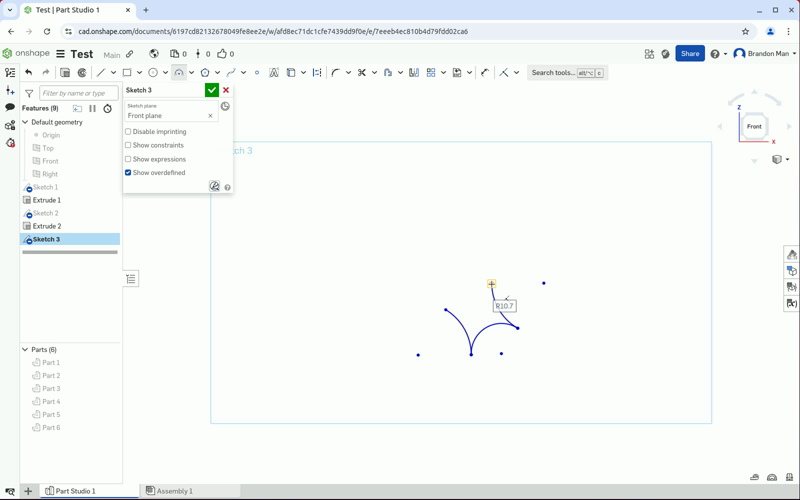
mouse_move(445, 309)
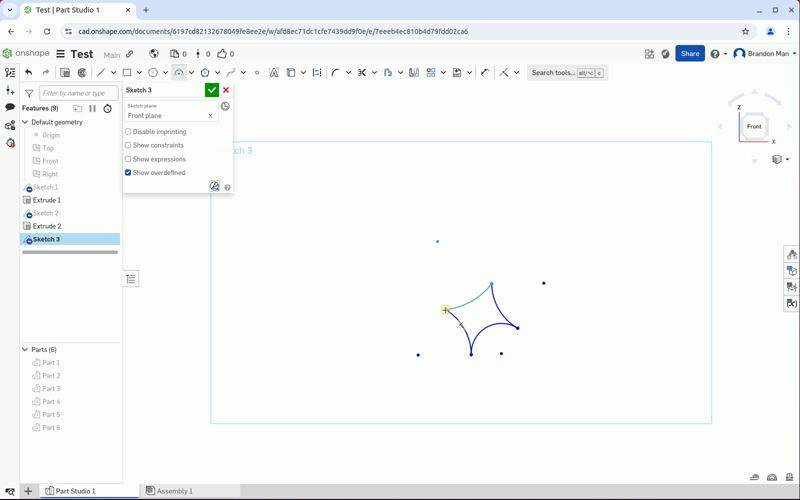
click(445, 309)
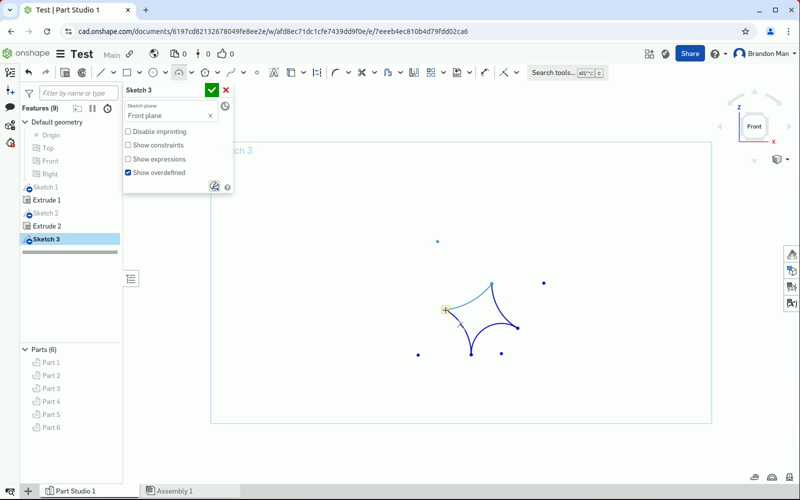
key_down(shift)
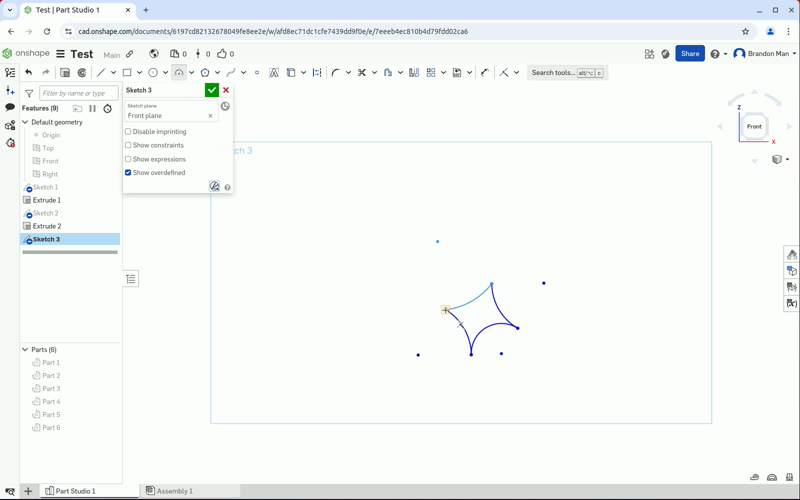
mouse_move(476, 310)
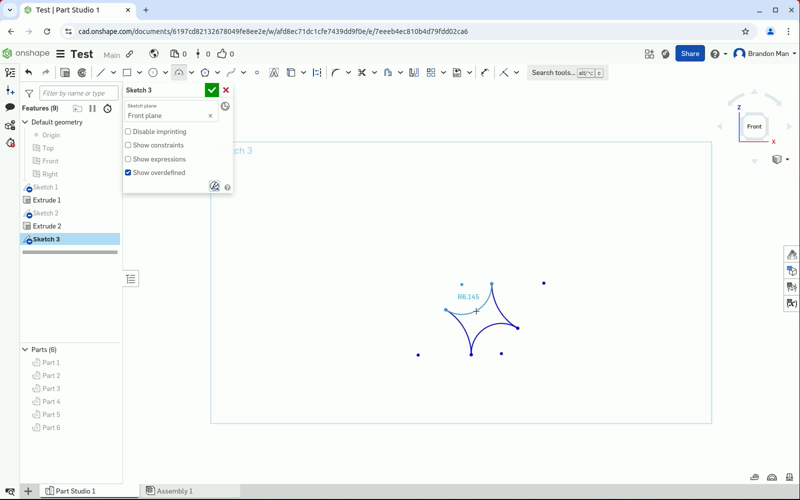
click(476, 310)
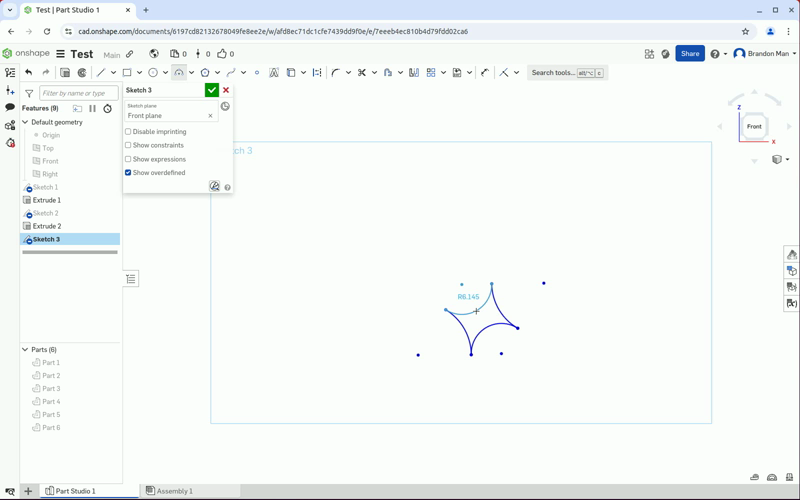
key_up(shift)
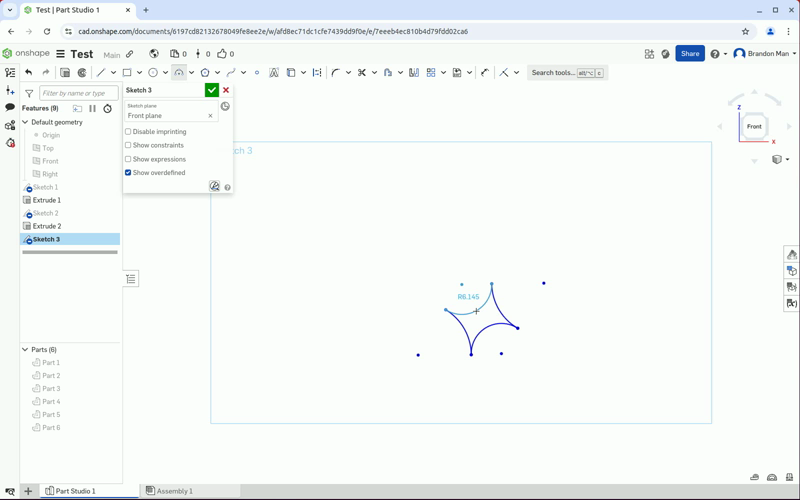
key(esc)
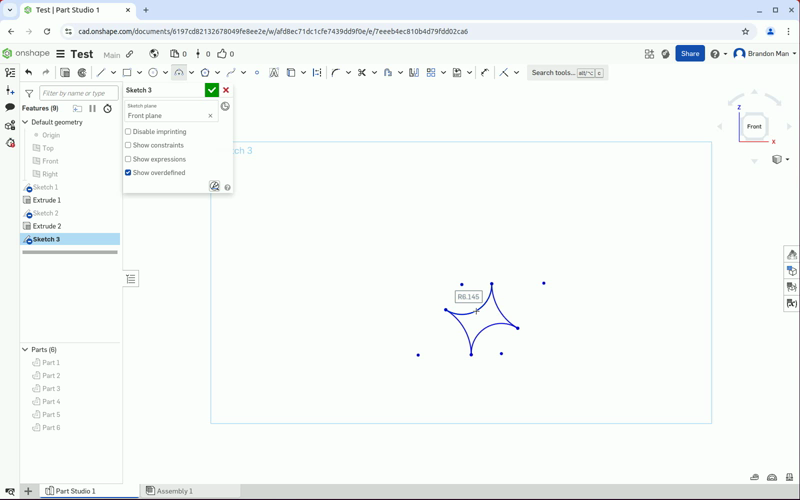
mouse_move(468, 323)
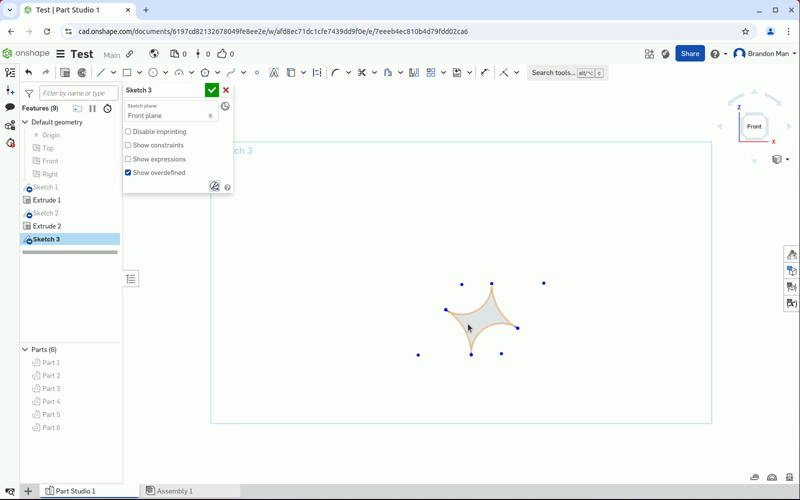
scroll(6)
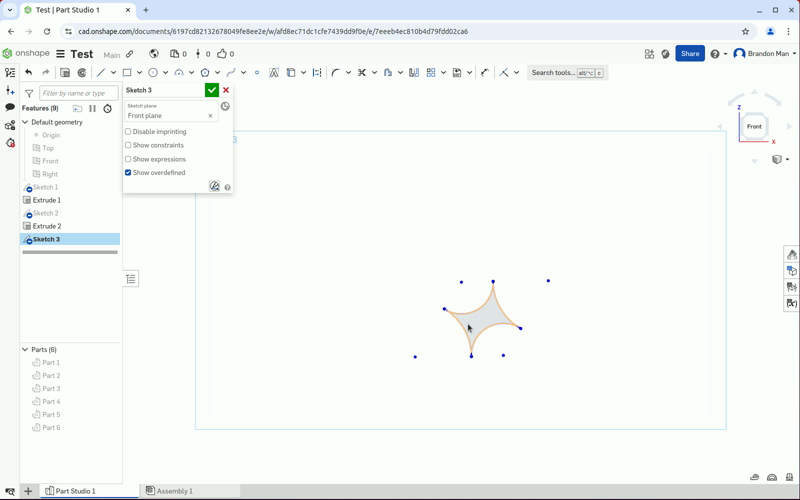
scroll(6)
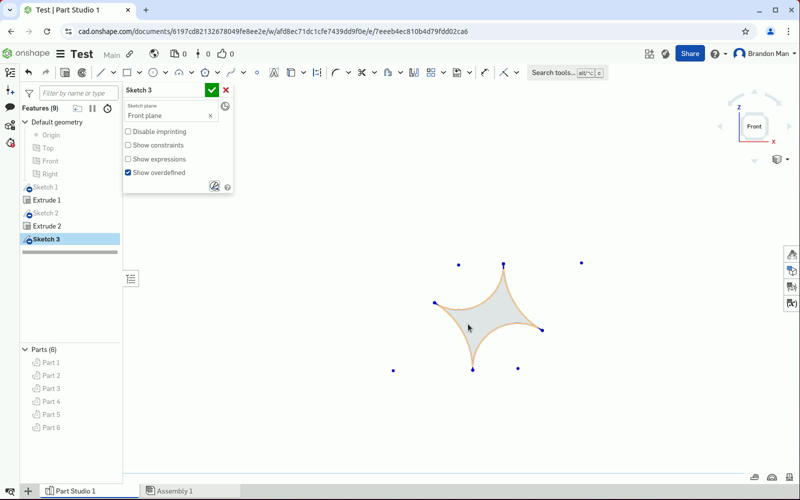
scroll(6)
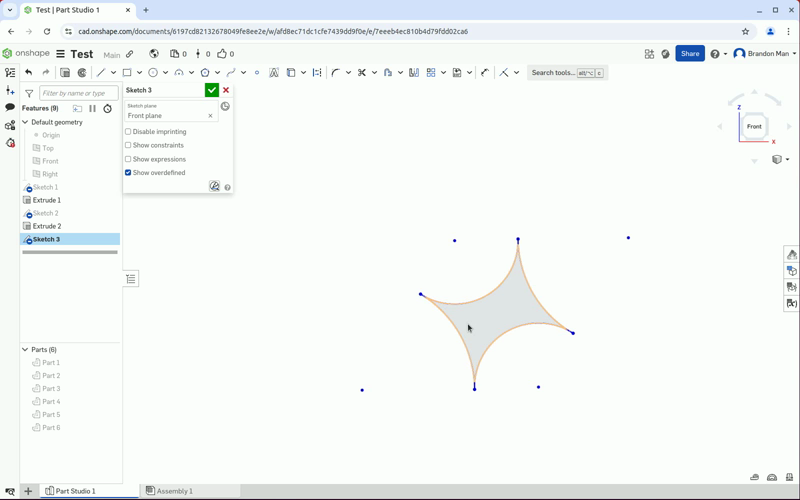
scroll(6)
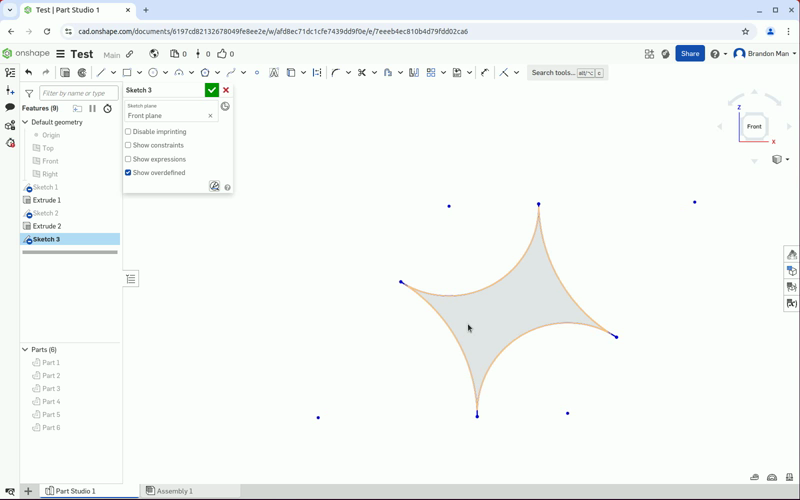
scroll(6)
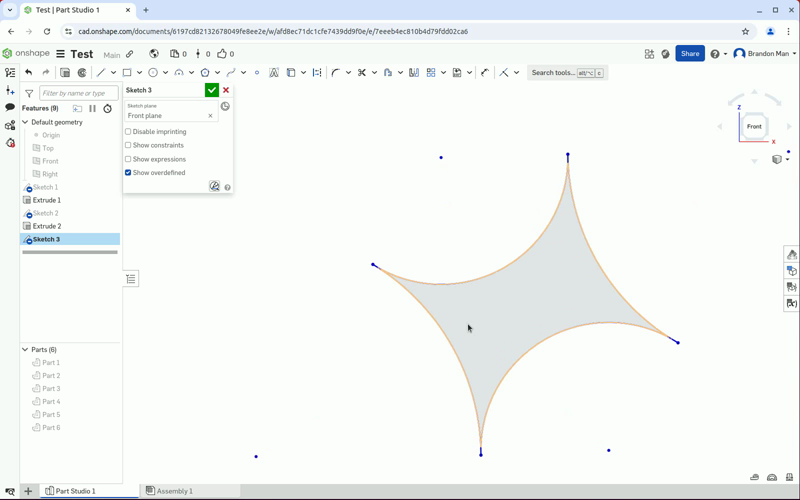
scroll(6)
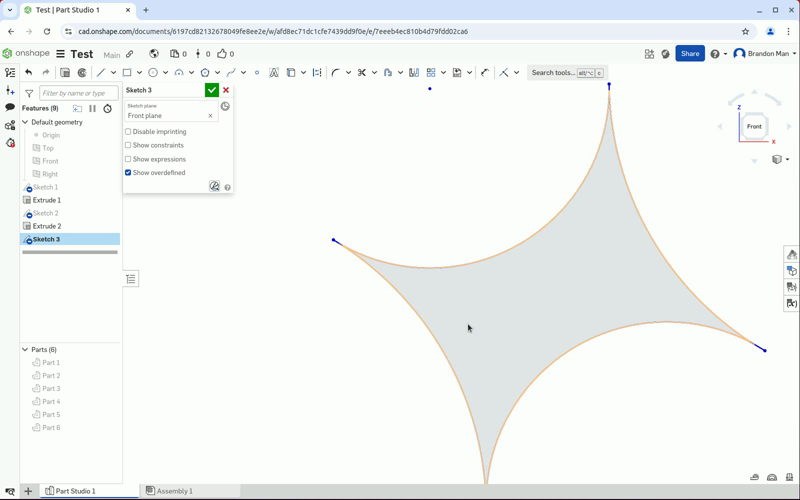
scroll(6)
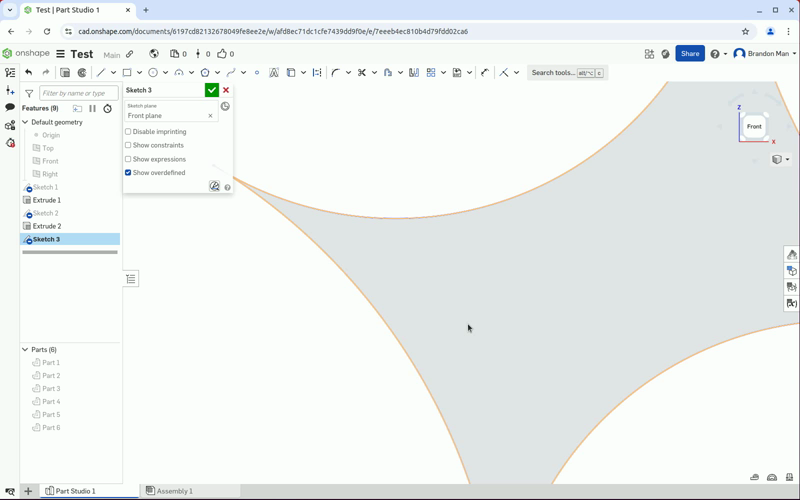
click(468, 323)
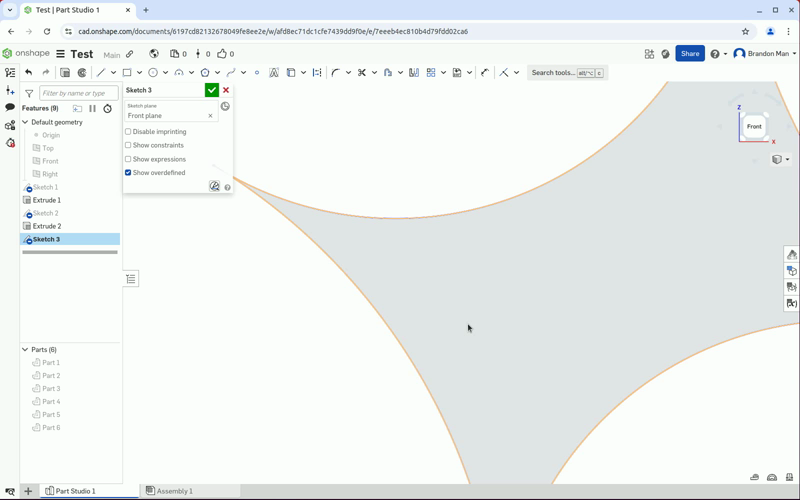
scroll(-6)
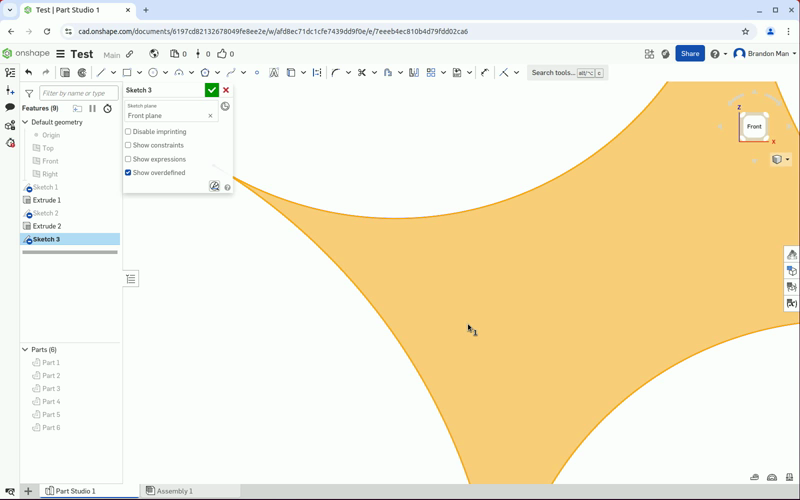
scroll(-6)
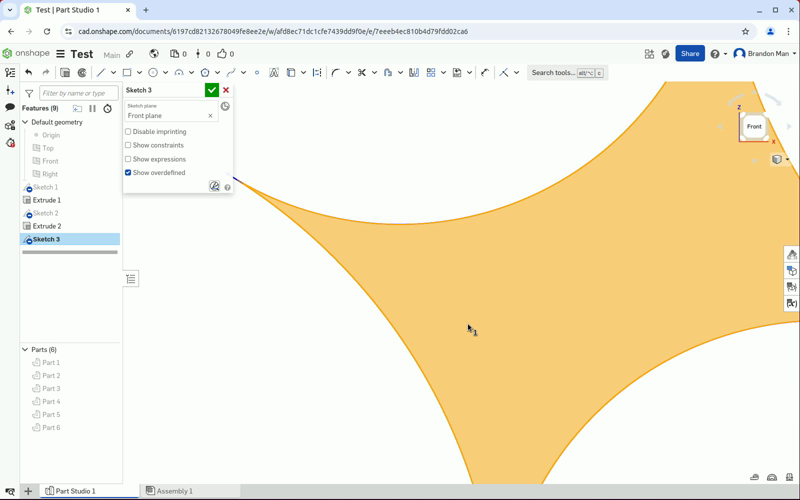
scroll(-6)
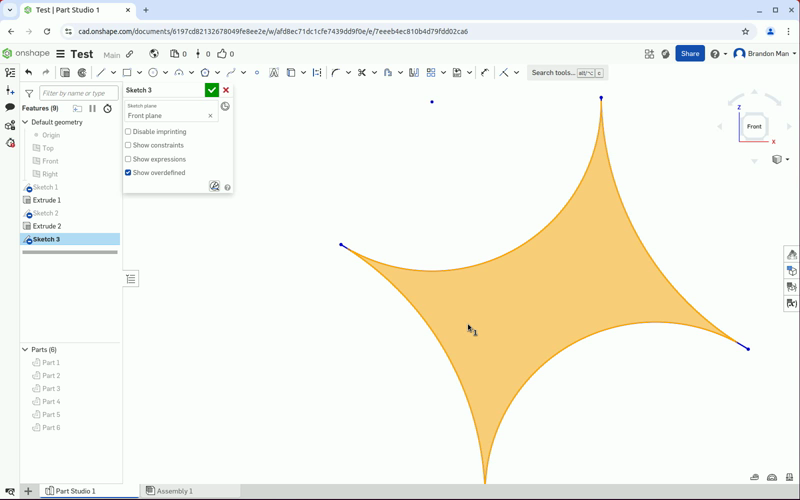
scroll(-6)
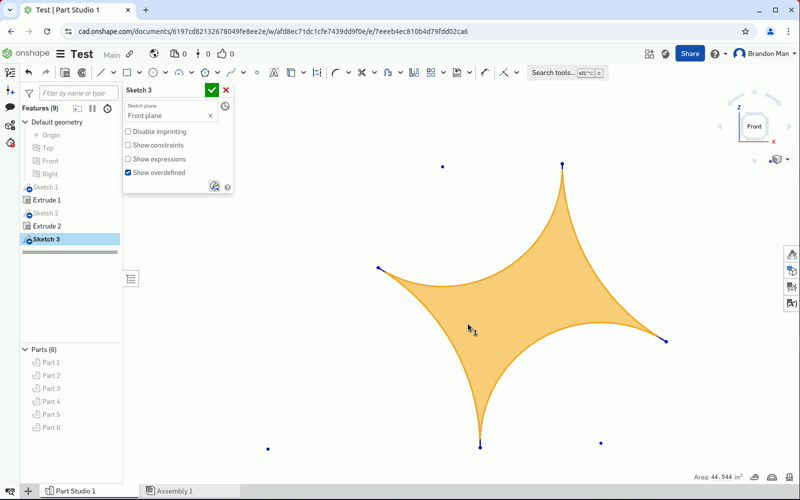
scroll(-6)
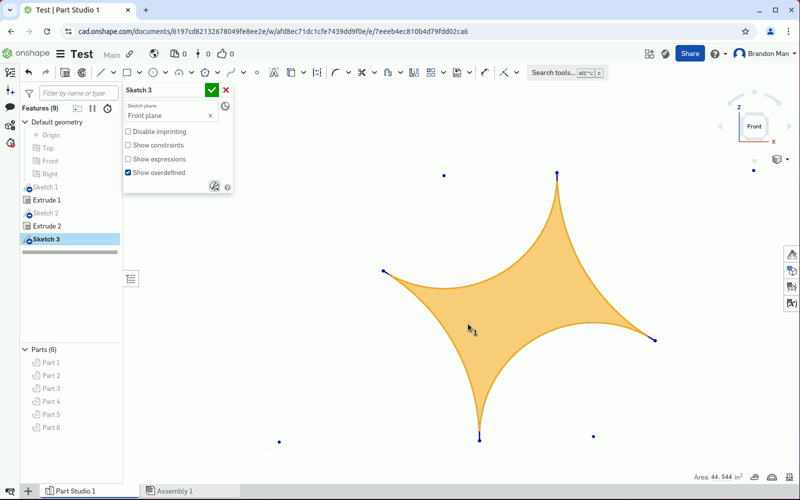
scroll(-6)
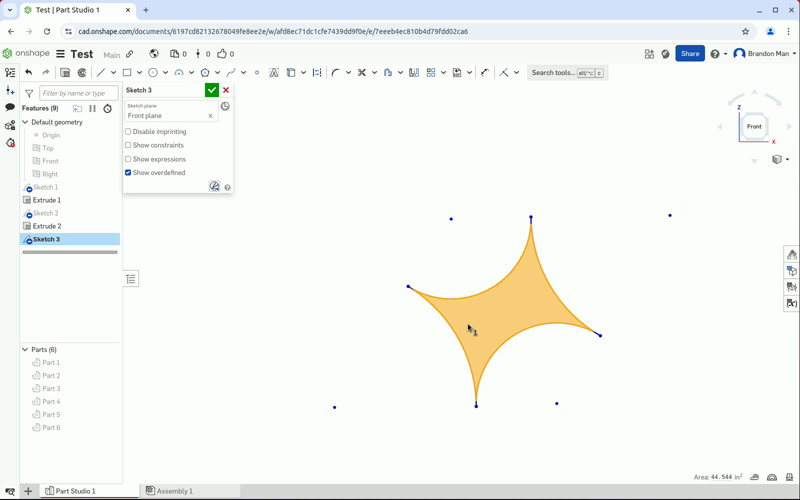
scroll(-6)
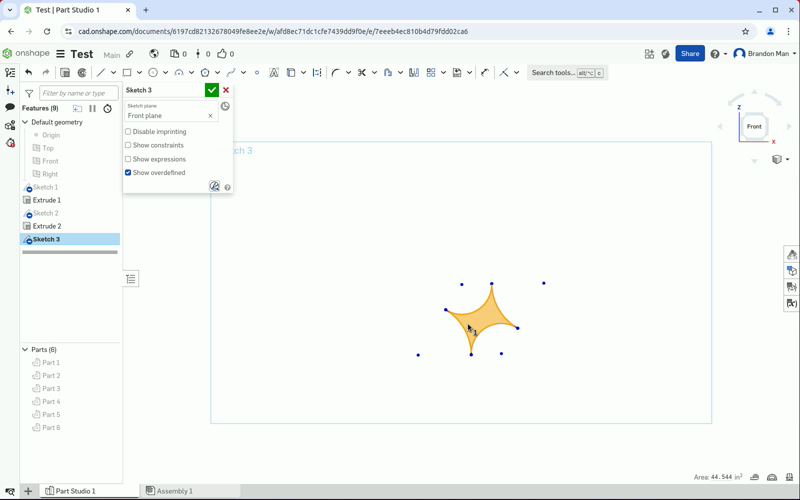
mouse_move(73, 352)
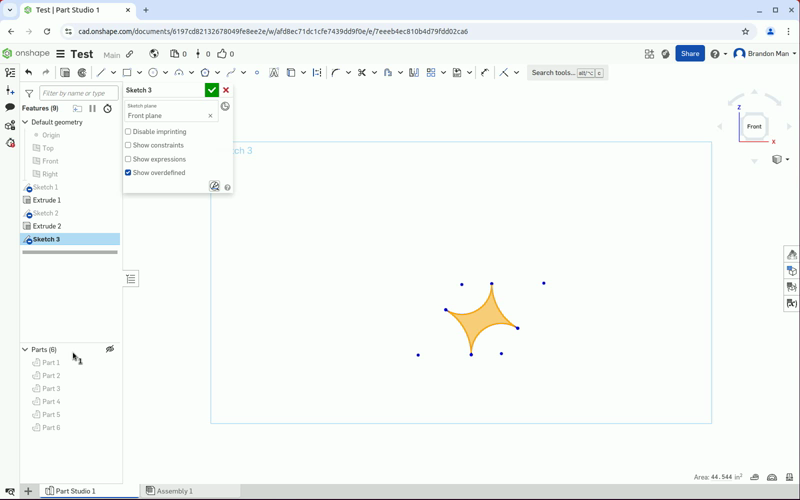
key(shift+y)
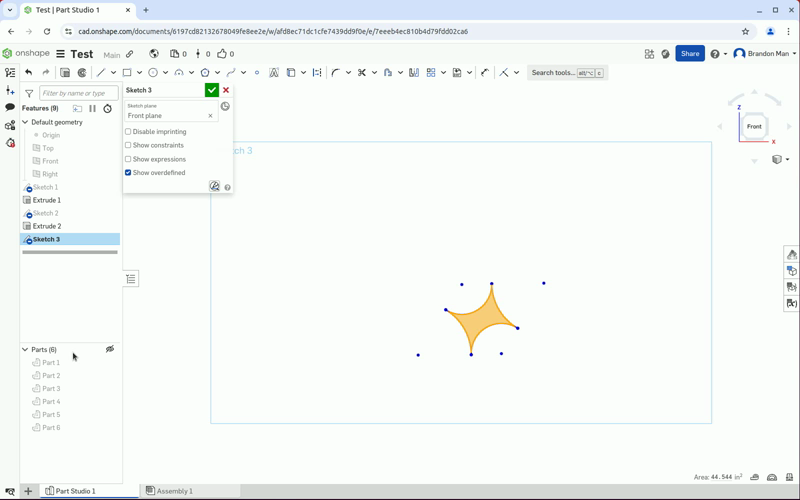
key(shift+e)
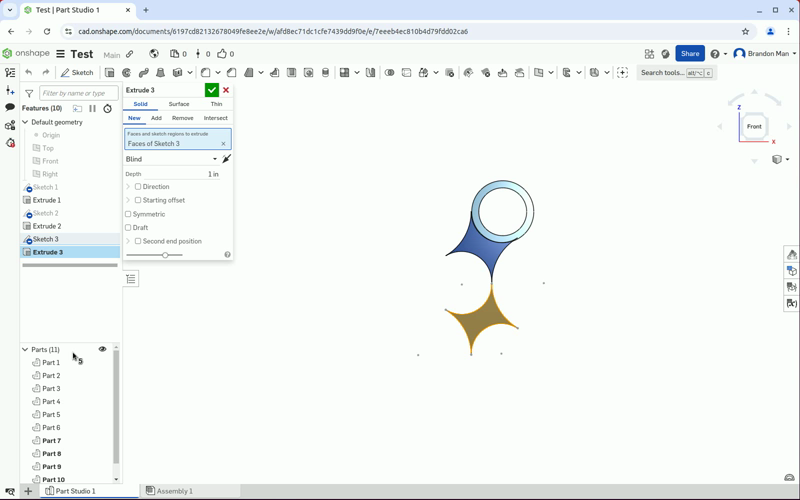
mouse_move(143, 106)
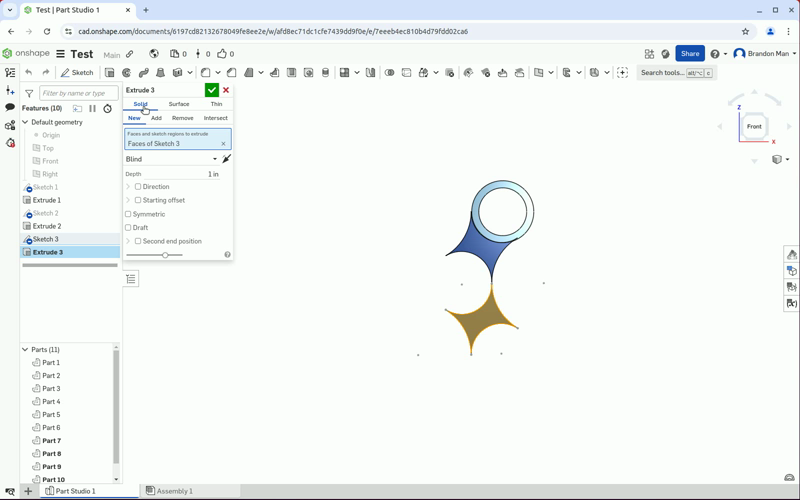
click(143, 106)
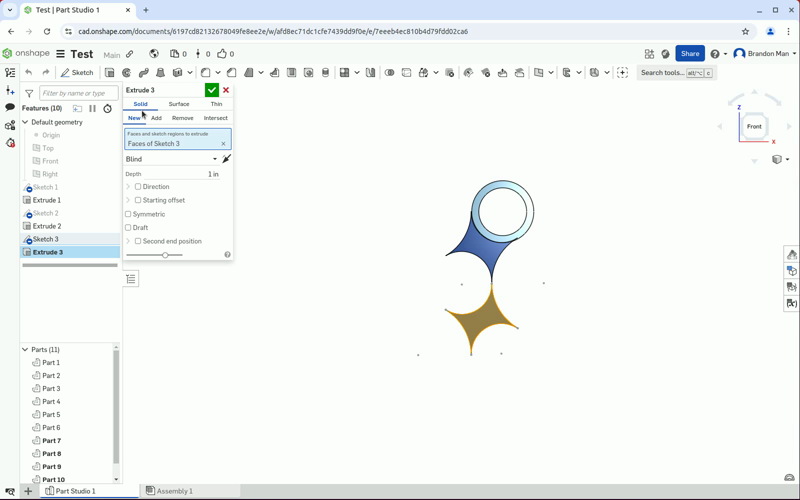
mouse_move(137, 120)
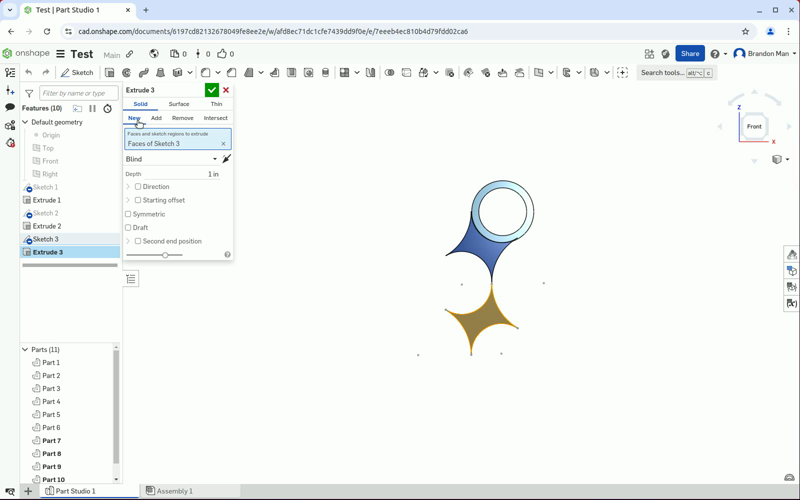
click(137, 120)
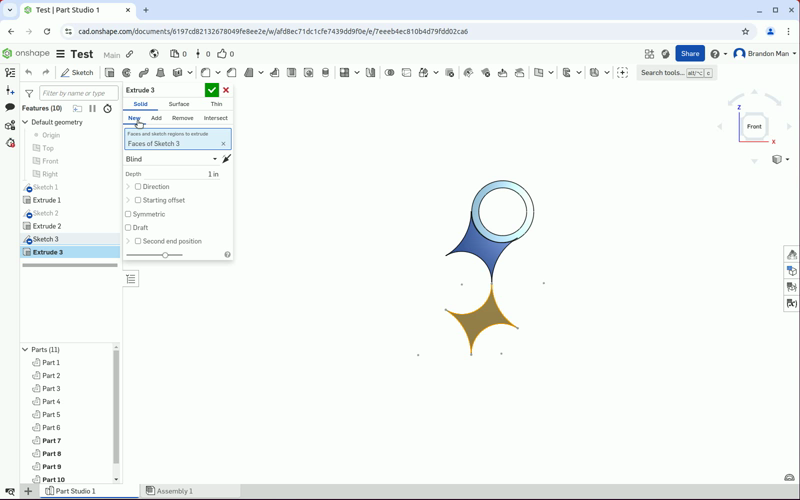
key(tab, 4)
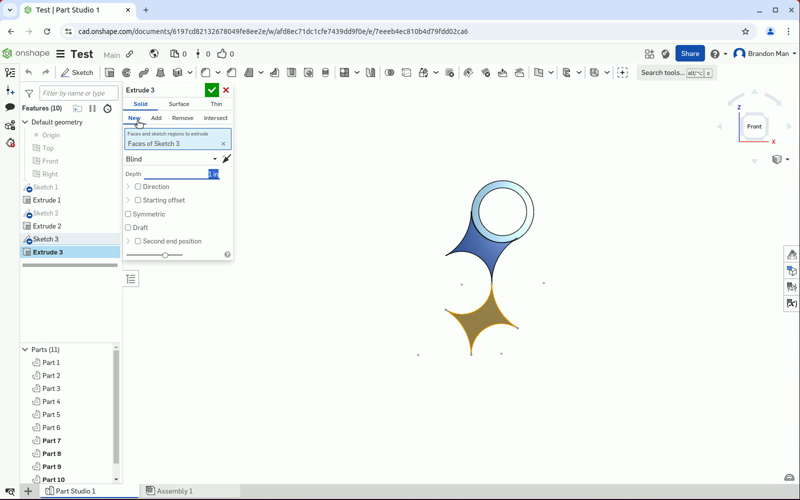
text(2.889)
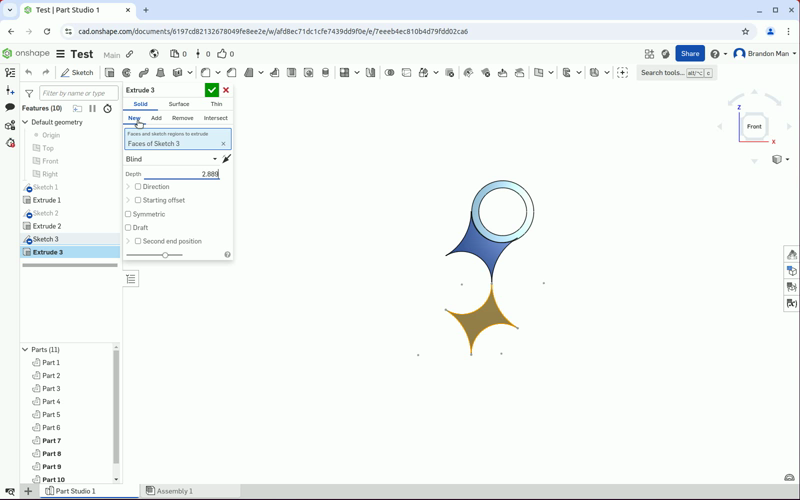
key(enter)
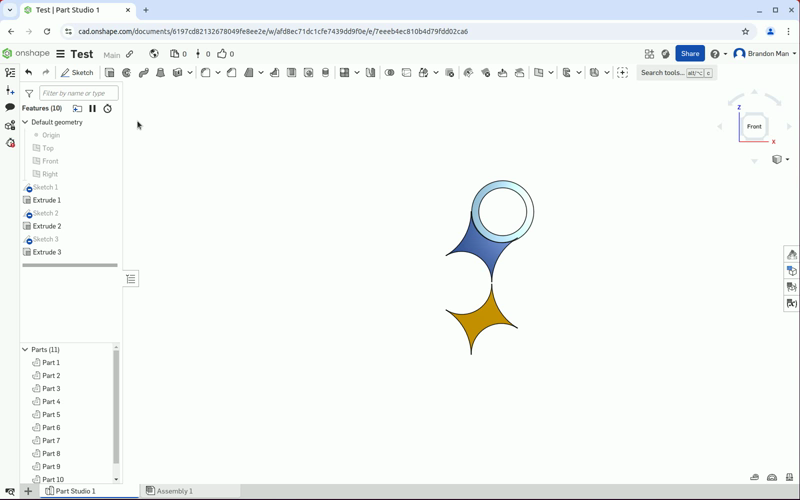
key(shift+h)
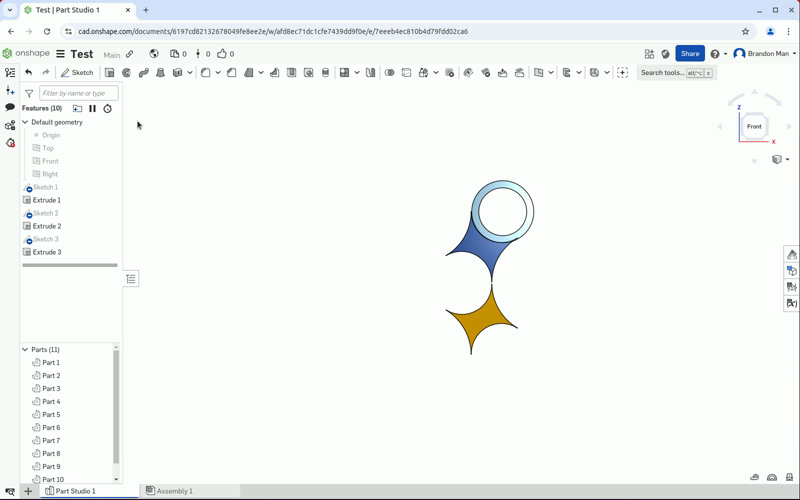
key(shift+h)
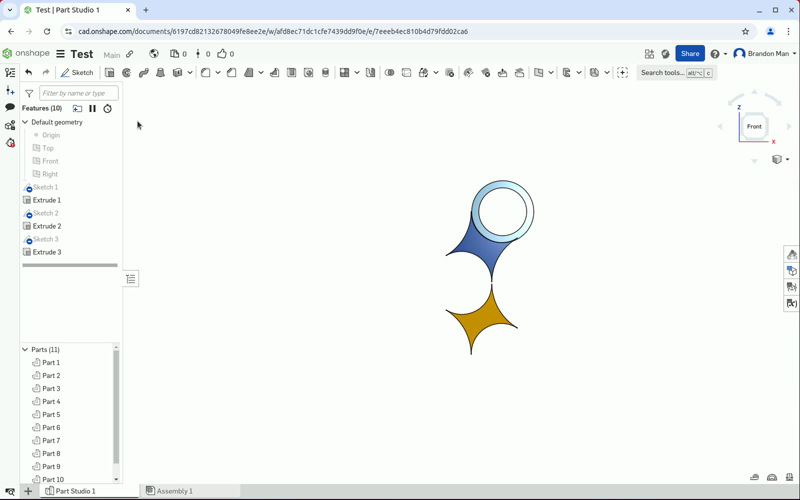
mouse_move(73, 189)
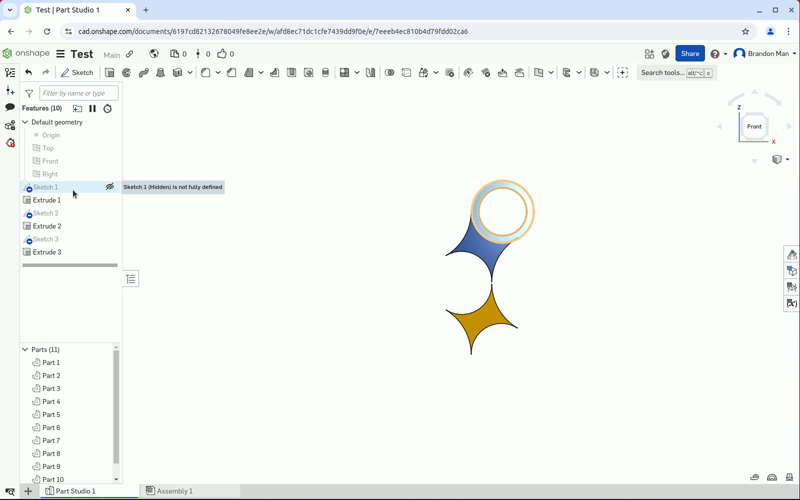
click(73, 189)
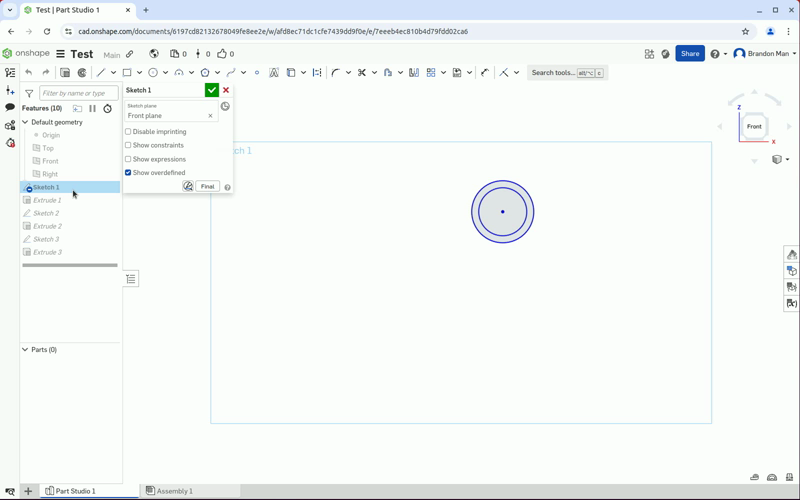
mouse_move(229, 92)
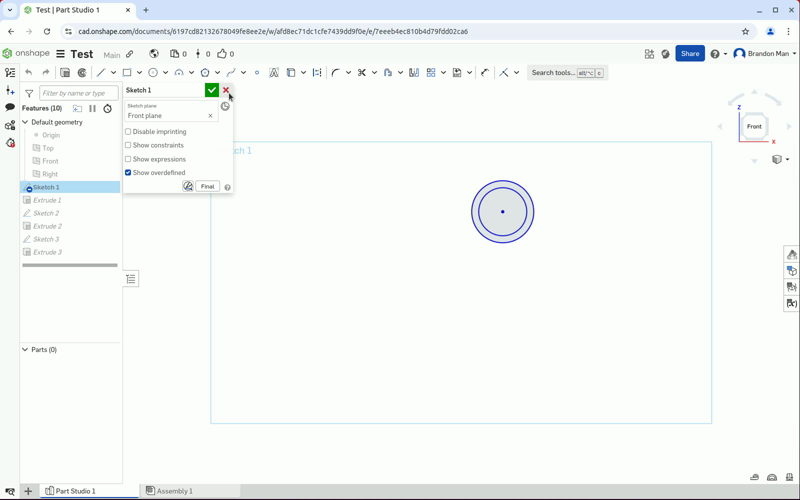
click(229, 92)
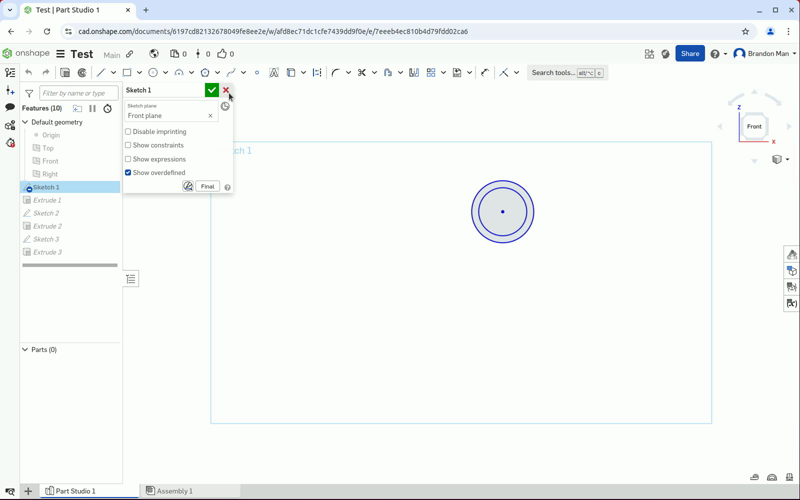
key(shift+s)
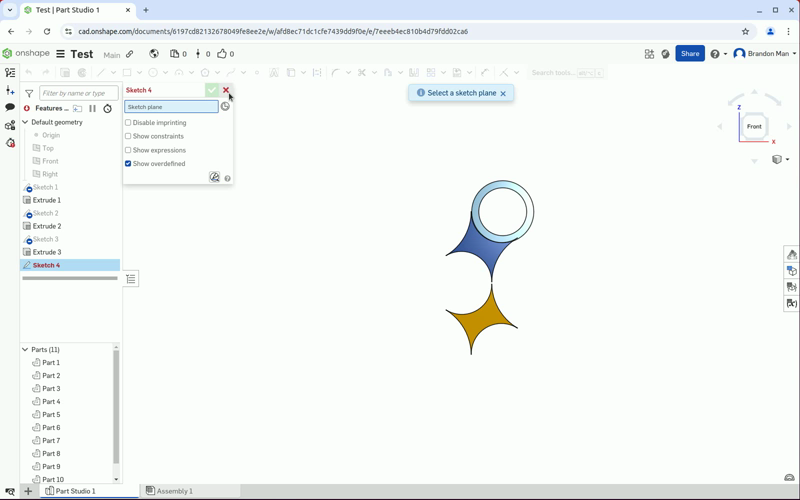
mouse_move(73, 163)
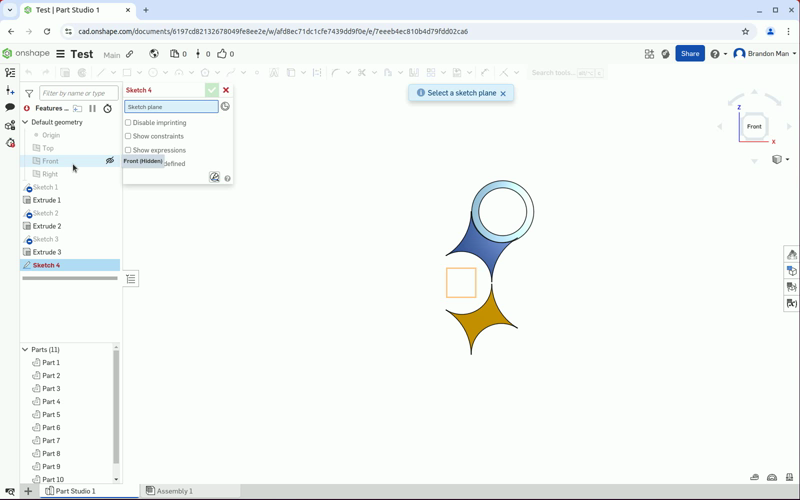
click(73, 163)
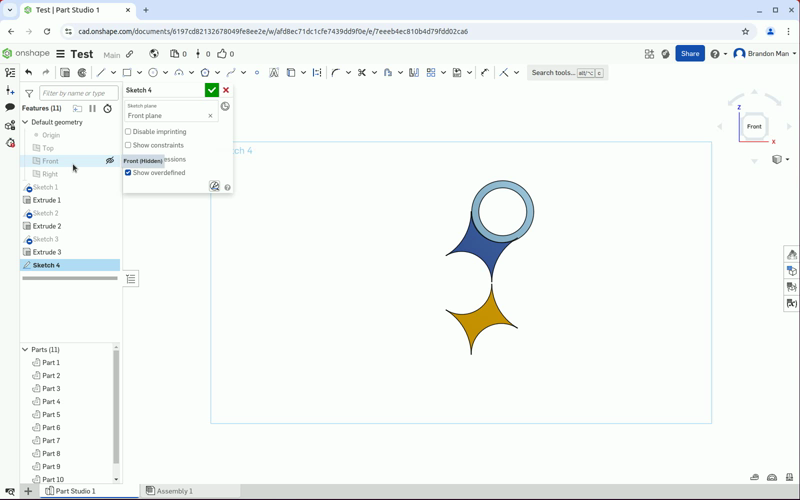
mouse_move(69, 352)
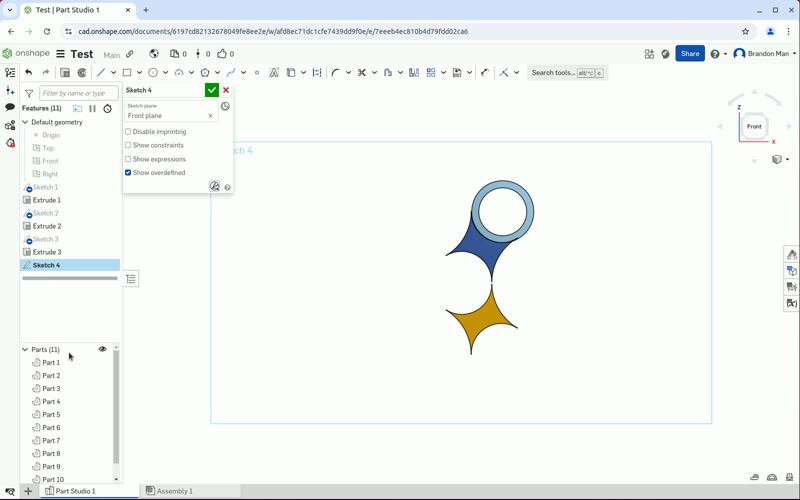
key(y)
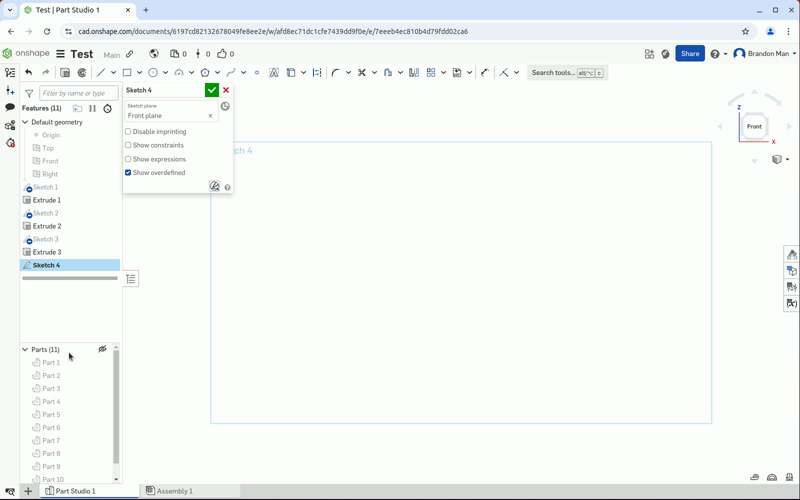
key(a)
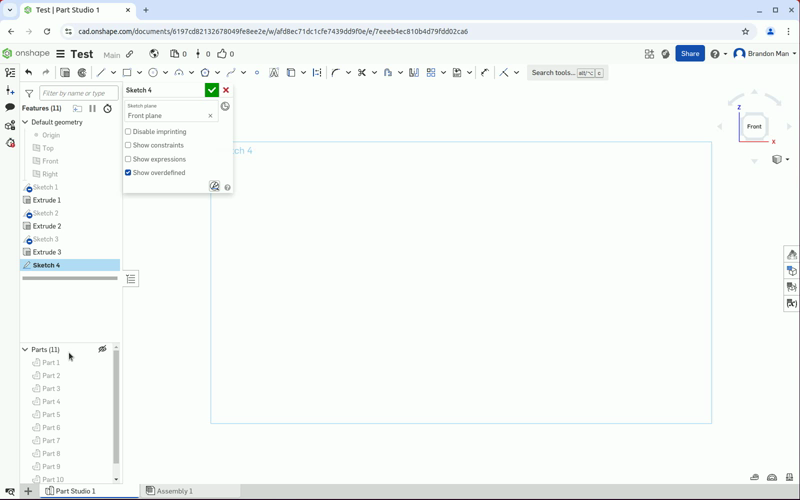
key_down(shift)
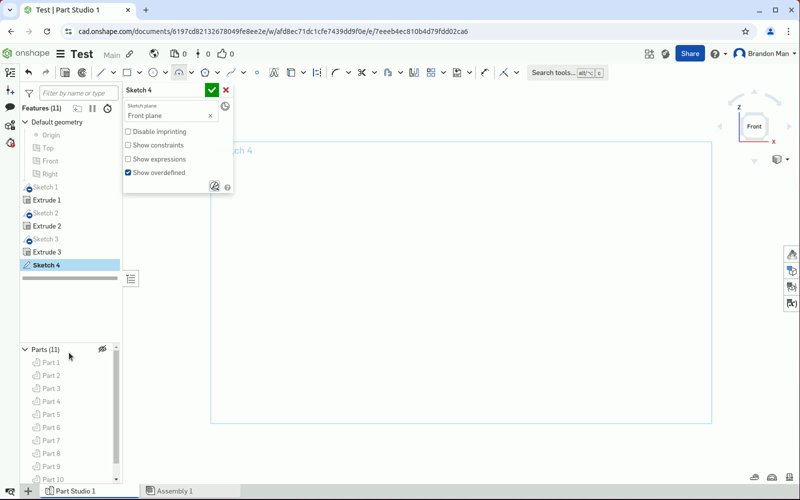
mouse_move(393, 309)
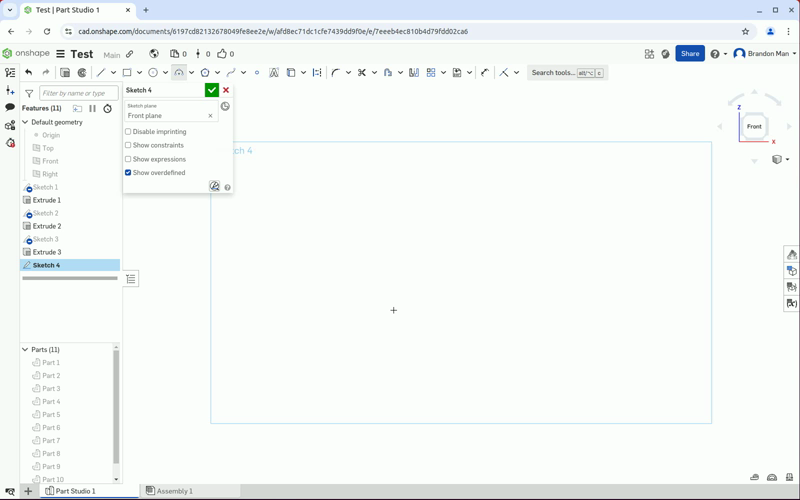
click(393, 309)
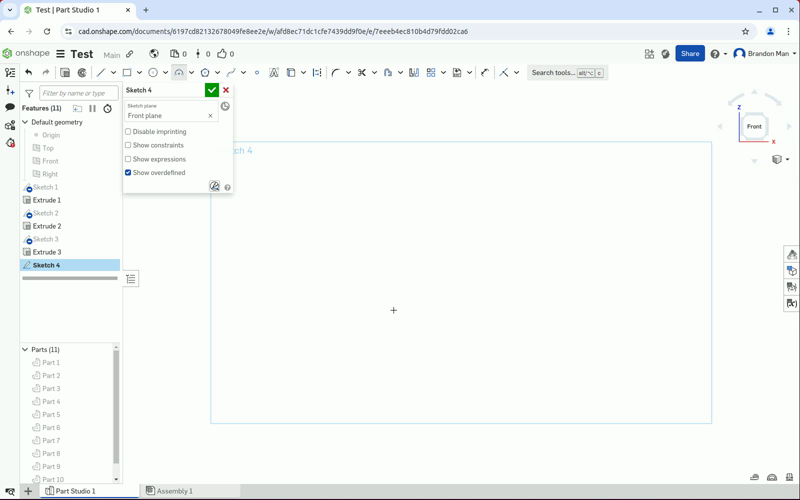
key_up(shift)
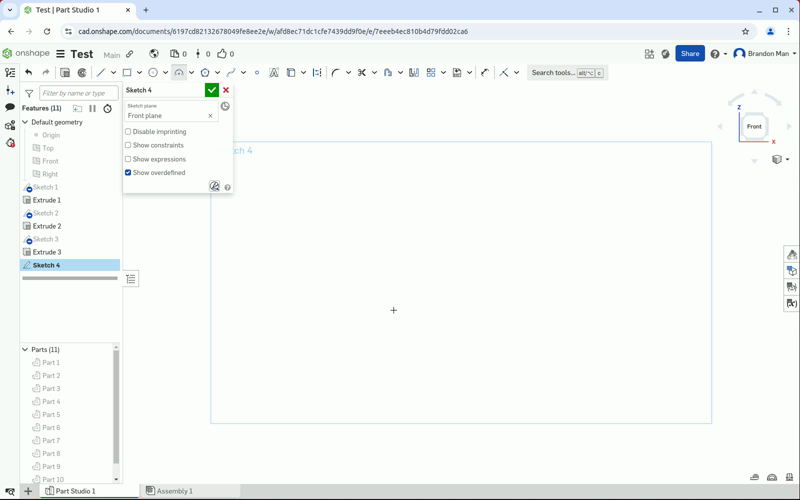
key_down(shift)
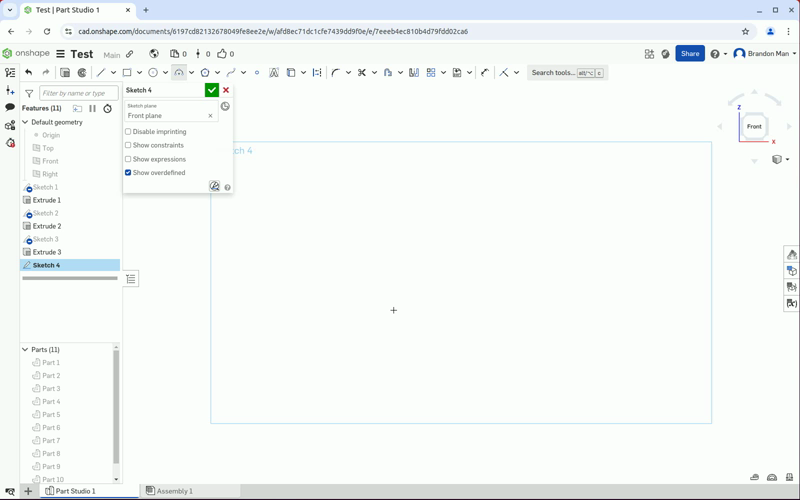
mouse_move(446, 309)
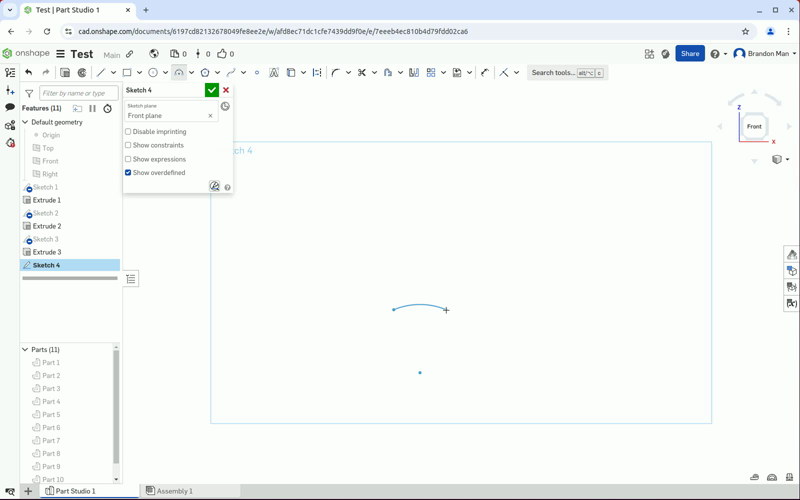
click(446, 309)
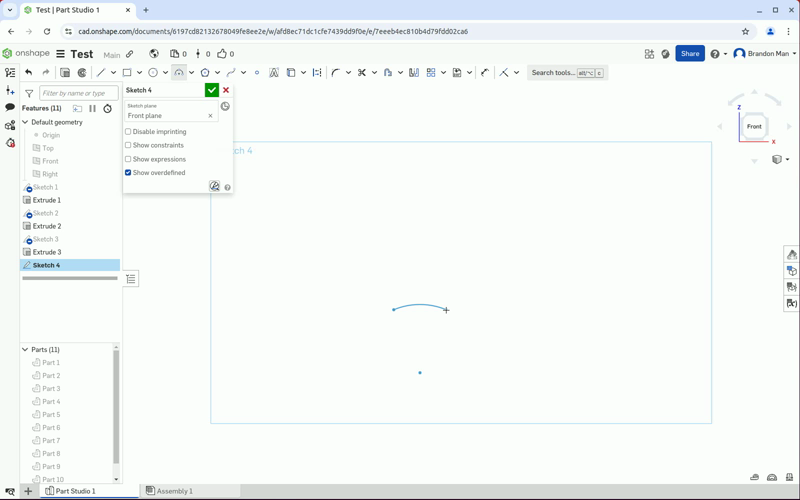
mouse_move(420, 302)
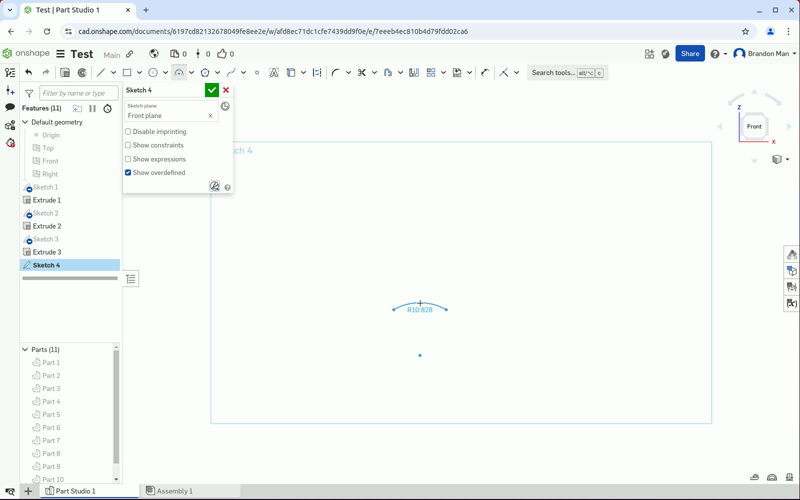
click(420, 302)
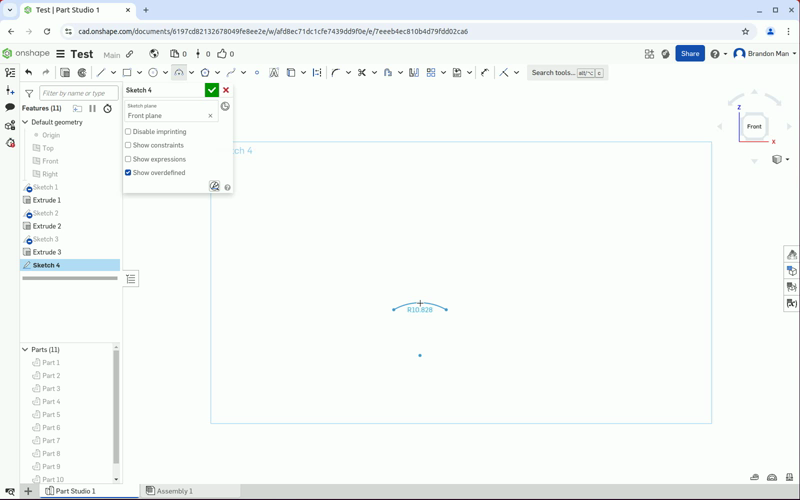
key_up(shift)
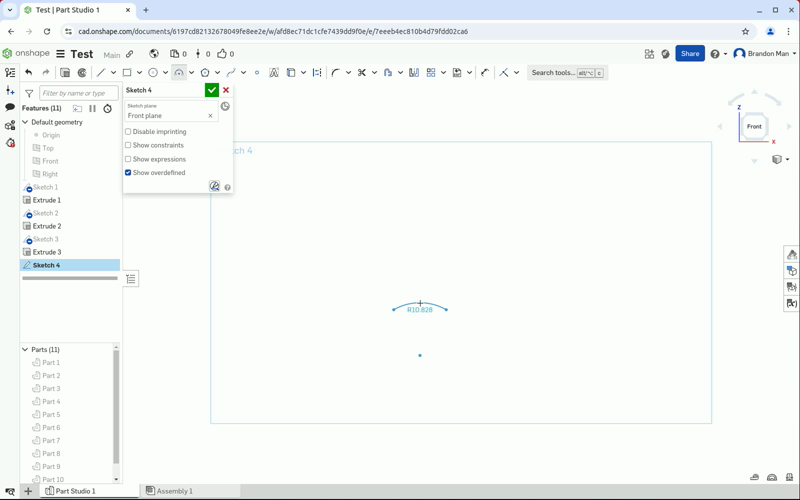
mouse_move(446, 309)
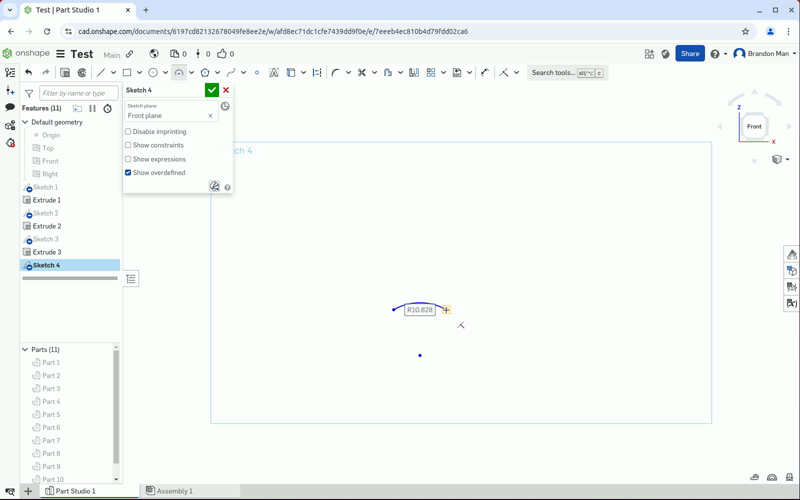
click(446, 309)
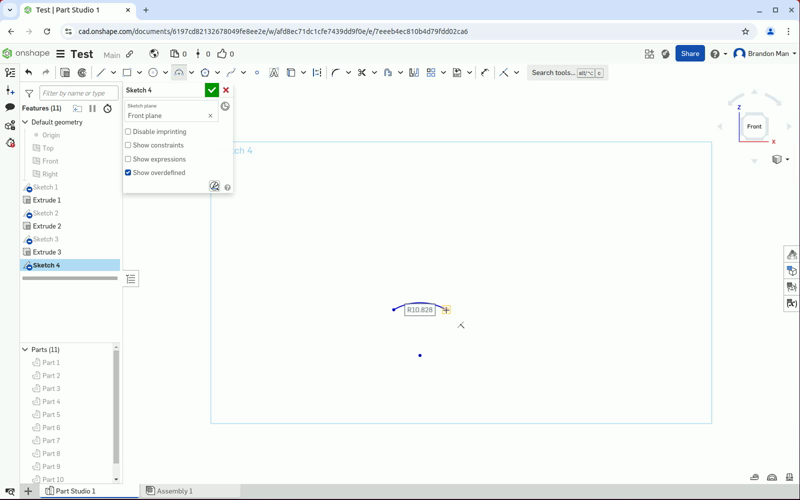
key_down(shift)
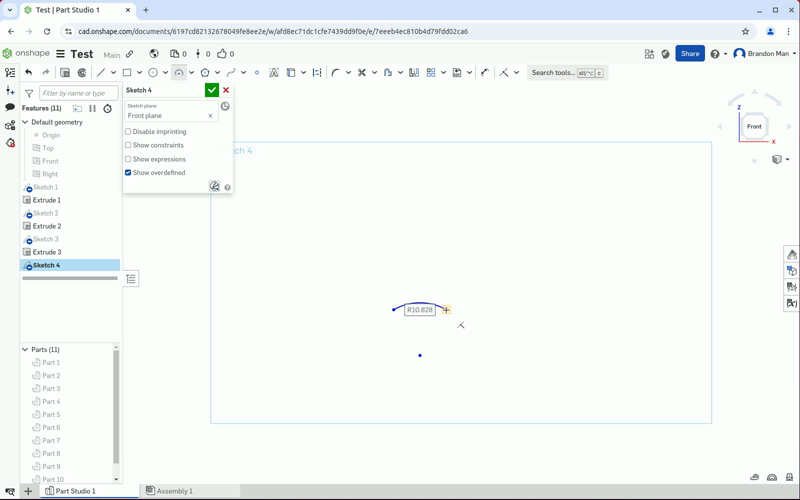
mouse_move(446, 256)
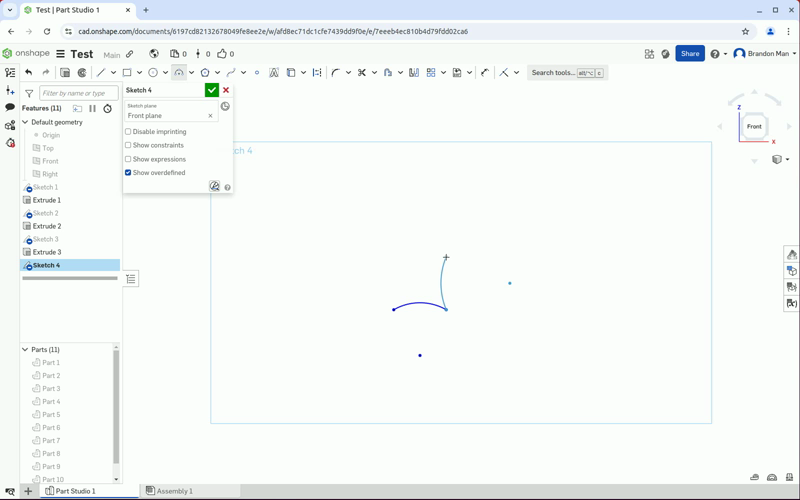
click(446, 256)
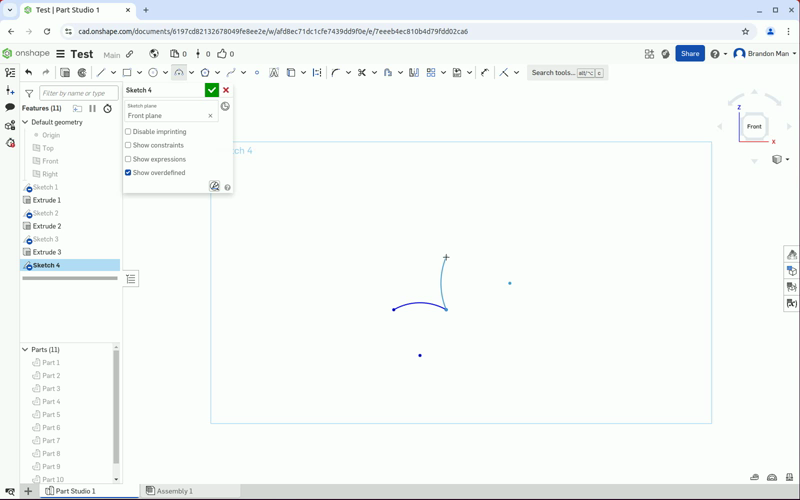
mouse_move(430, 283)
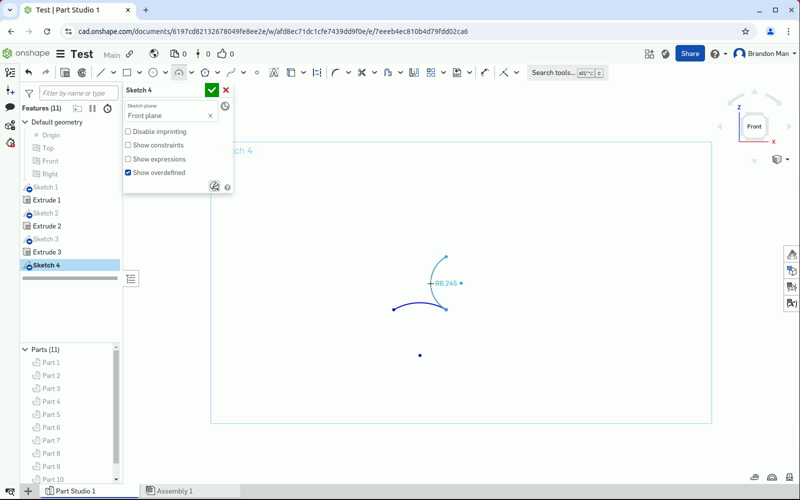
click(430, 283)
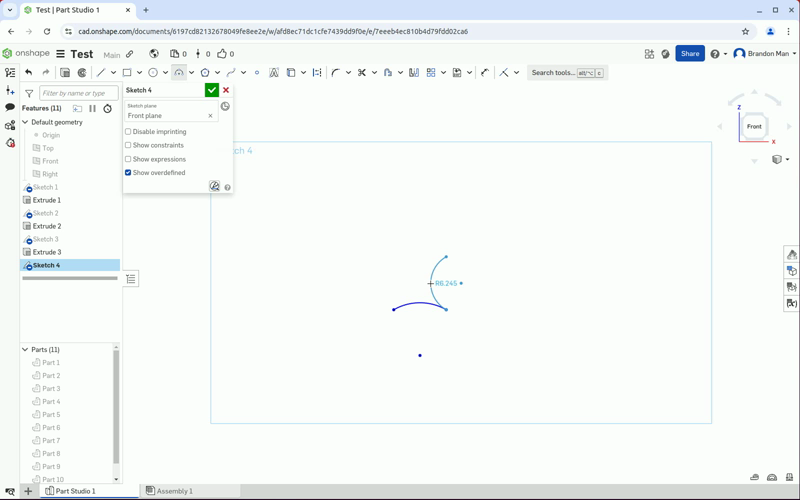
key_up(shift)
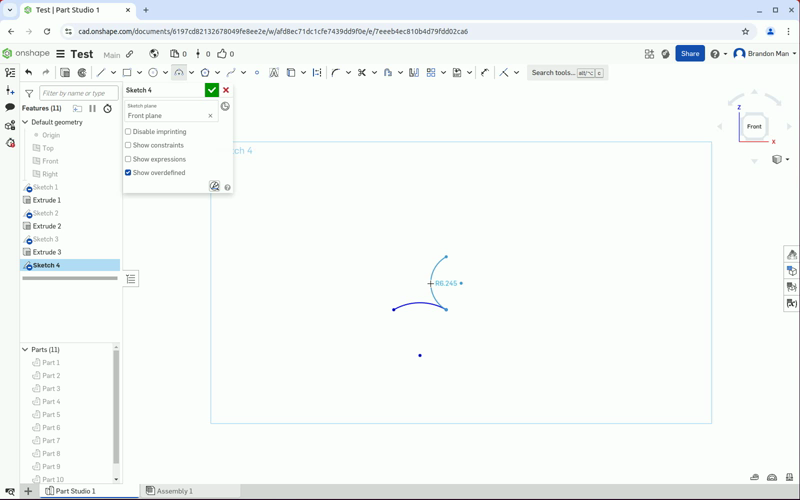
mouse_move(446, 256)
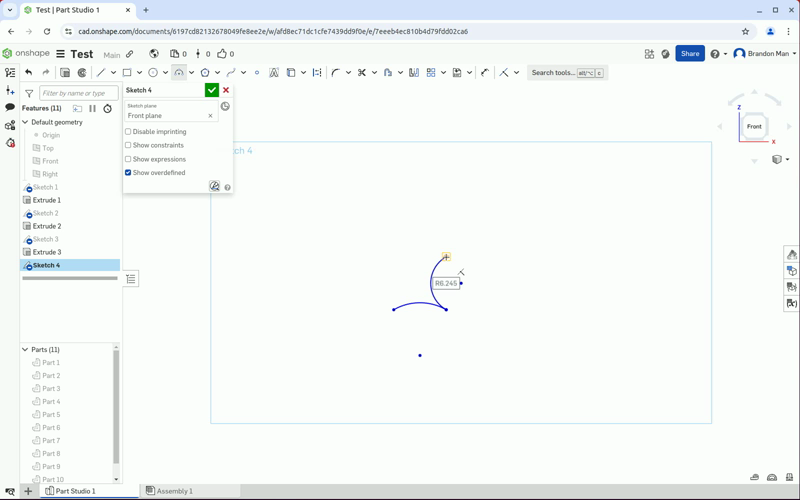
click(446, 256)
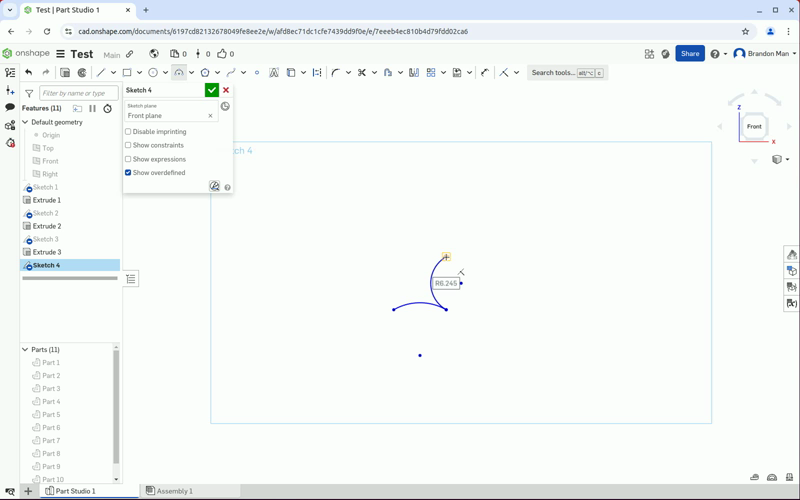
key_down(shift)
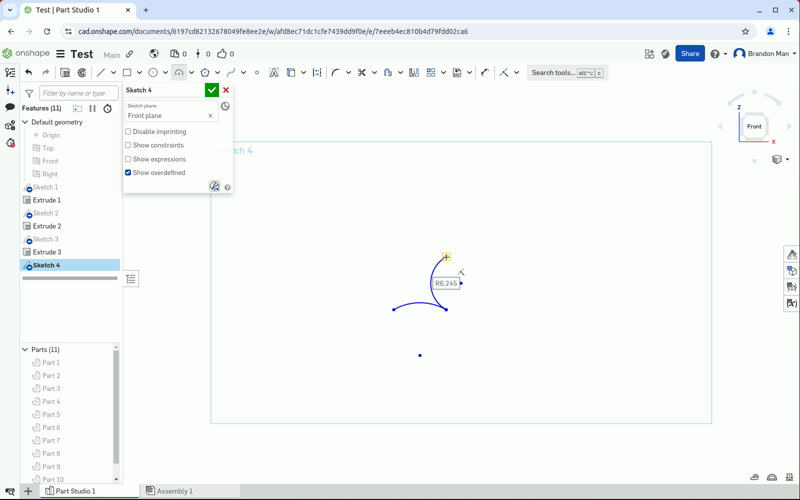
mouse_move(393, 256)
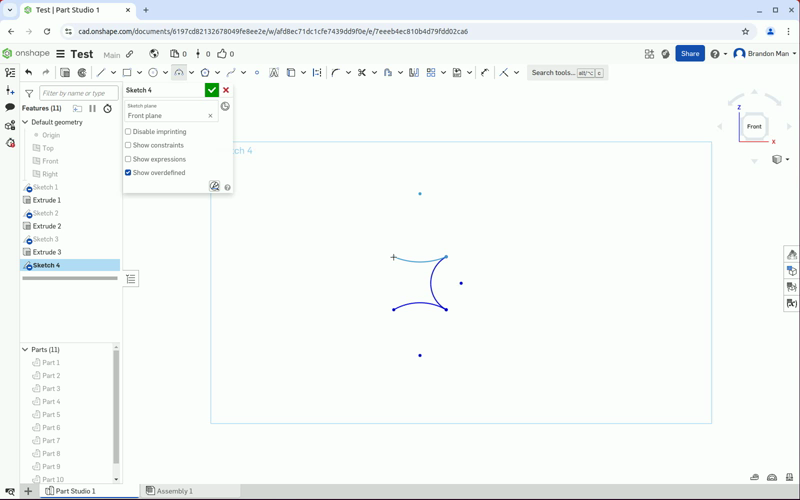
click(393, 256)
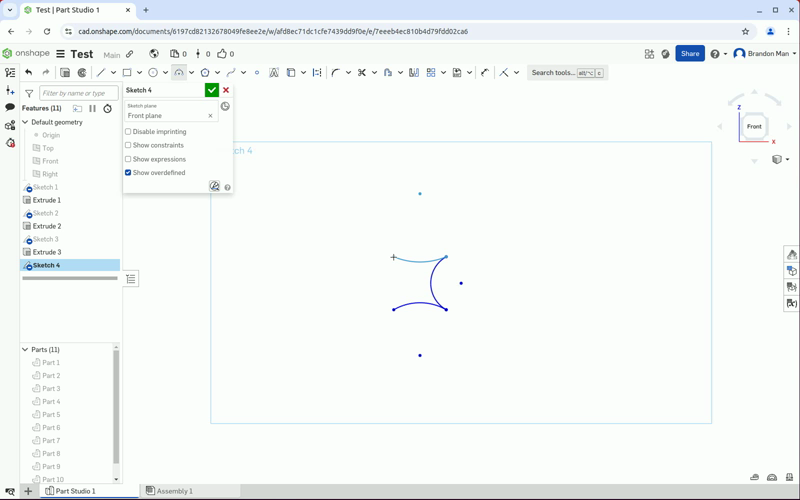
mouse_move(420, 263)
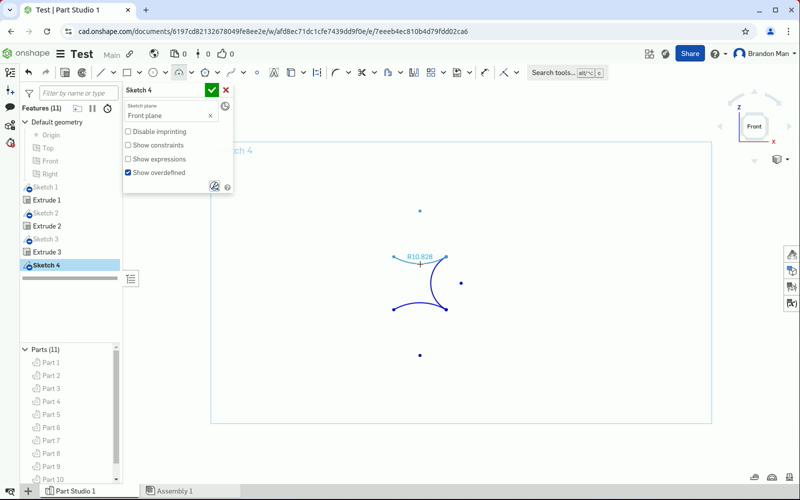
click(420, 263)
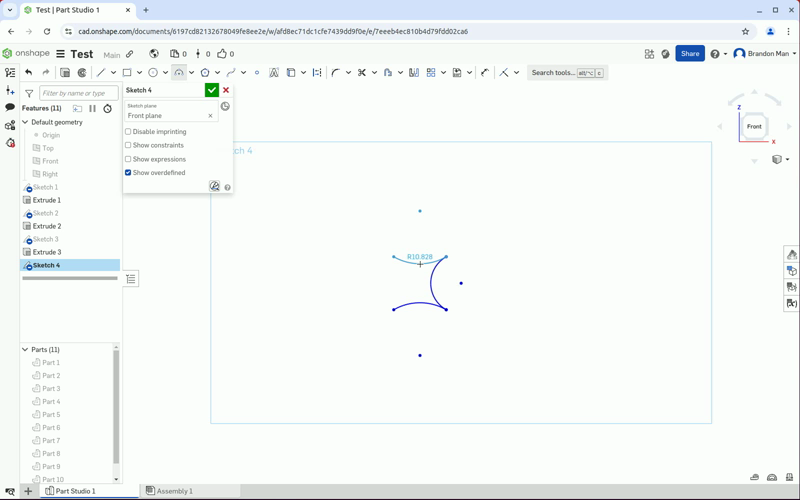
key_up(shift)
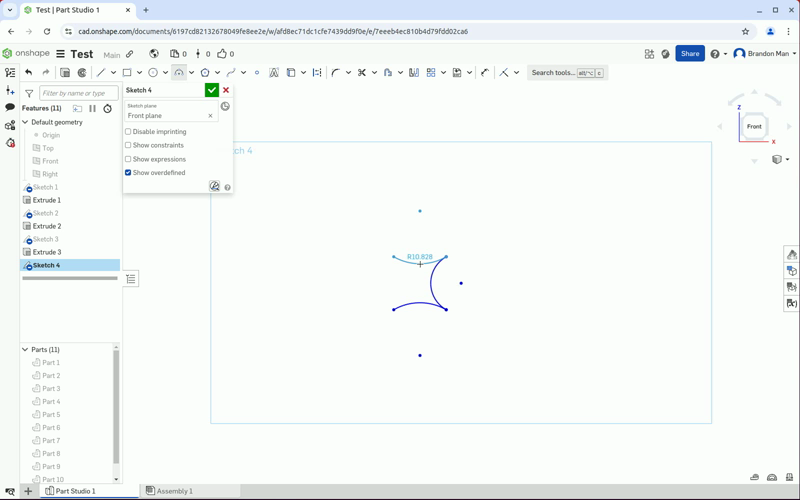
mouse_move(393, 256)
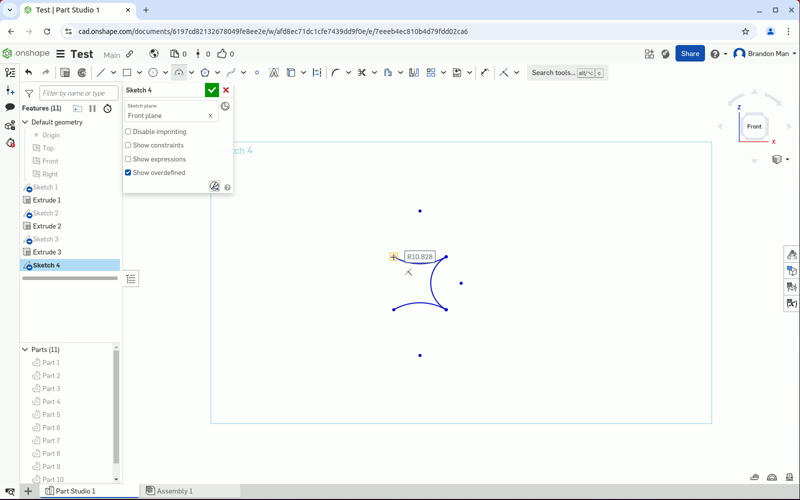
click(393, 256)
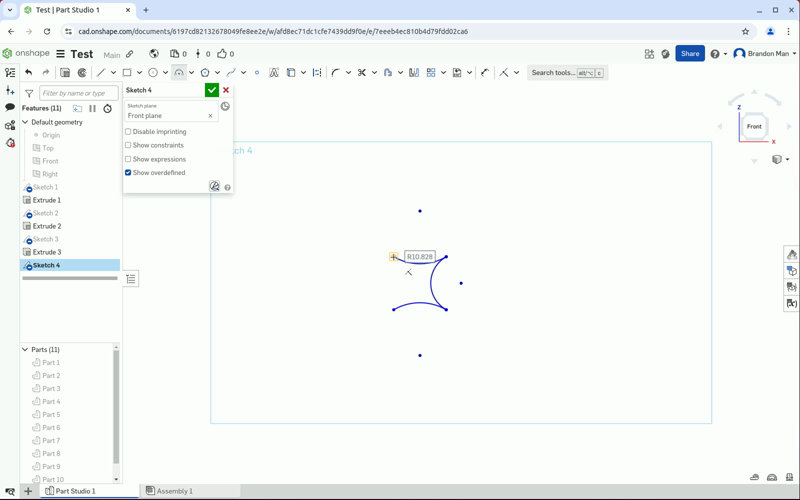
mouse_move(393, 309)
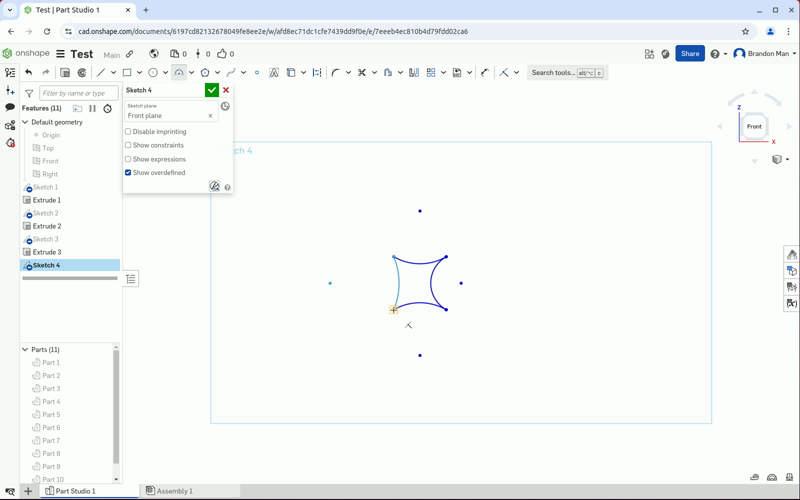
click(393, 309)
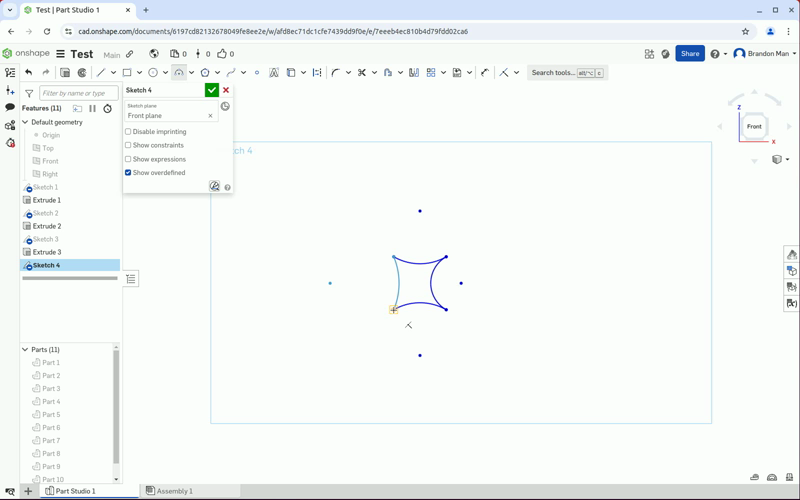
key_down(shift)
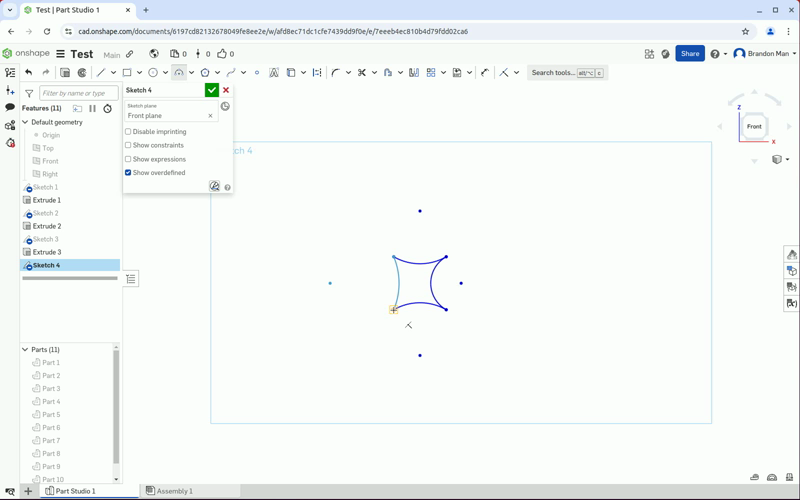
mouse_move(409, 283)
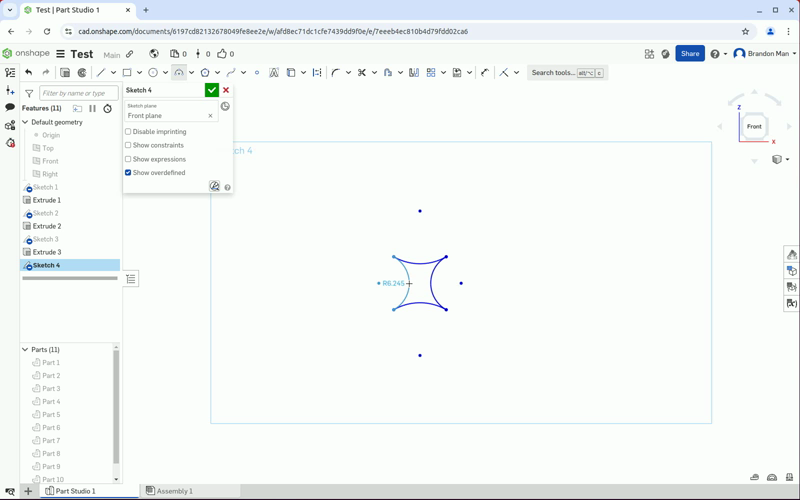
click(409, 283)
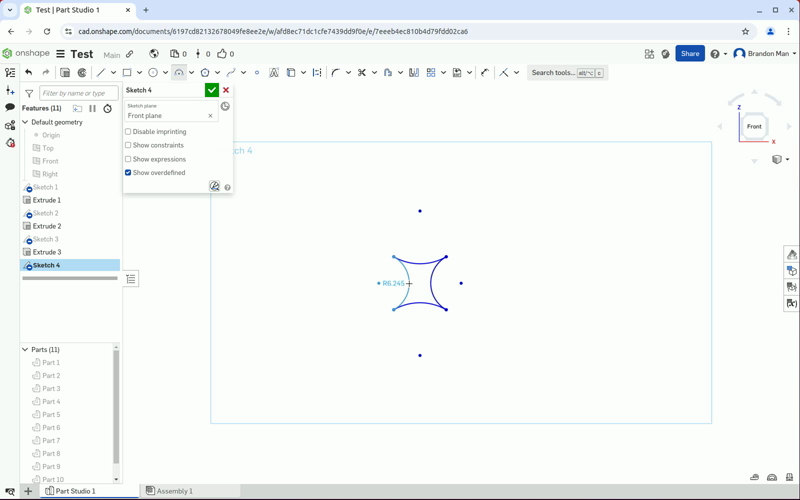
key_up(shift)
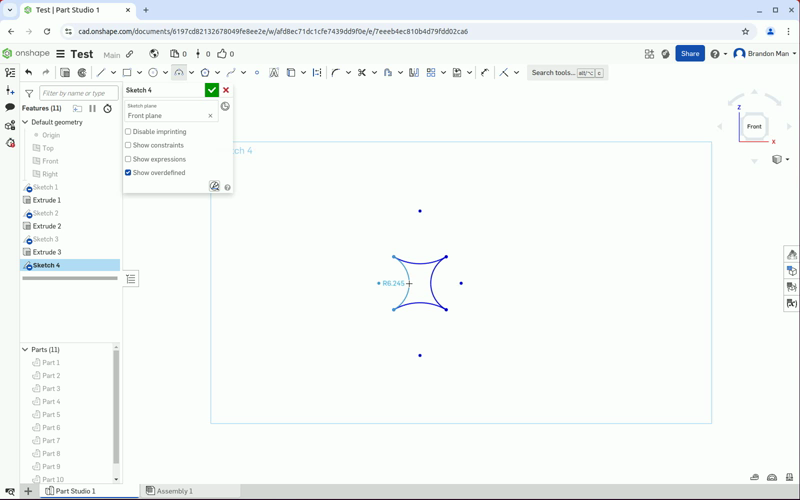
key(esc)
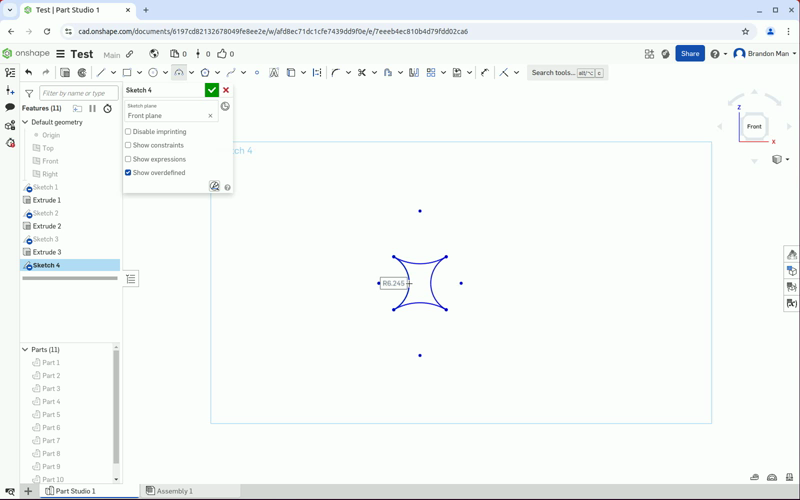
mouse_move(419, 278)
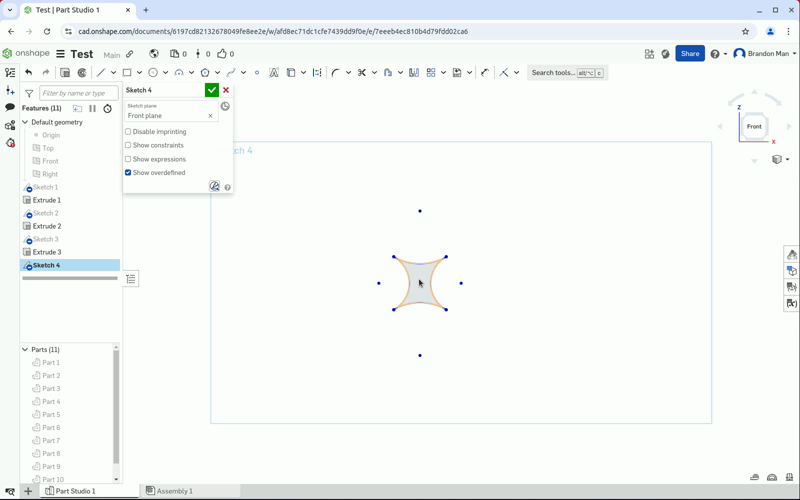
scroll(6)
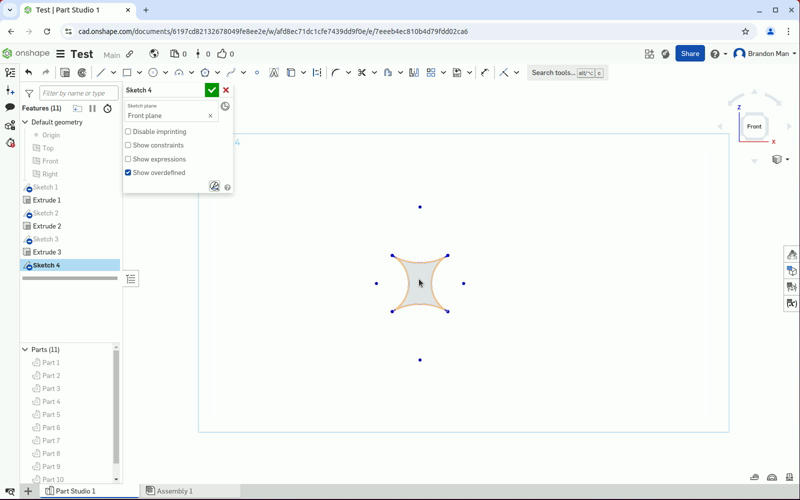
scroll(6)
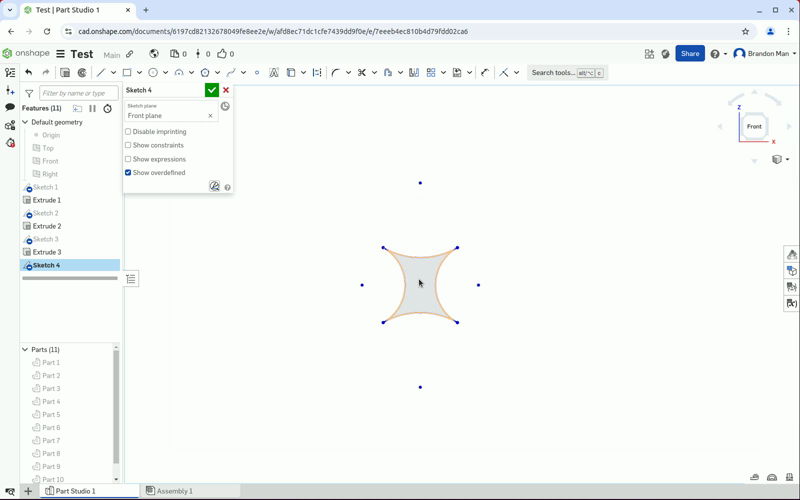
scroll(6)
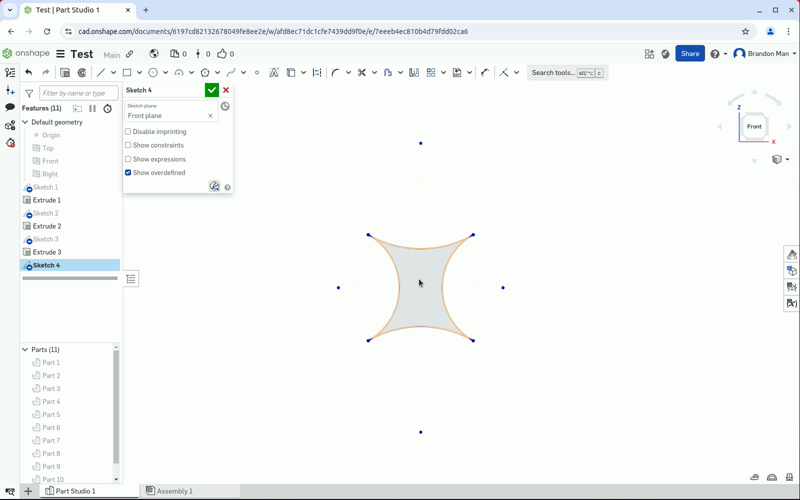
scroll(6)
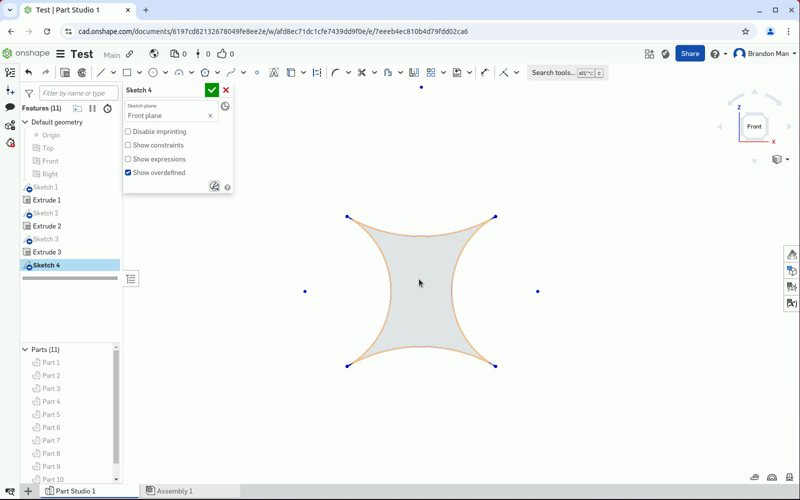
scroll(6)
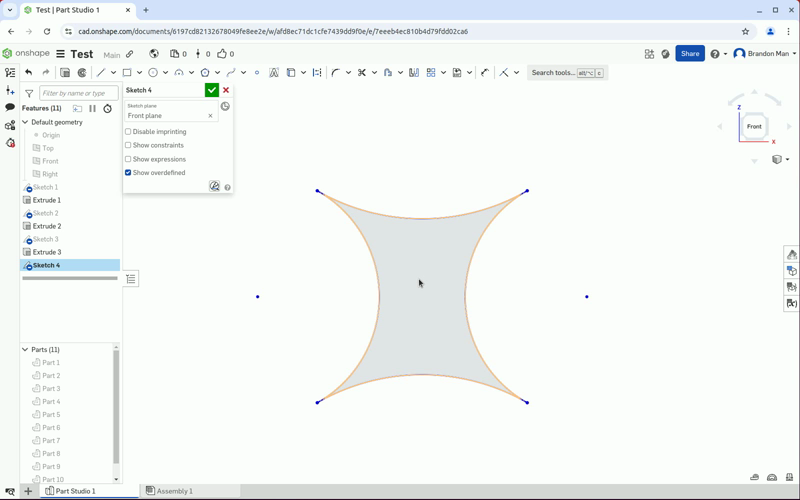
scroll(6)
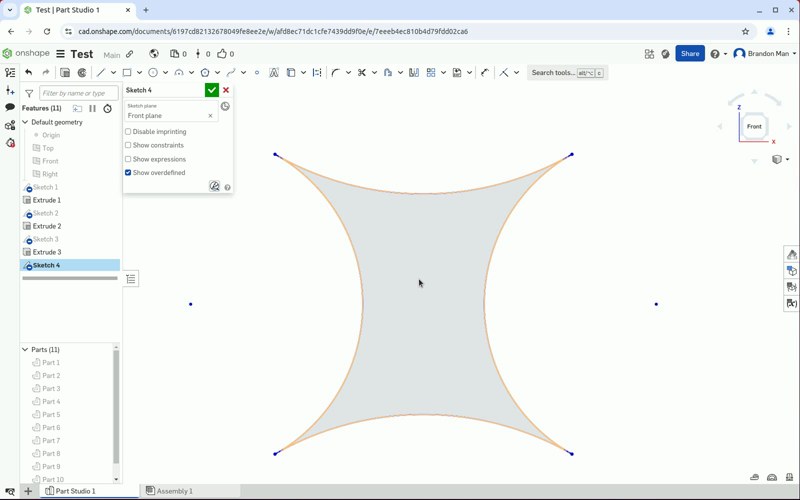
scroll(6)
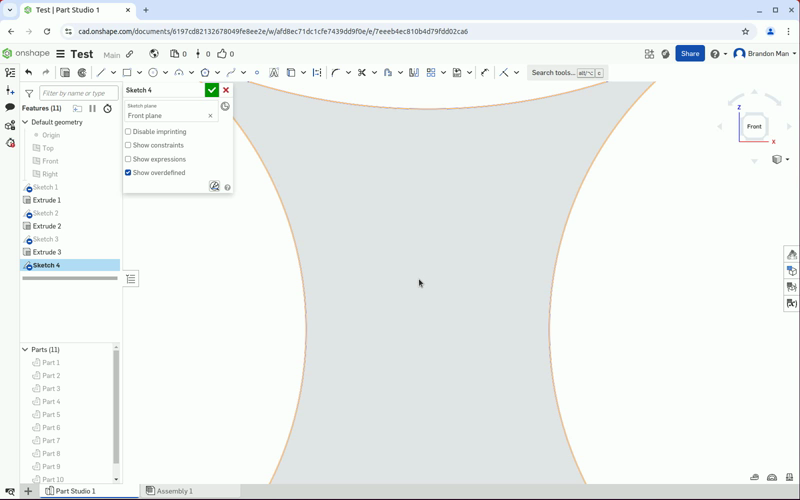
click(419, 278)
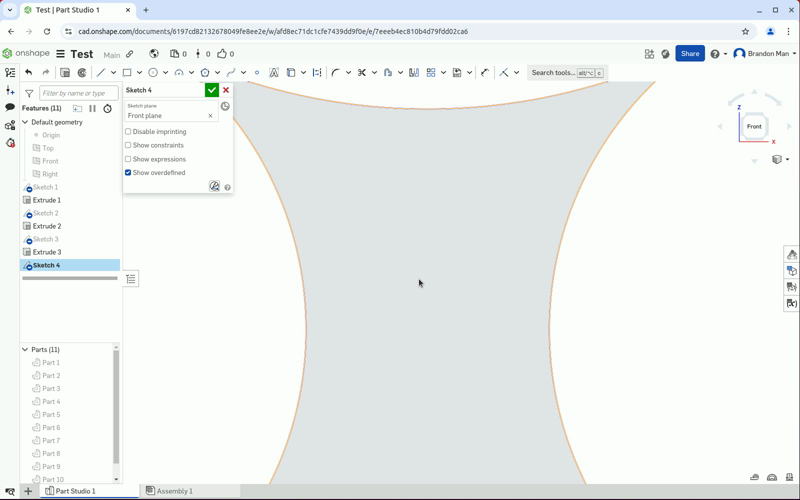
scroll(-6)
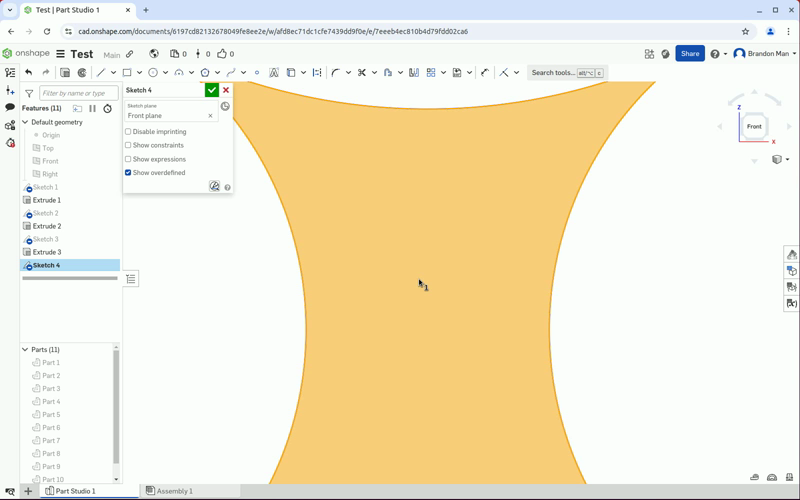
scroll(-6)
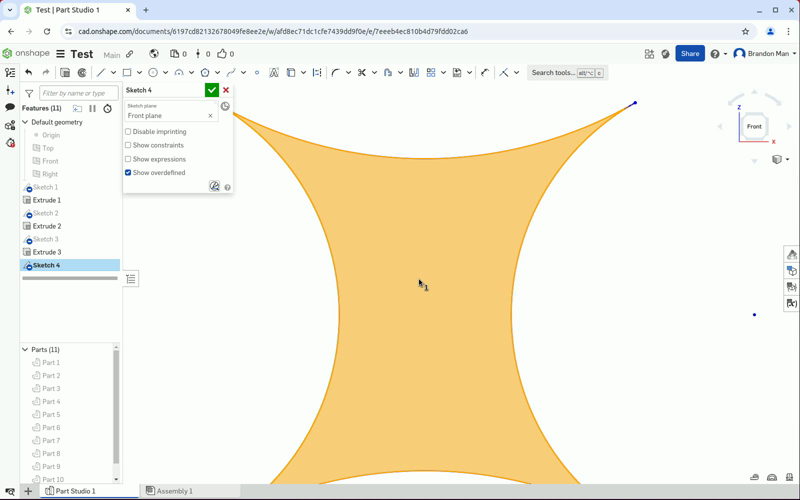
scroll(-6)
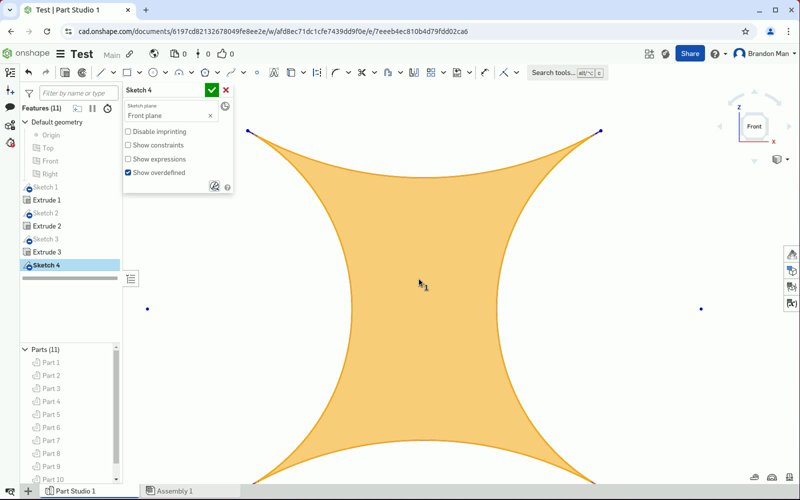
scroll(-6)
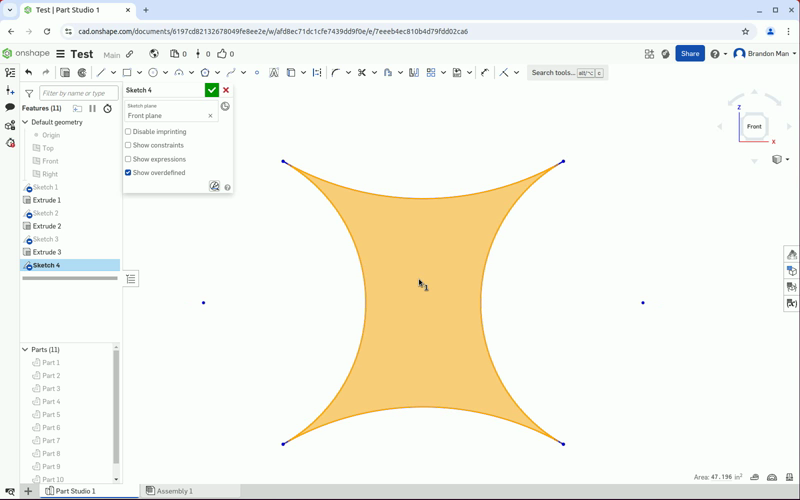
scroll(-6)
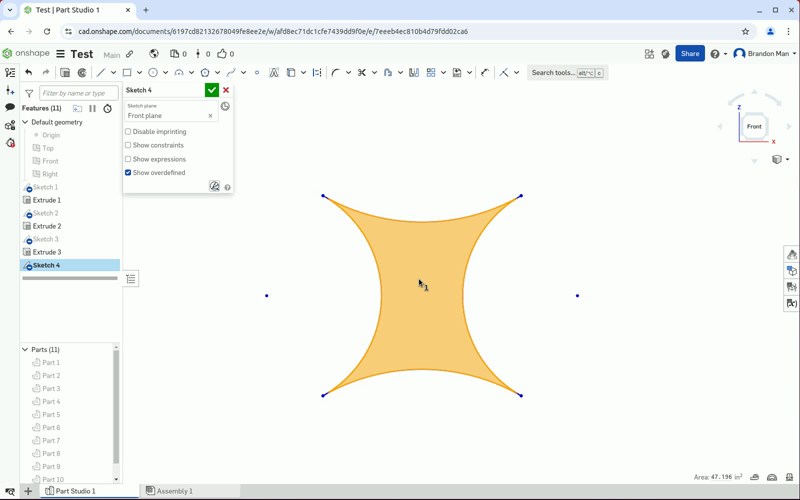
scroll(-6)
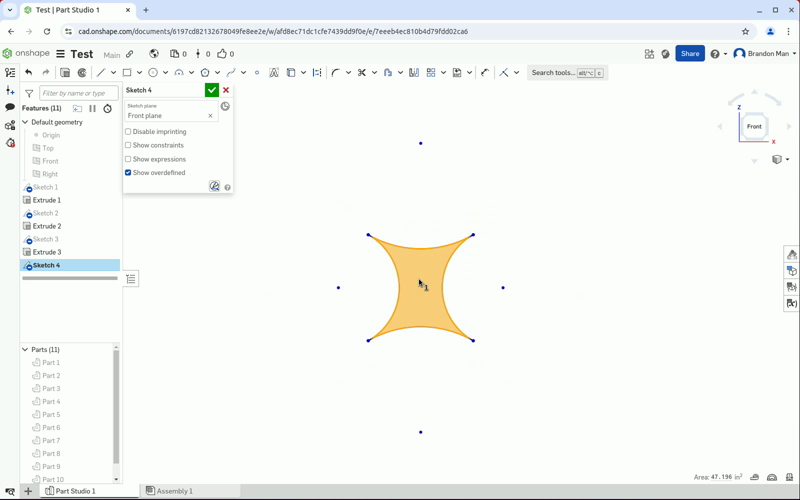
scroll(-6)
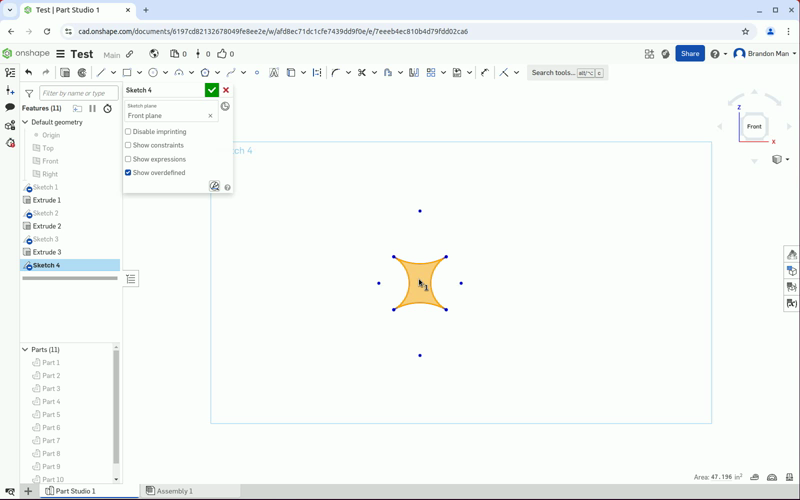
mouse_move(69, 352)
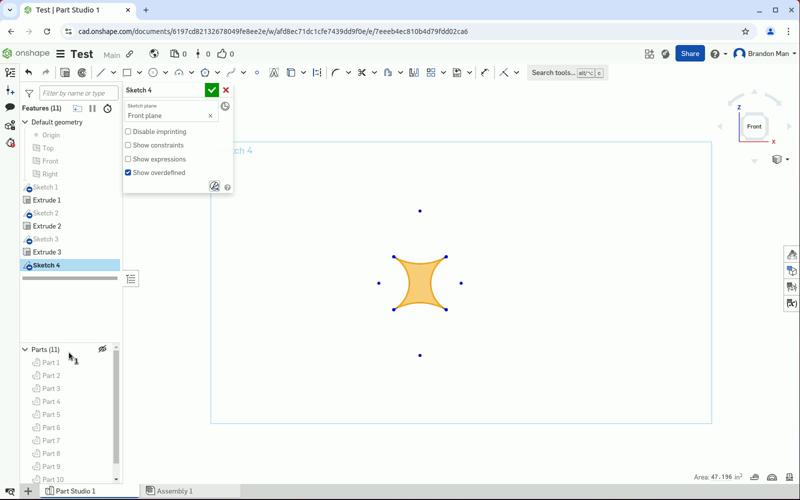
key(shift+y)
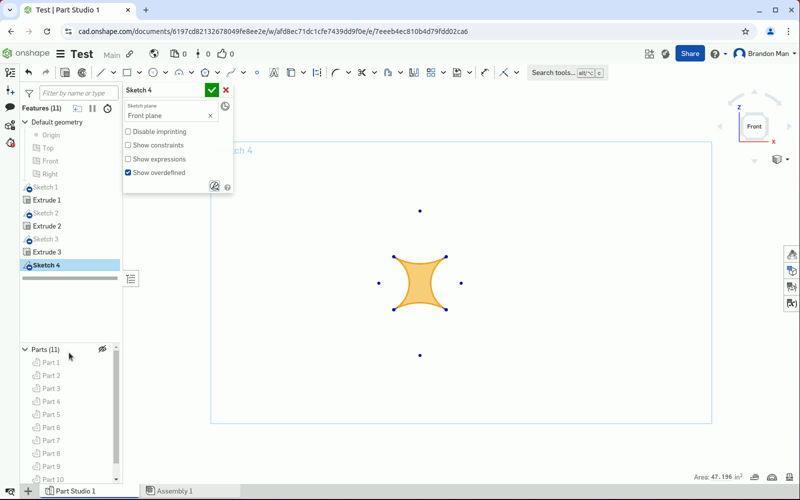
key(shift+e)
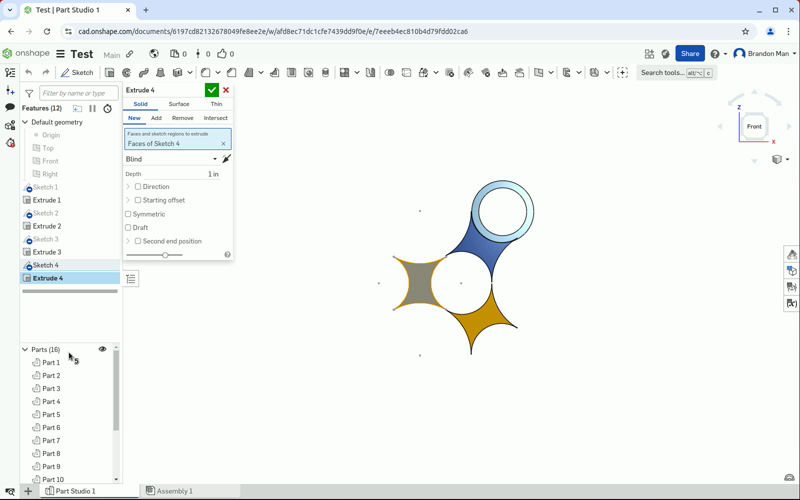
mouse_move(143, 106)
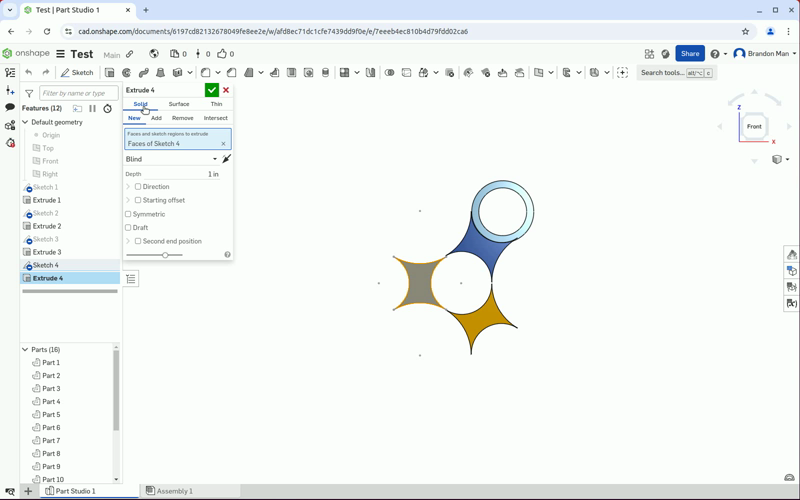
click(143, 106)
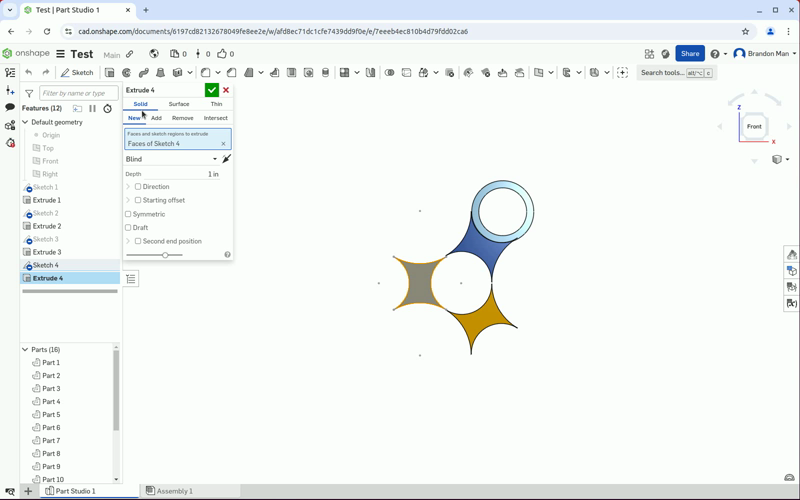
mouse_move(137, 120)
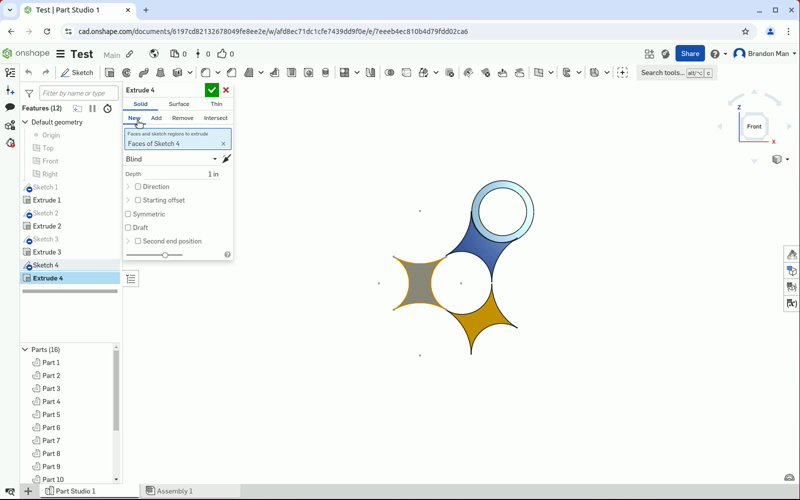
click(137, 120)
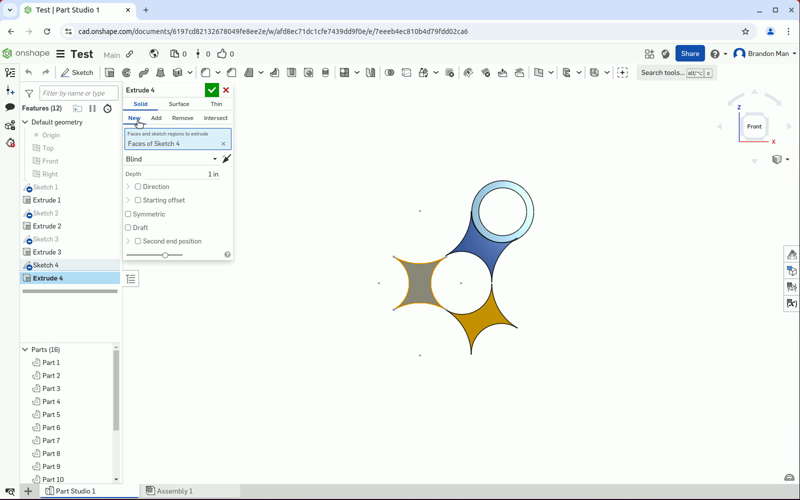
key(tab, 4)
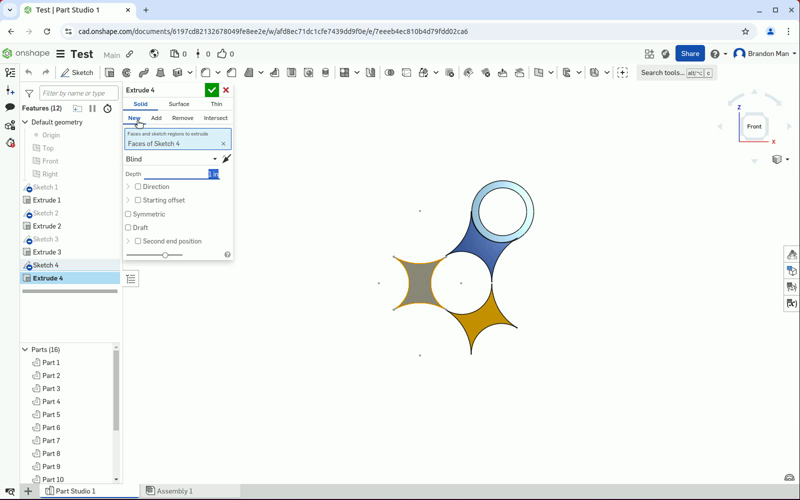
text(2.889)
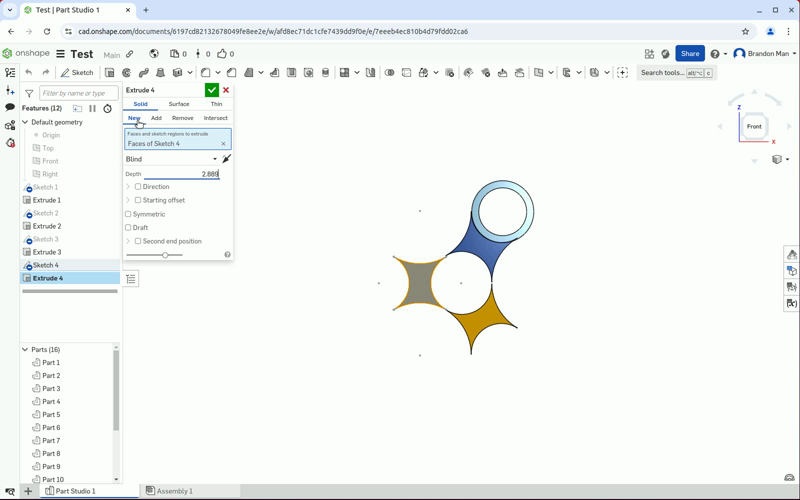
key(enter)
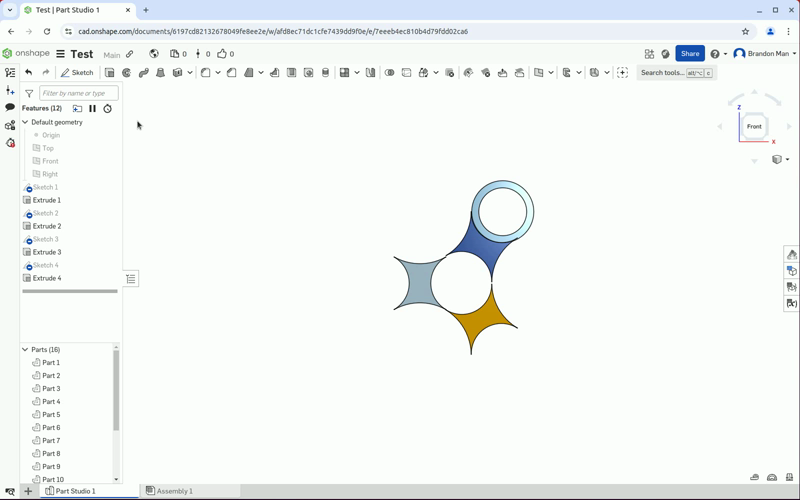
key(shift+h)
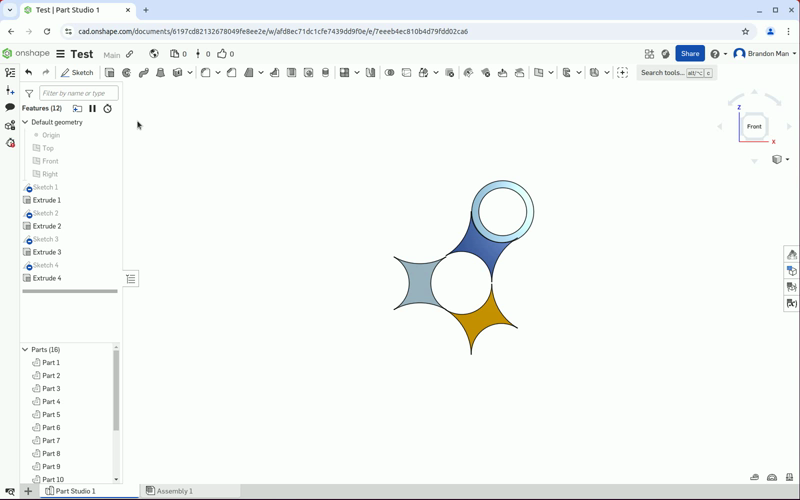
key(shift+h)
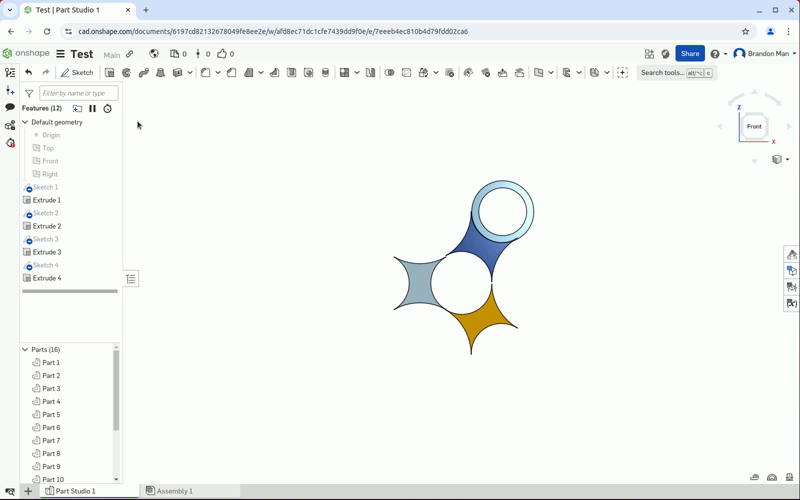
mouse_move(73, 189)
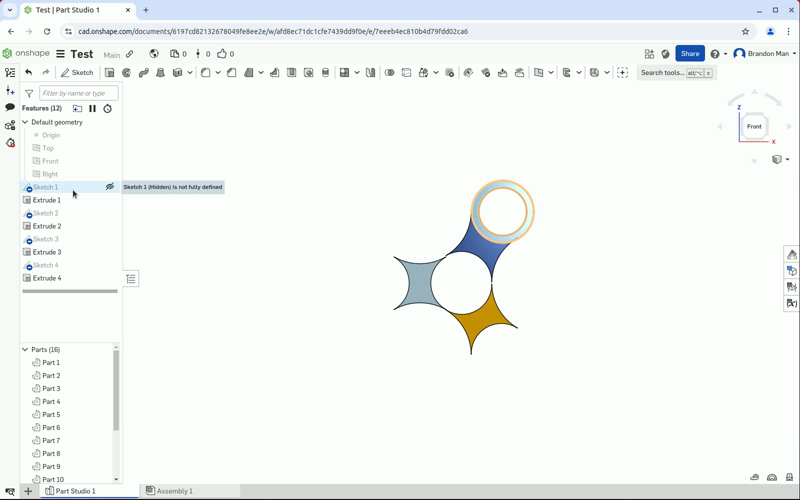
click(73, 189)
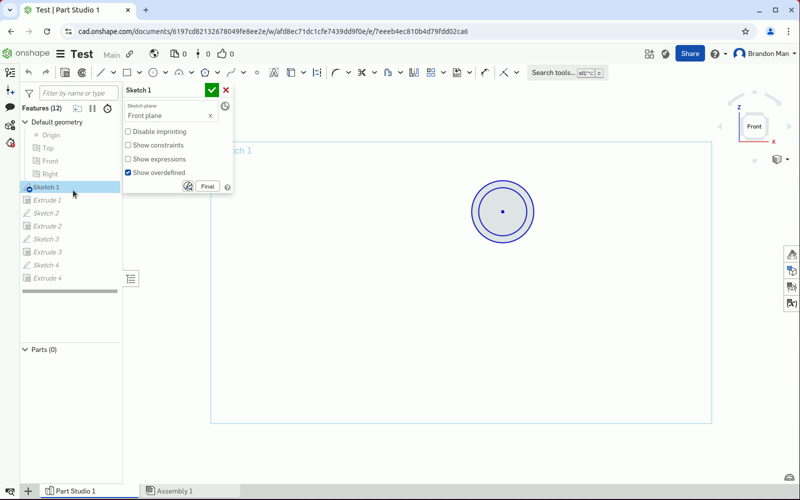
mouse_move(229, 92)
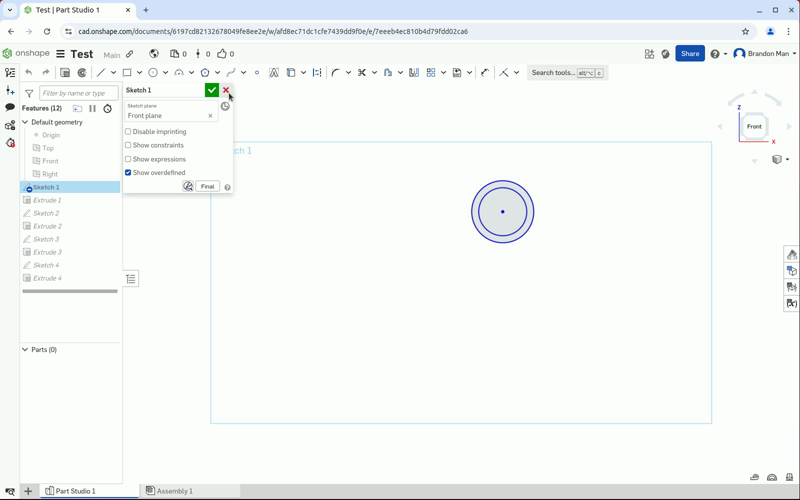
click(229, 92)
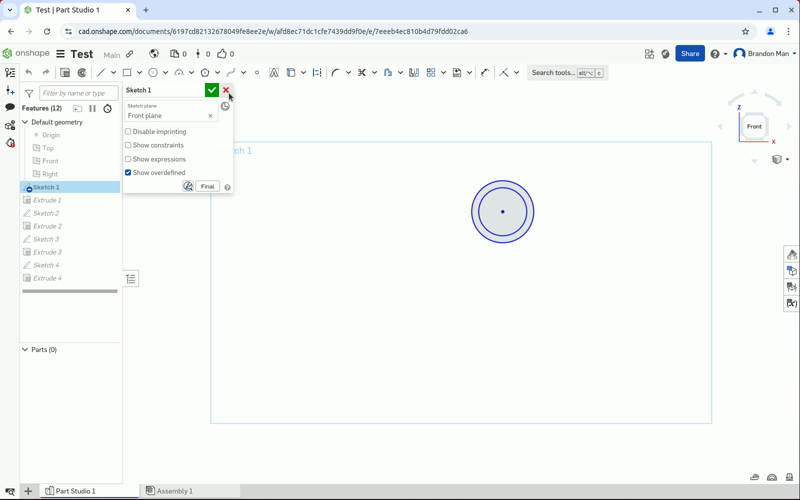
key(shift+s)
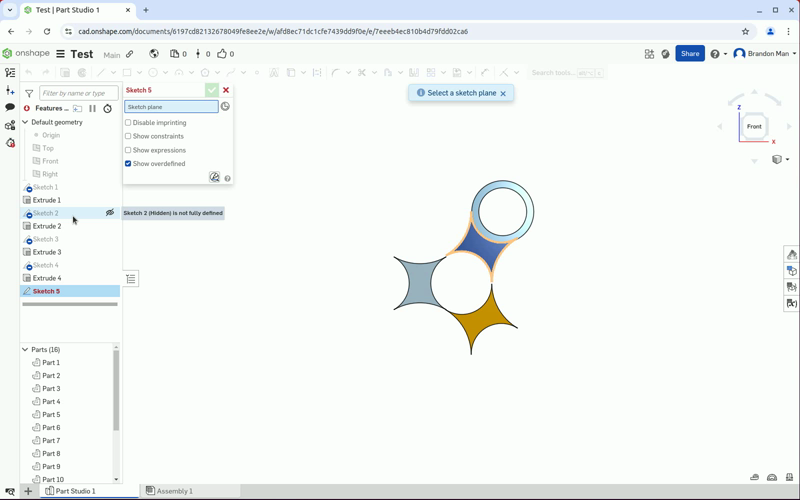
scroll(3)
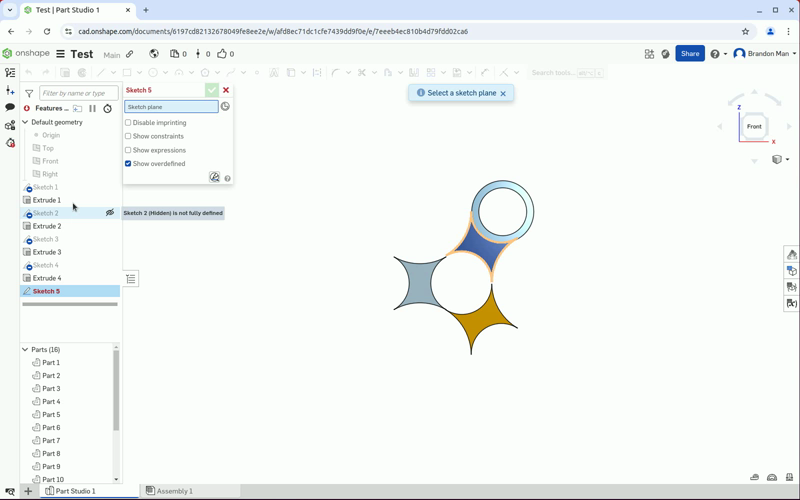
mouse_move(73, 163)
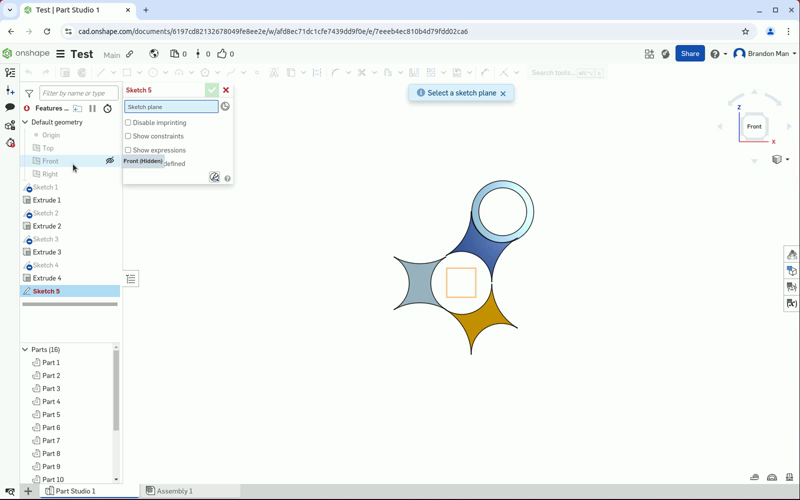
click(73, 163)
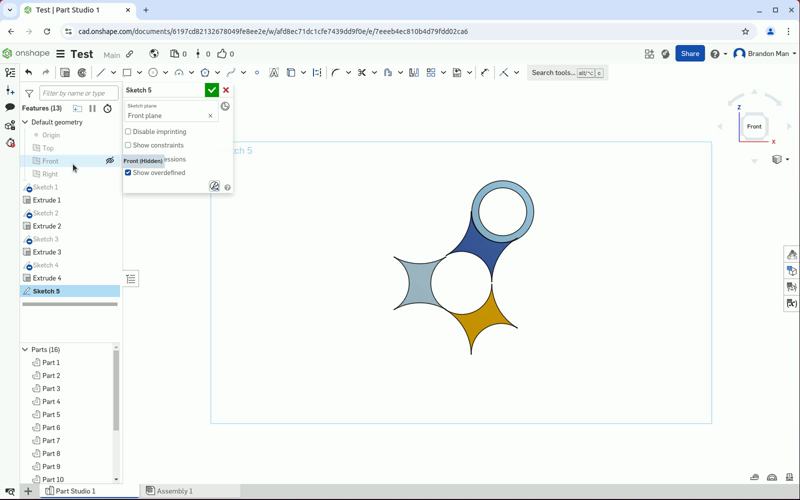
mouse_move(69, 352)
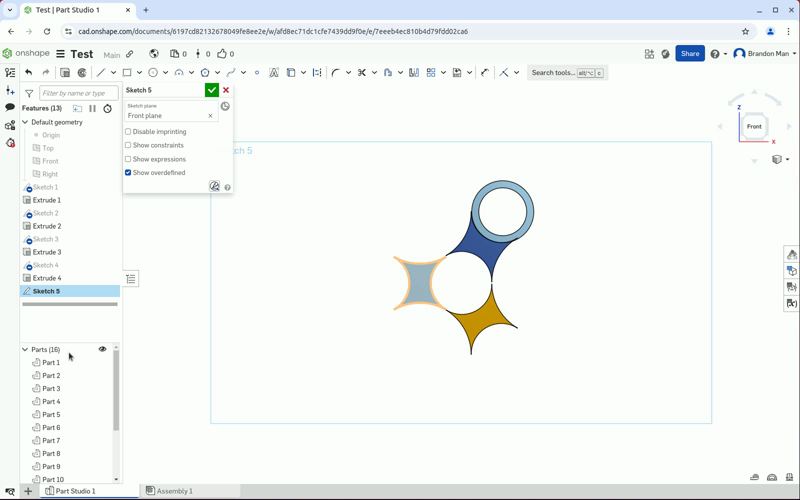
key(y)
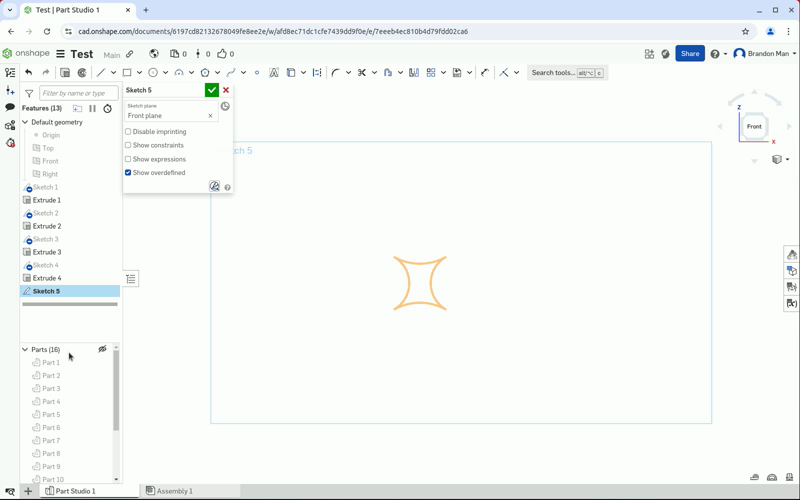
key(c)
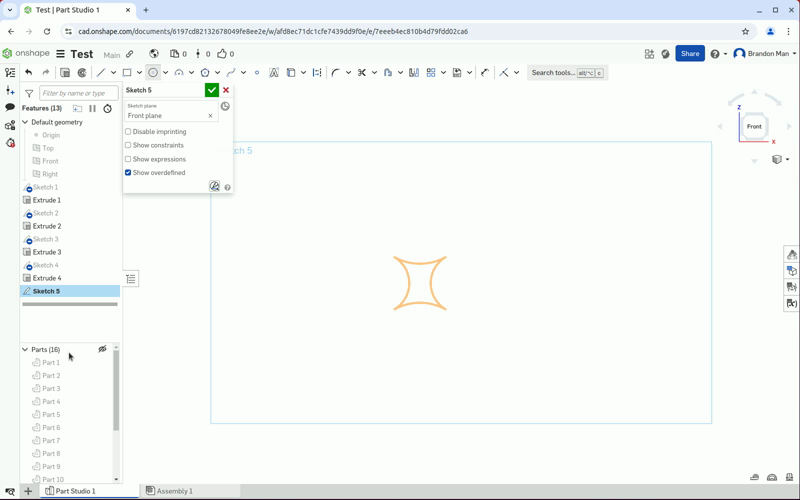
key_down(shift)
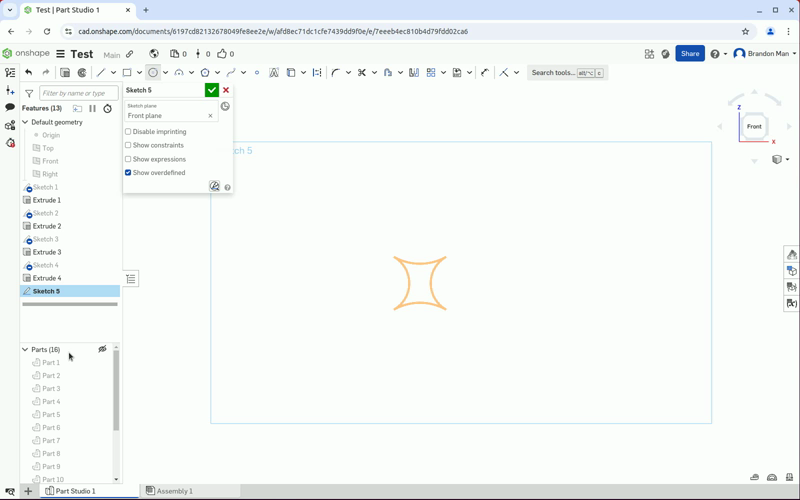
mouse_move(379, 282)
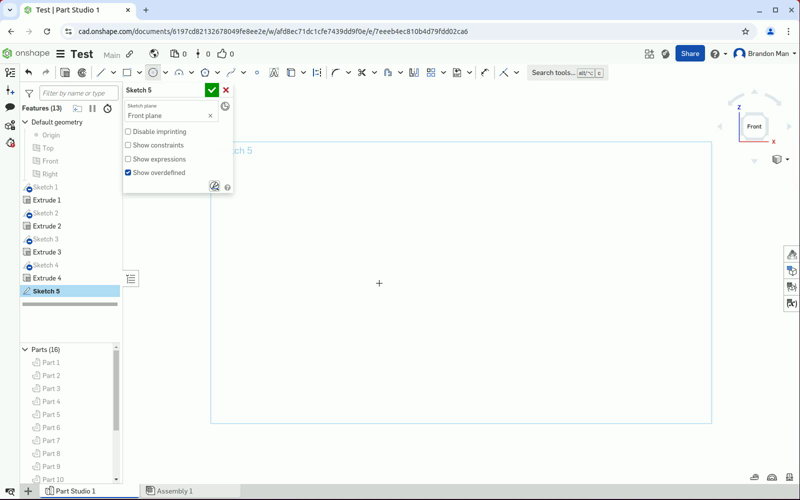
click(379, 282)
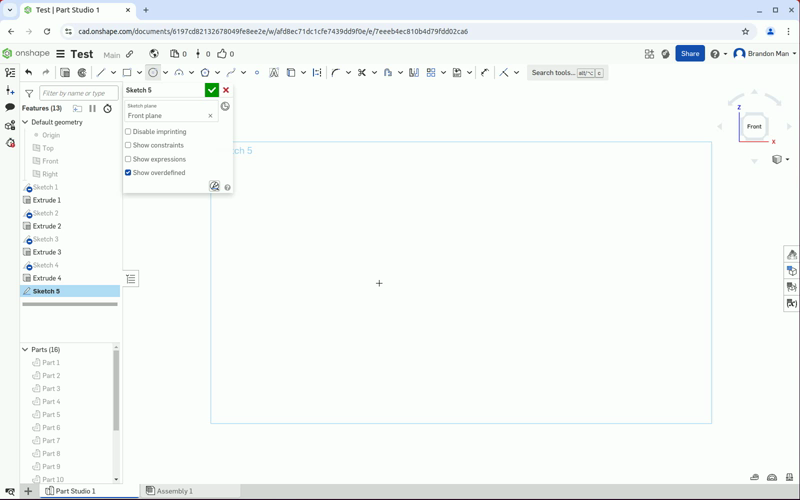
key_up(shift)
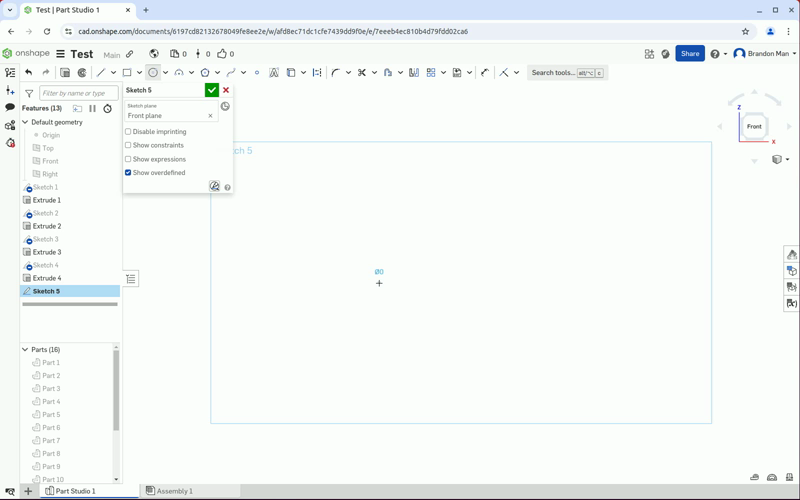
mouse_move(409, 282)
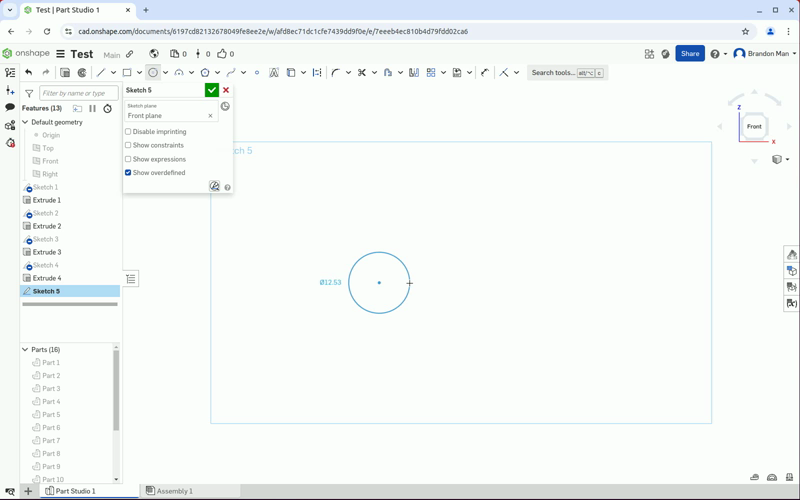
click(409, 282)
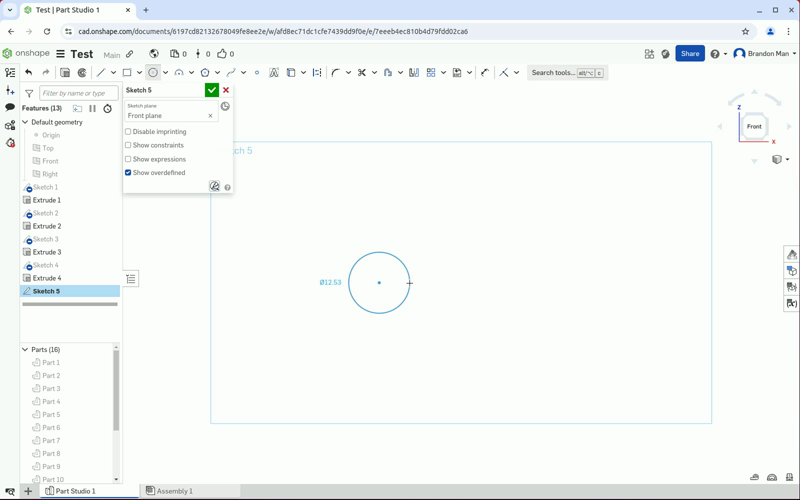
key(esc)
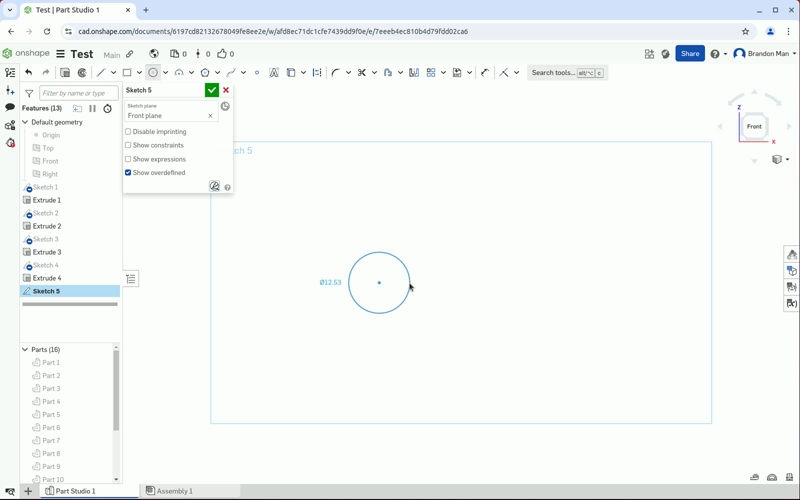
key(c)
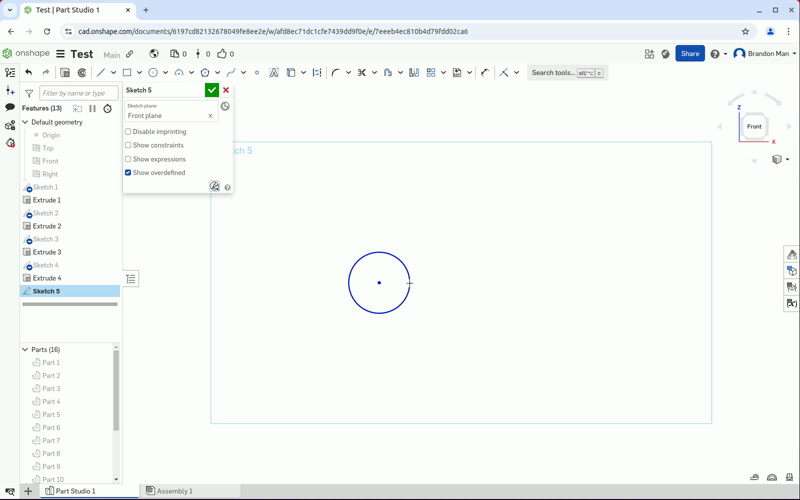
key_down(shift)
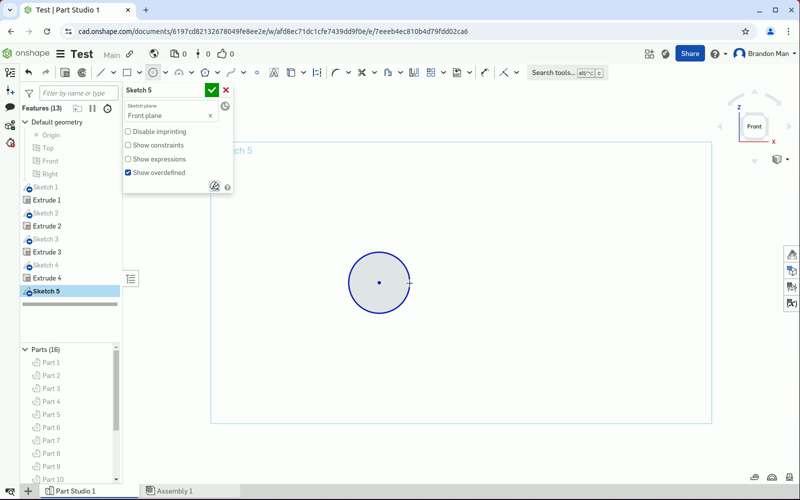
mouse_move(379, 282)
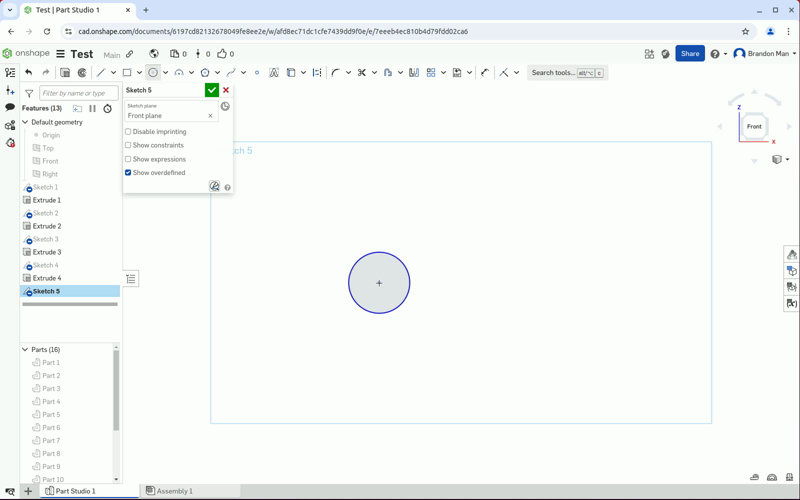
click(379, 282)
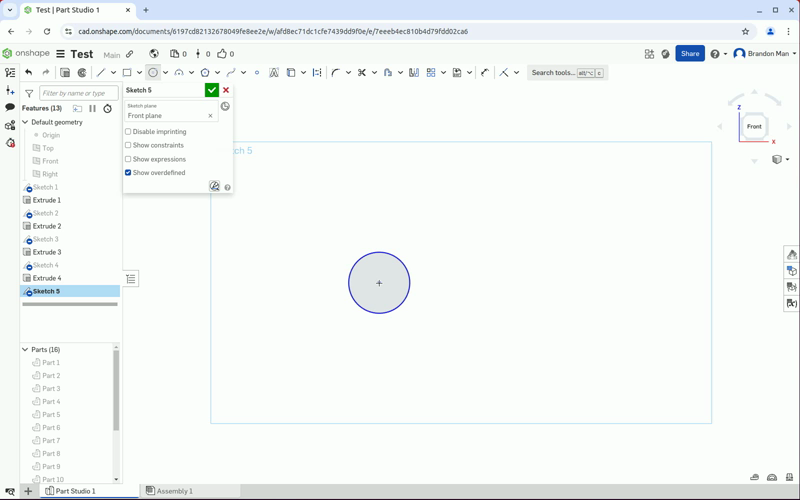
key_up(shift)
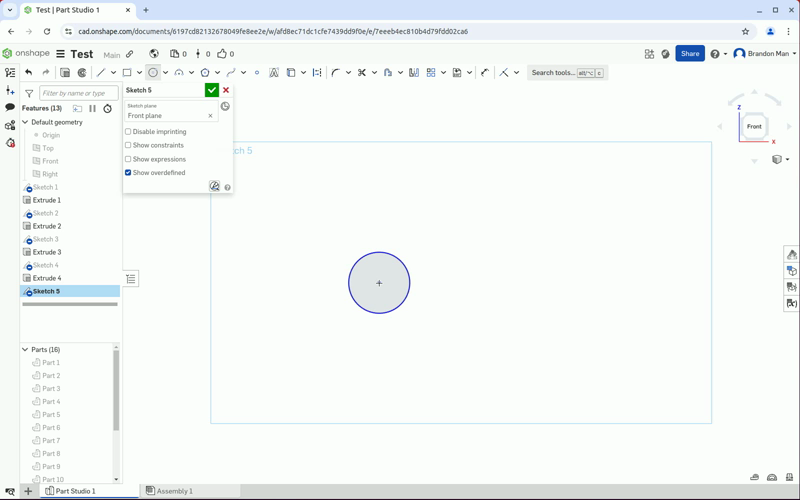
mouse_move(403, 282)
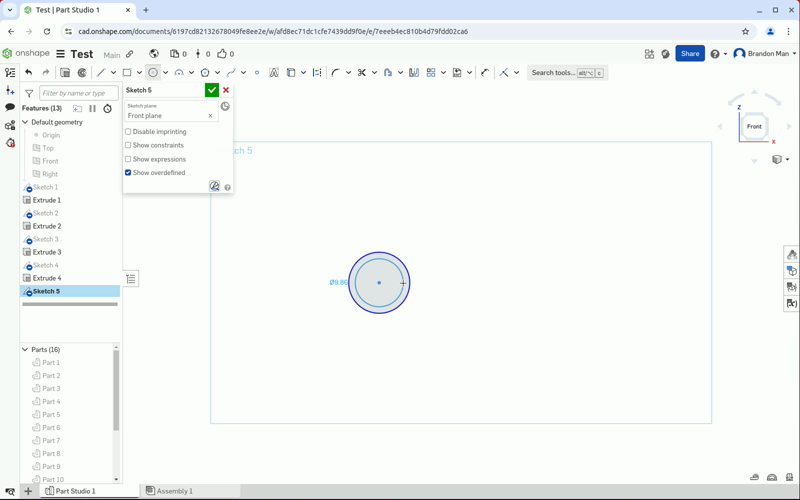
click(403, 282)
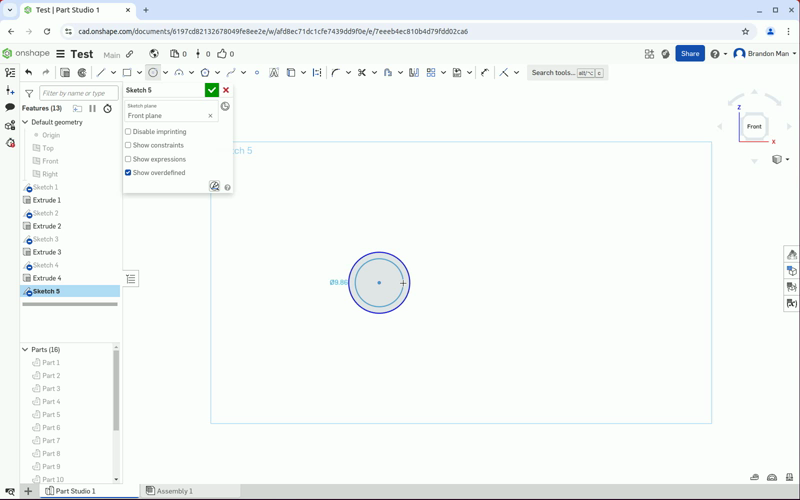
key(esc)
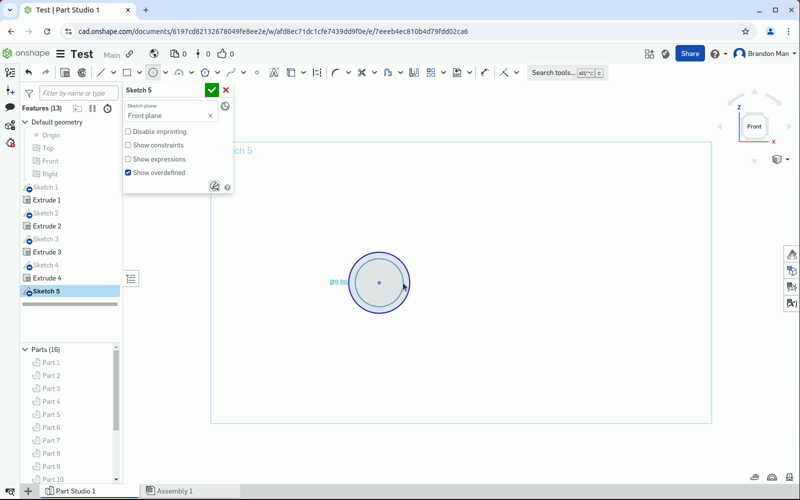
mouse_move(367, 258)
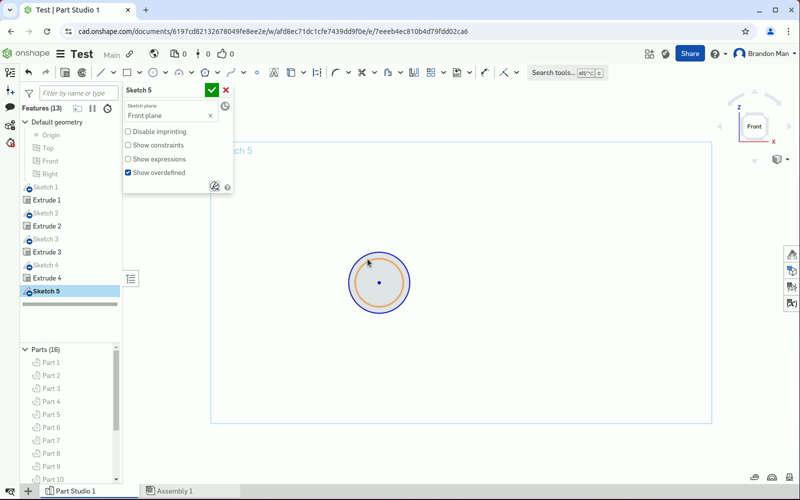
scroll(6)
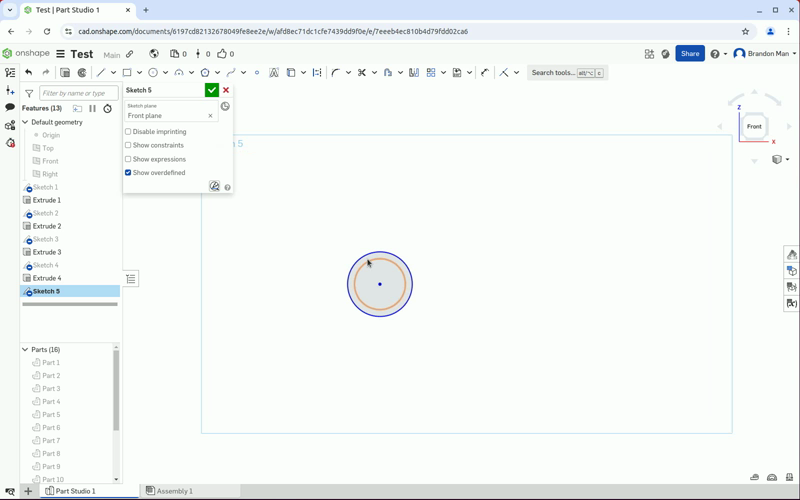
scroll(6)
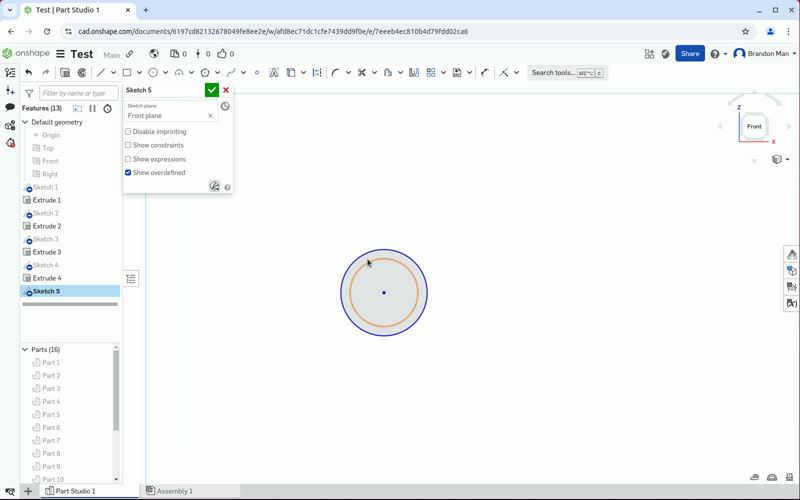
scroll(6)
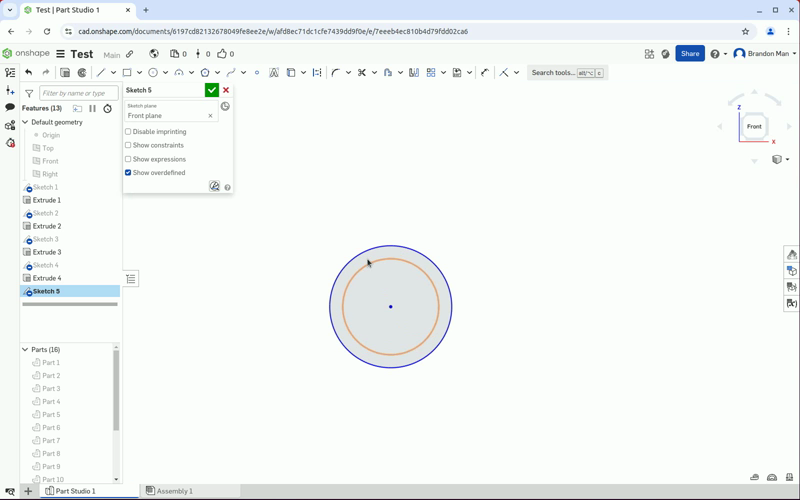
scroll(6)
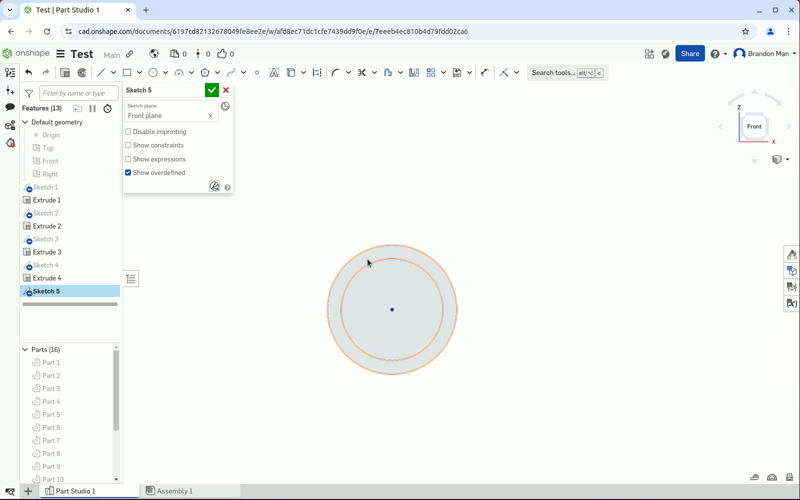
scroll(6)
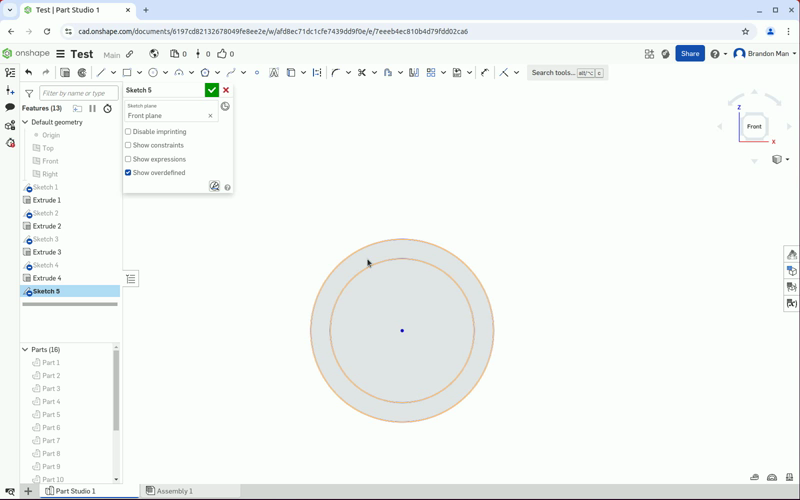
scroll(6)
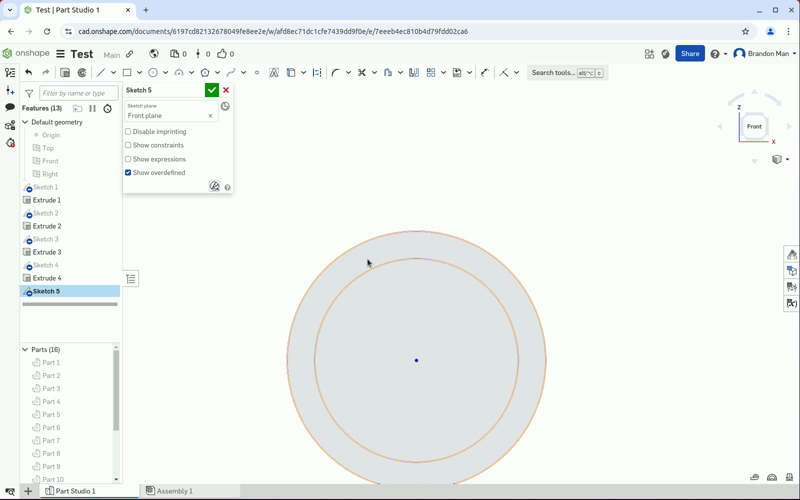
scroll(6)
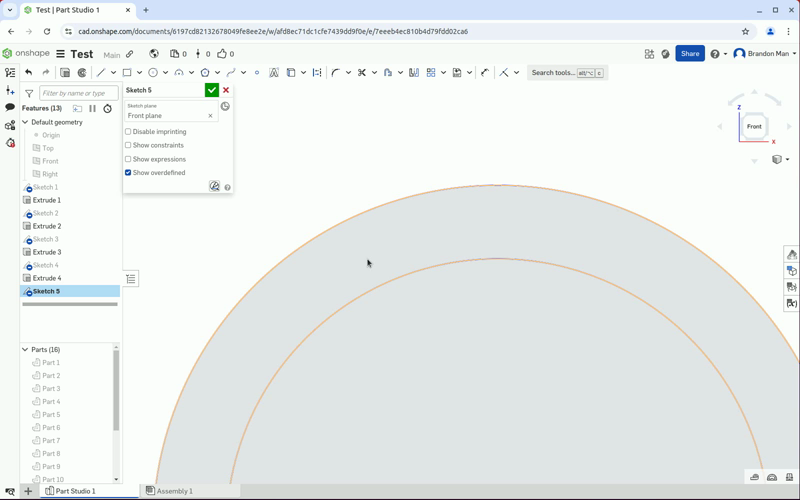
click(367, 258)
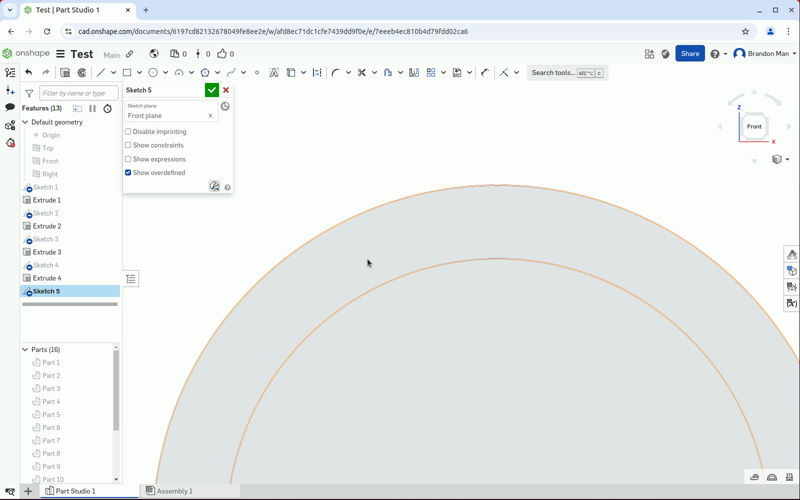
scroll(-6)
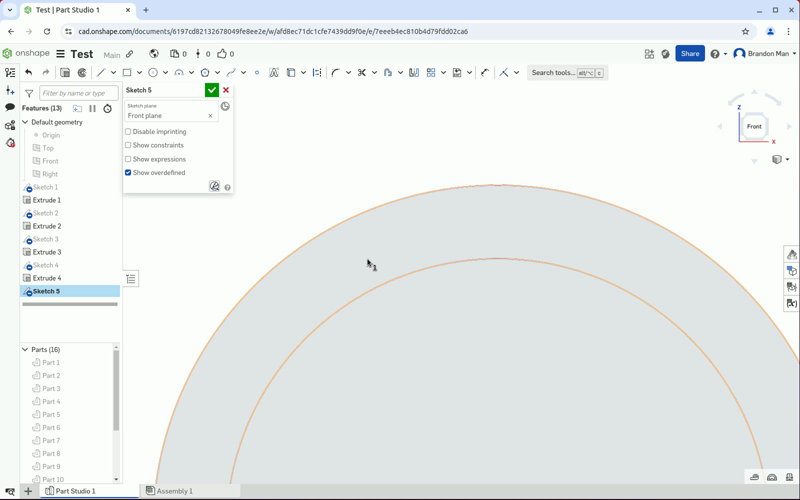
scroll(-6)
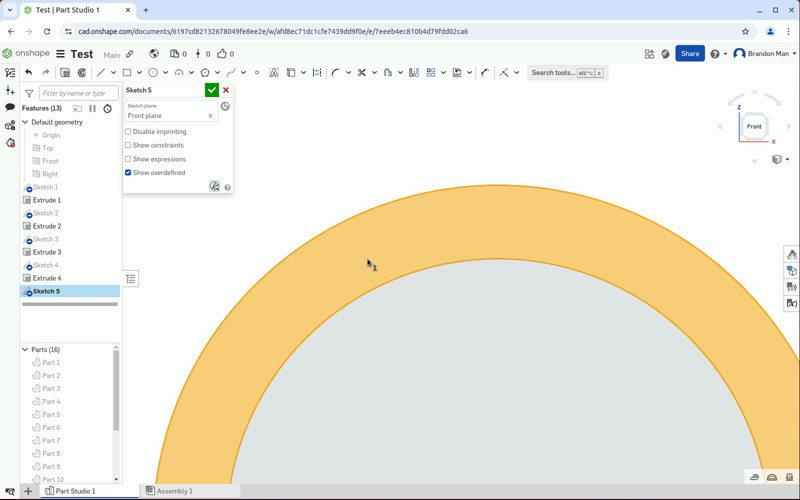
scroll(-6)
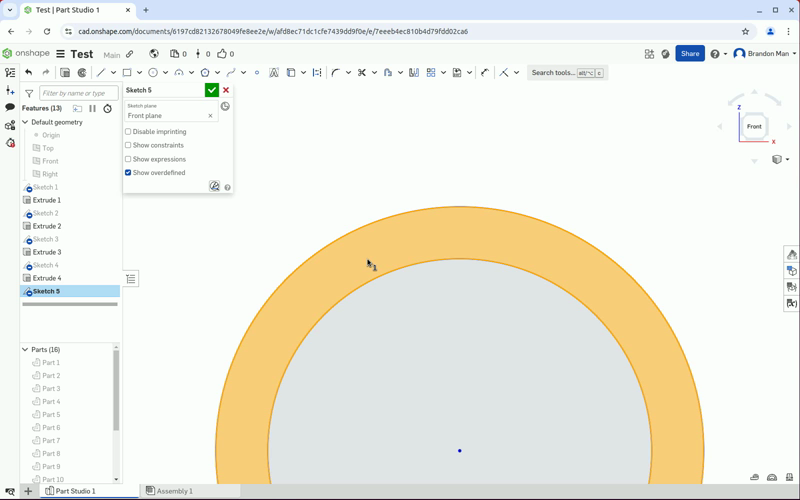
scroll(-6)
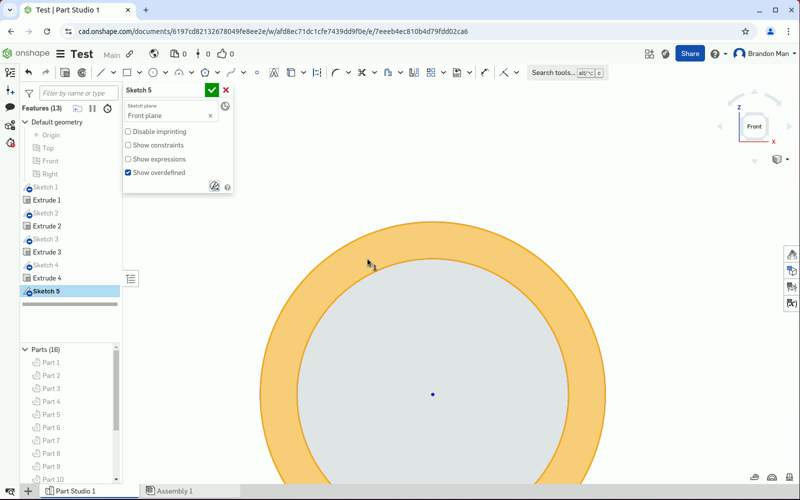
scroll(-6)
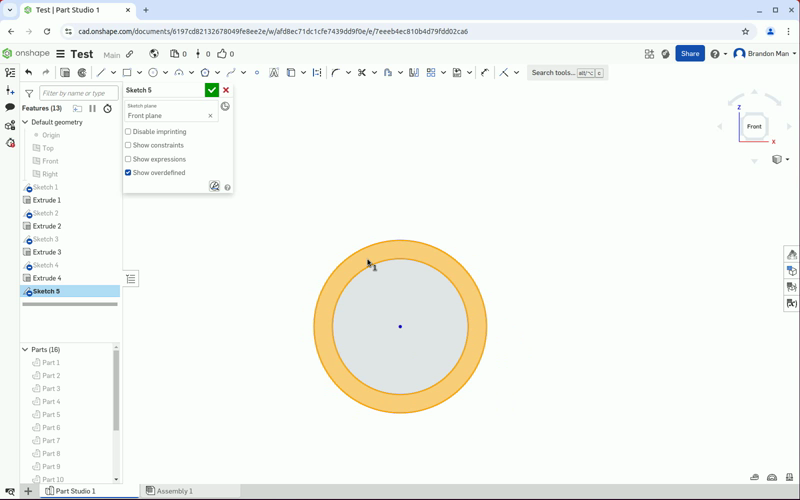
scroll(-6)
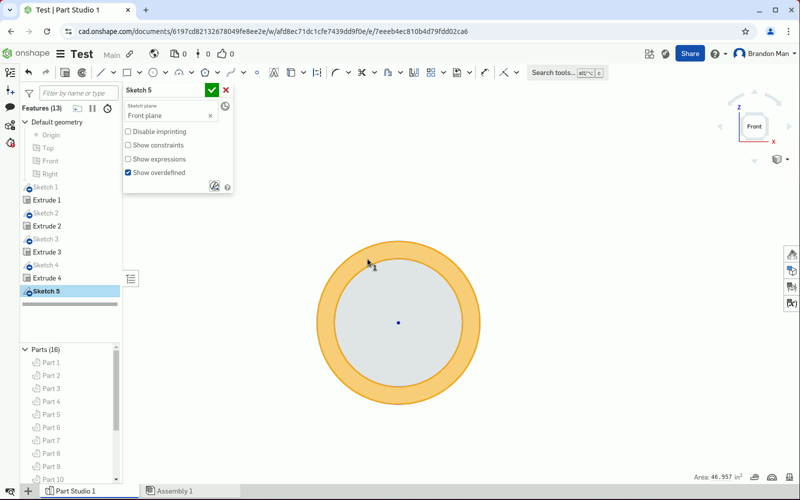
scroll(-6)
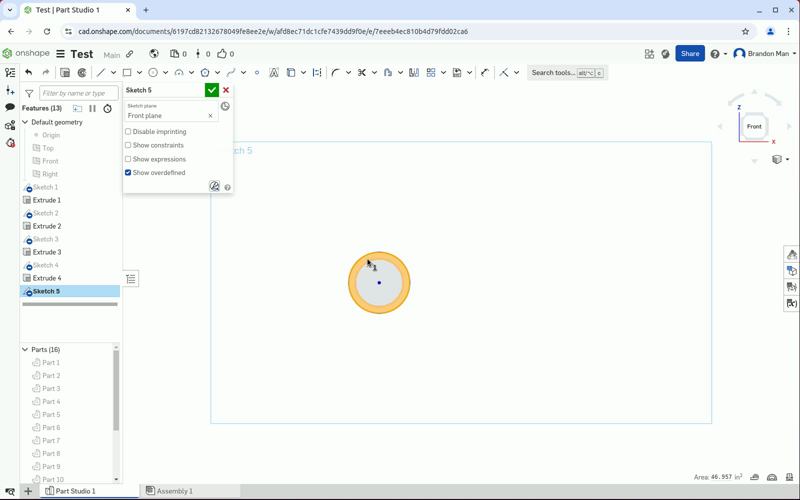
mouse_move(69, 352)
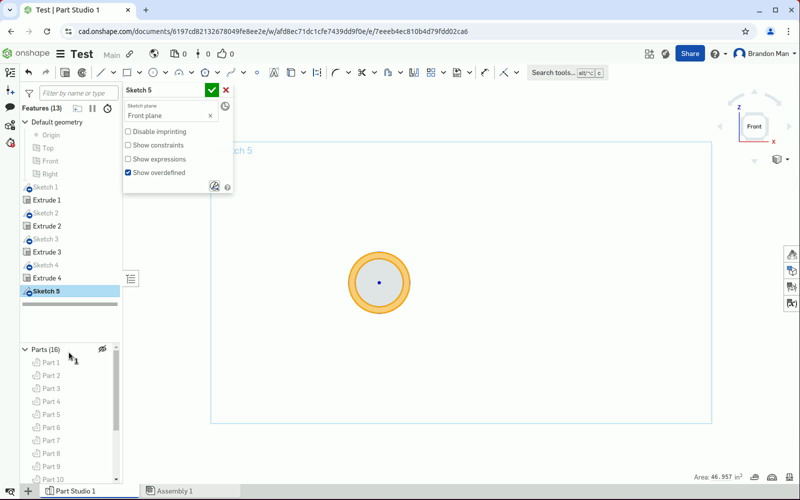
key(shift+y)
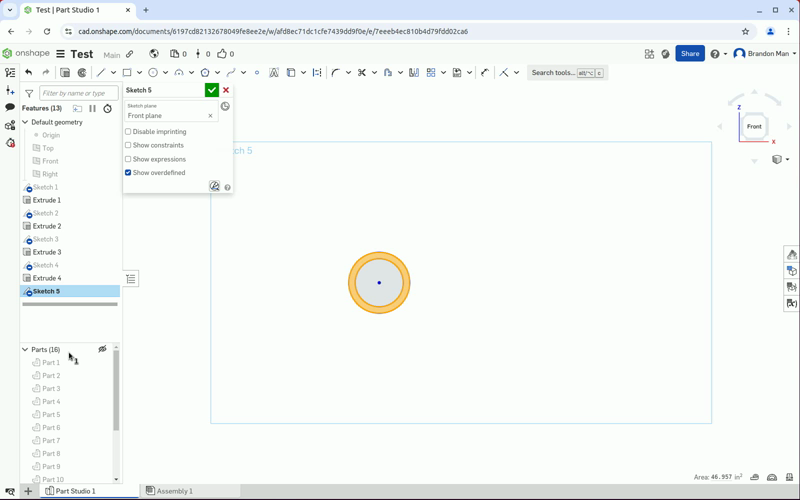
key(shift+e)
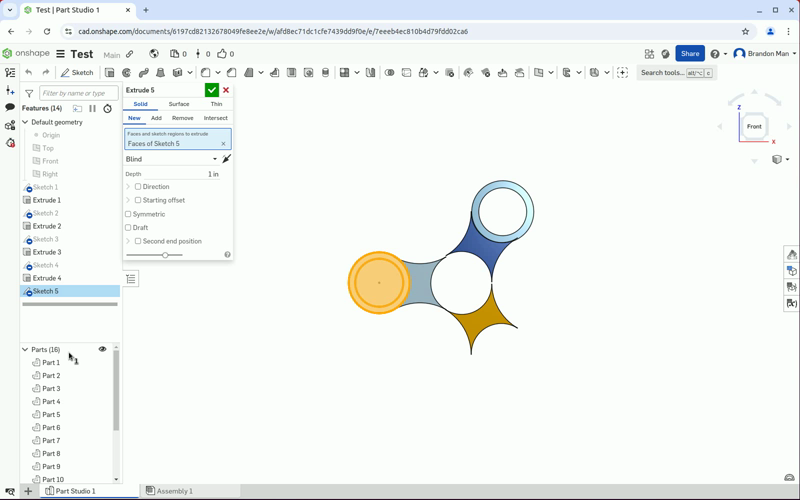
mouse_move(143, 106)
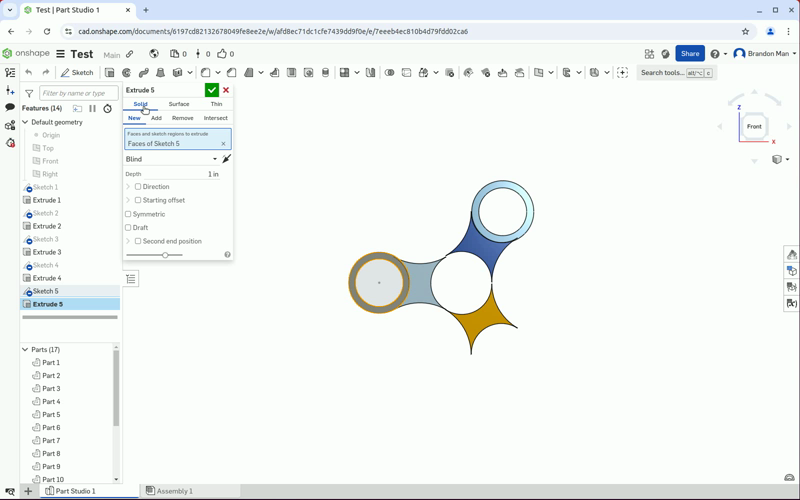
click(143, 106)
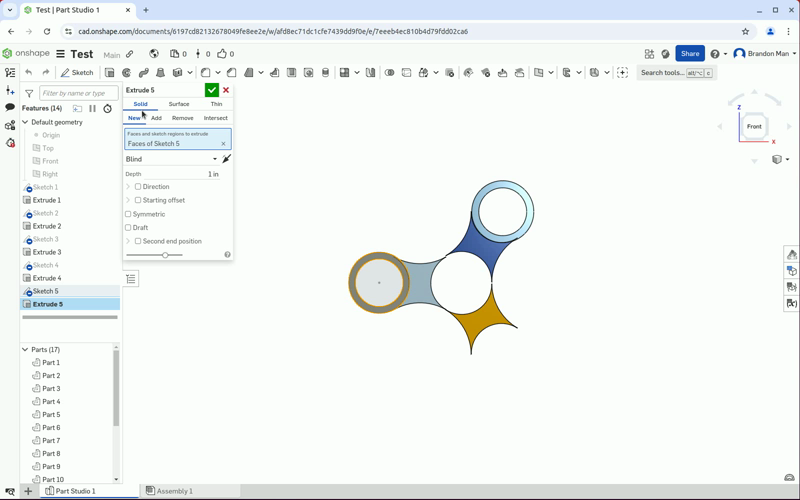
mouse_move(137, 120)
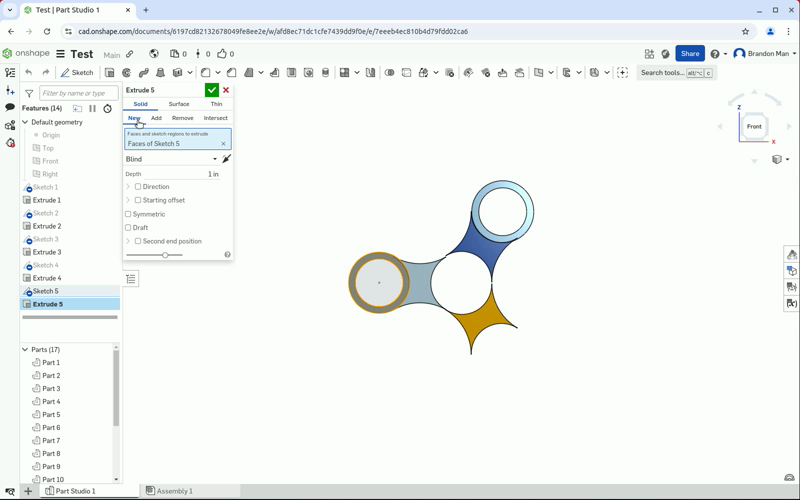
click(137, 120)
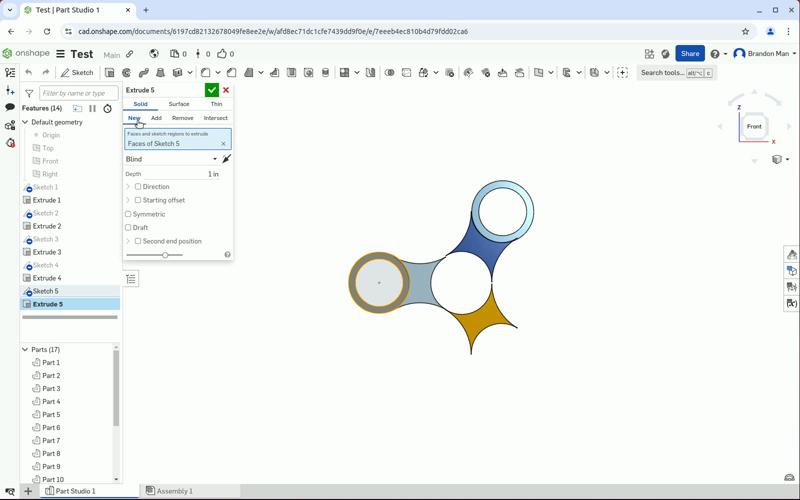
key(tab, 4)
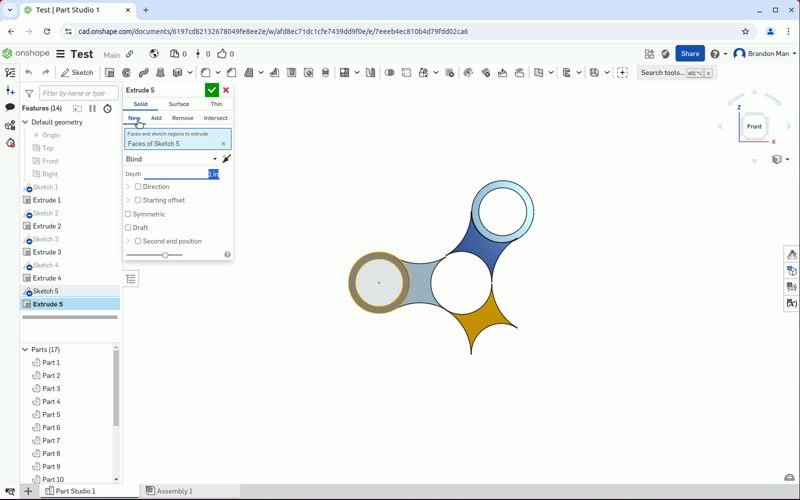
text(2.889)
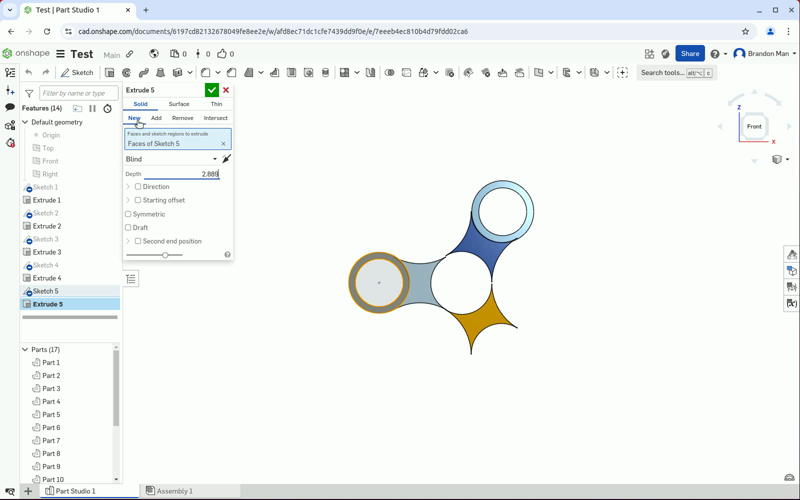
key(enter)
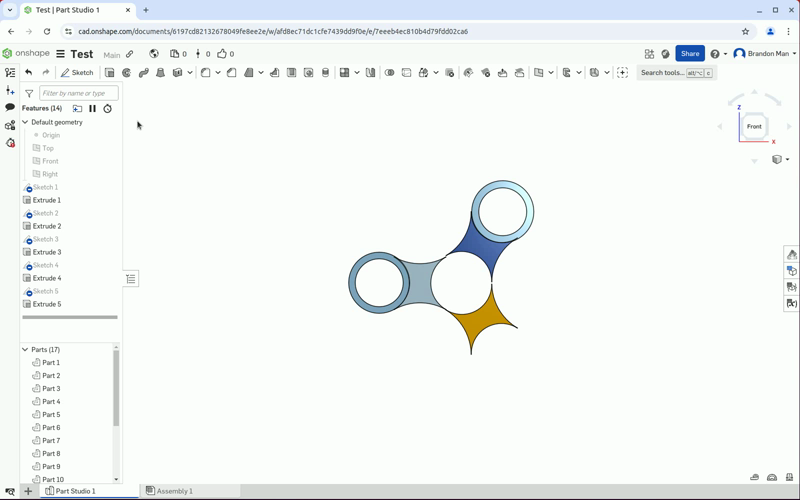
key(shift+h)
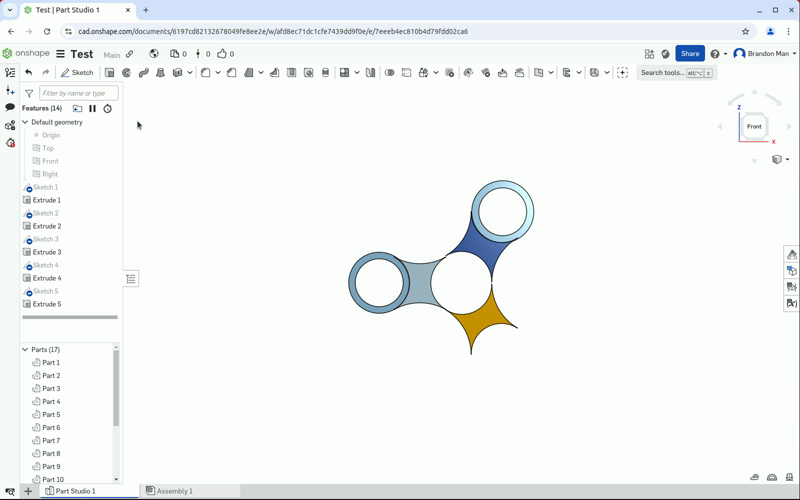
key(shift+h)
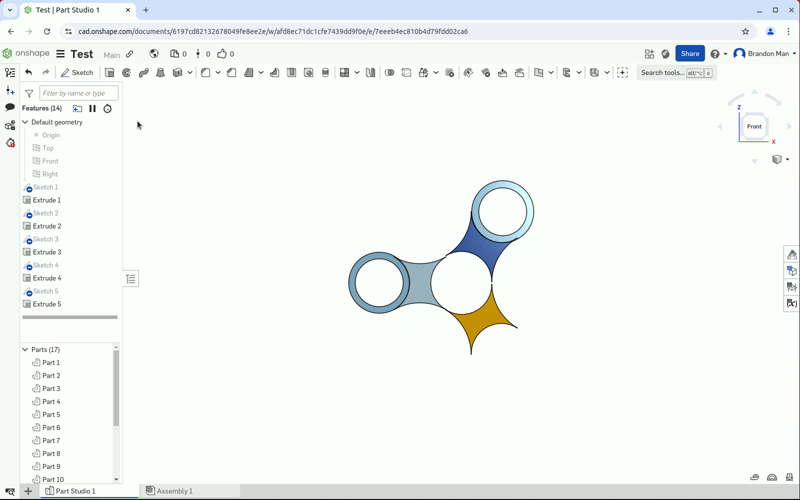
mouse_move(73, 189)
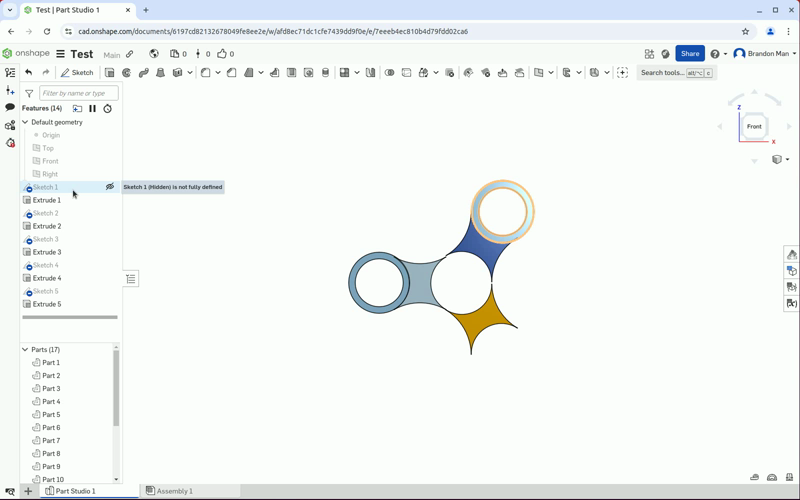
click(73, 189)
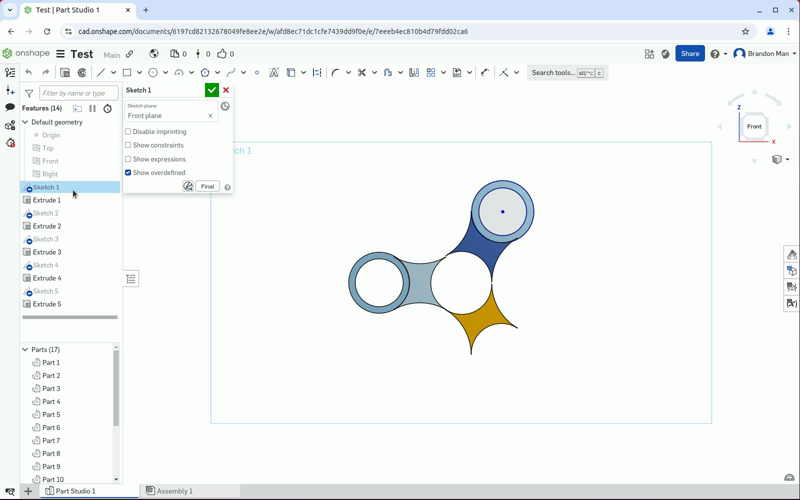
mouse_move(229, 92)
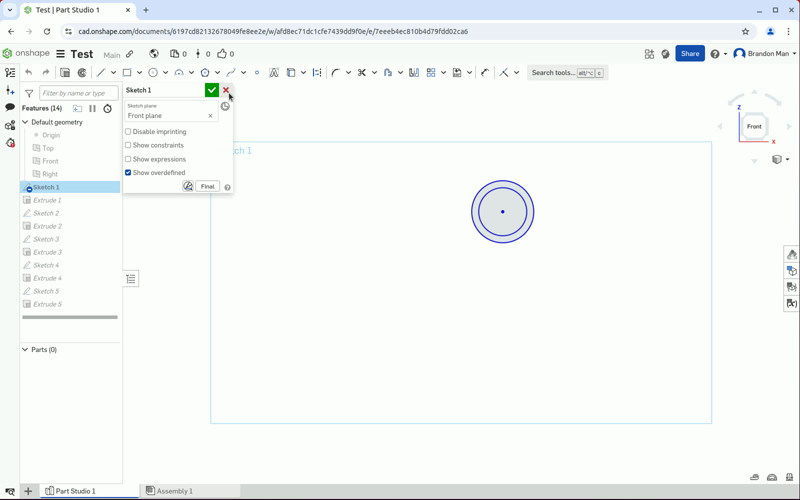
click(229, 92)
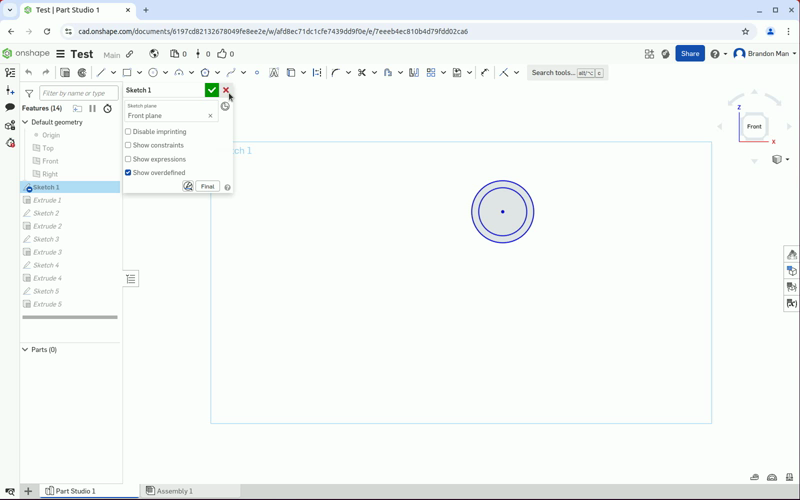
key(shift+s)
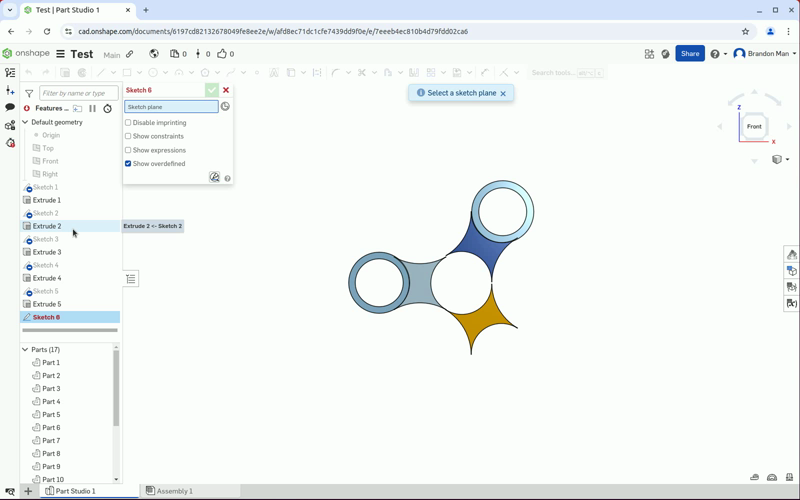
scroll(3)
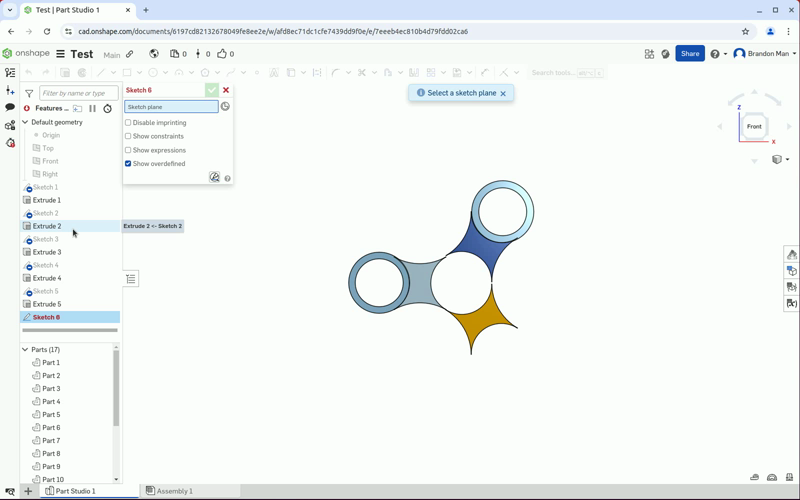
mouse_move(73, 163)
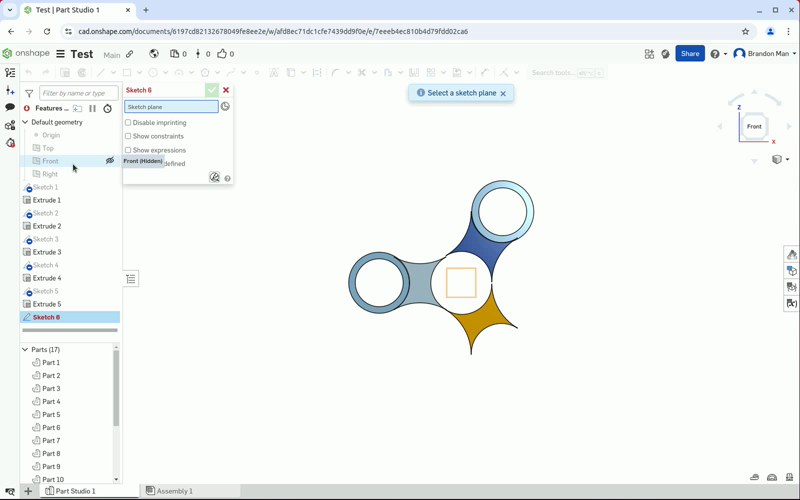
click(73, 163)
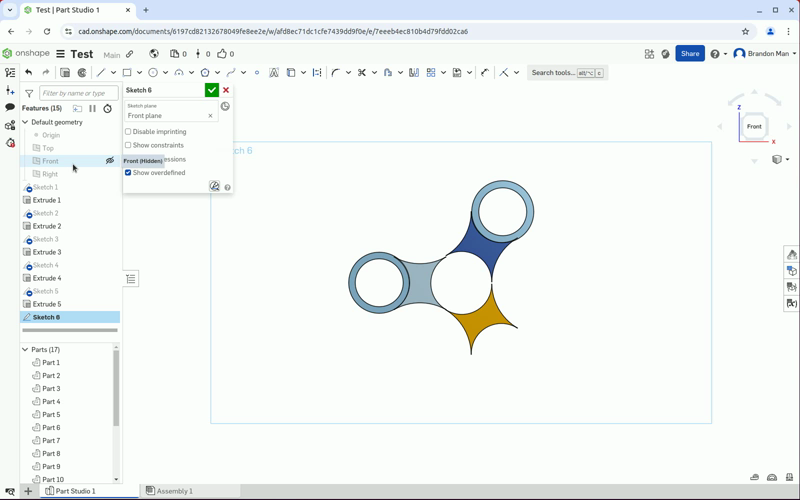
mouse_move(69, 352)
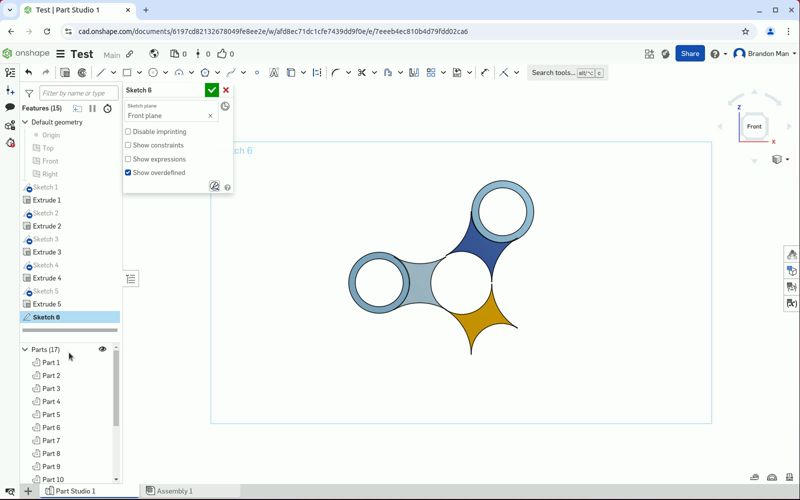
key(y)
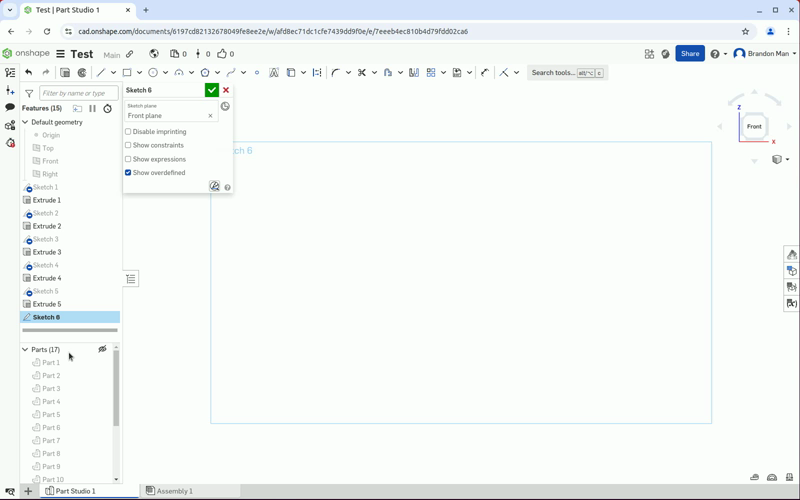
key(c)
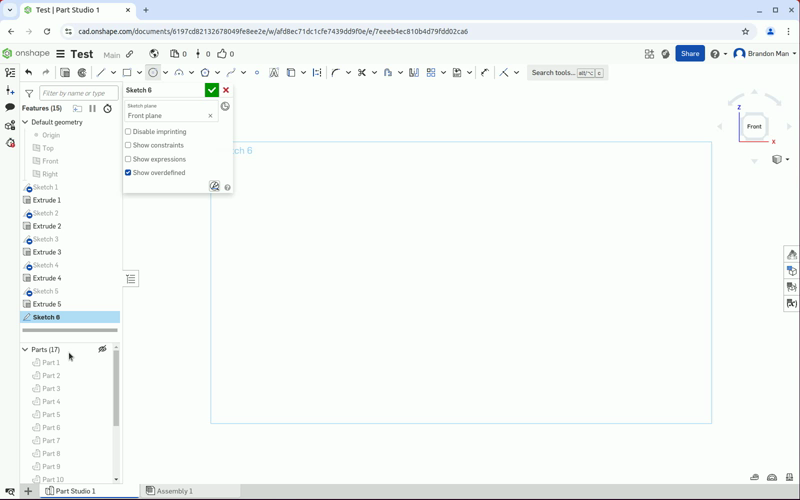
key_down(shift)
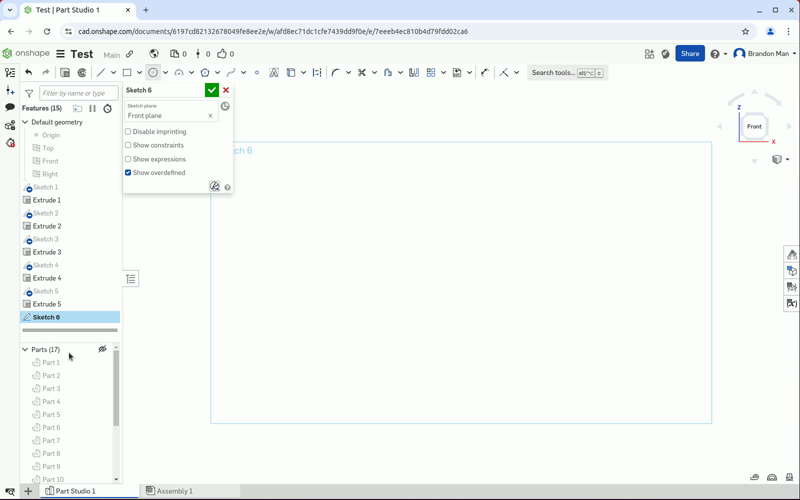
mouse_move(502, 354)
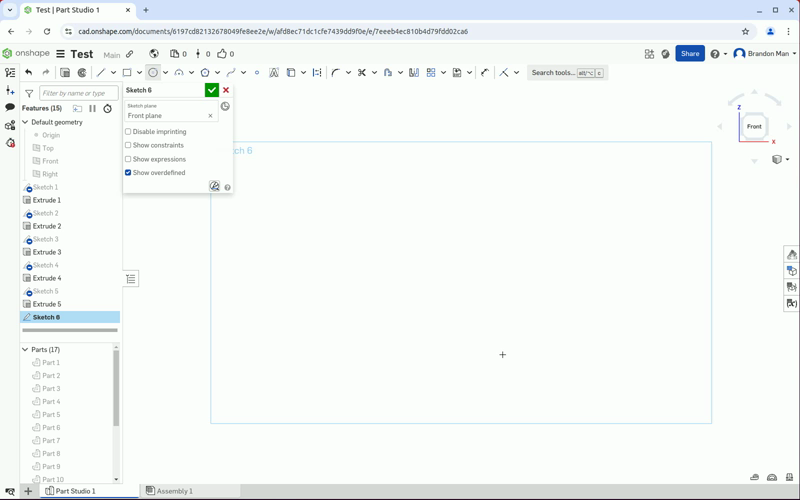
click(502, 354)
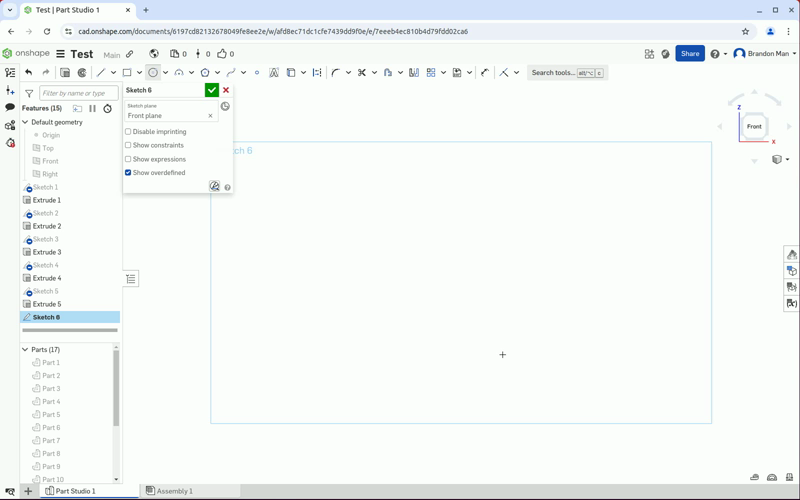
key_up(shift)
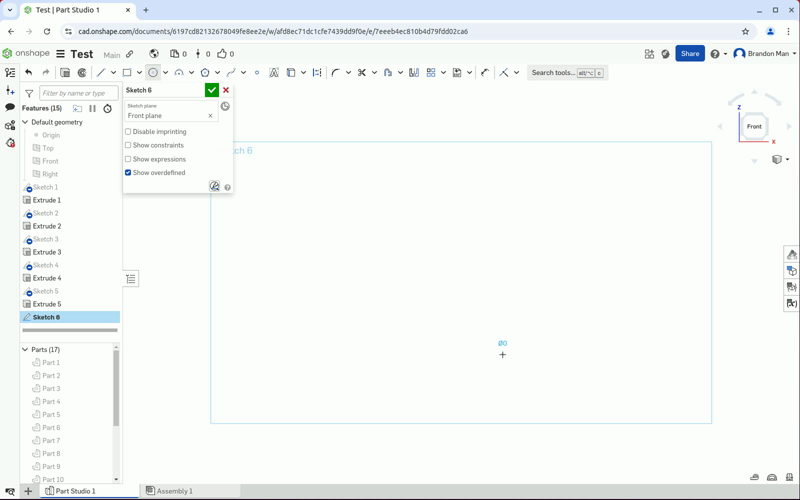
mouse_move(533, 354)
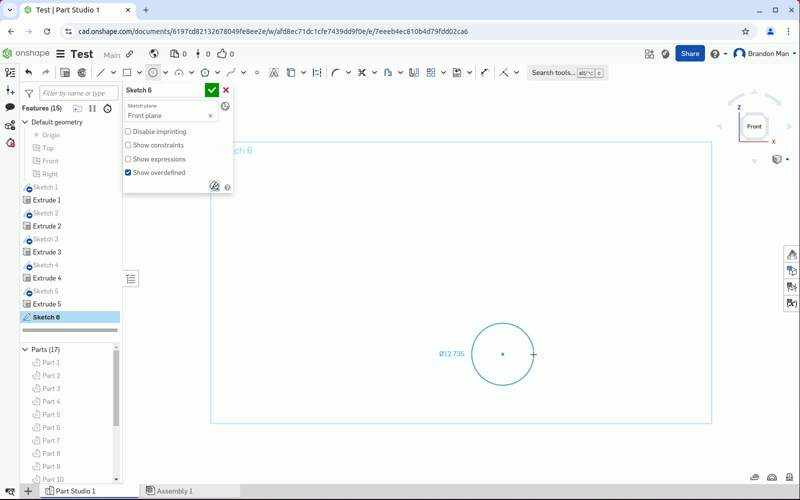
click(533, 354)
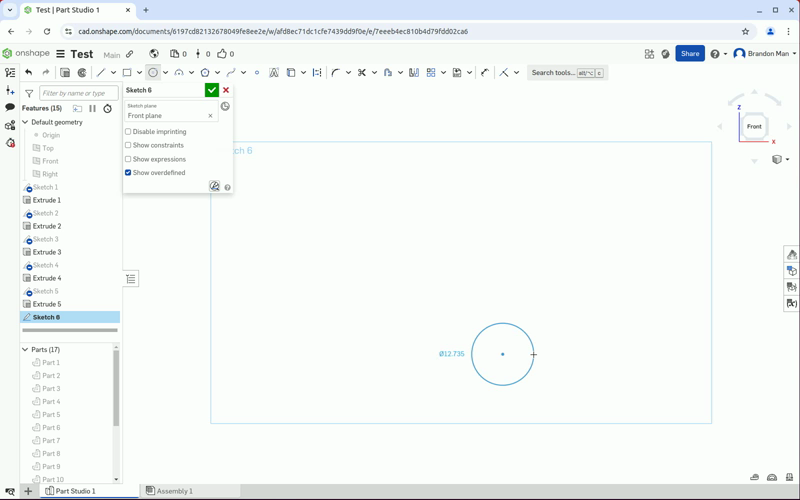
key(esc)
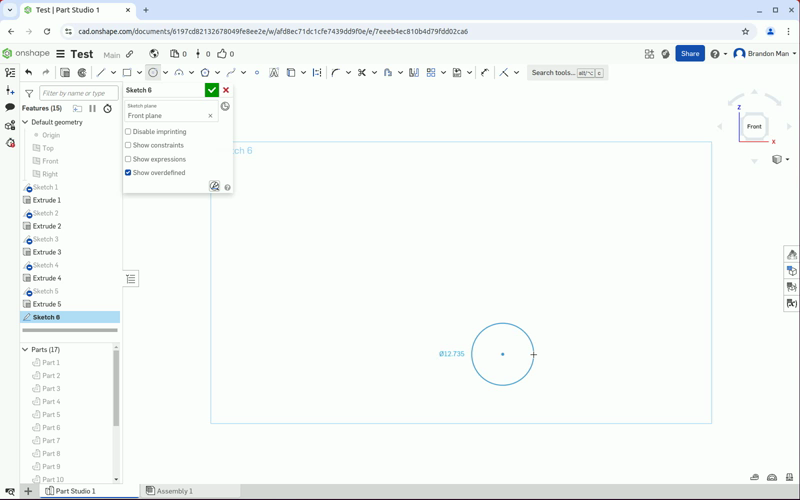
key(c)
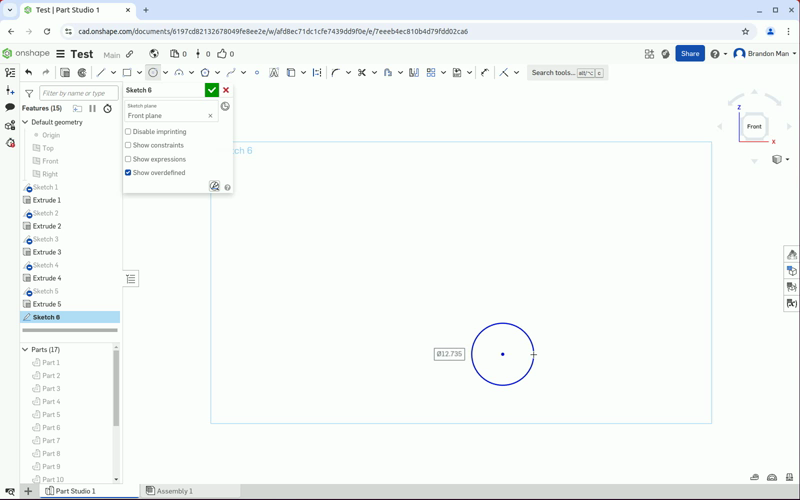
key_down(shift)
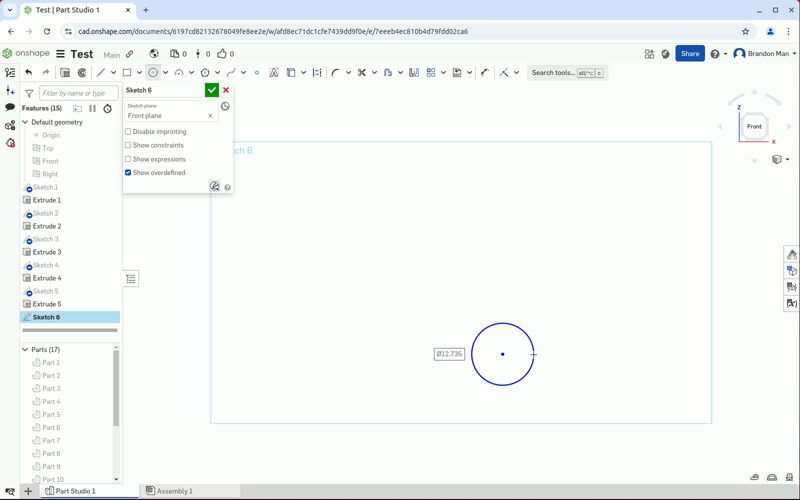
mouse_move(502, 354)
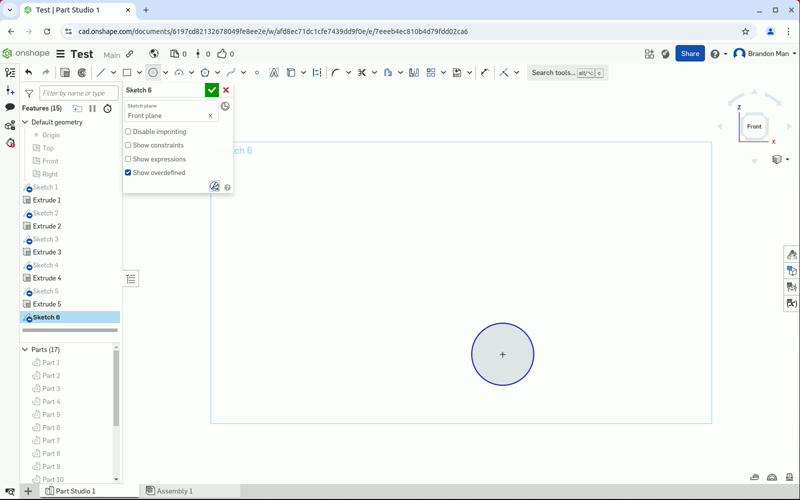
click(502, 354)
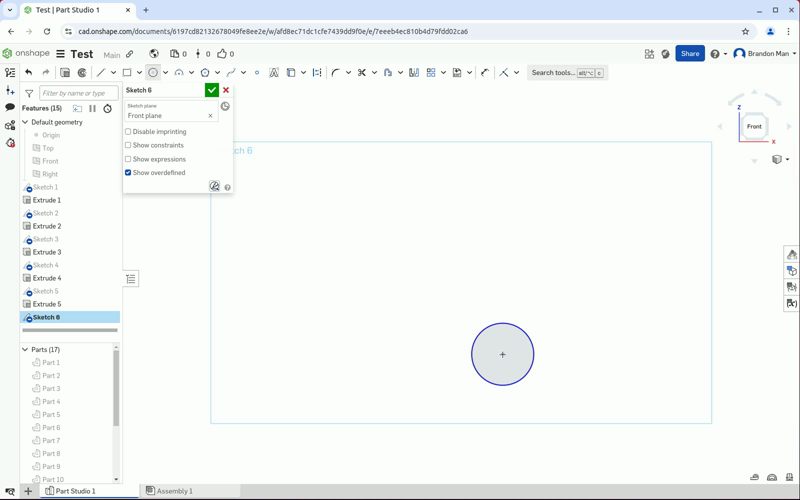
key_up(shift)
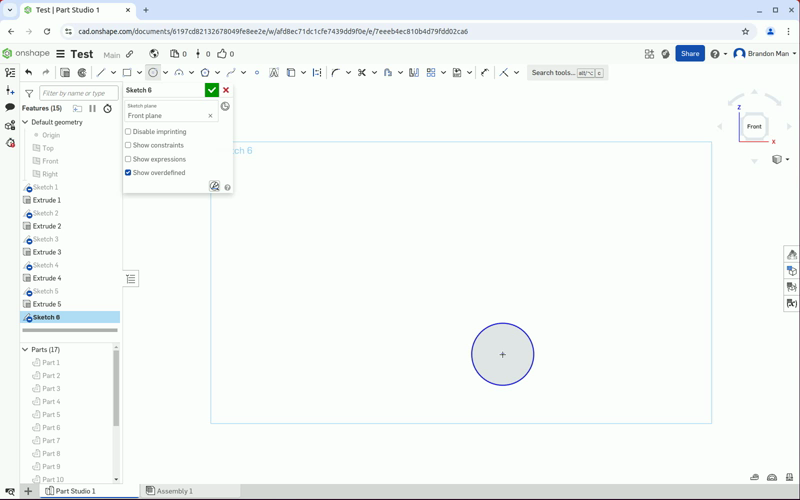
mouse_move(526, 354)
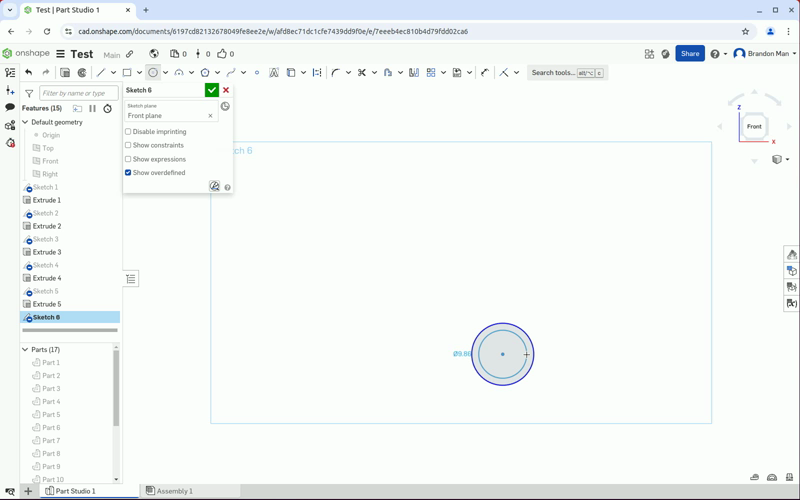
click(526, 354)
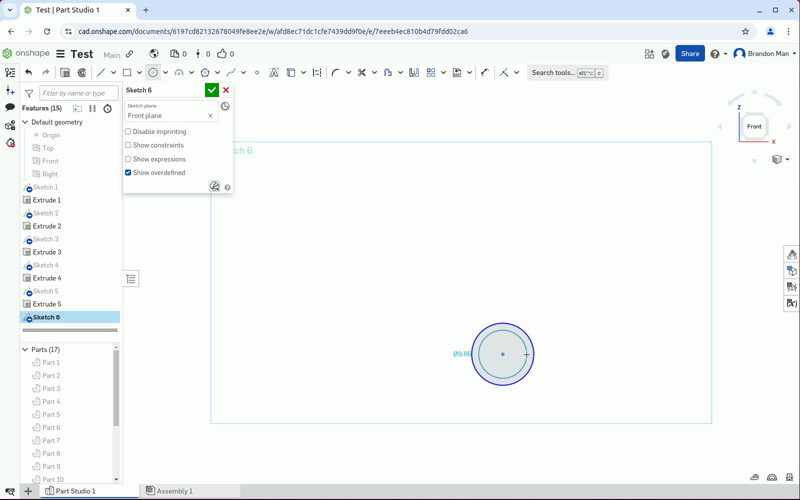
key(esc)
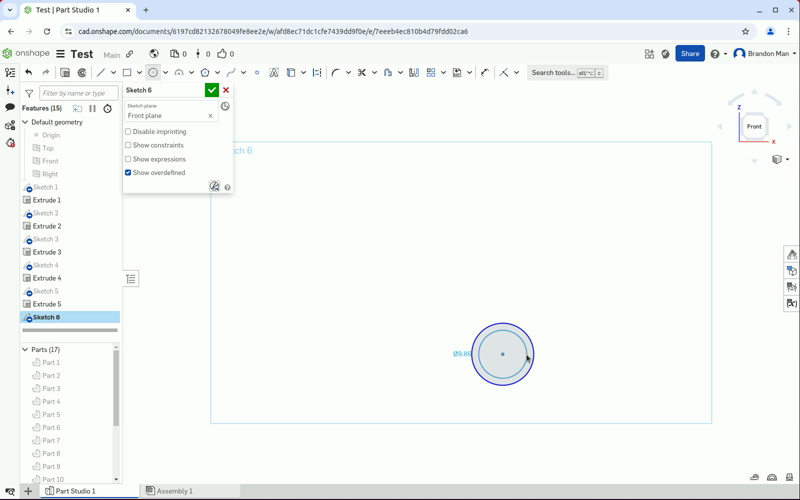
mouse_move(486, 376)
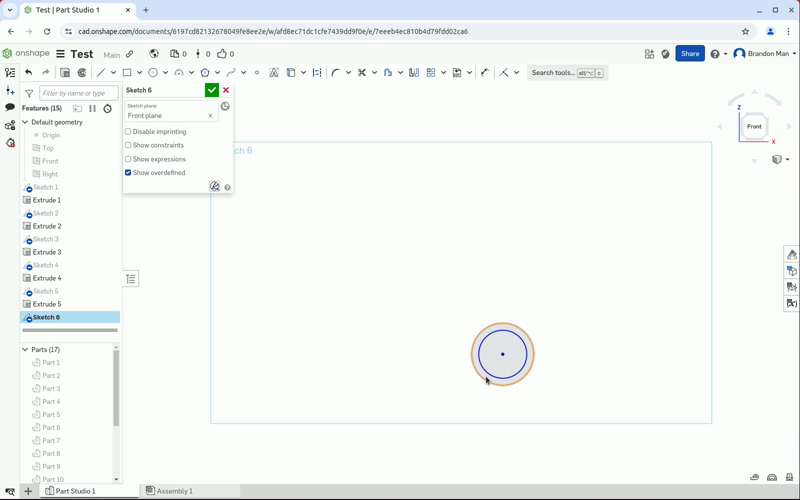
scroll(6)
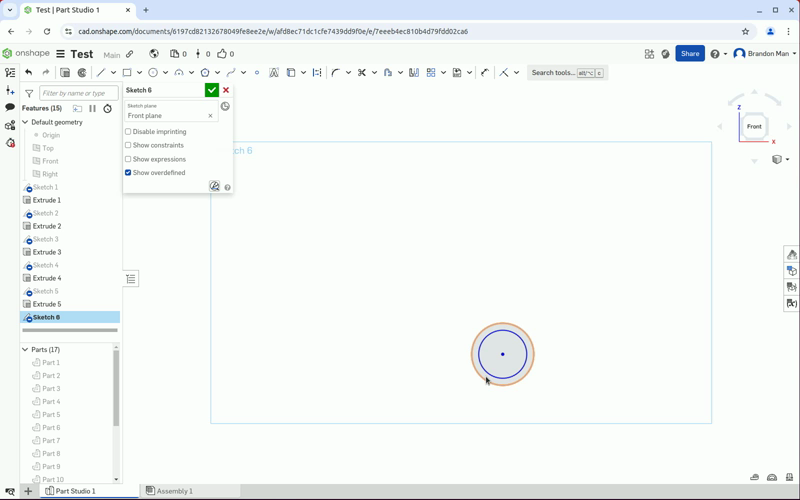
scroll(6)
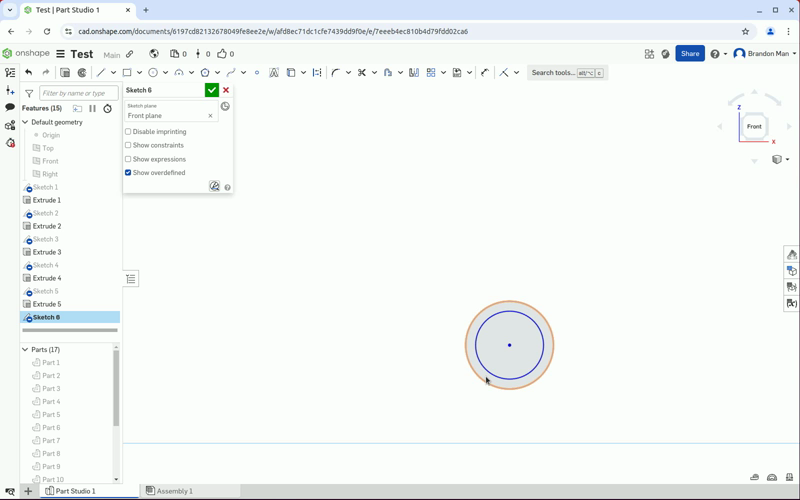
scroll(6)
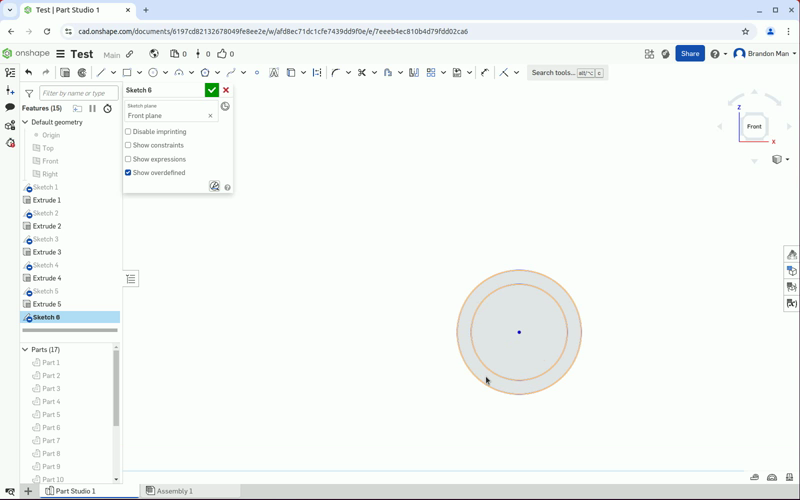
scroll(6)
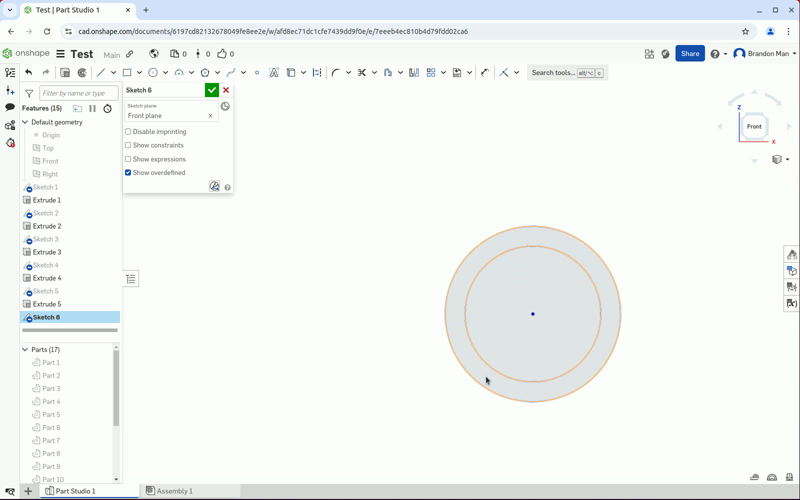
scroll(6)
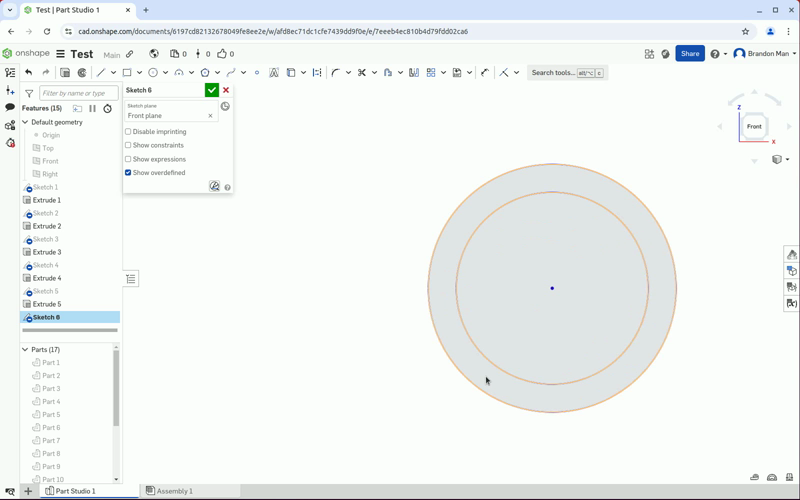
scroll(6)
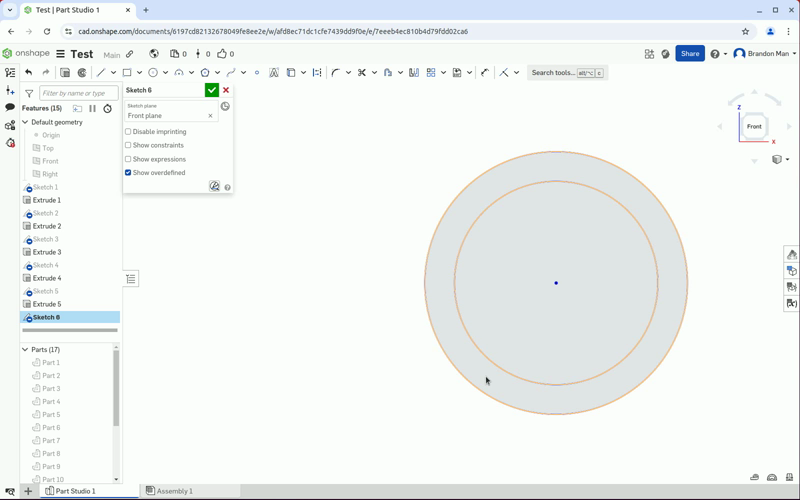
scroll(6)
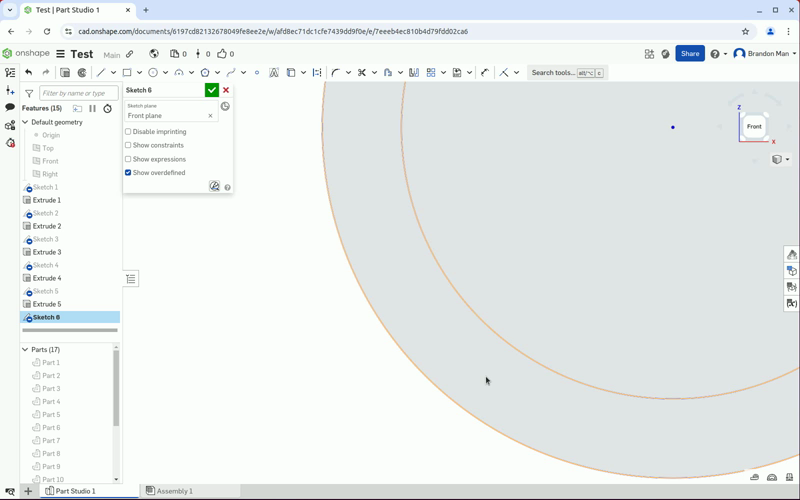
click(486, 376)
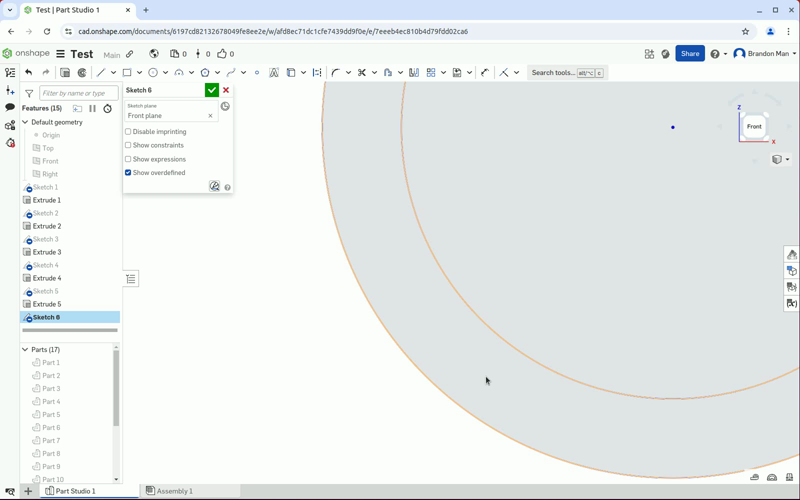
scroll(-6)
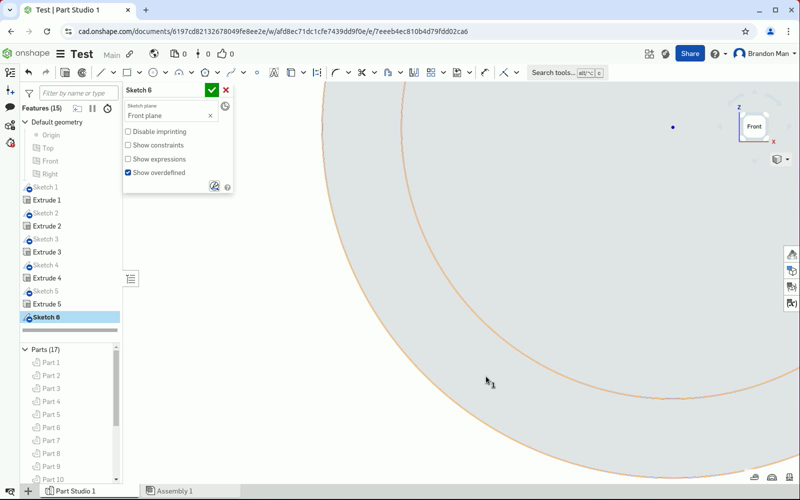
scroll(-6)
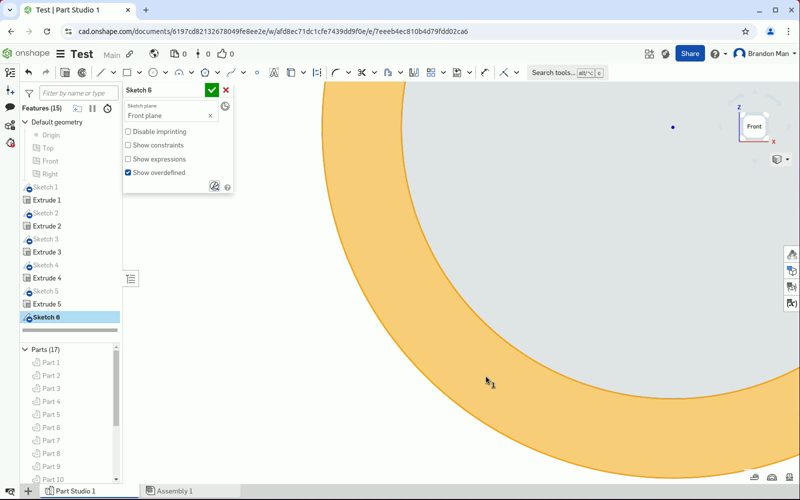
scroll(-6)
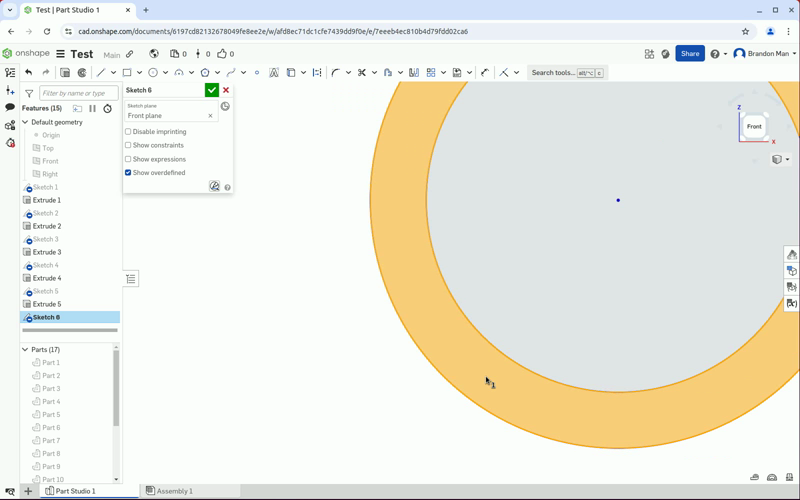
scroll(-6)
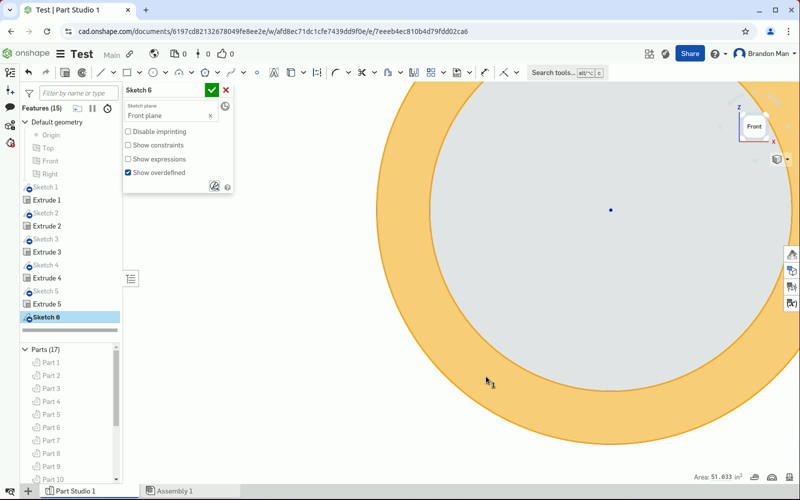
scroll(-6)
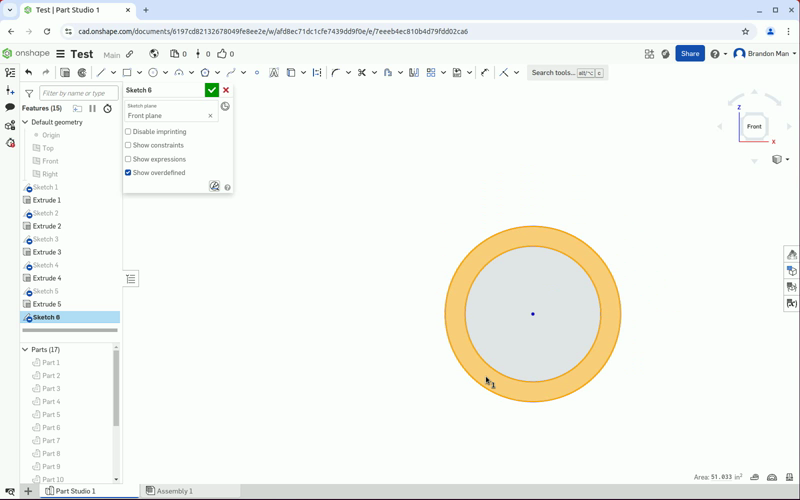
scroll(-6)
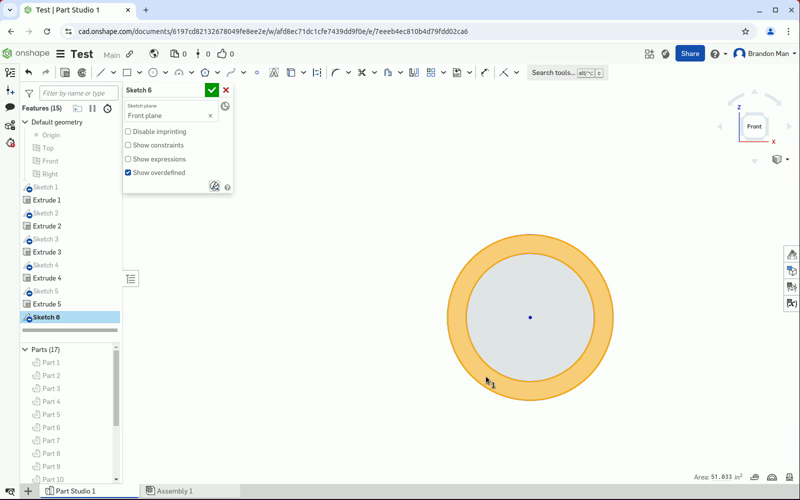
scroll(-6)
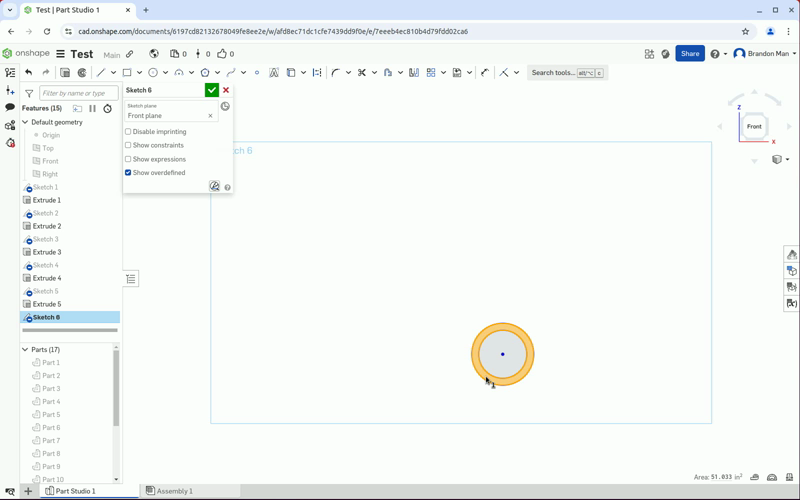
mouse_move(69, 352)
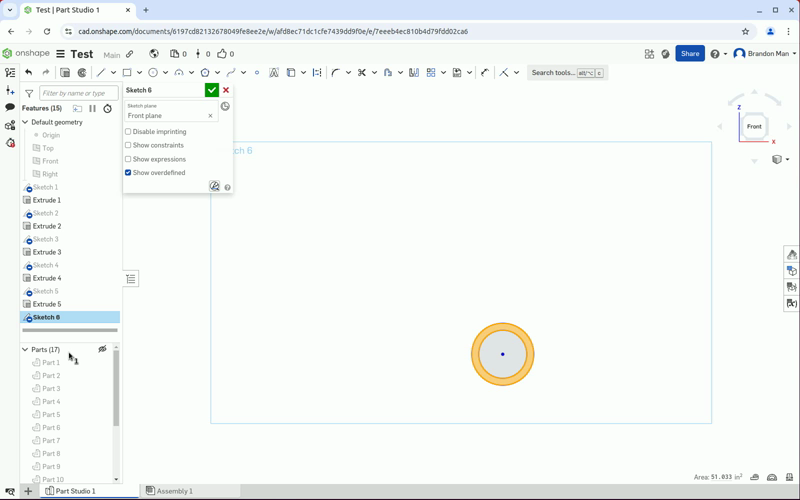
key(shift+y)
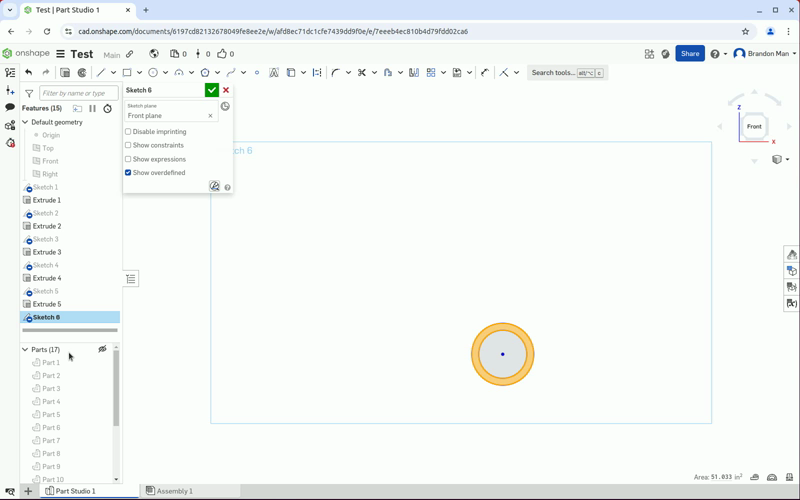
key(shift+e)
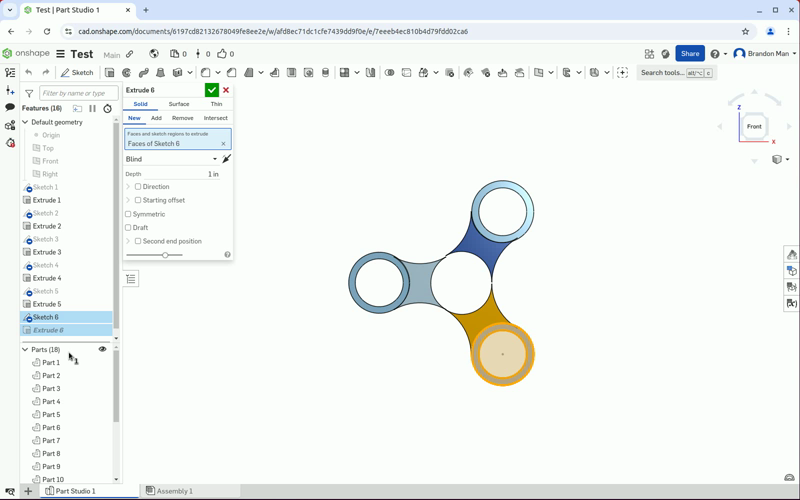
mouse_move(143, 106)
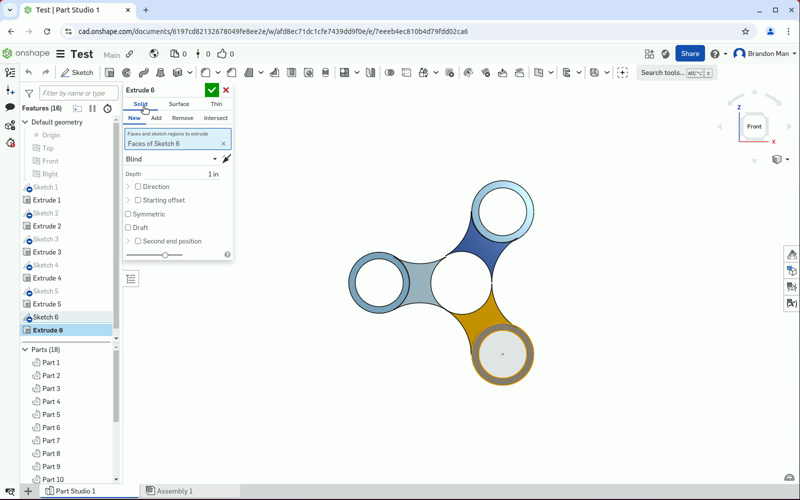
click(143, 106)
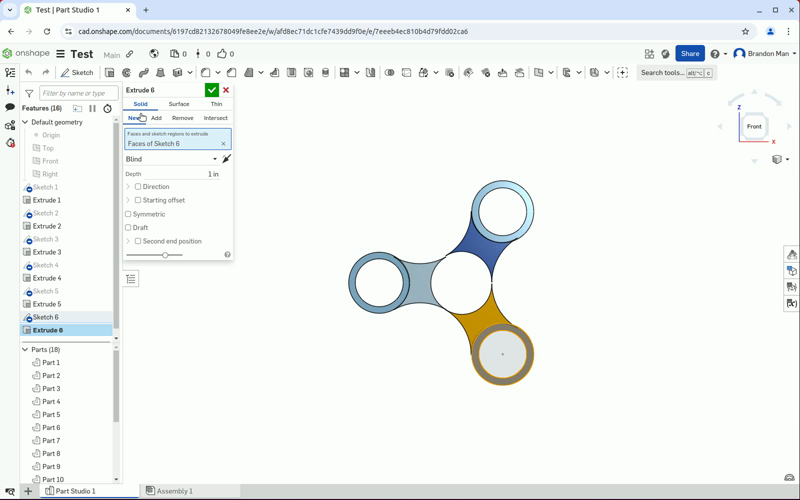
mouse_move(137, 120)
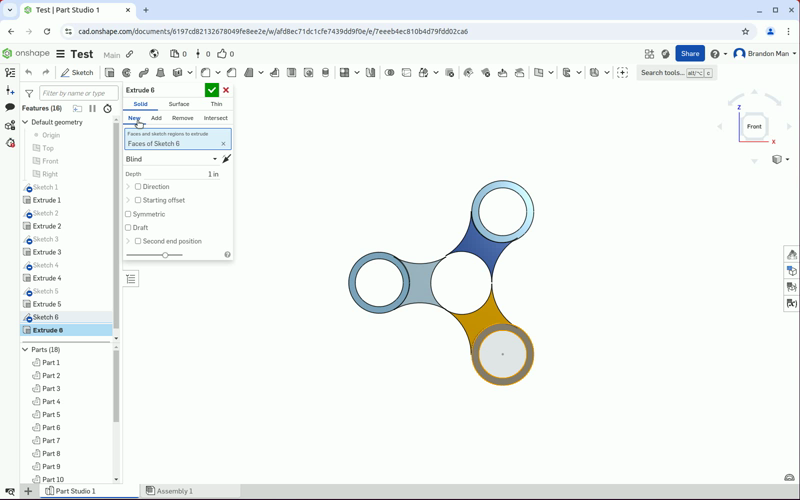
click(137, 120)
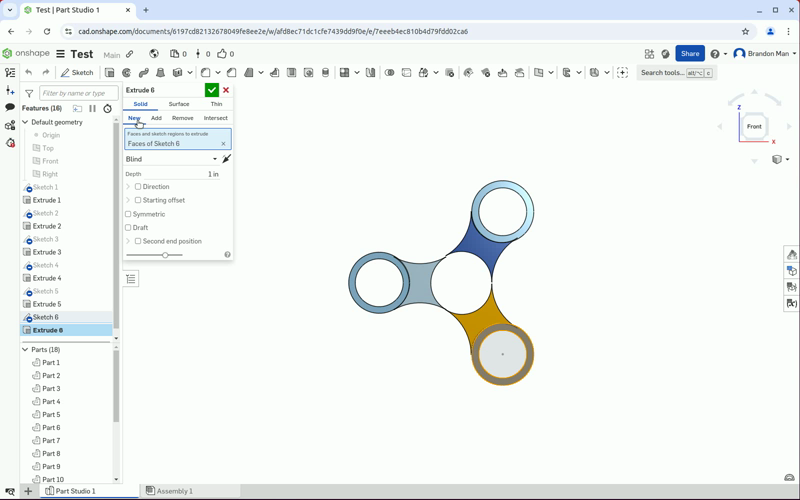
key(tab, 4)
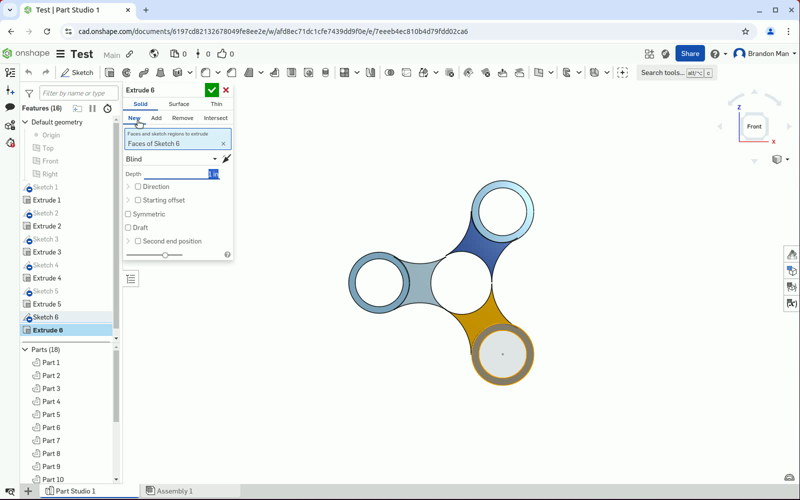
text(2.889)
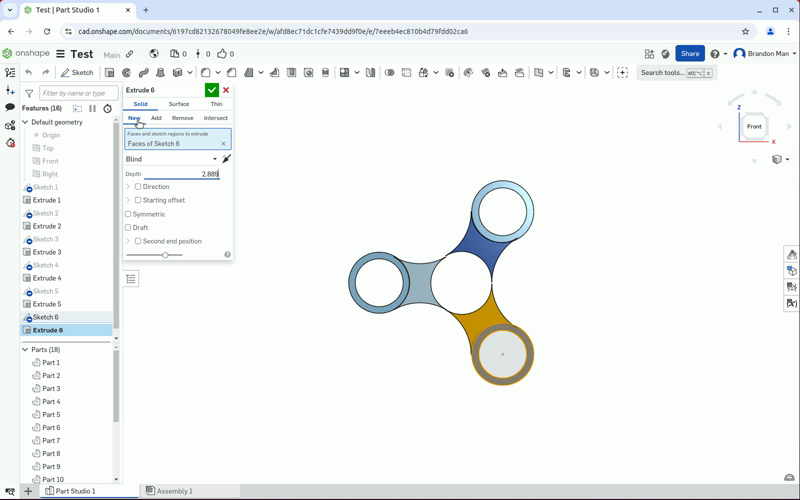
key(enter)
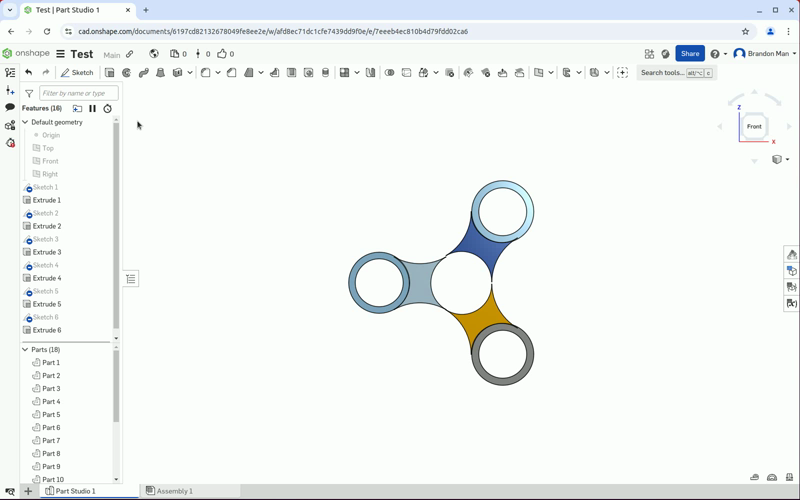
key(shift+h)
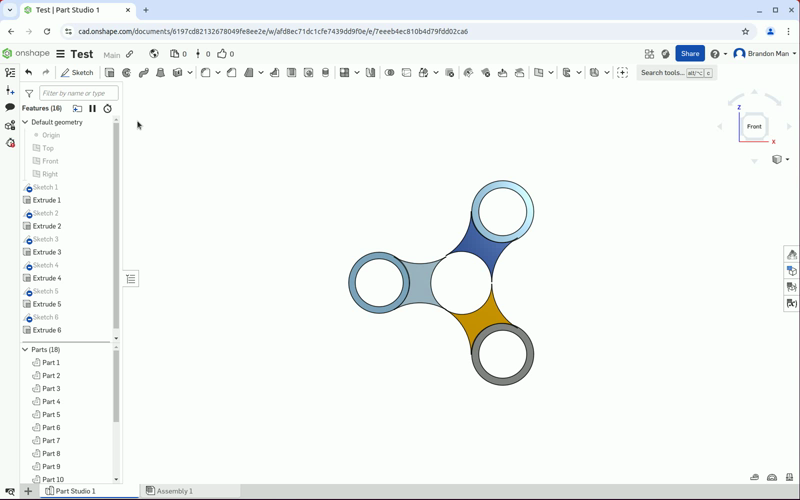
key(shift+h)
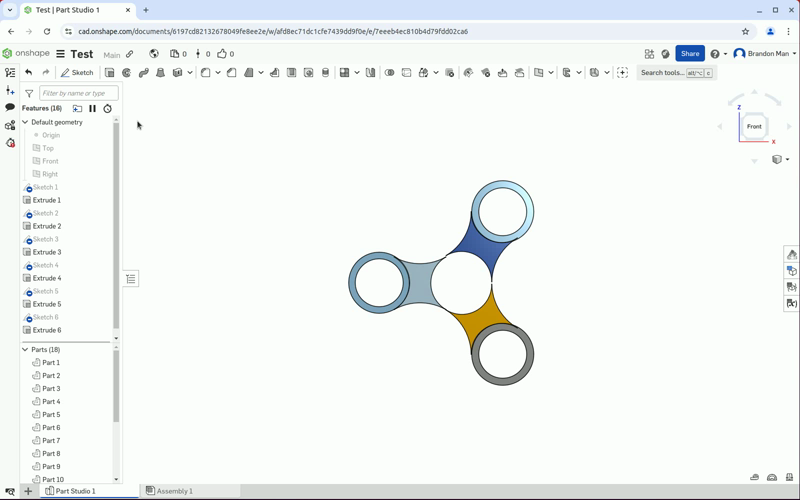
mouse_move(69, 189)
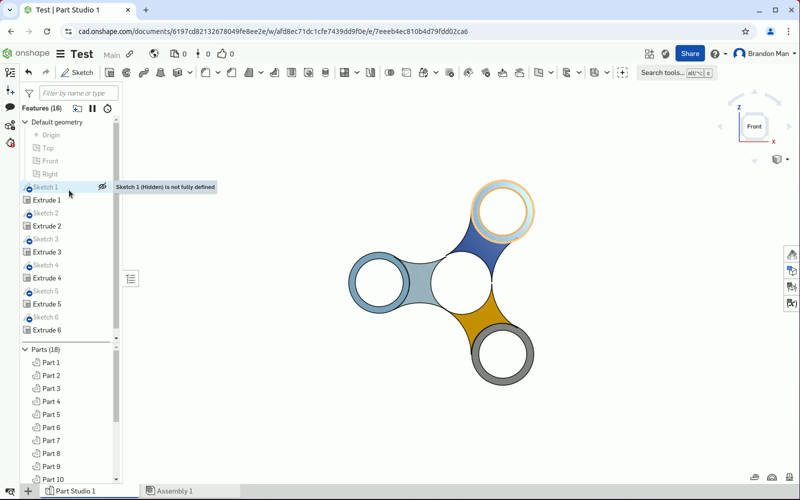
click(69, 189)
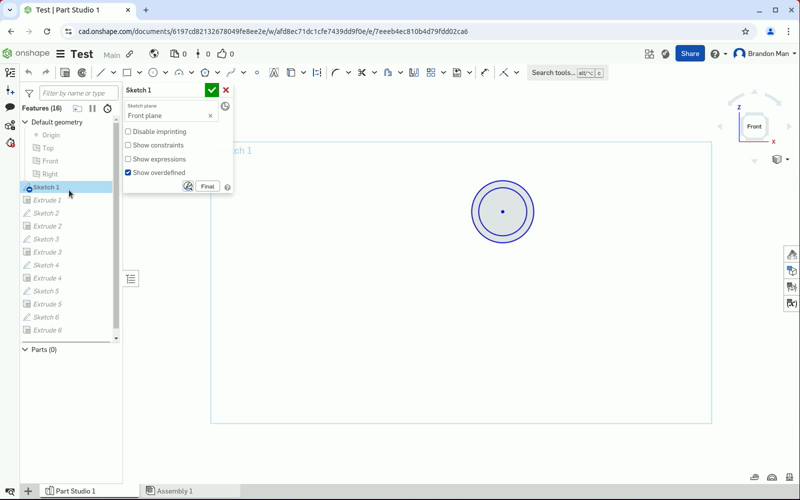
mouse_move(229, 92)
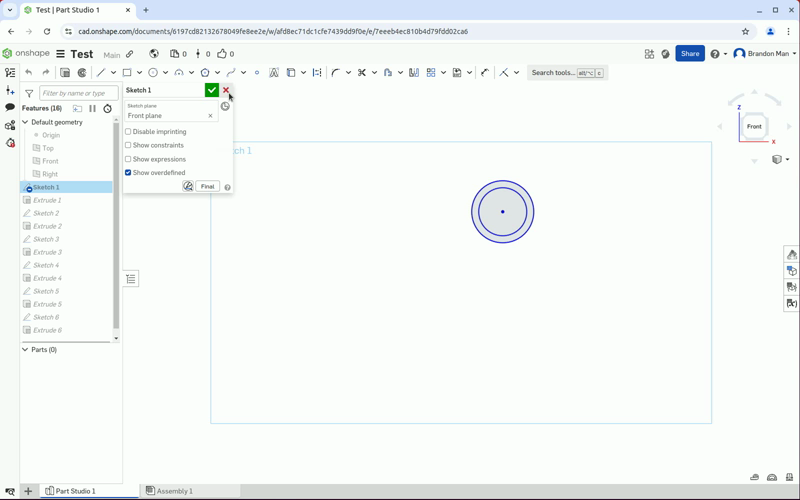
click(229, 92)
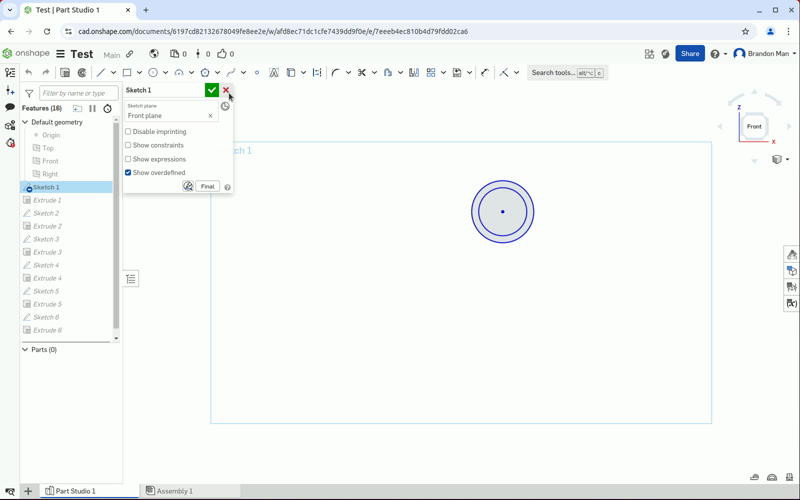
key(shift+s)
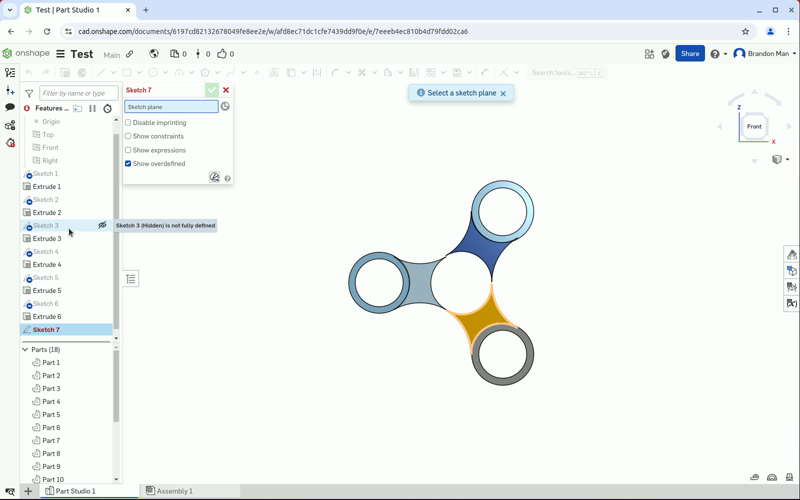
scroll(3)
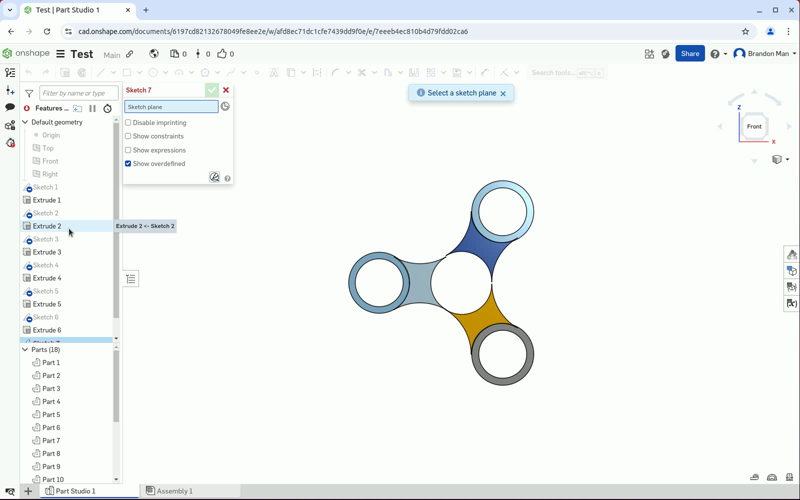
mouse_move(69, 163)
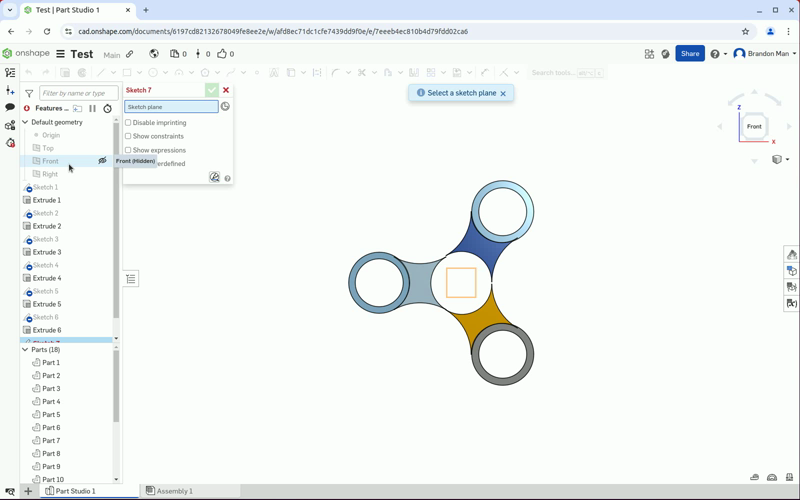
click(69, 163)
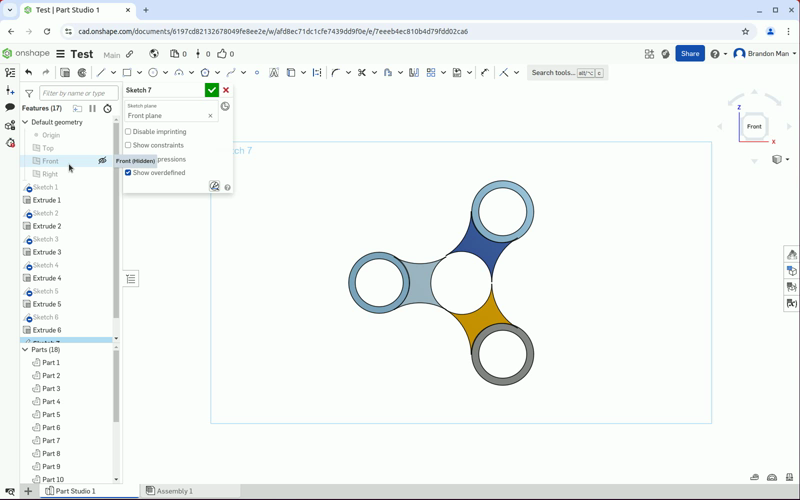
mouse_move(69, 352)
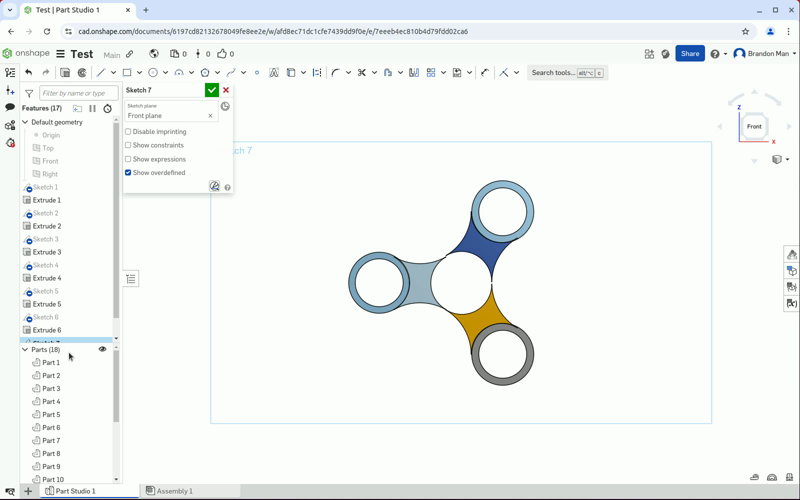
key(y)
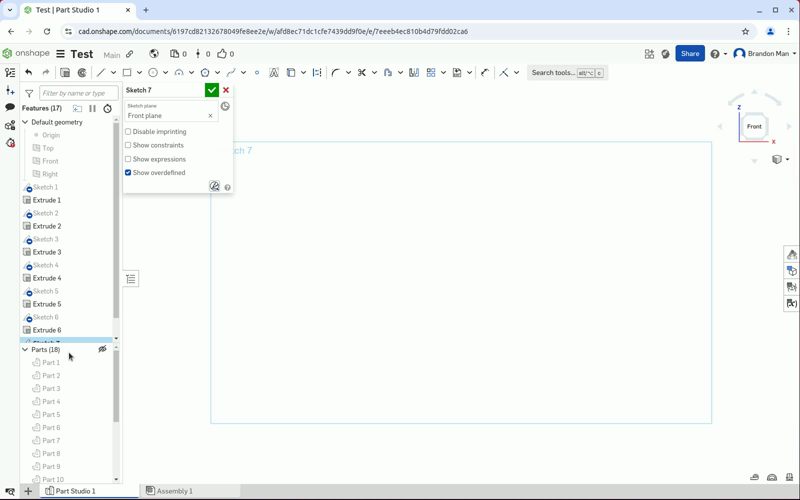
key(c)
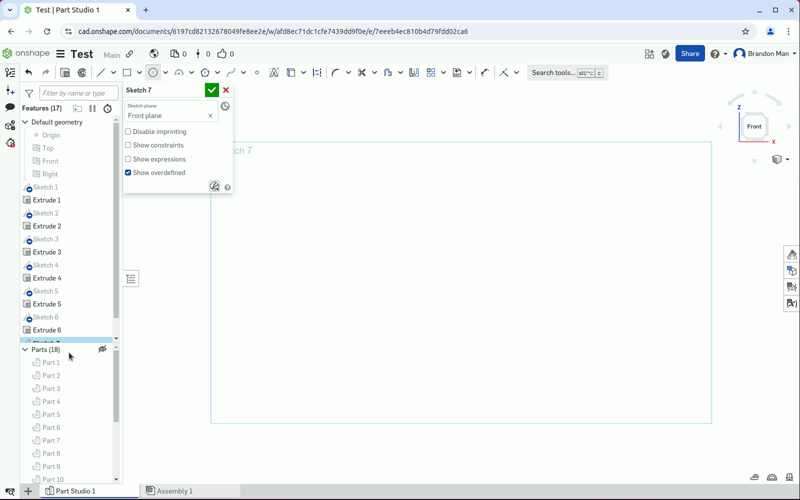
key_down(shift)
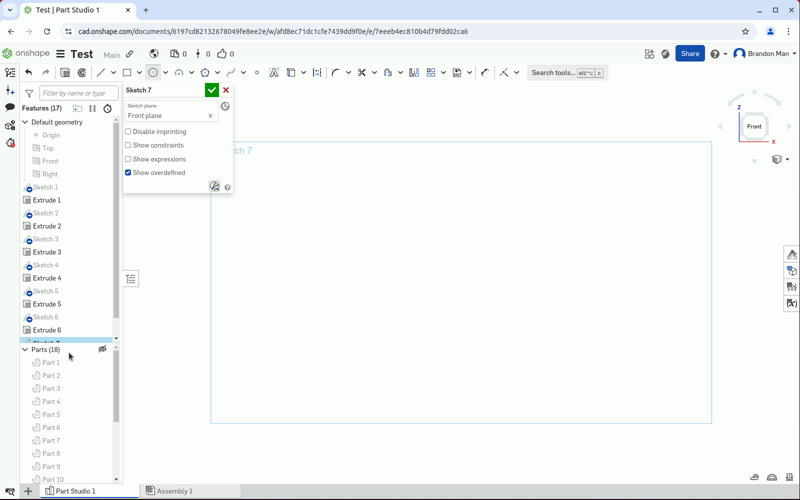
mouse_move(461, 282)
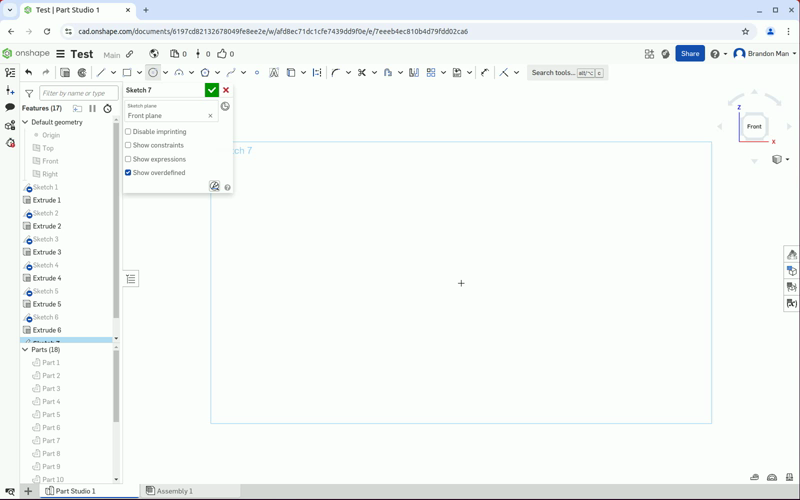
click(461, 282)
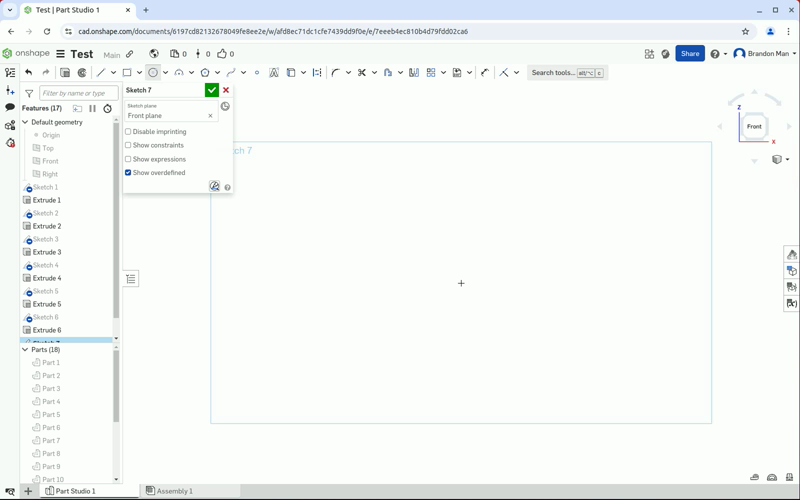
key_up(shift)
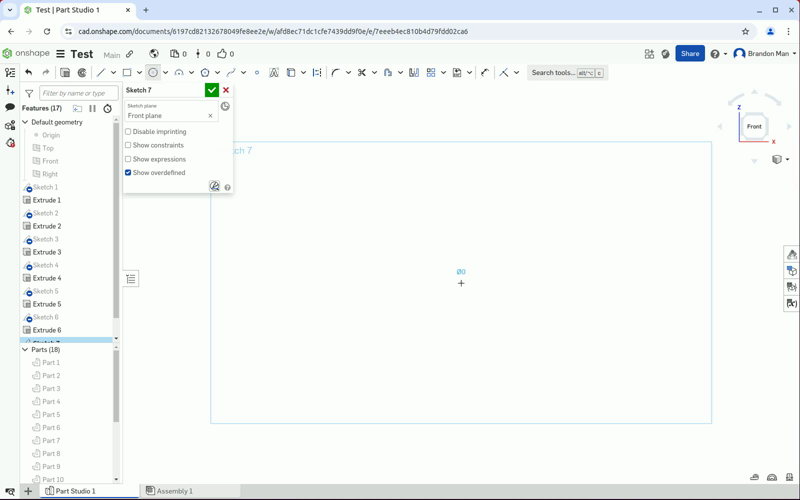
mouse_move(492, 282)
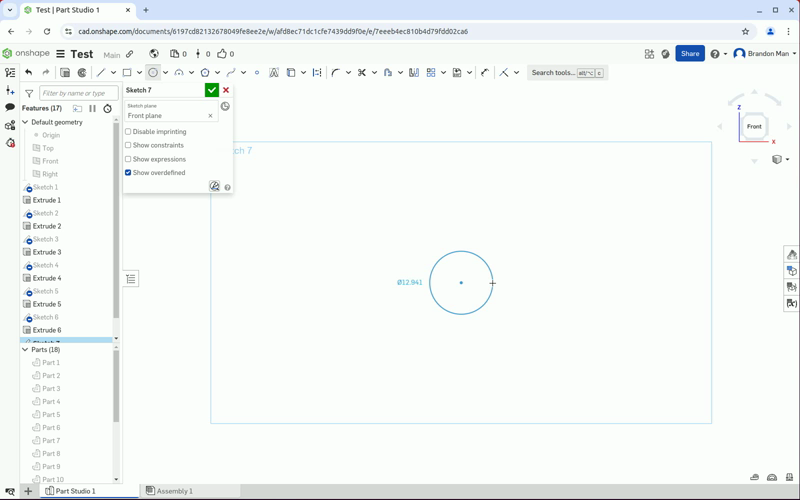
click(492, 282)
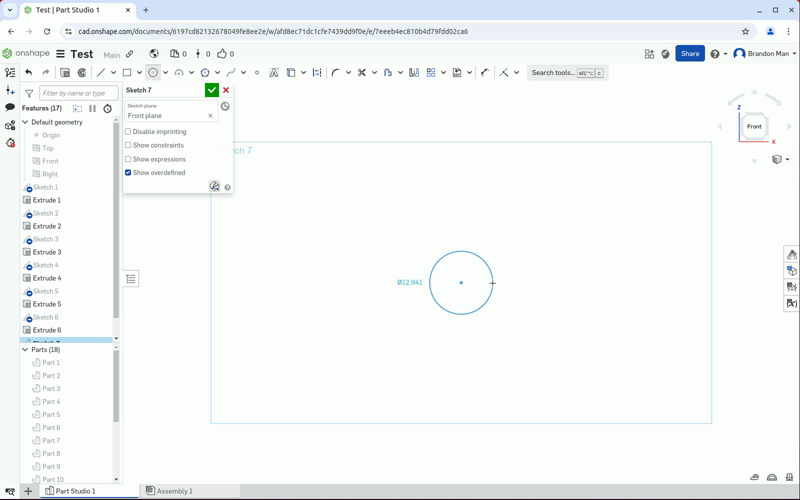
key(esc)
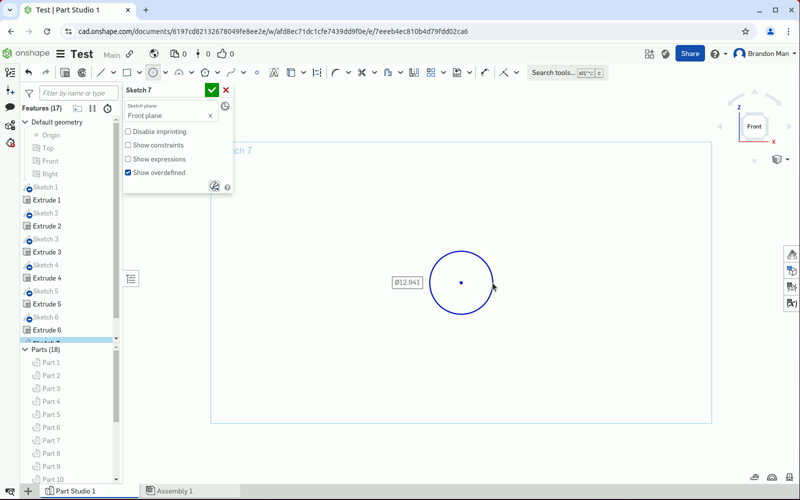
key(c)
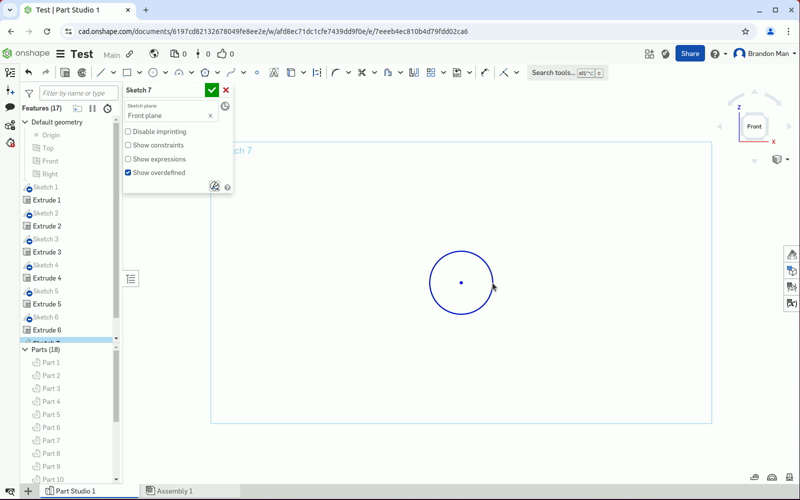
key_down(shift)
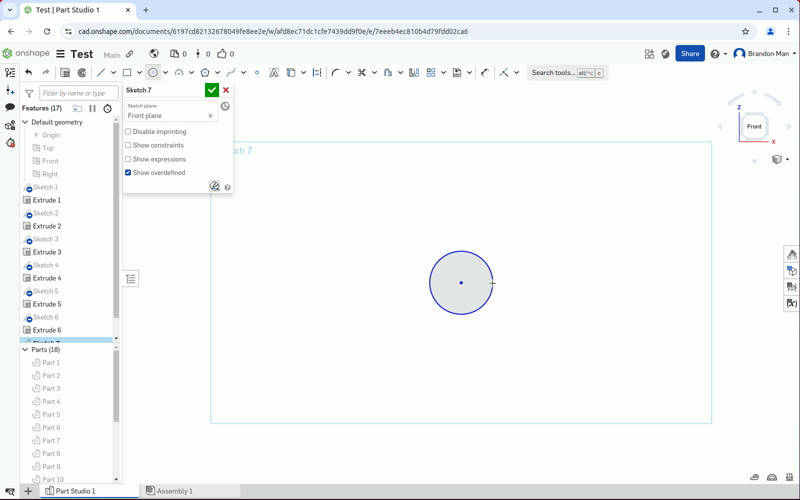
mouse_move(461, 282)
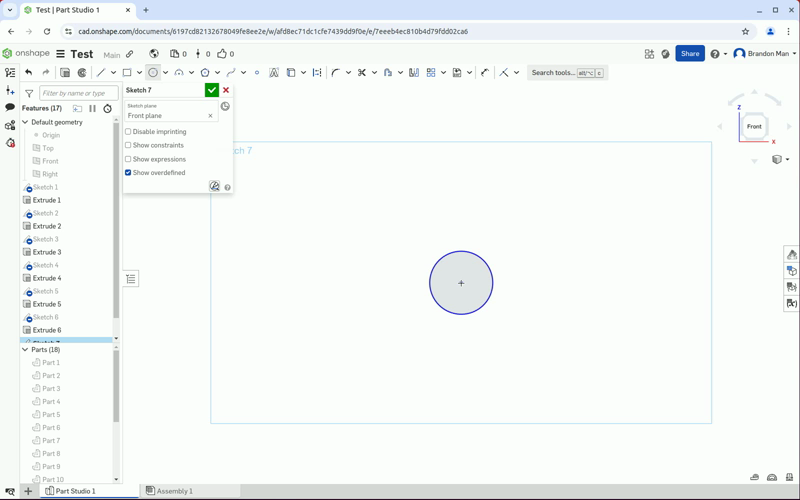
click(461, 282)
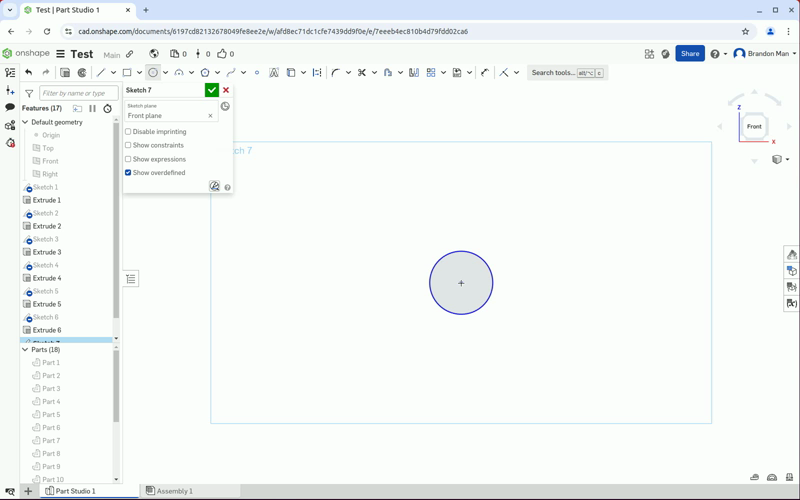
key_up(shift)
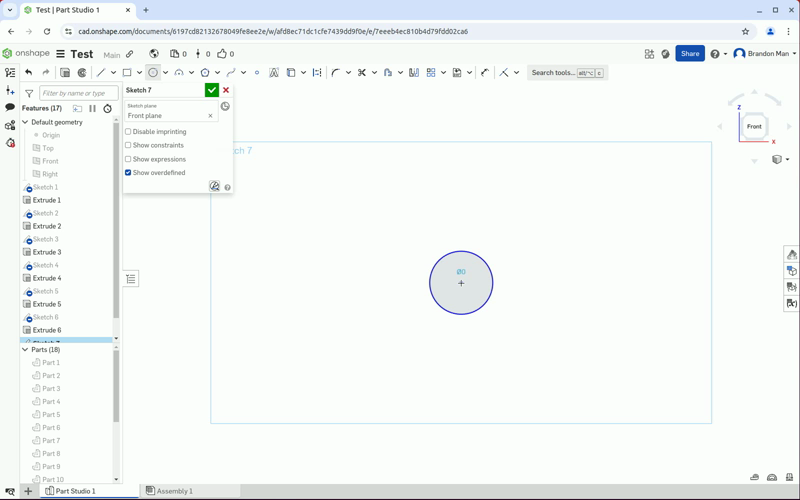
mouse_move(485, 282)
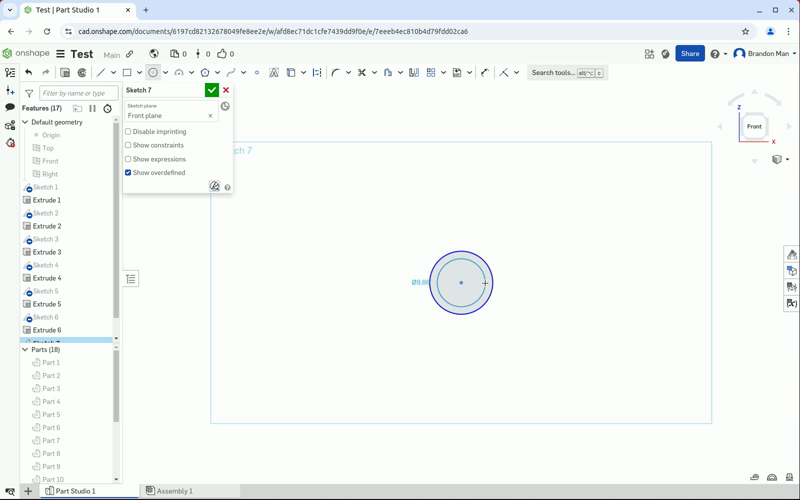
click(485, 282)
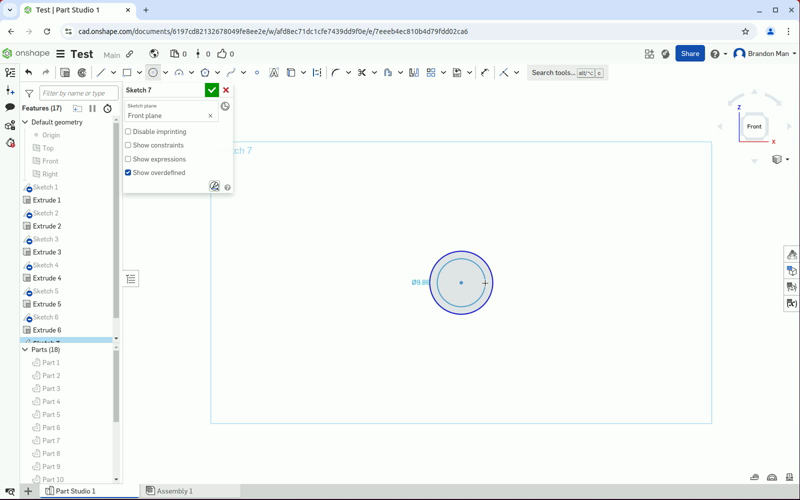
key(esc)
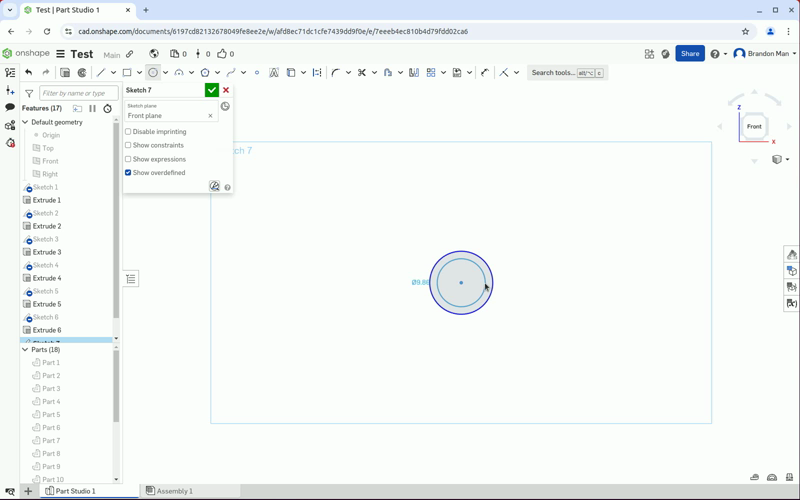
mouse_move(469, 255)
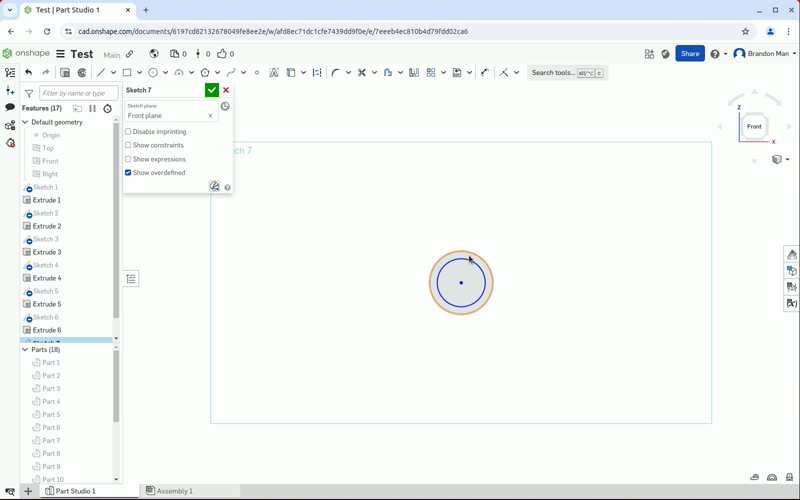
scroll(6)
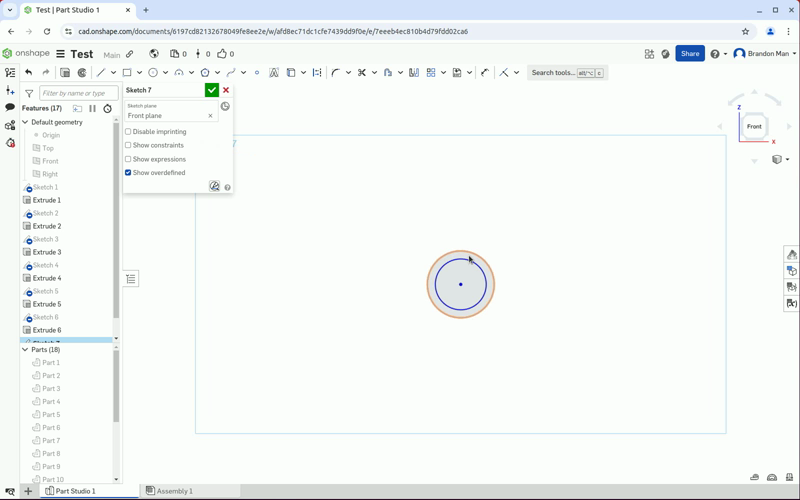
scroll(6)
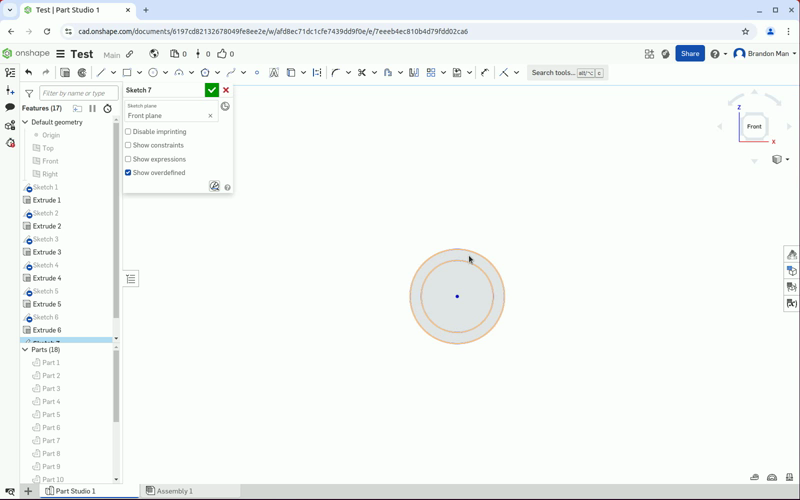
scroll(6)
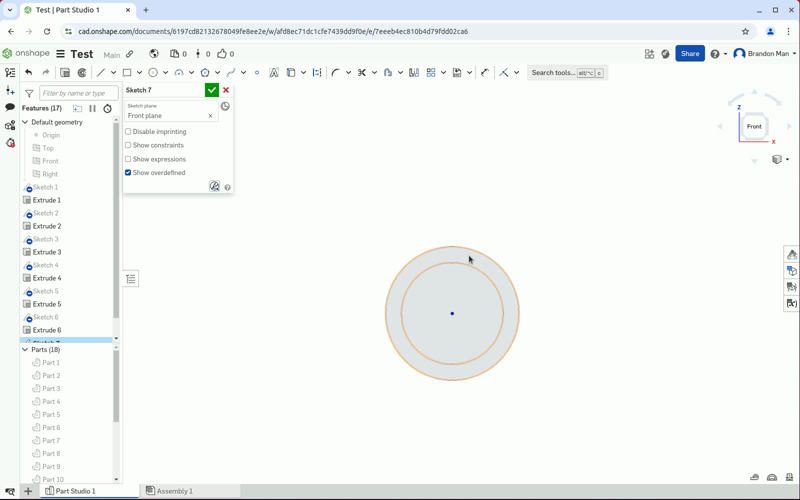
scroll(6)
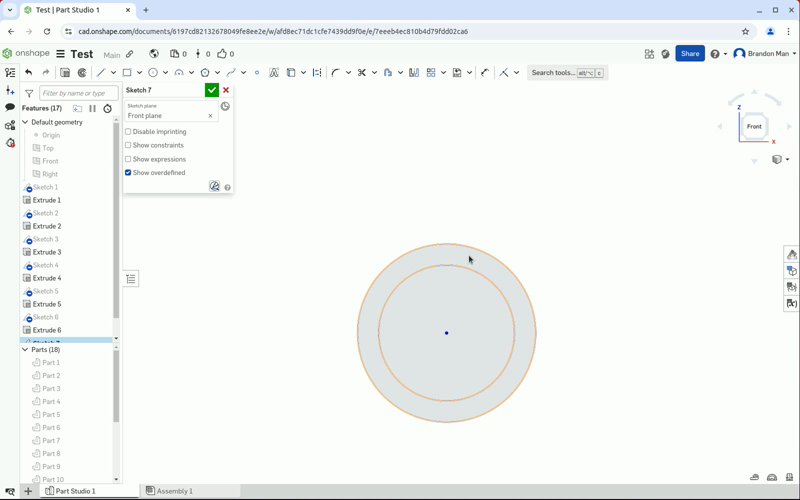
scroll(6)
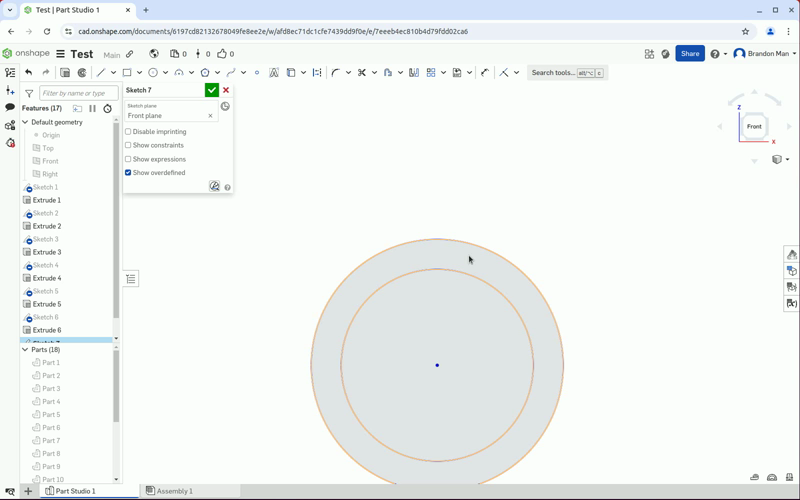
scroll(6)
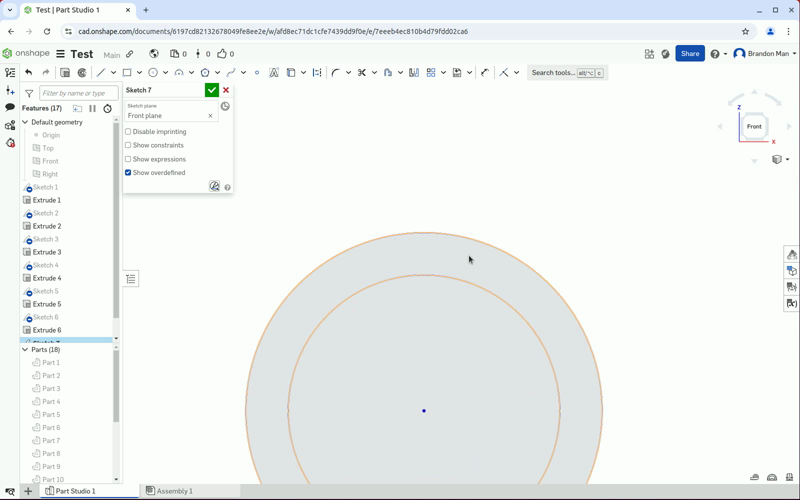
scroll(6)
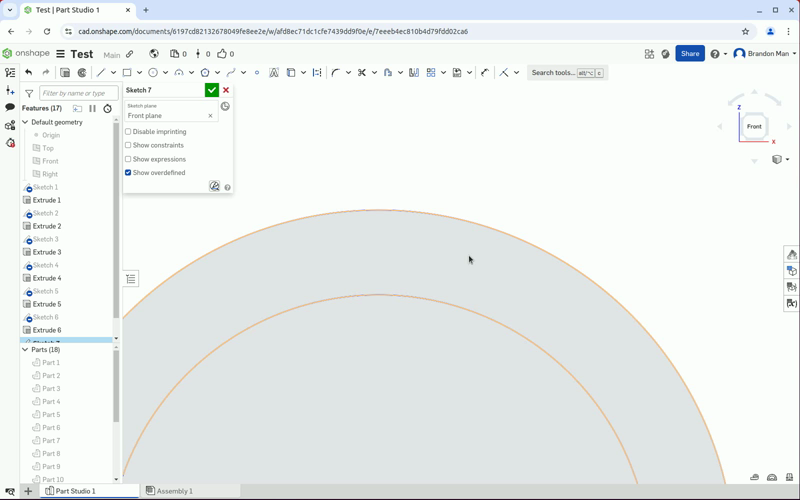
click(469, 255)
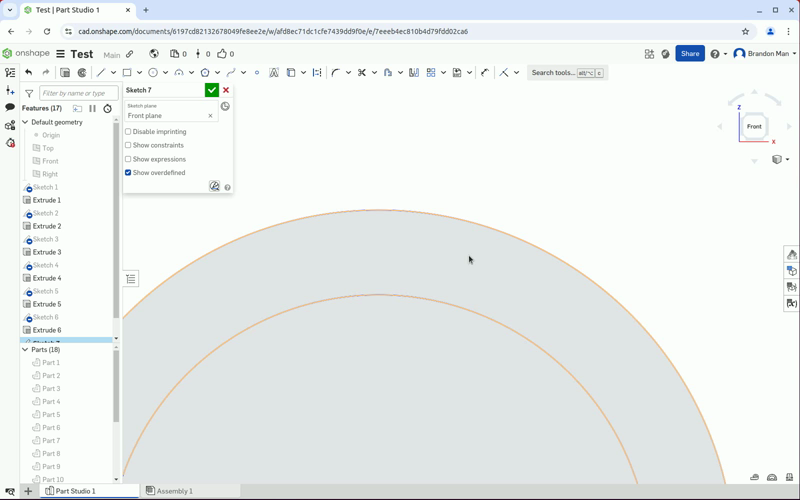
scroll(-6)
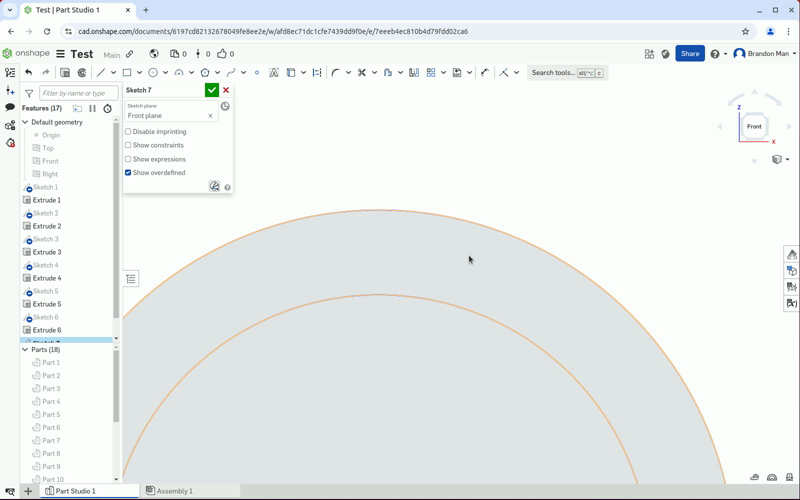
scroll(-6)
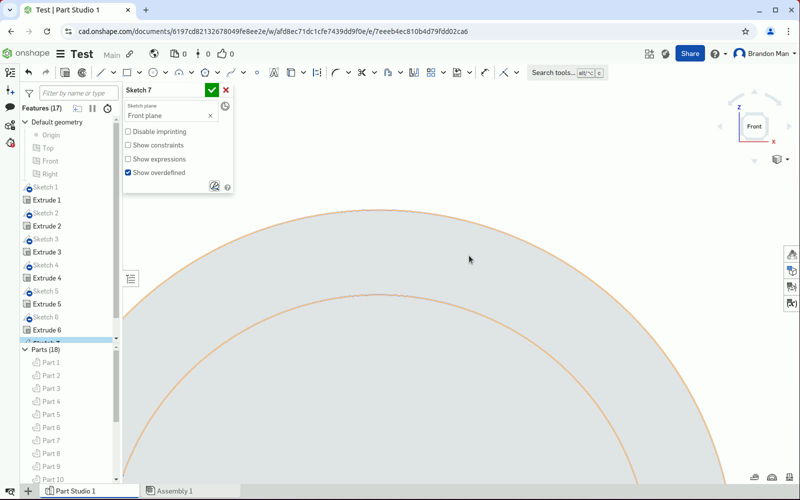
scroll(-6)
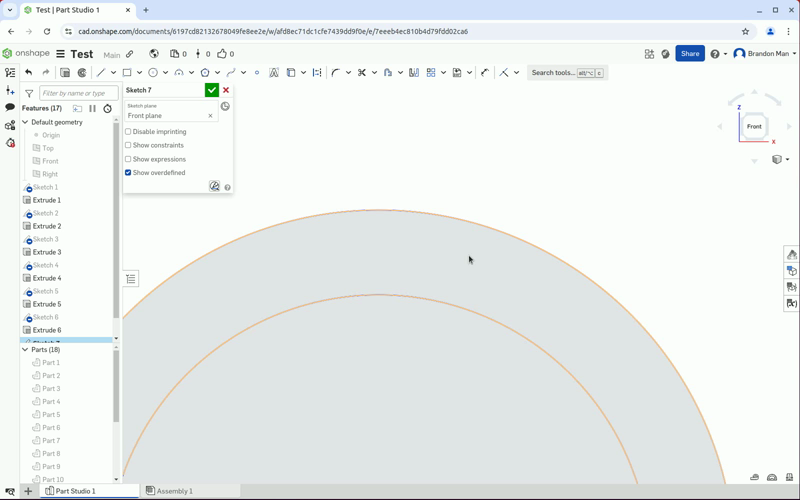
scroll(-6)
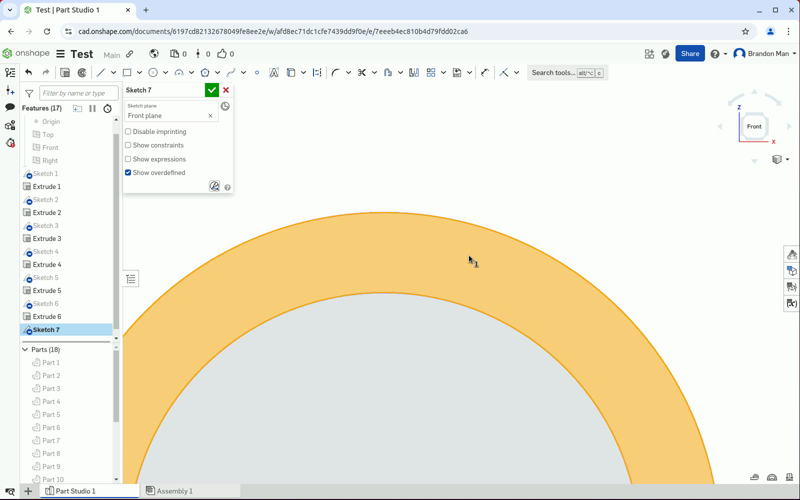
scroll(-6)
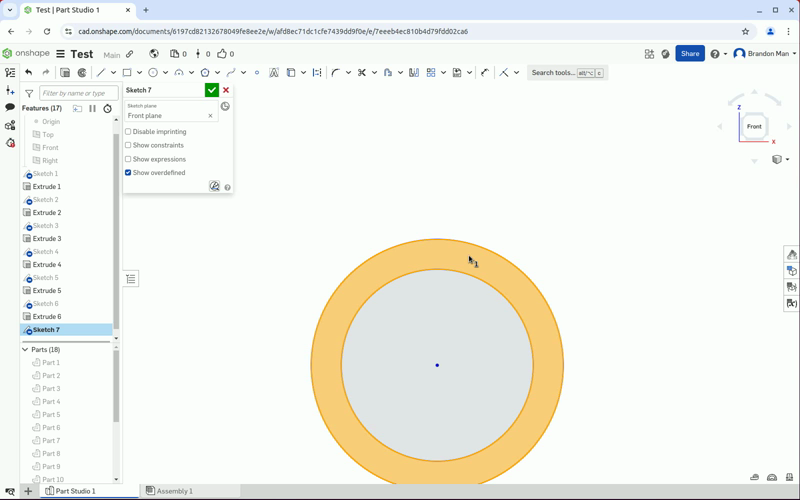
scroll(-6)
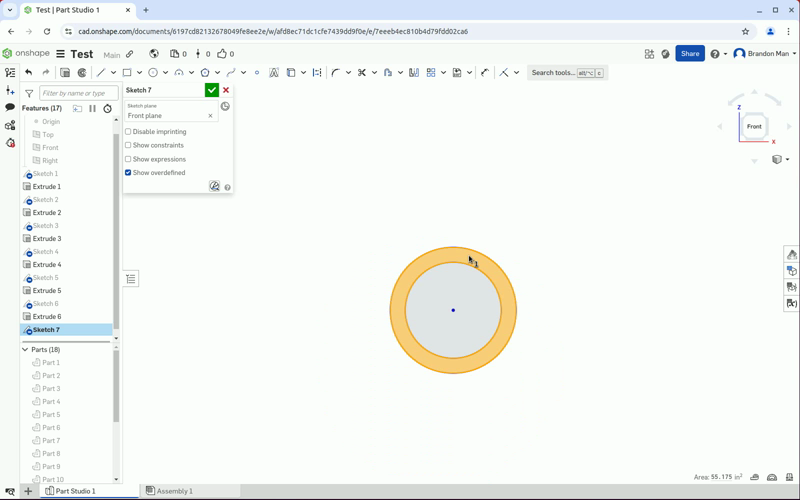
scroll(-6)
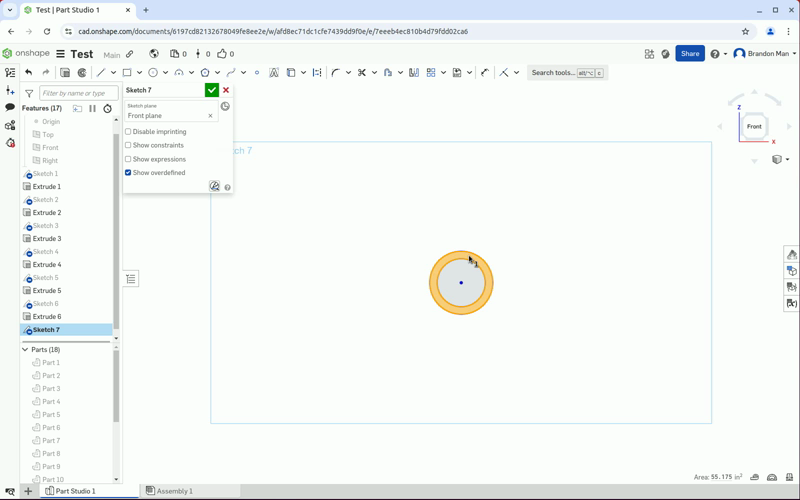
mouse_move(69, 352)
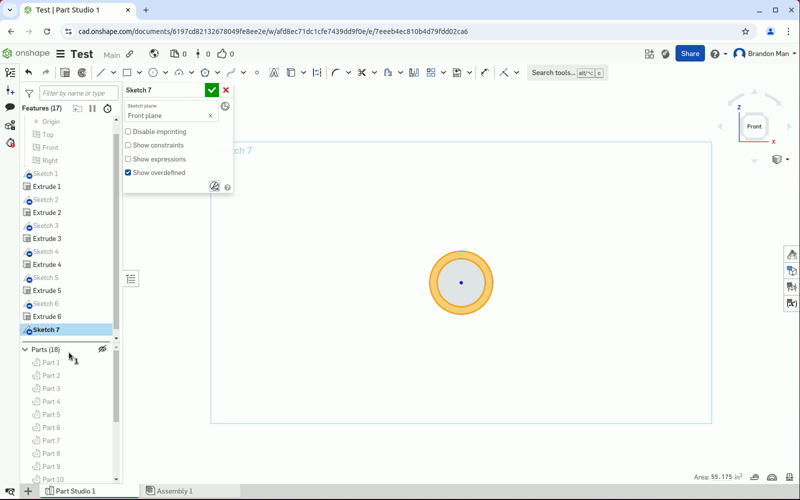
key(shift+y)
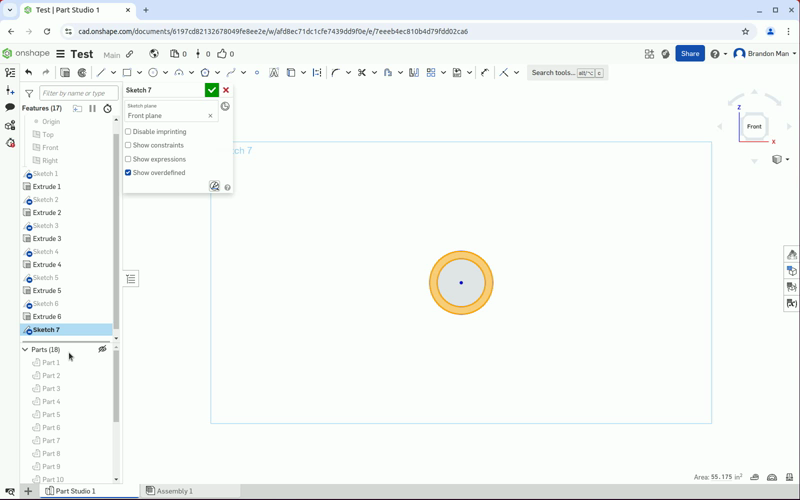
key(shift+e)
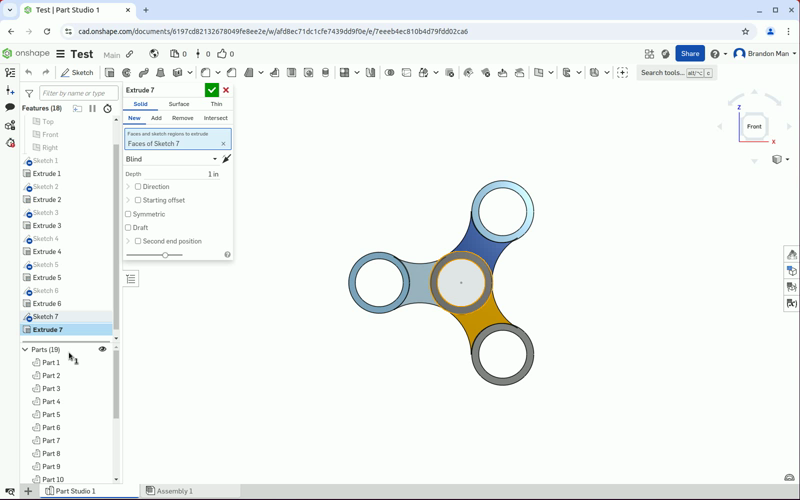
mouse_move(143, 106)
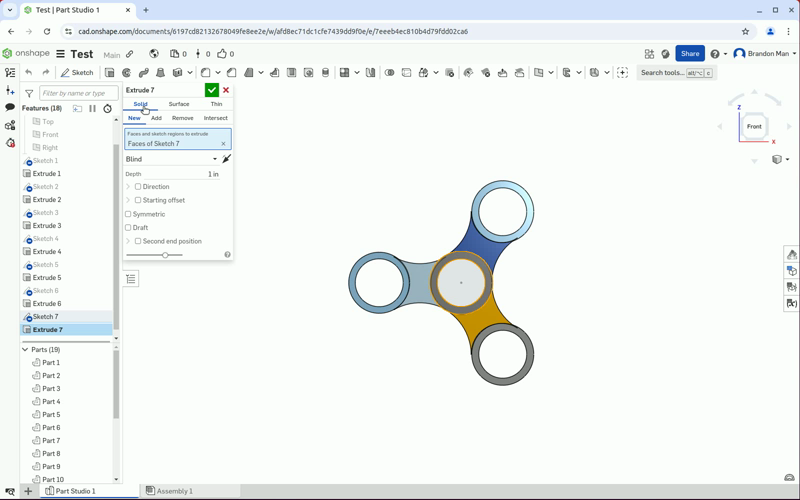
click(143, 106)
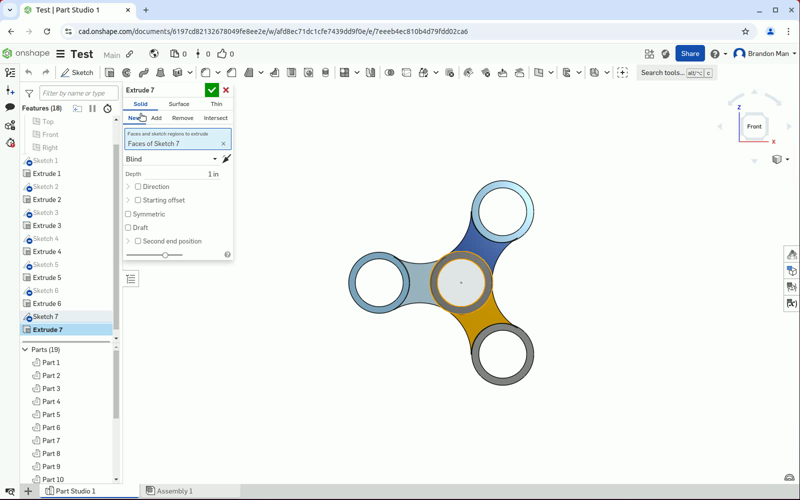
mouse_move(137, 120)
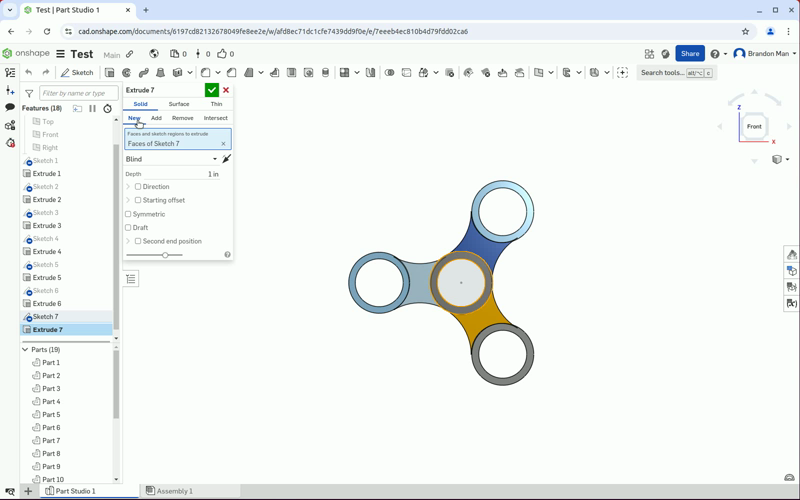
click(137, 120)
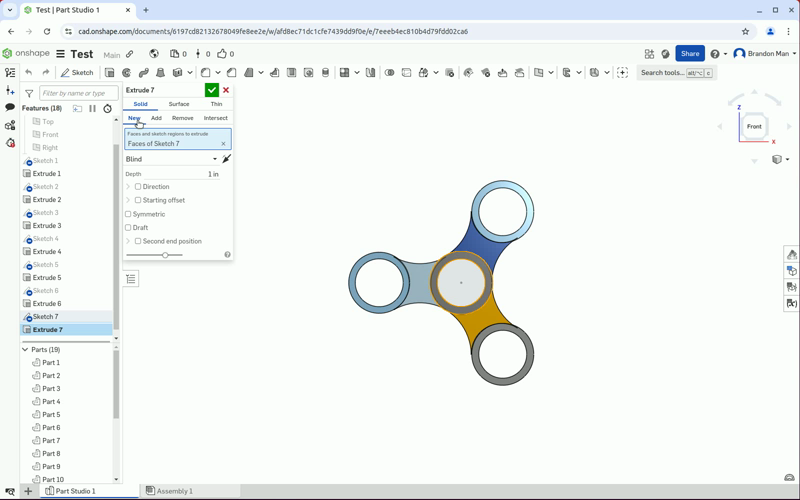
key(tab, 4)
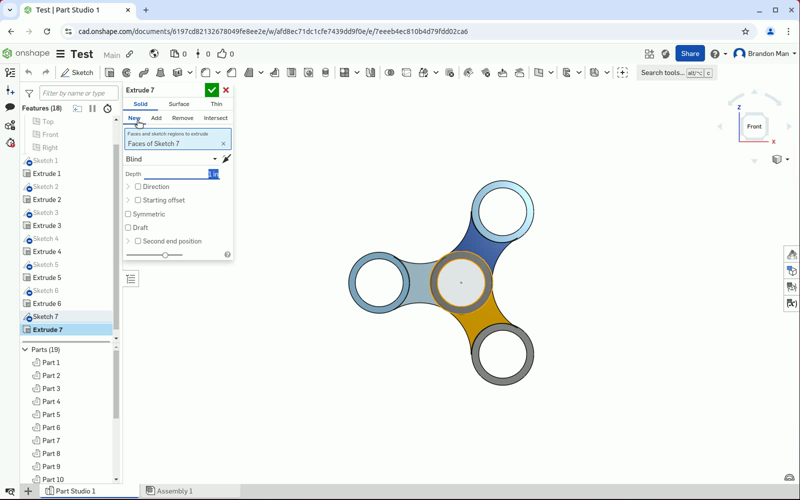
text(2.889)
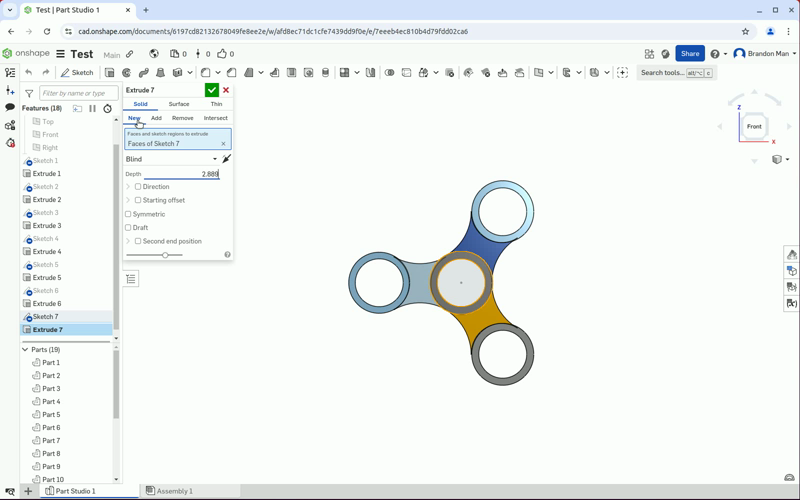
key(enter)
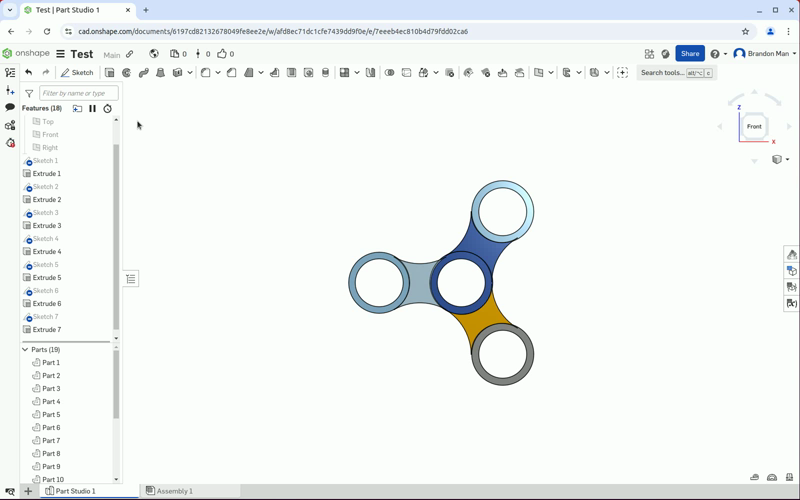
key(shift+h)
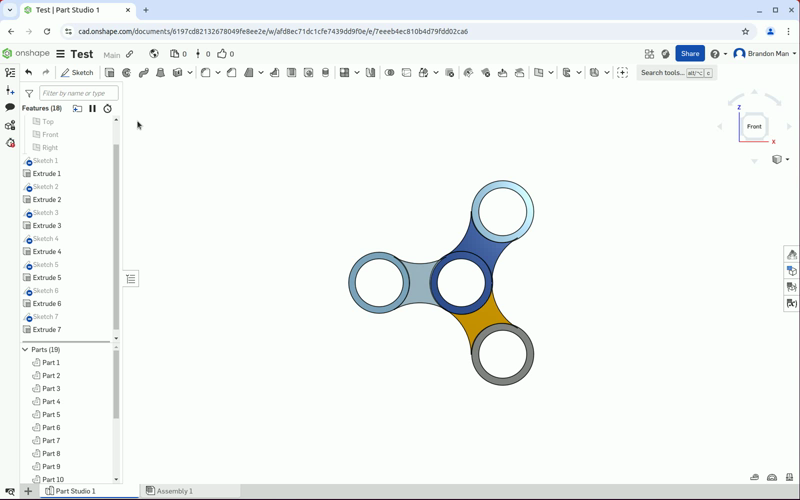
key(shift+h)
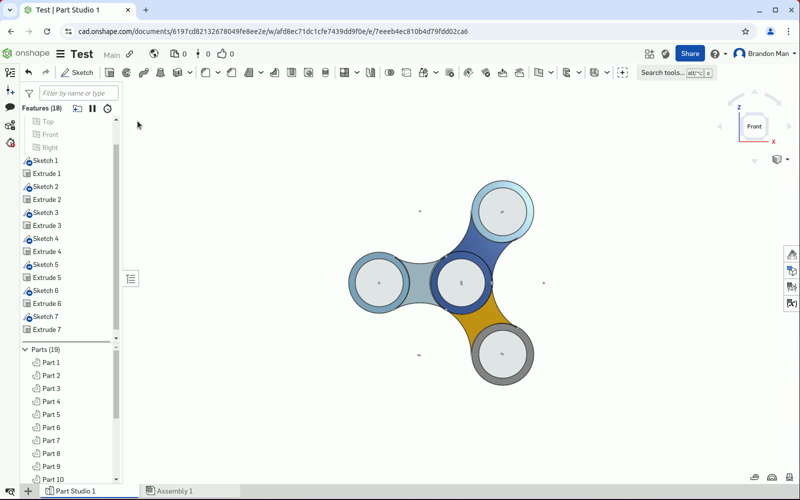
key(shift+7)
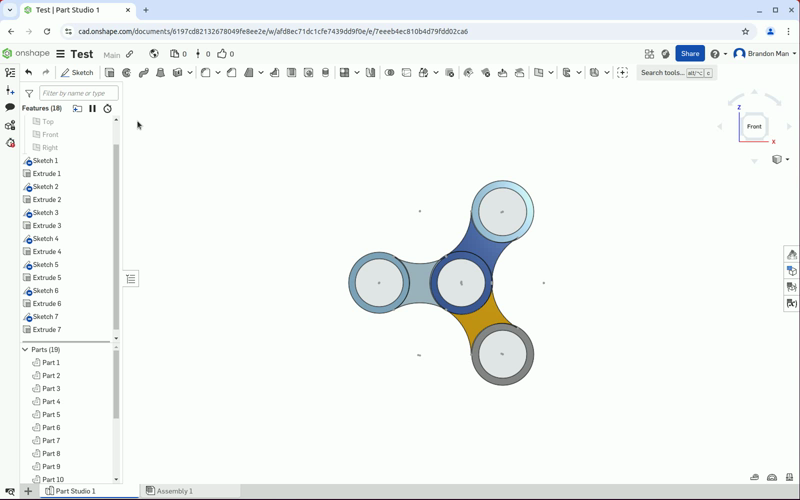
key(left, 2)
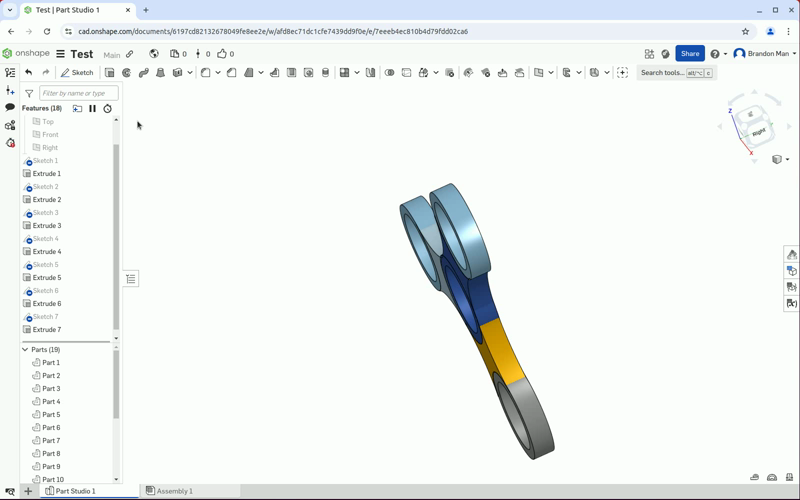
key(down, 2)
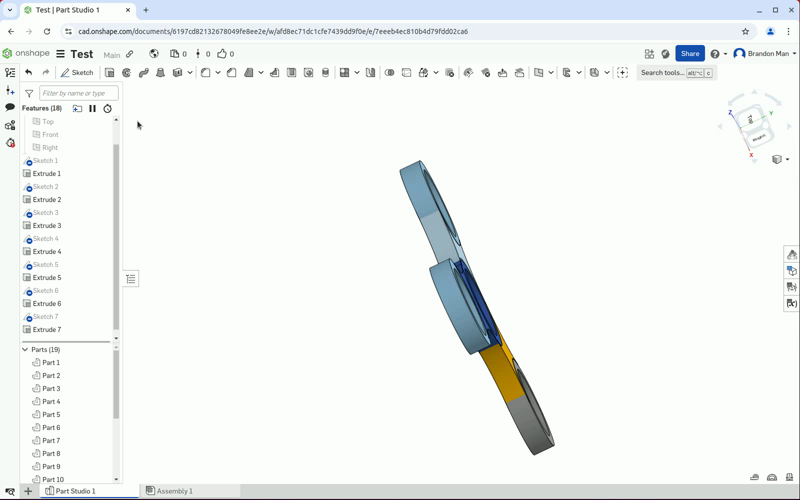
key(up, 2)
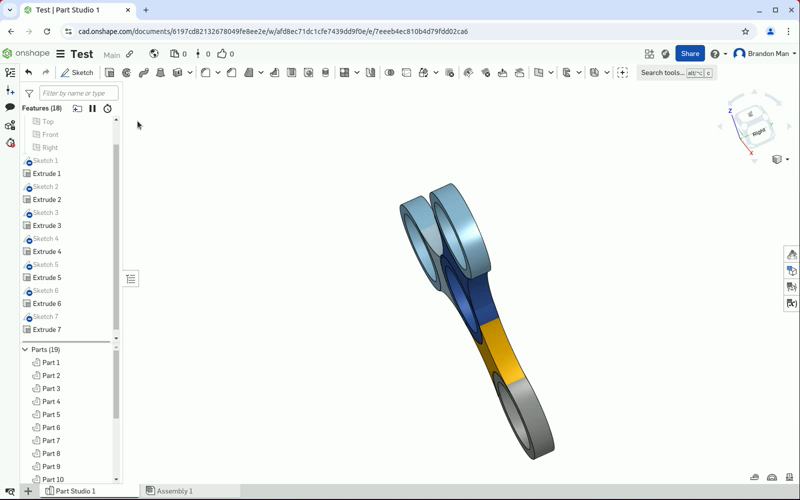
key(right, 2)
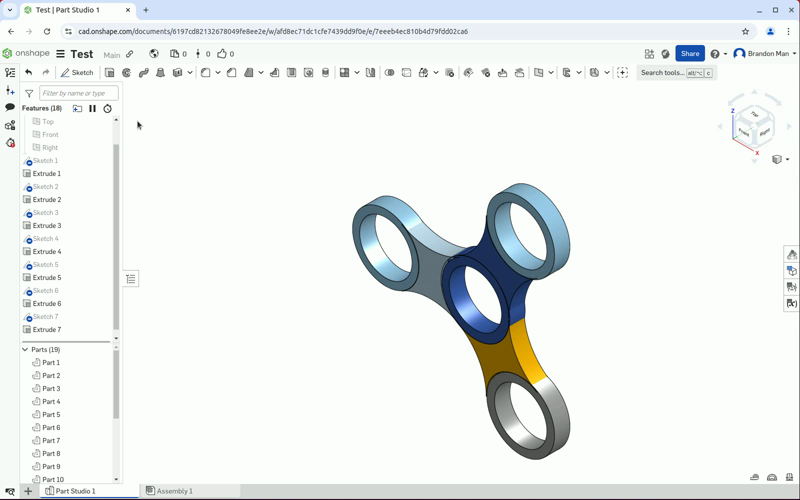
mouse_move(69, 163)
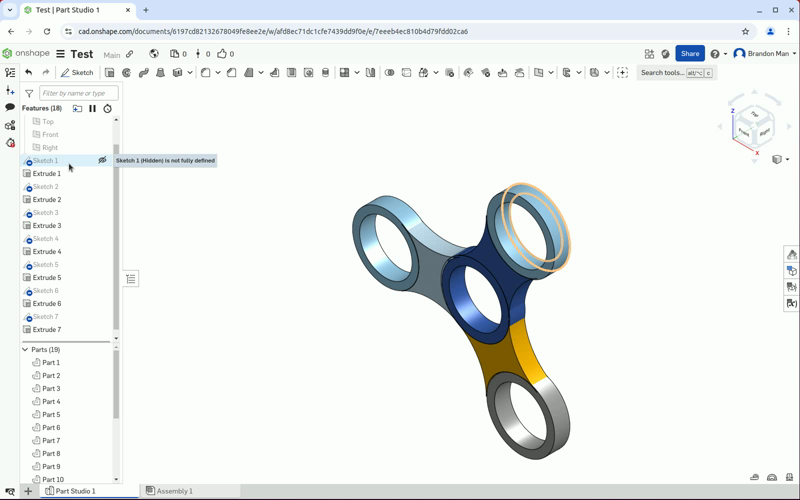
click(69, 163)